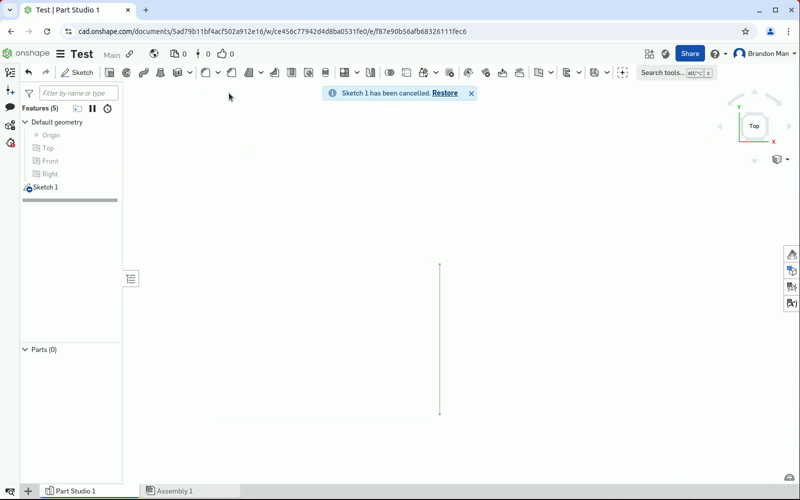
key(shift+h)
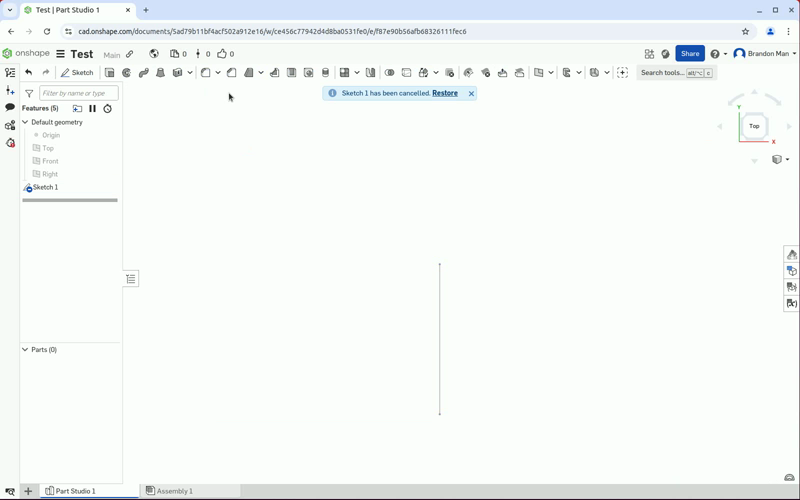
key(shift+s)
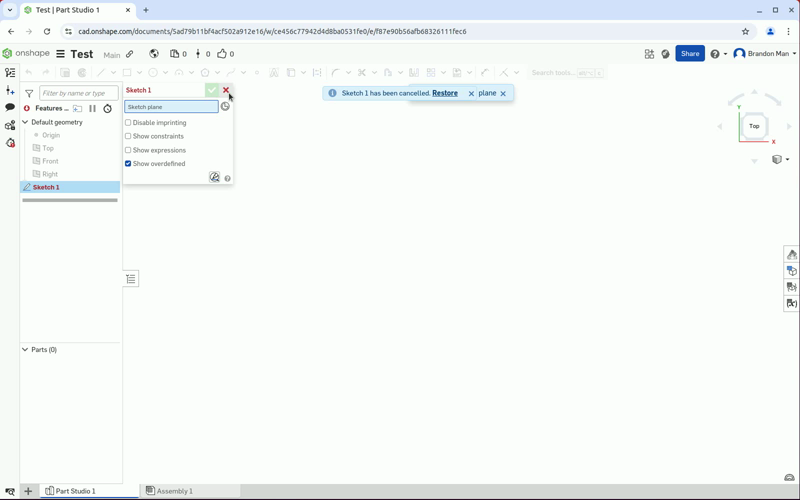
mouse_move(73, 150)
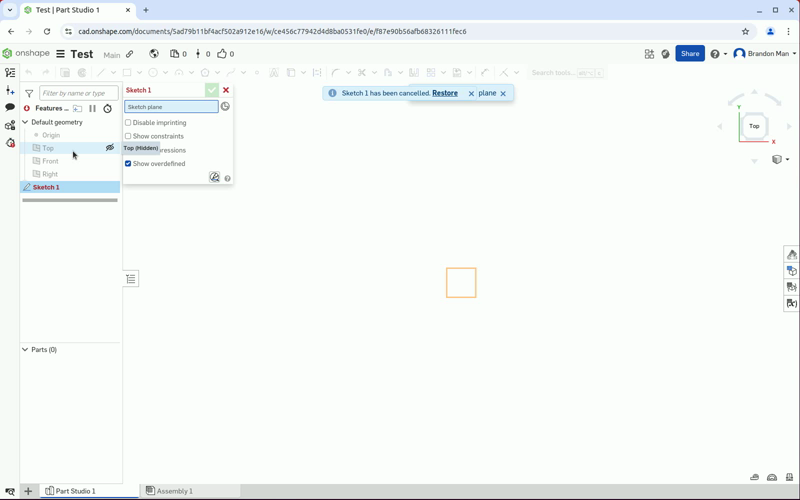
click(73, 150)
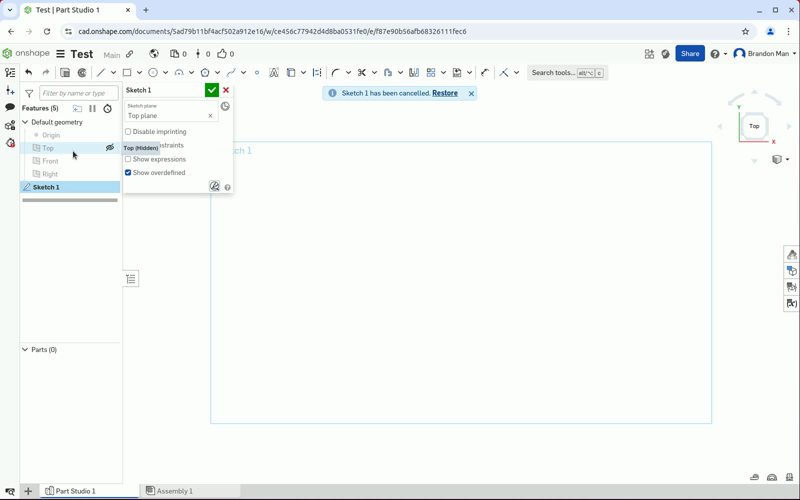
mouse_move(73, 352)
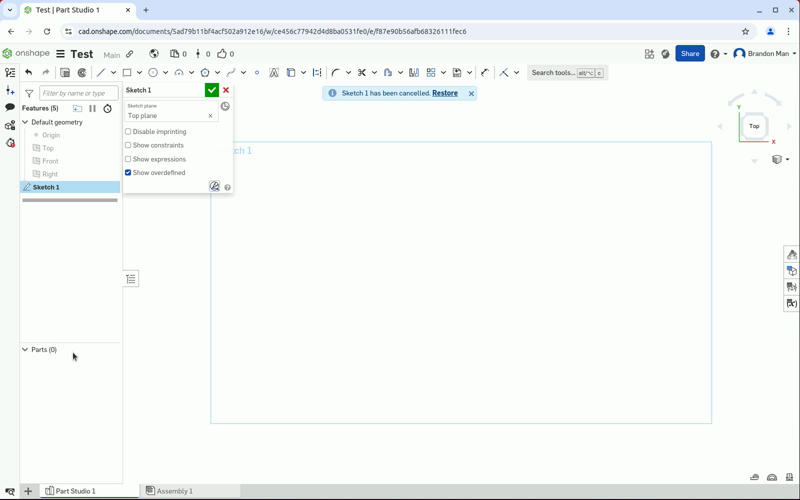
key(y)
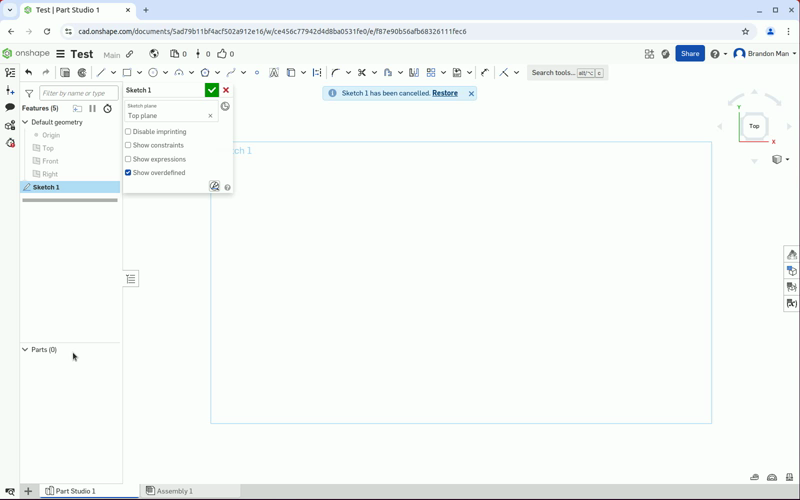
key(l)
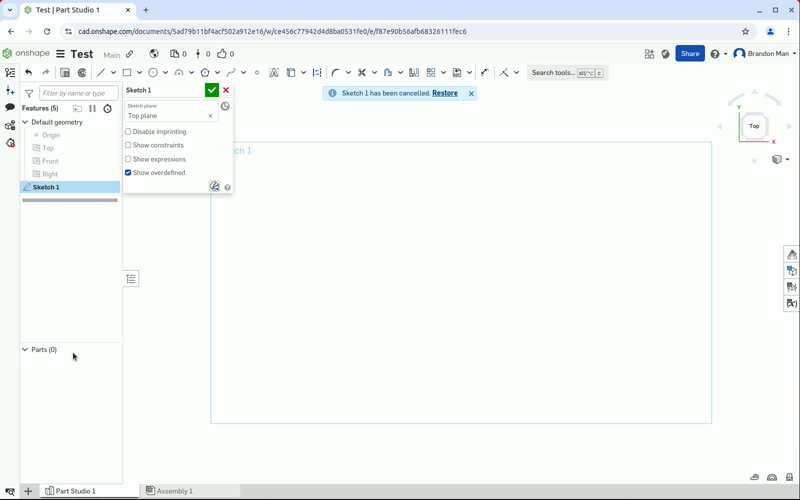
key_down(shift)
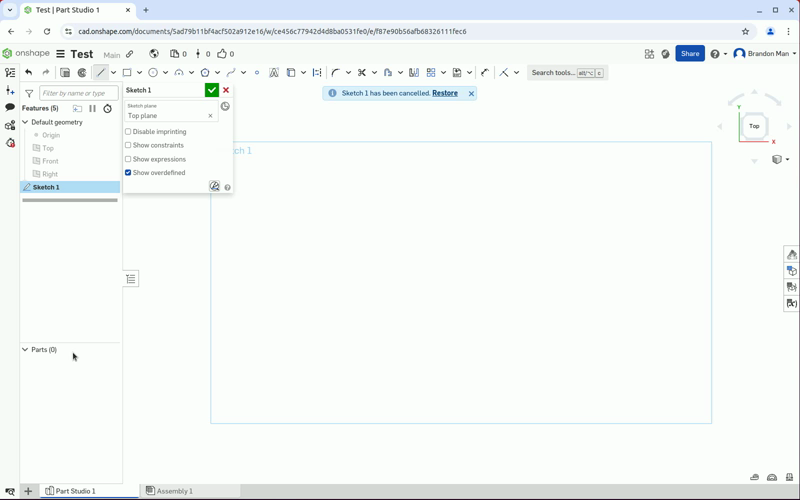
mouse_move(449, 282)
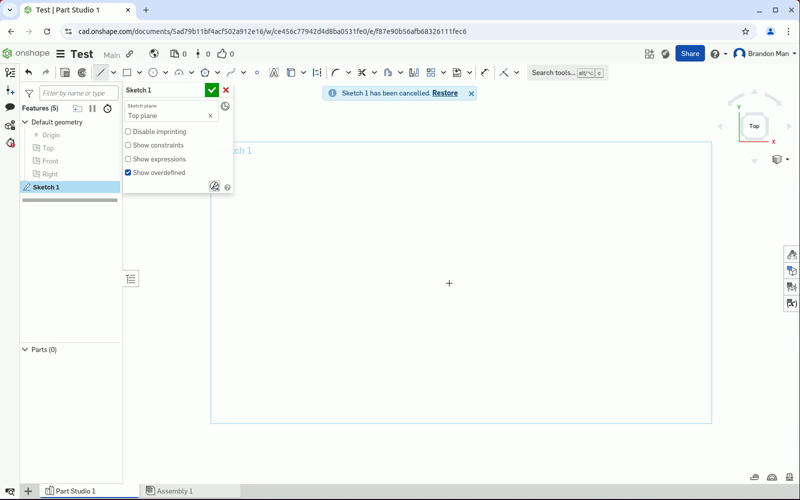
click(449, 282)
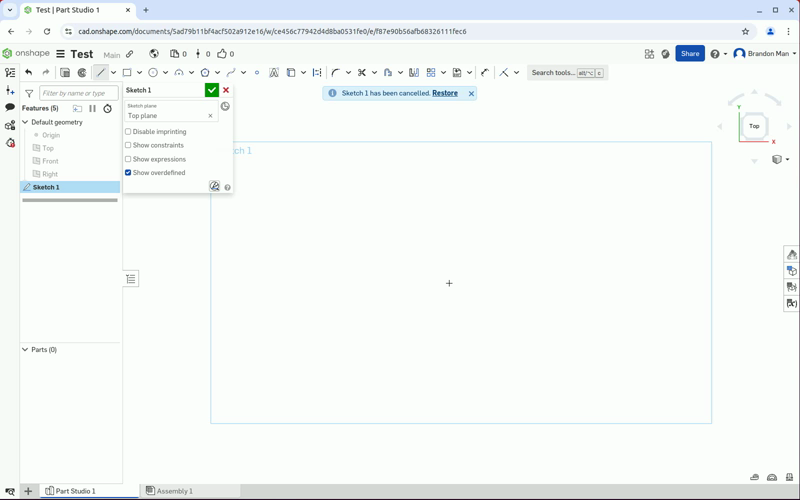
key_up(shift)
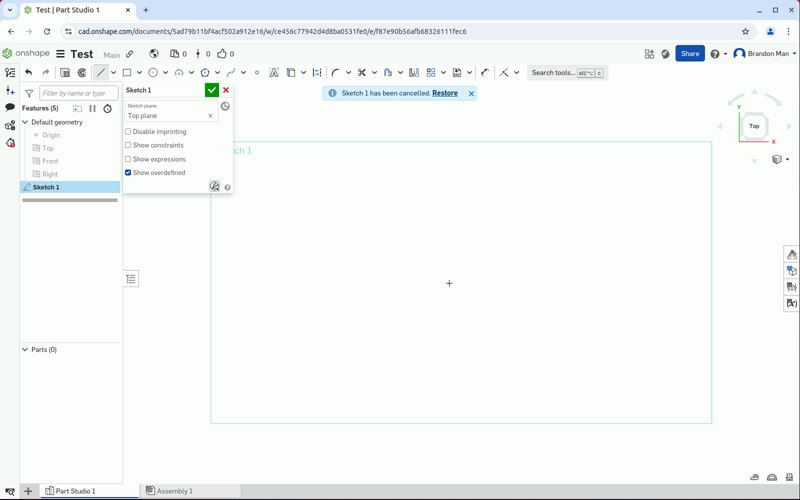
key_down(shift)
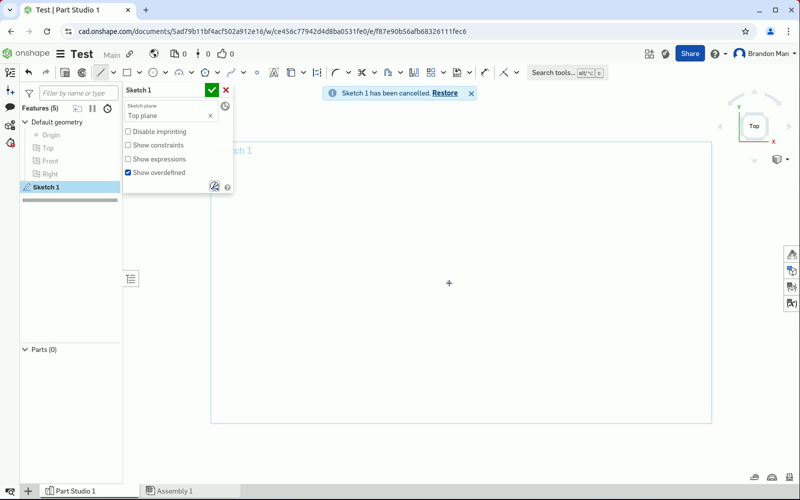
mouse_move(479, 282)
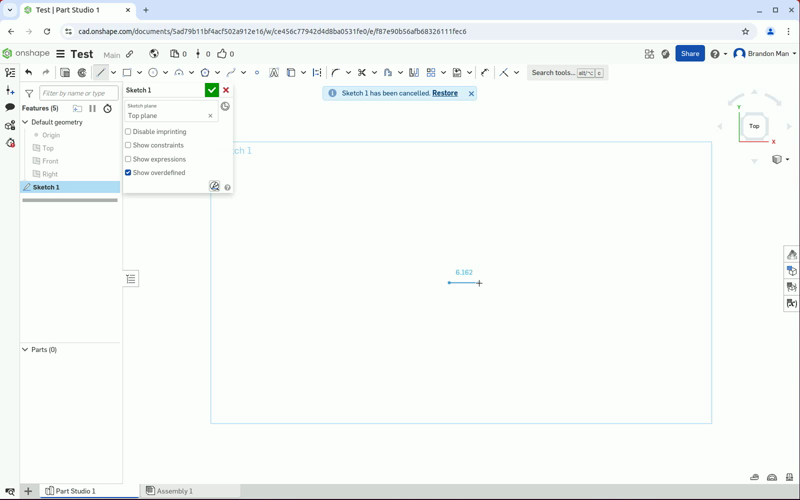
mouse_move(474, 282)
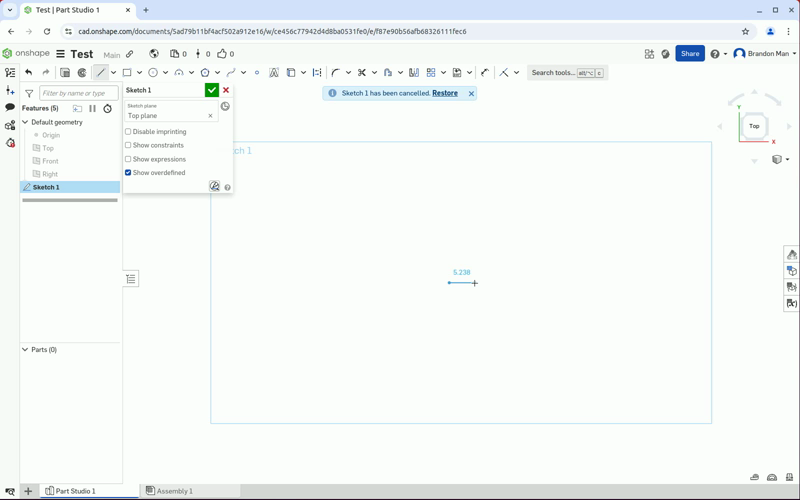
click(474, 282)
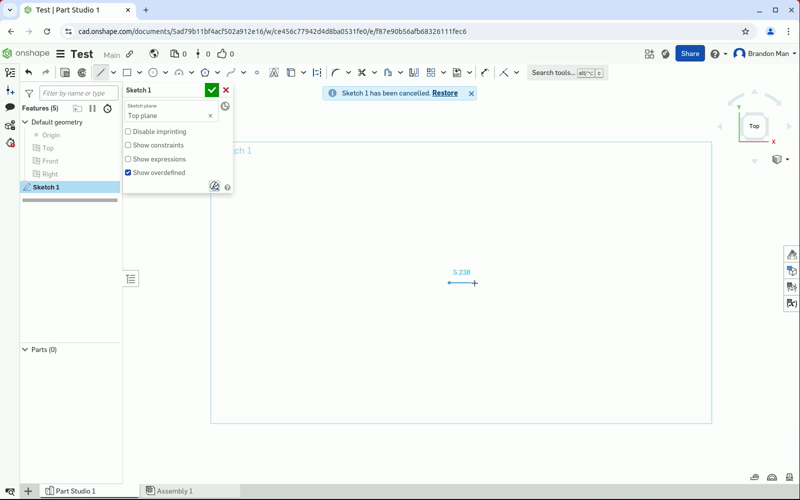
key_up(shift)
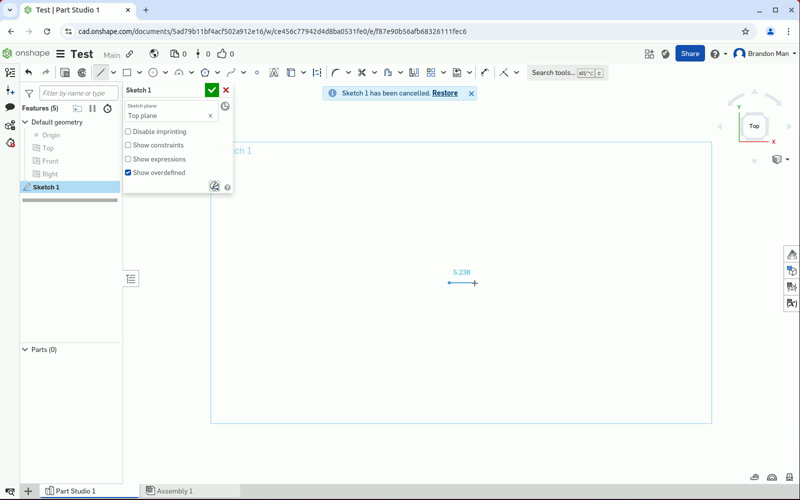
key(esc)
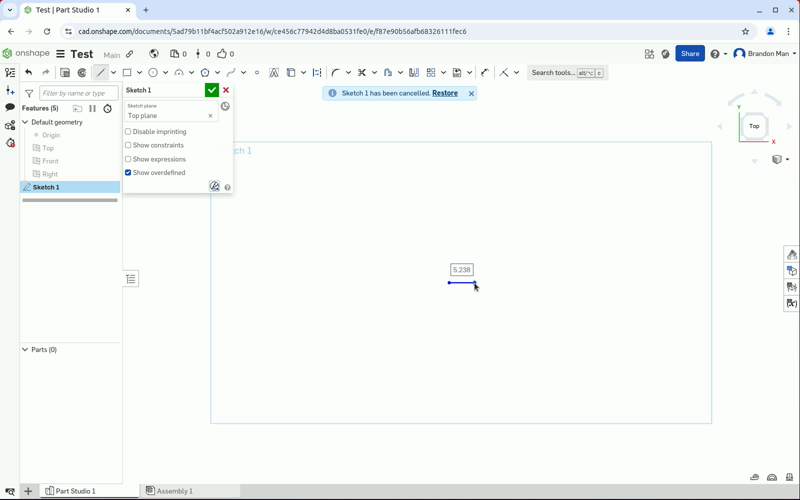
key(a)
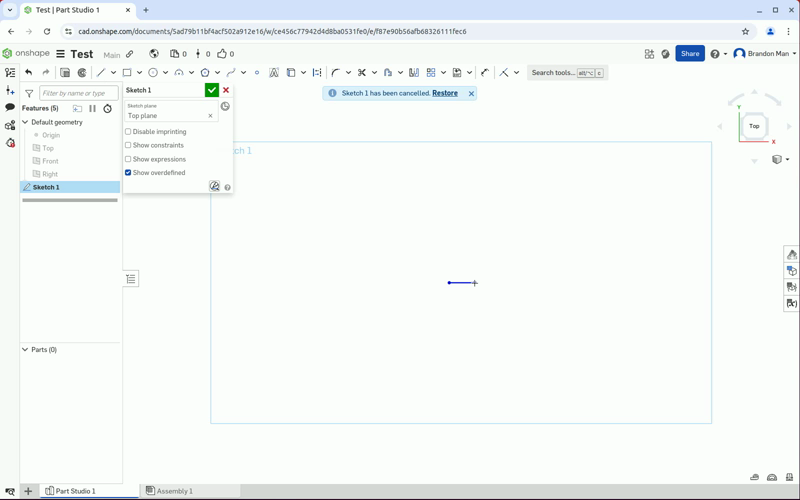
mouse_move(474, 282)
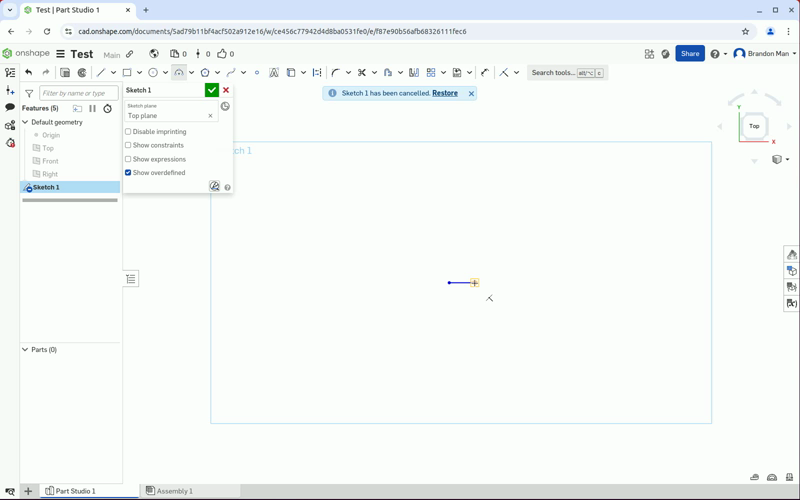
click(474, 282)
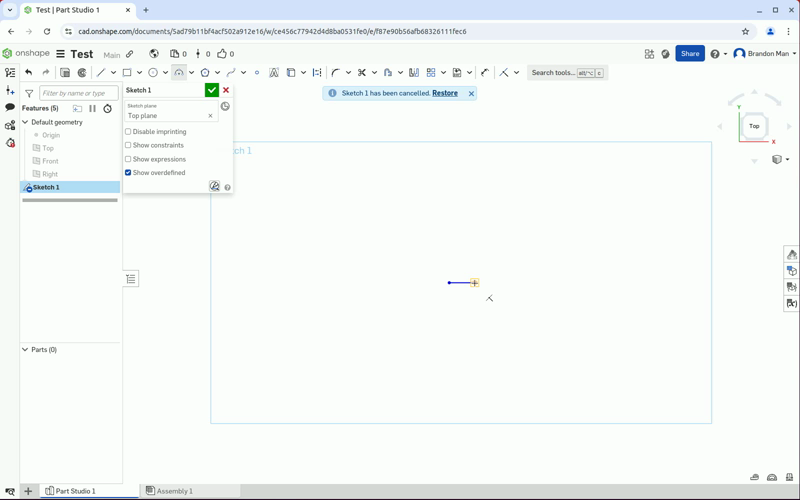
mouse_move(449, 282)
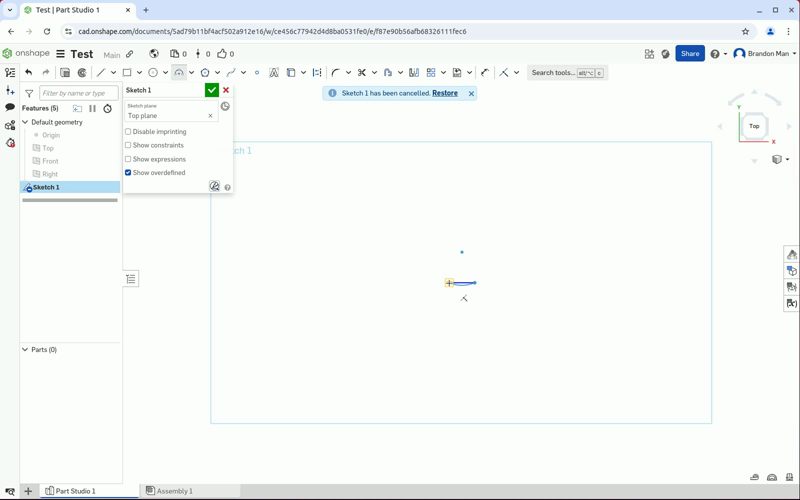
click(449, 282)
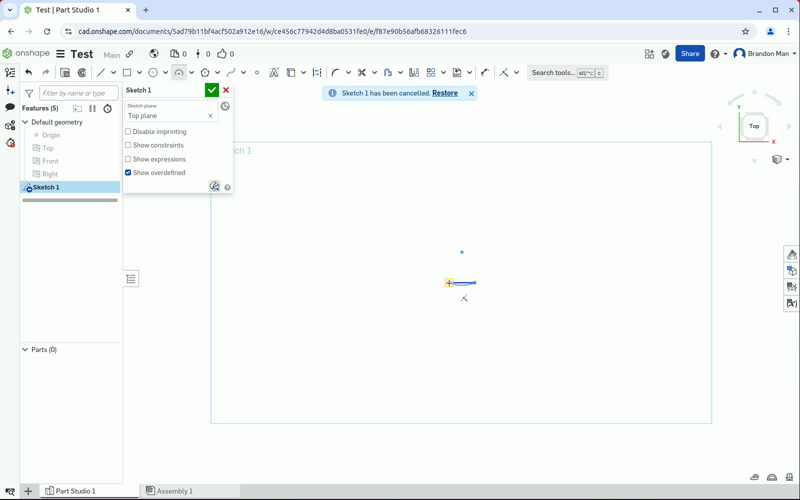
key_down(shift)
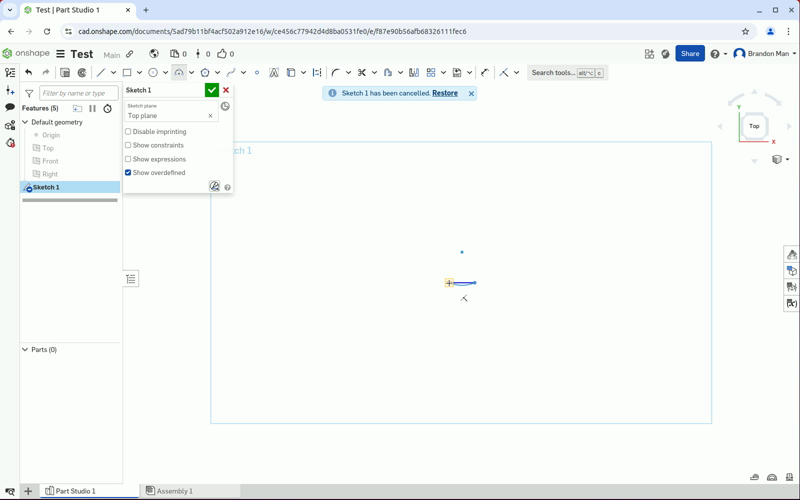
mouse_move(461, 270)
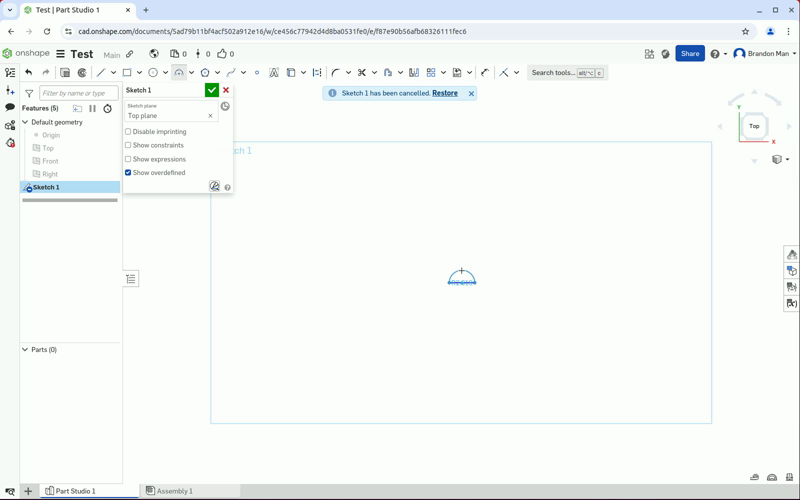
click(461, 270)
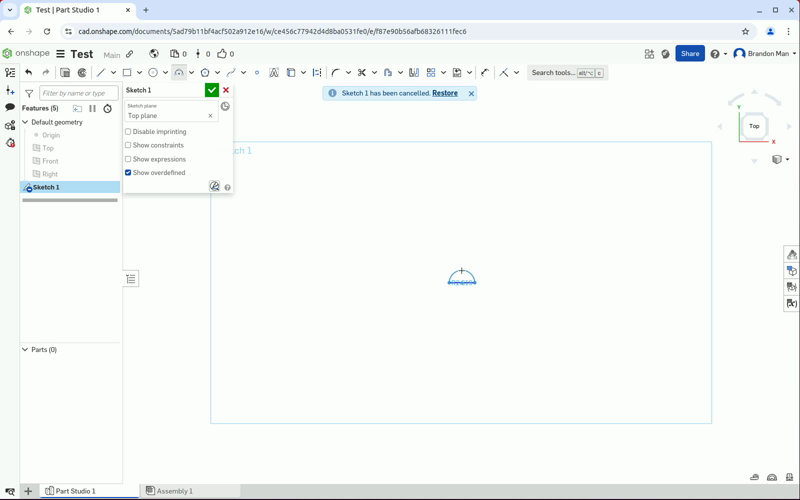
key_up(shift)
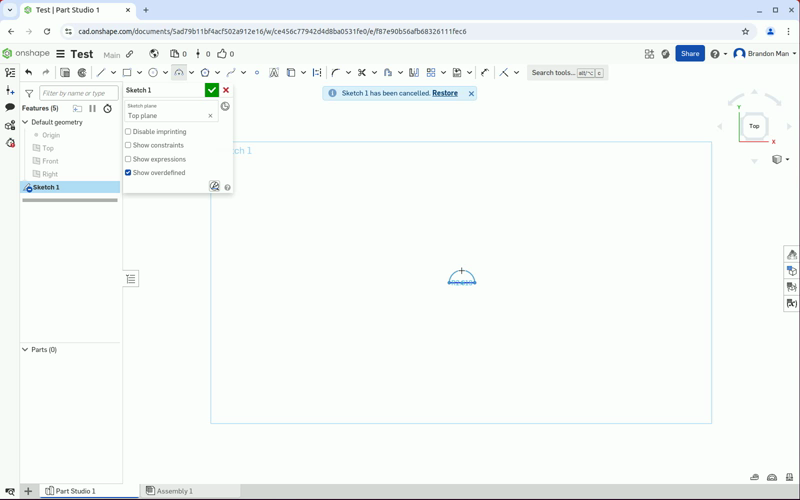
key(esc)
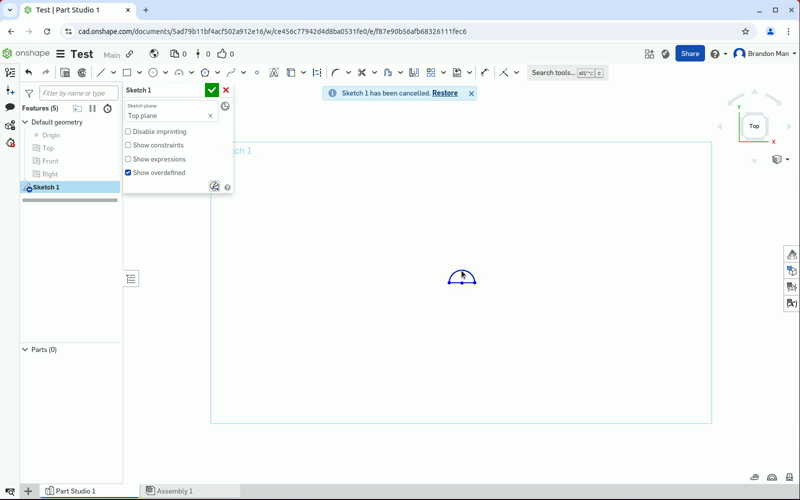
mouse_move(457, 276)
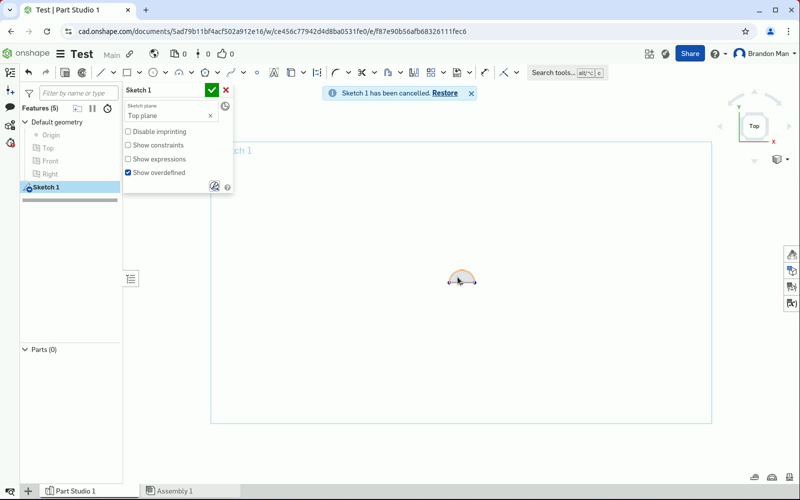
scroll(6)
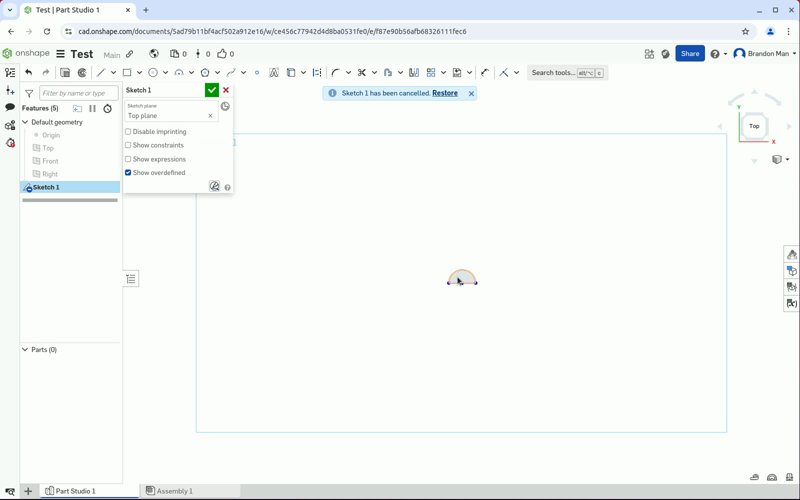
scroll(6)
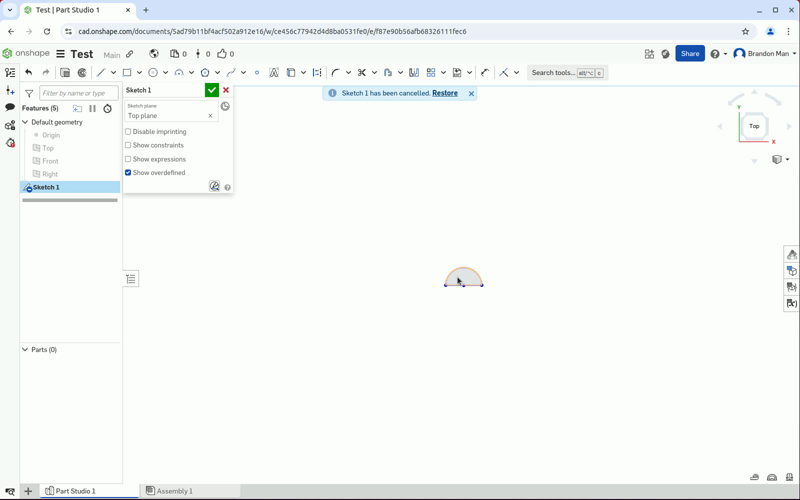
scroll(6)
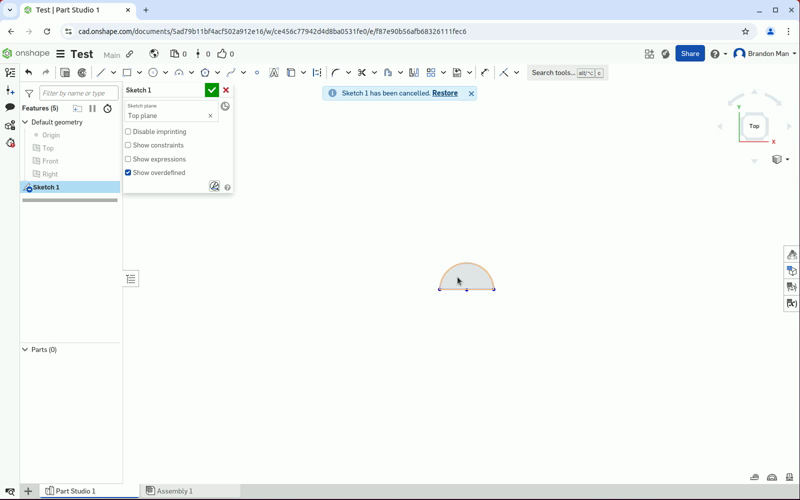
scroll(6)
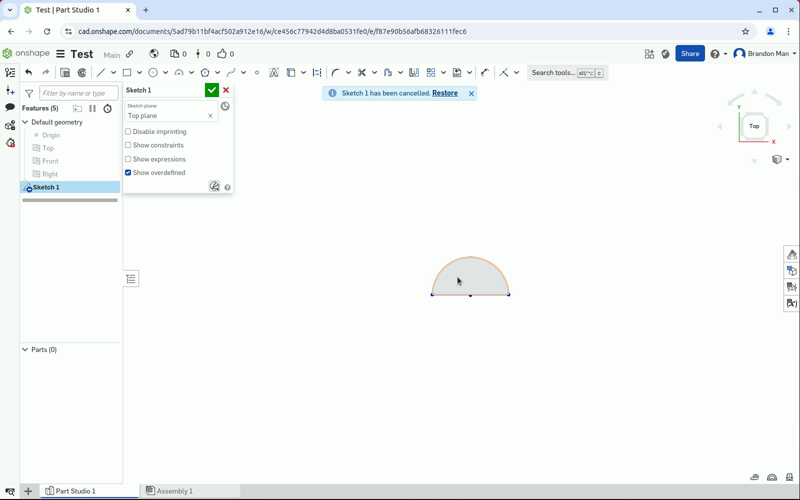
scroll(6)
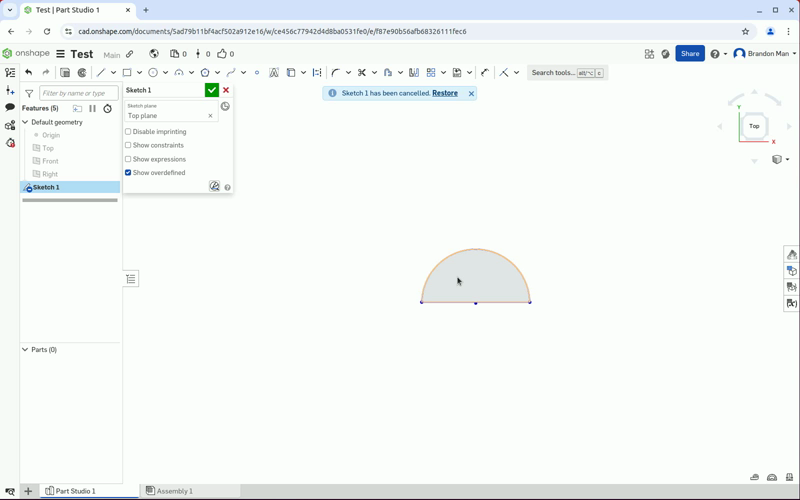
scroll(6)
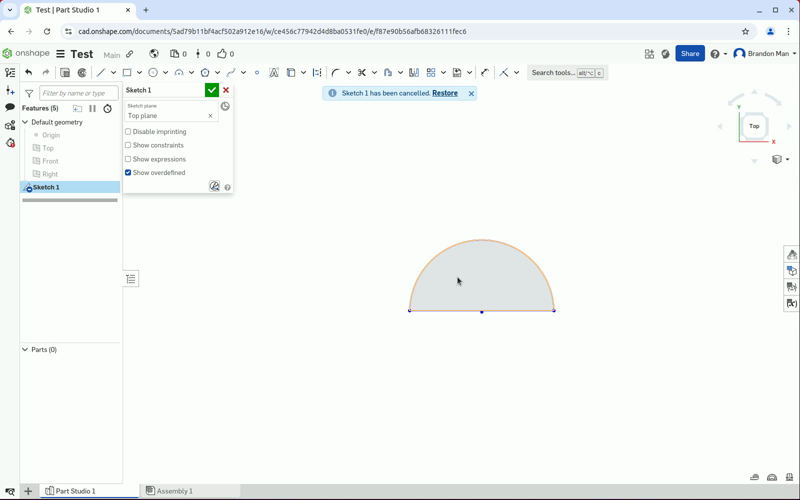
scroll(6)
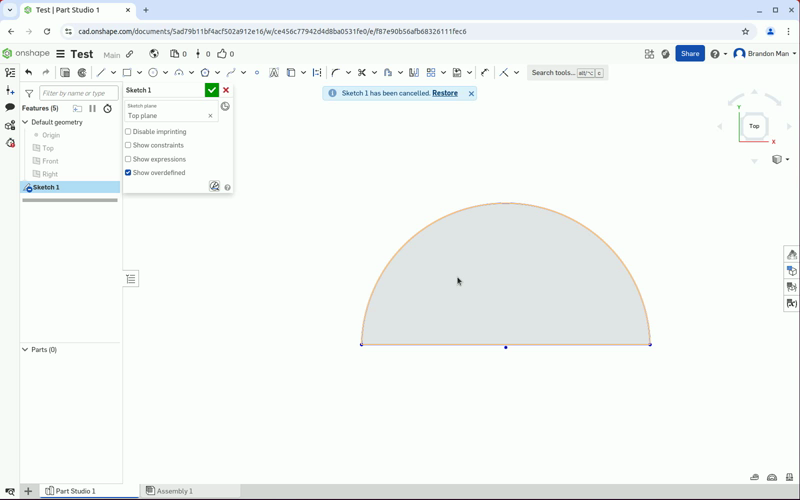
click(457, 276)
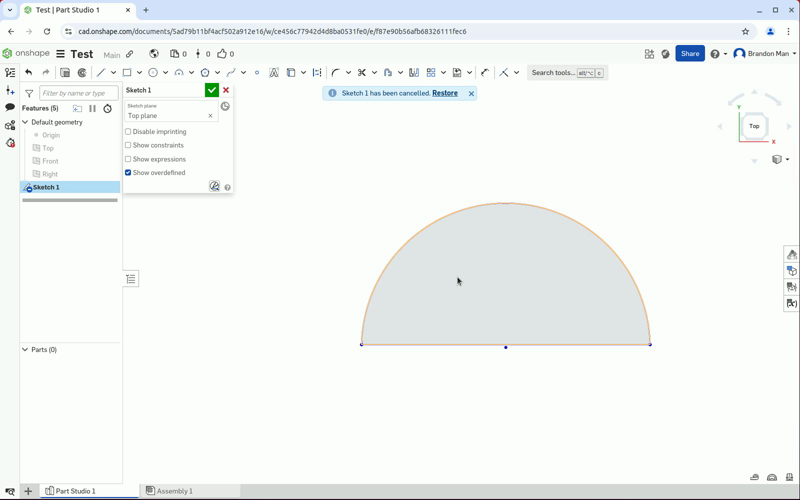
scroll(-6)
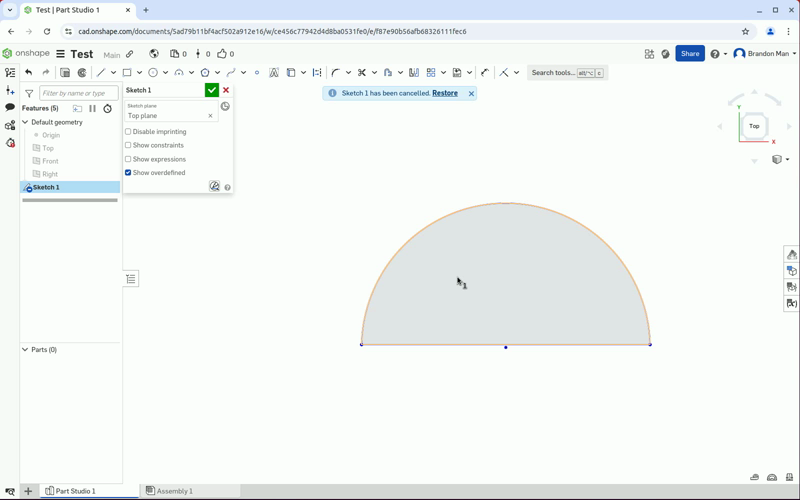
scroll(-6)
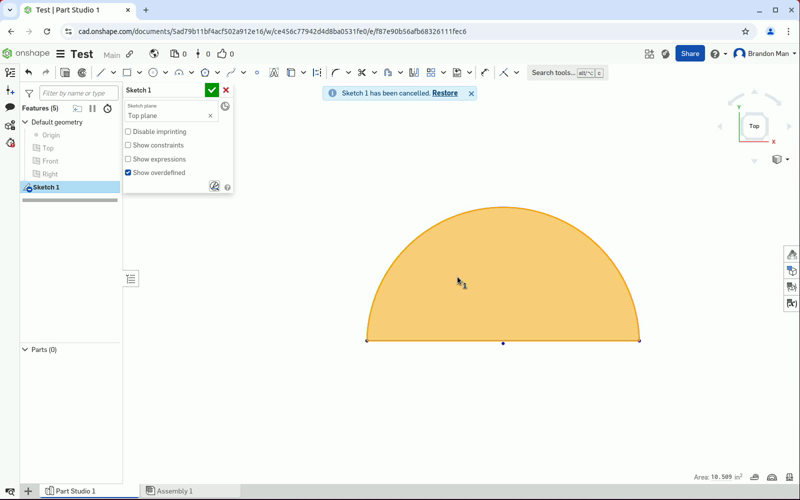
scroll(-6)
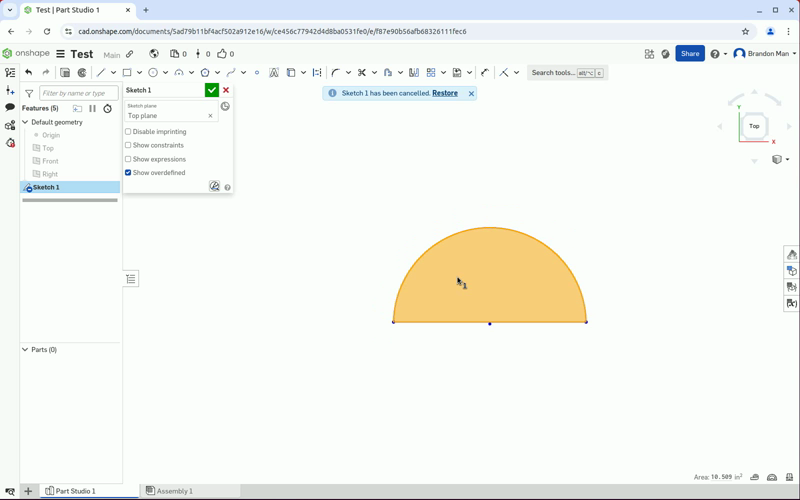
scroll(-6)
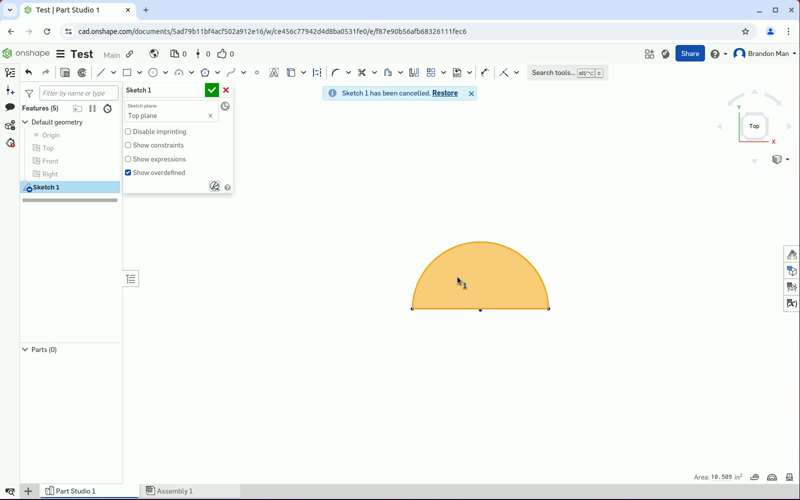
scroll(-6)
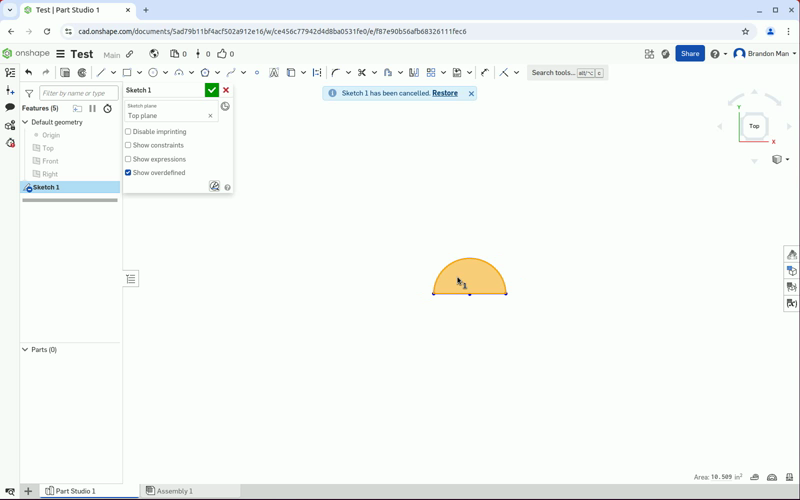
scroll(-6)
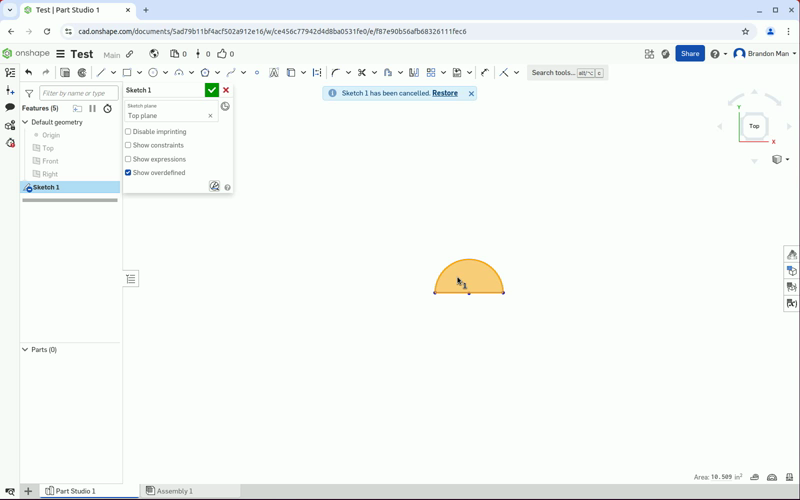
scroll(-6)
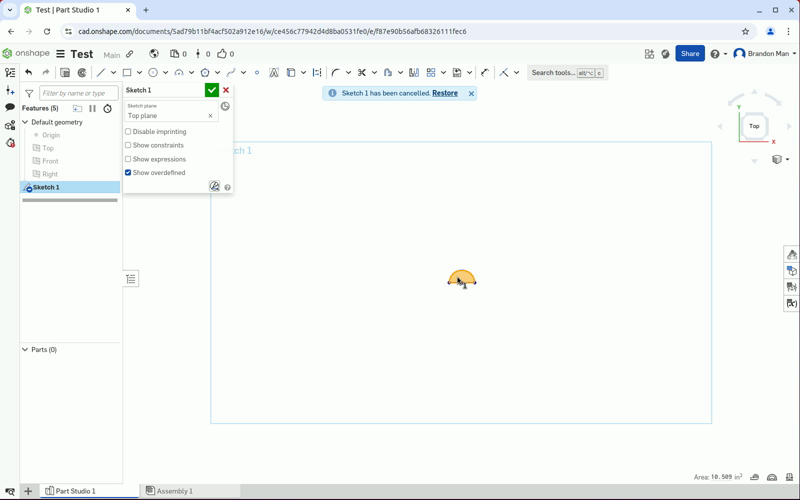
mouse_move(73, 352)
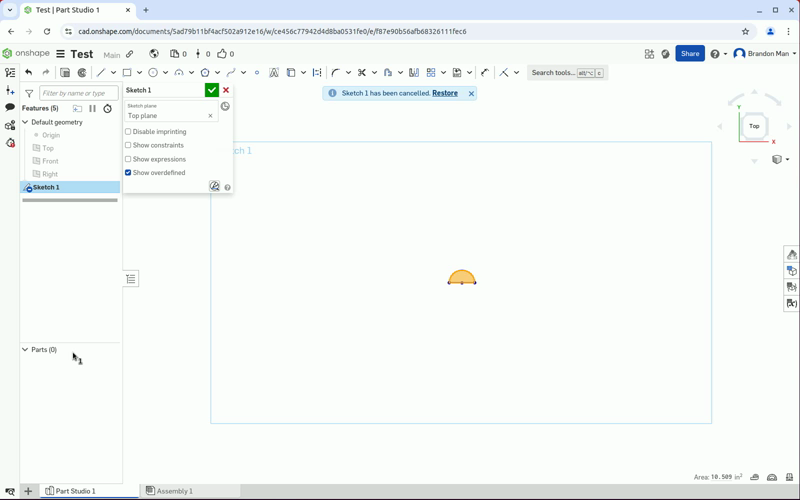
key(shift+y)
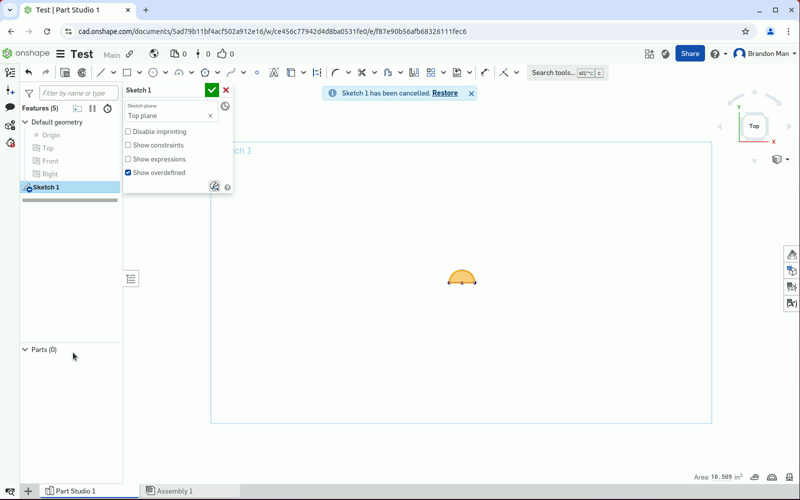
key(shift+e)
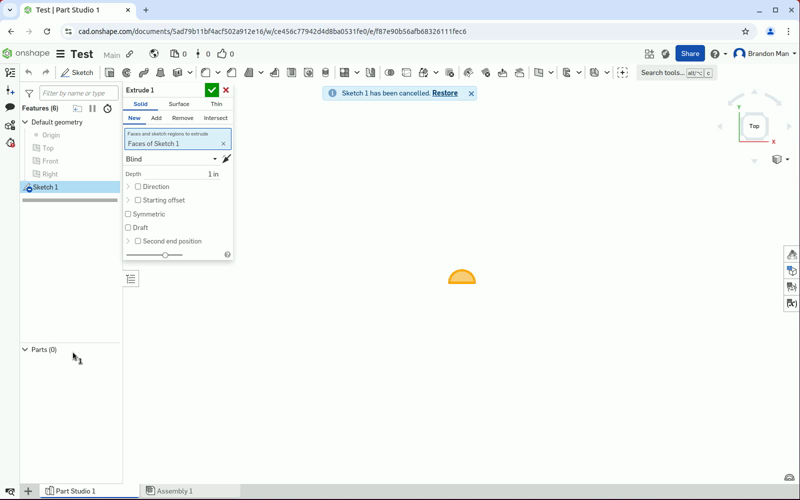
mouse_move(143, 106)
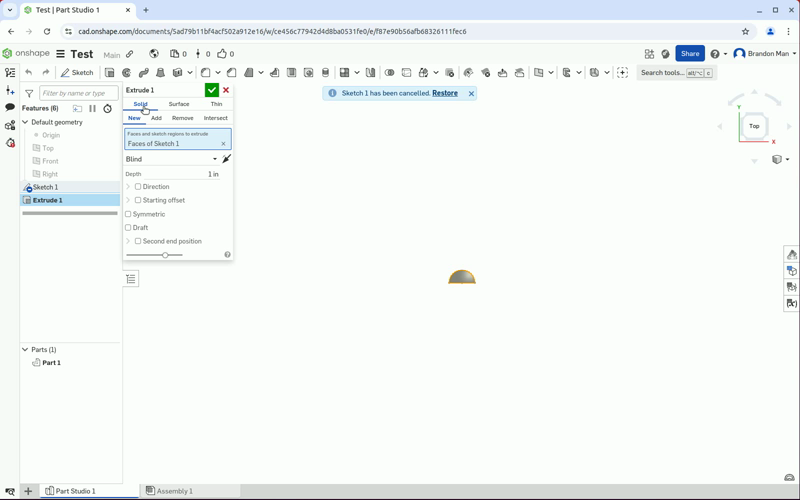
click(143, 106)
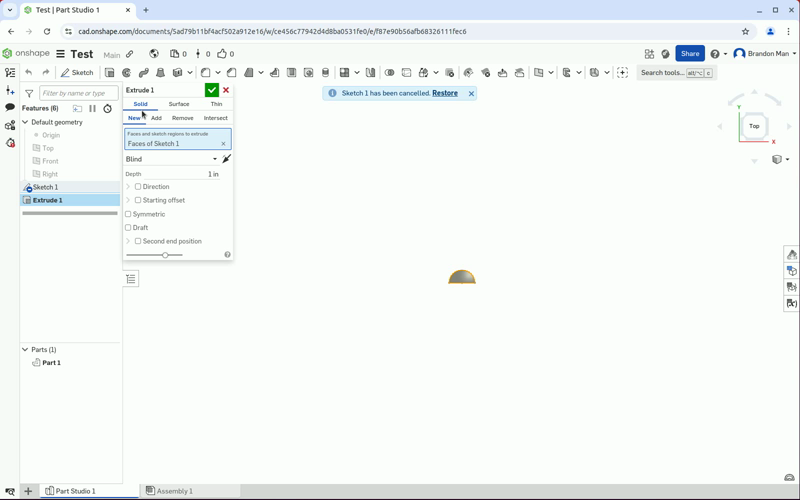
mouse_move(137, 120)
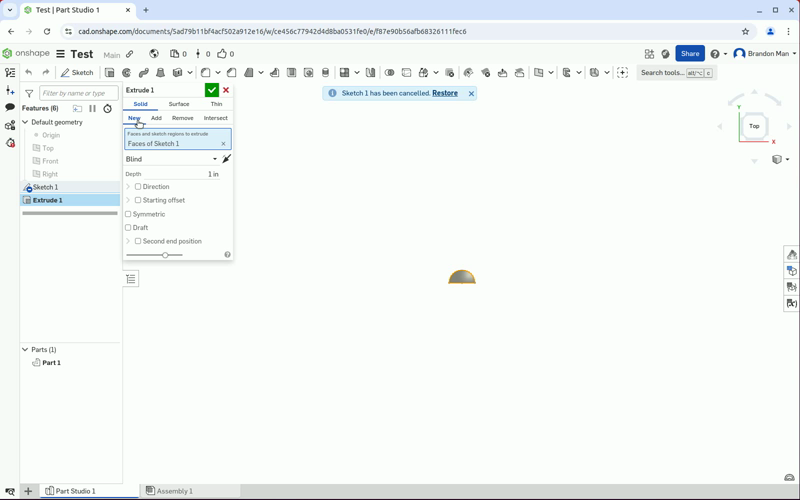
click(137, 120)
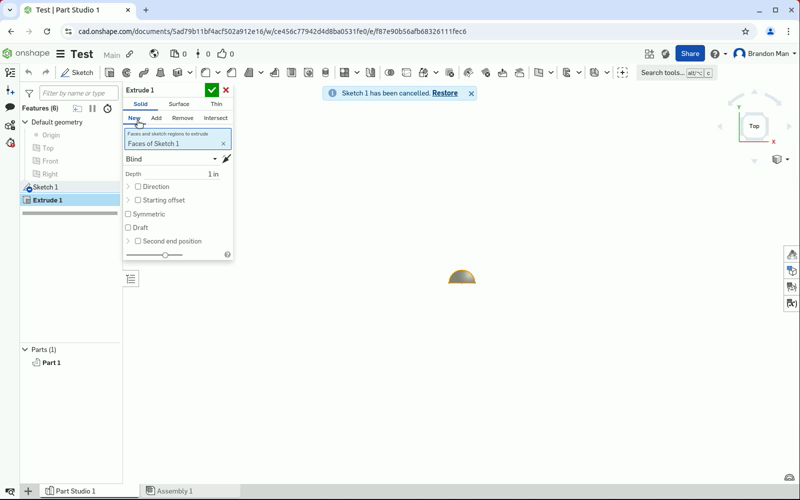
key(tab, 4)
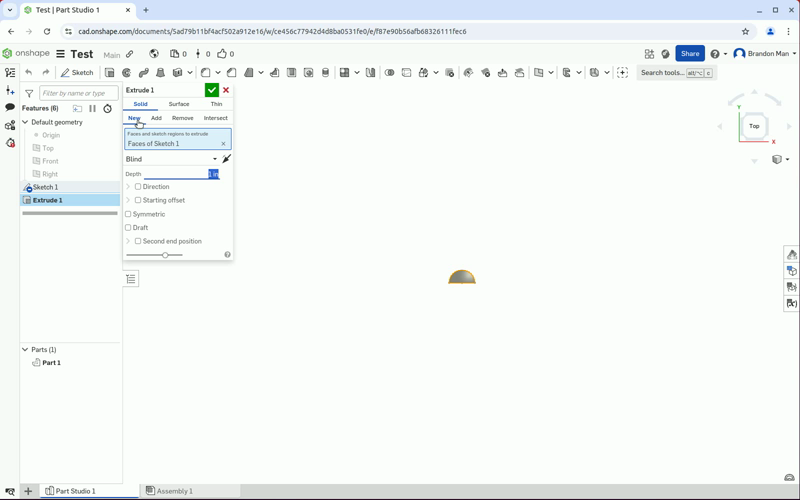
text(4.092)
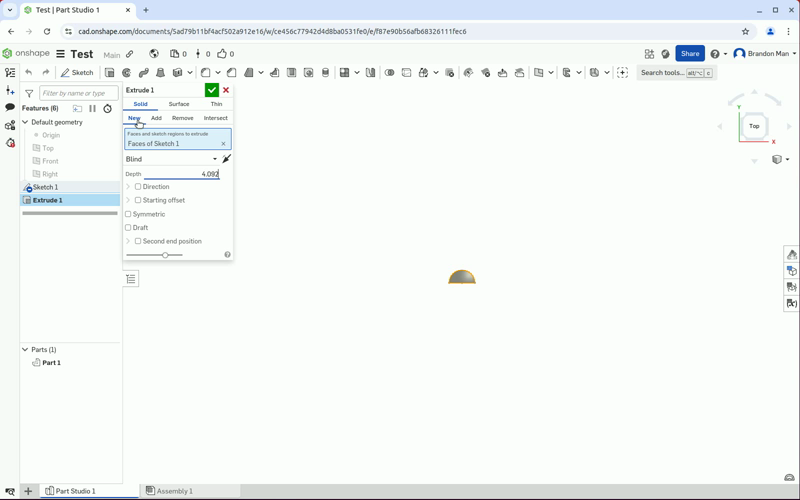
key(enter)
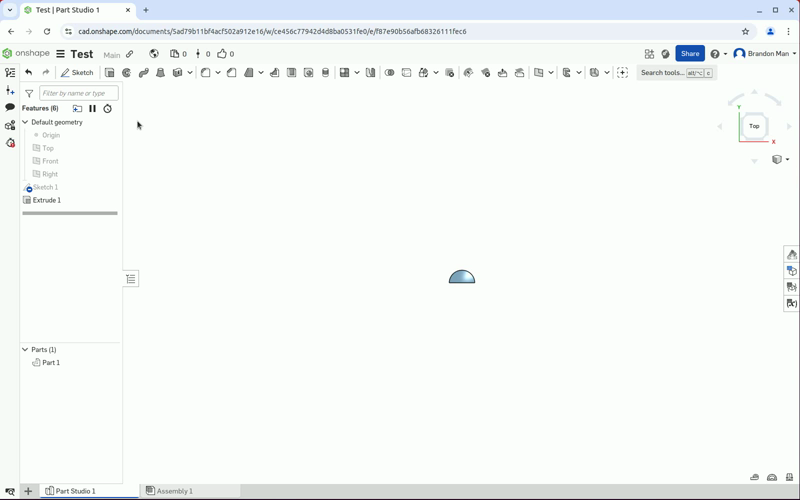
key(shift+h)
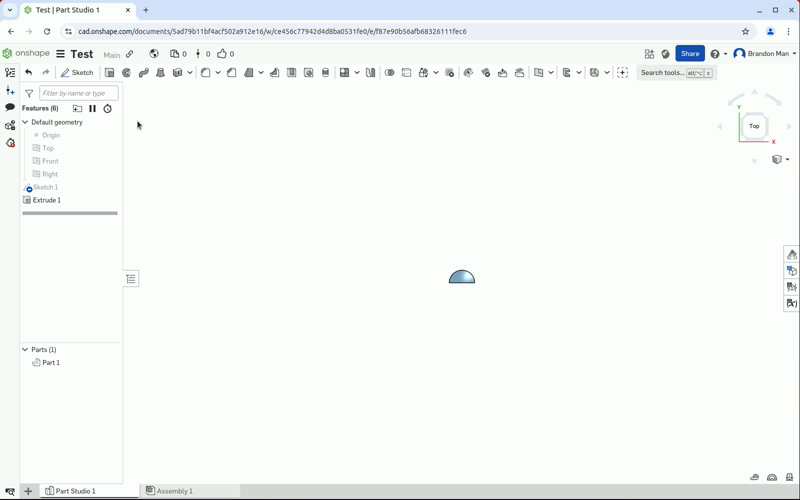
key(shift+h)
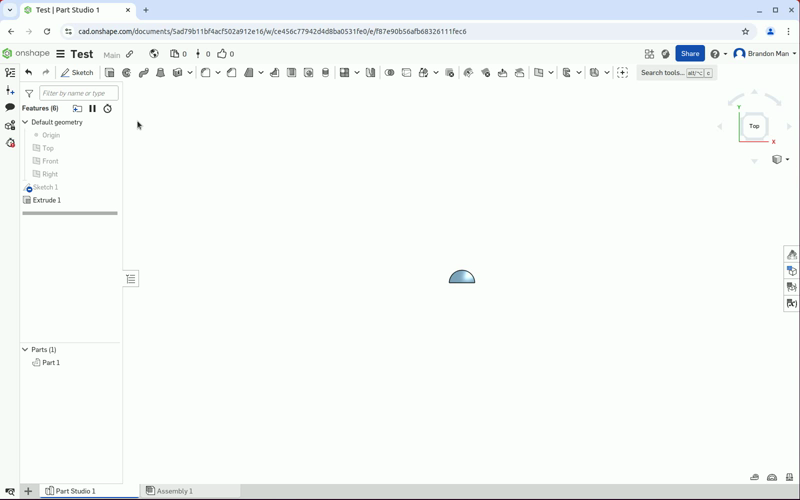
mouse_move(73, 189)
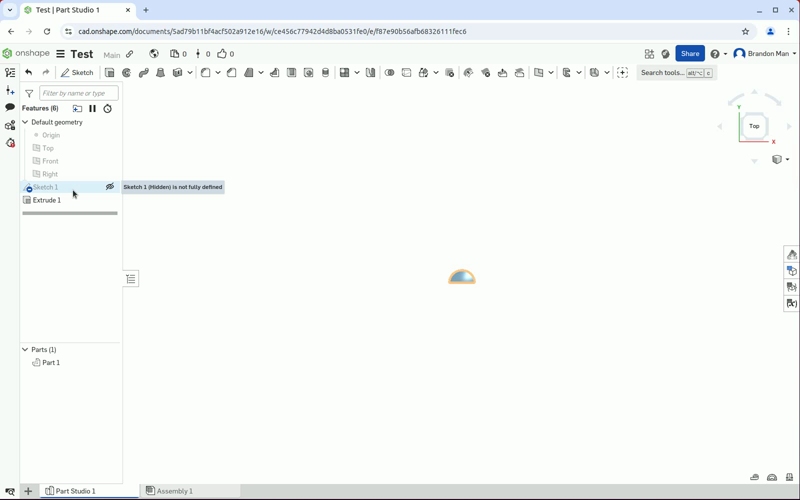
click(73, 189)
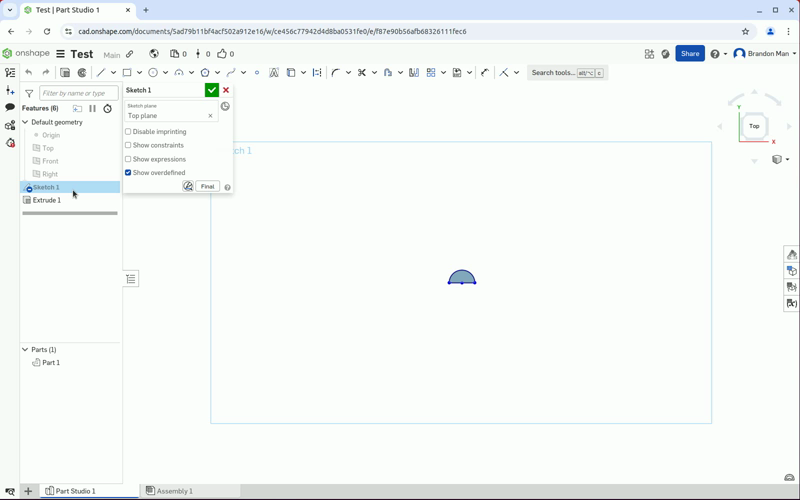
mouse_move(229, 92)
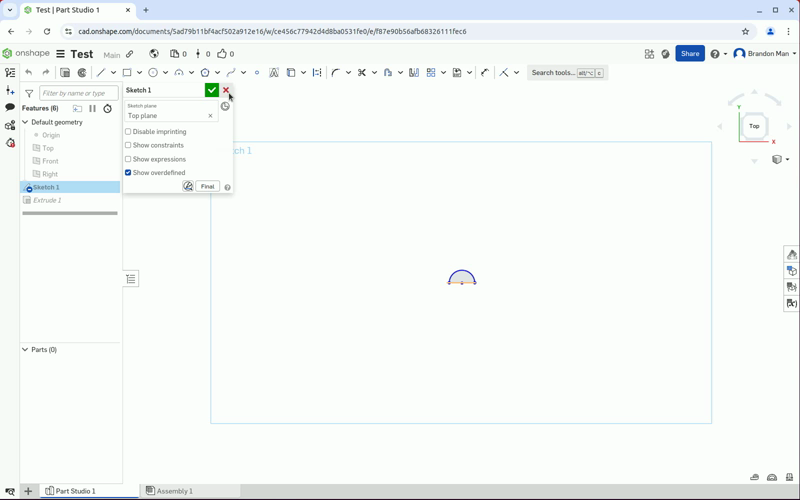
click(229, 92)
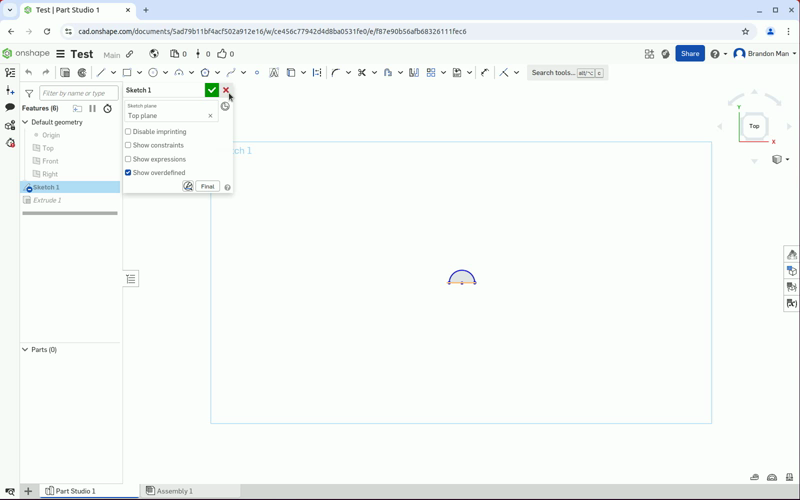
key(shift+s)
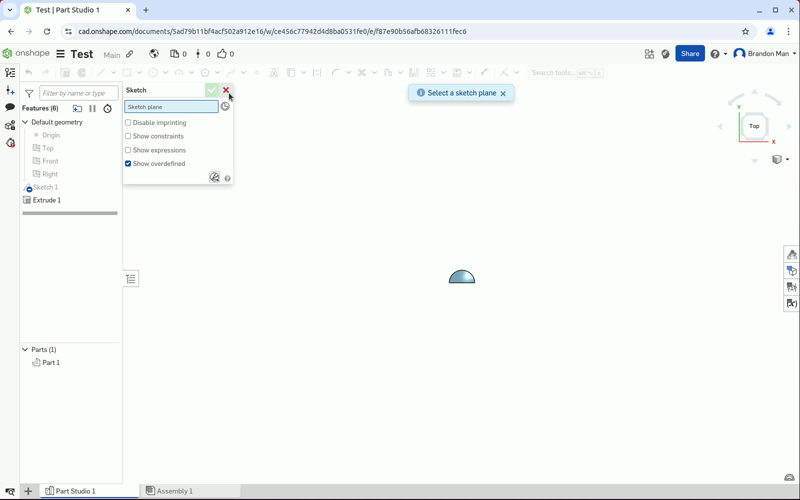
mouse_move(73, 150)
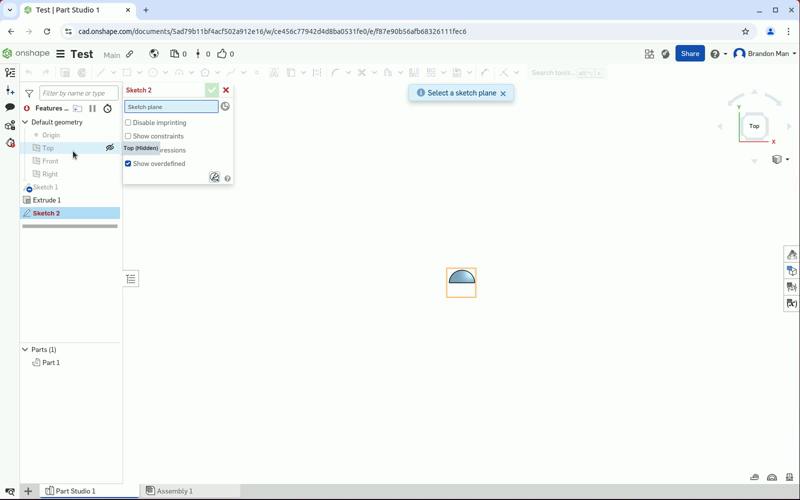
click(73, 150)
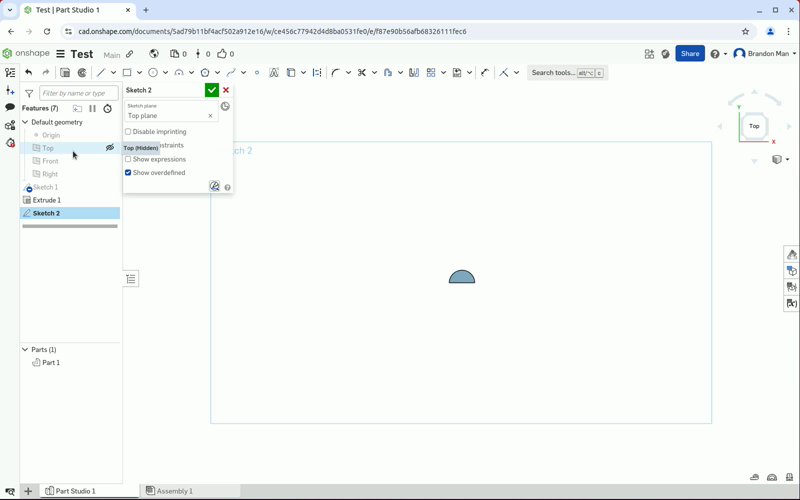
mouse_move(73, 352)
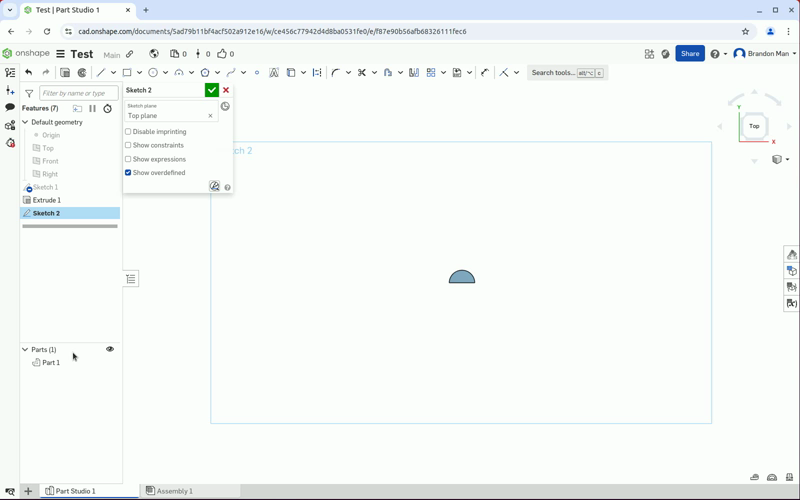
key(y)
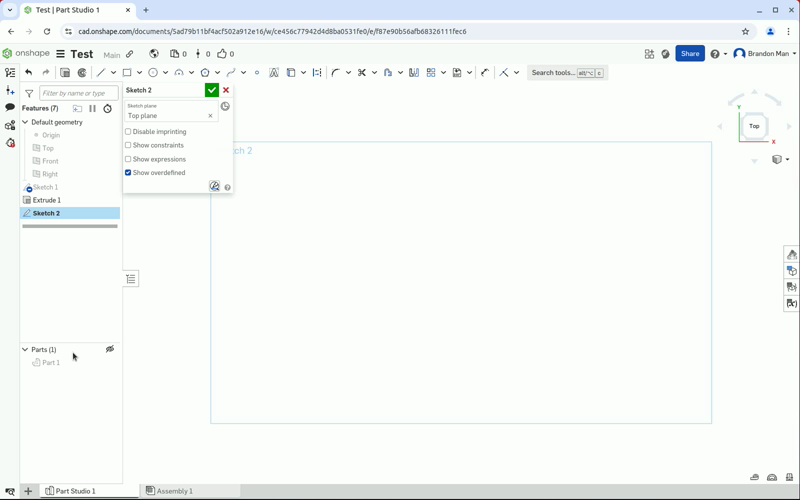
key(a)
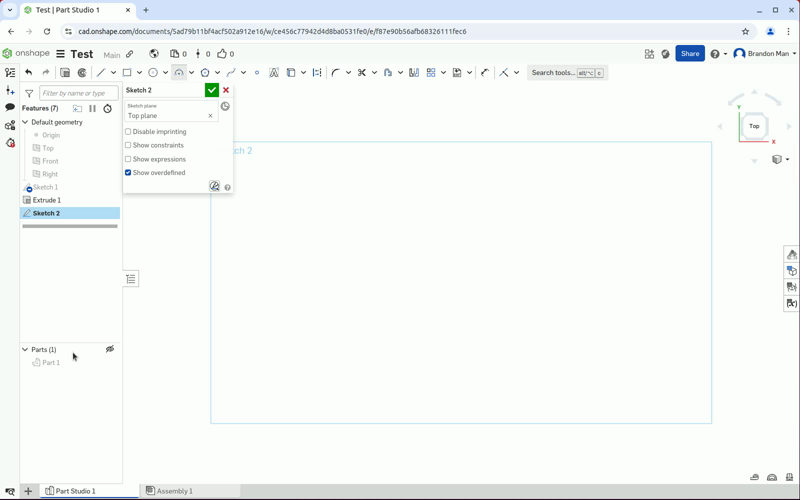
key_down(shift)
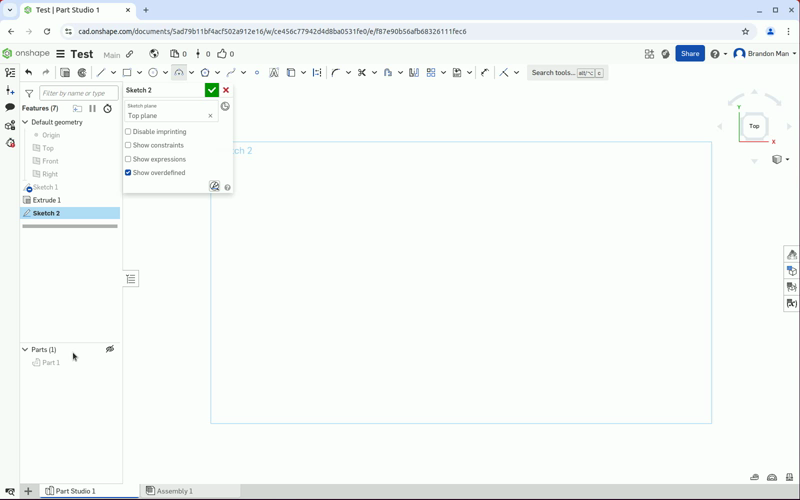
mouse_move(449, 282)
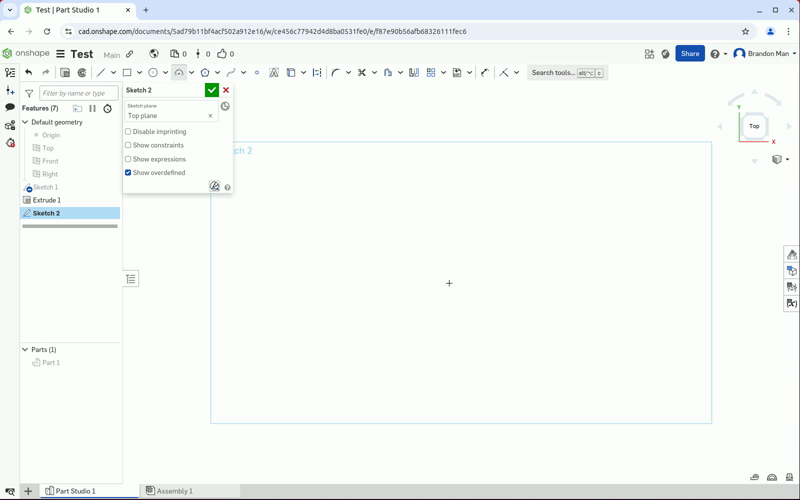
click(449, 282)
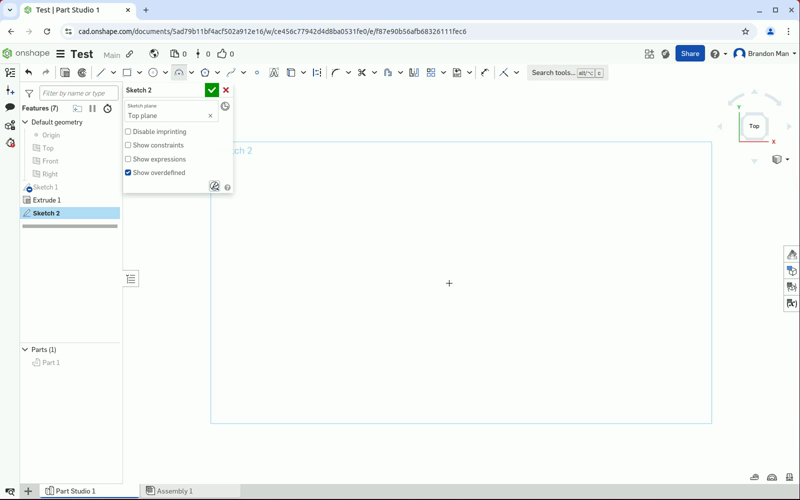
key_up(shift)
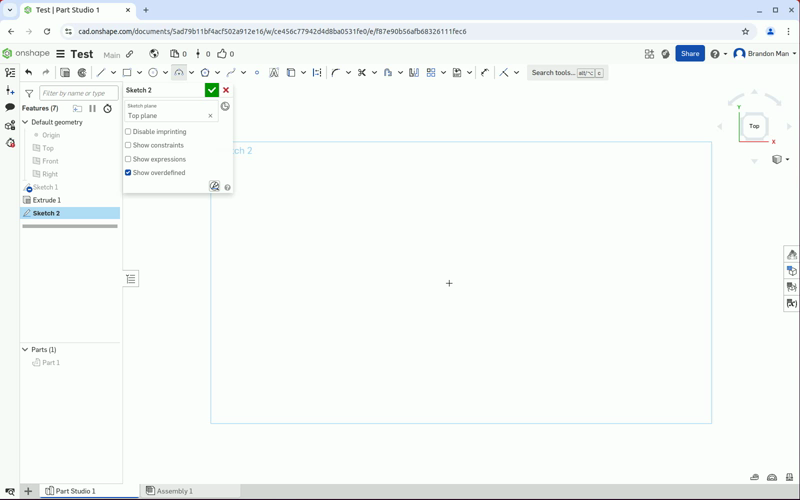
key_down(shift)
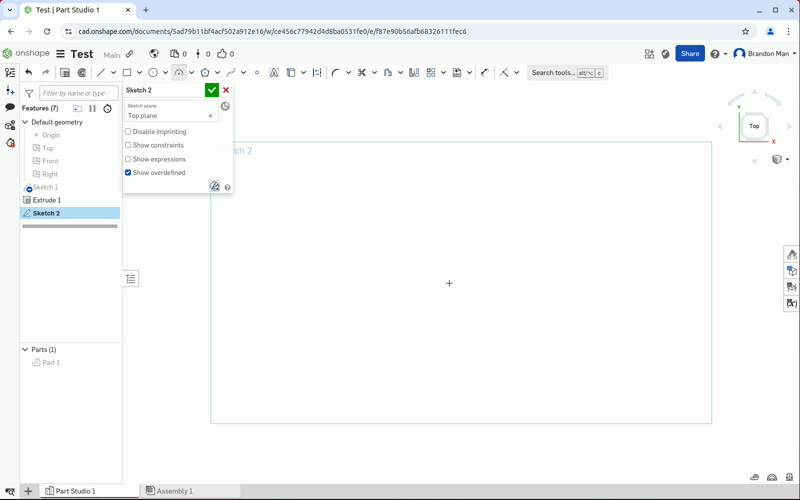
mouse_move(474, 282)
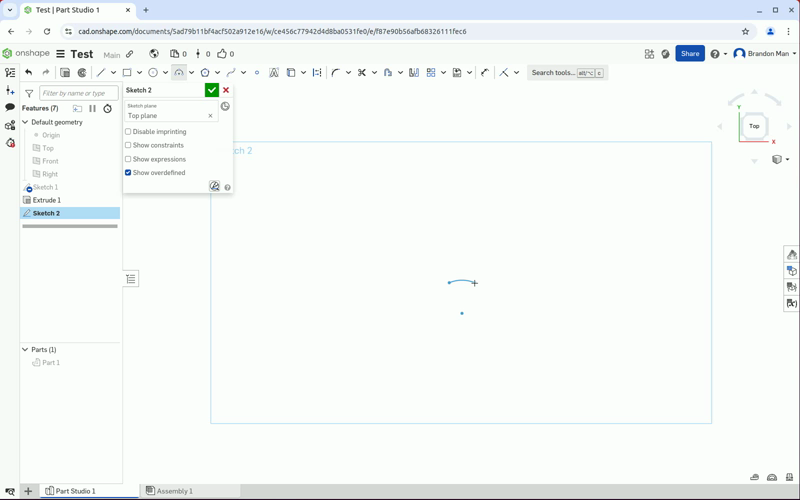
click(474, 282)
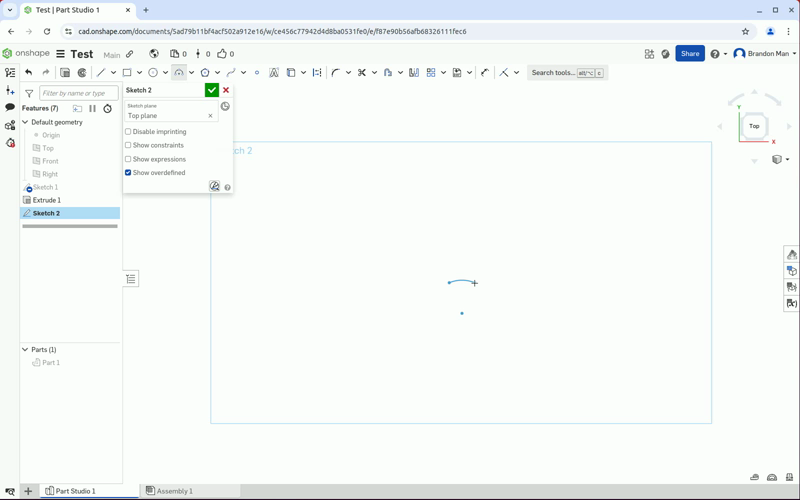
mouse_move(461, 295)
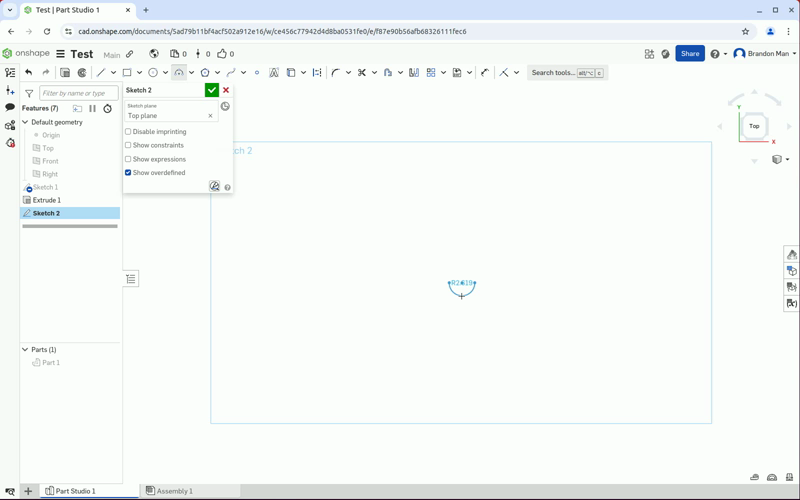
click(461, 295)
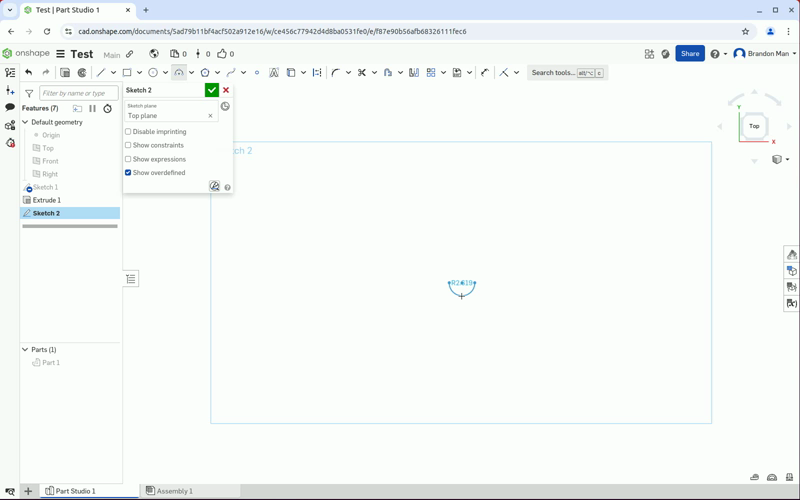
key_up(shift)
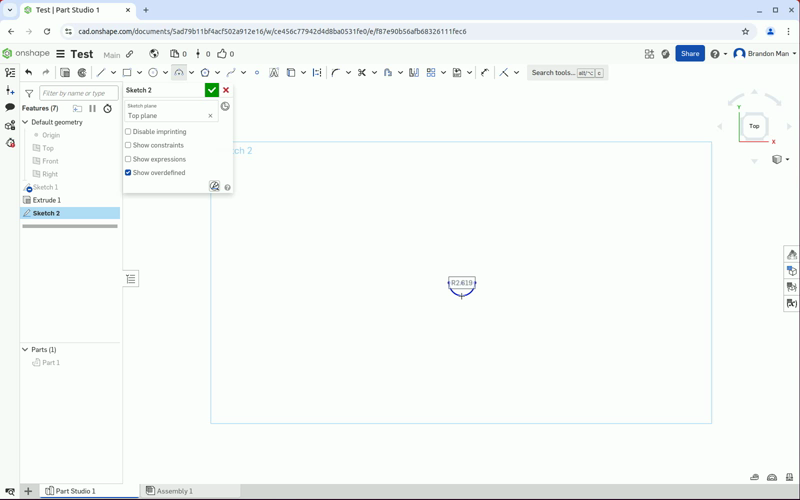
key(esc)
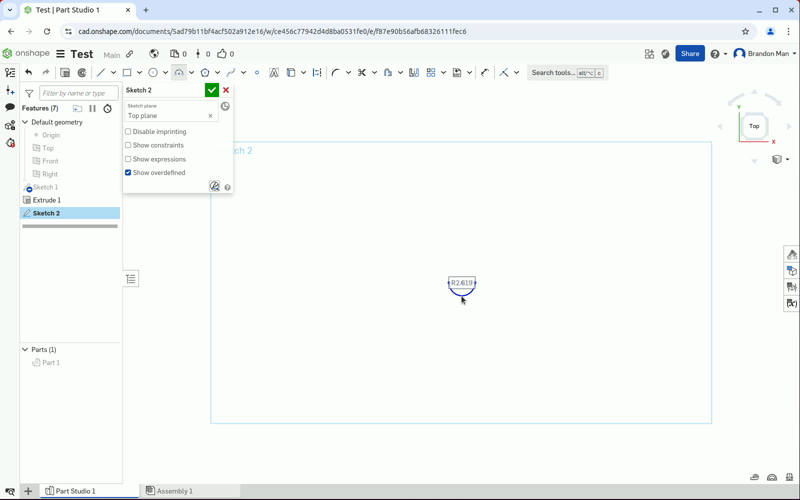
key(l)
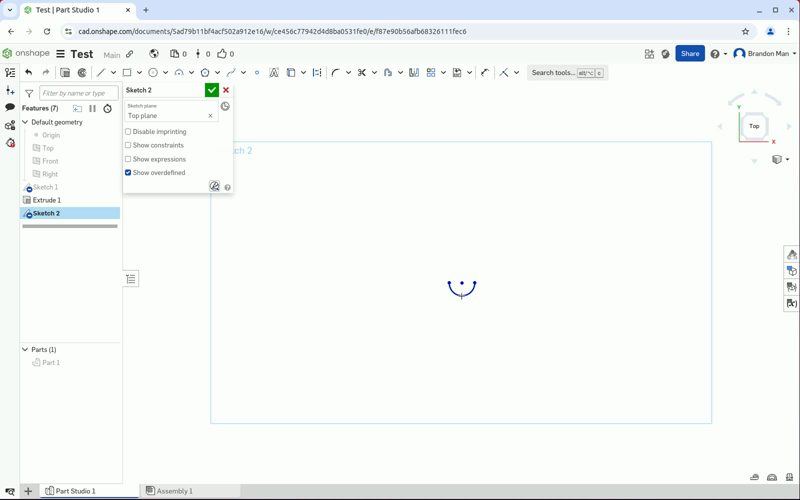
mouse_move(474, 282)
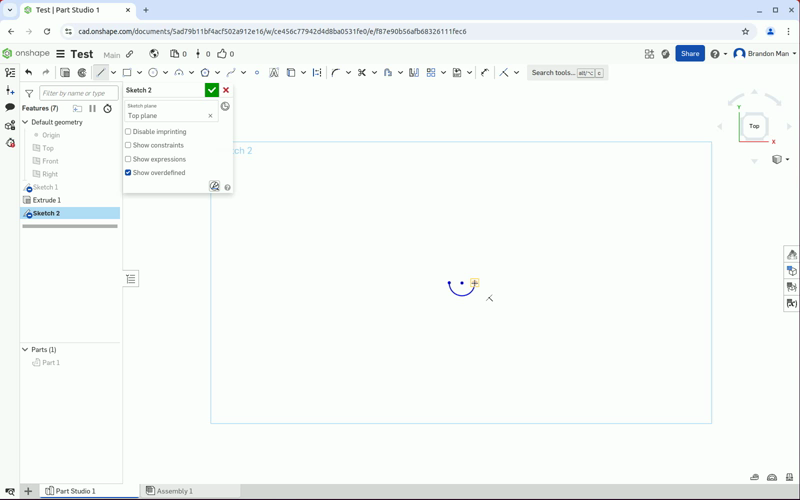
click(474, 282)
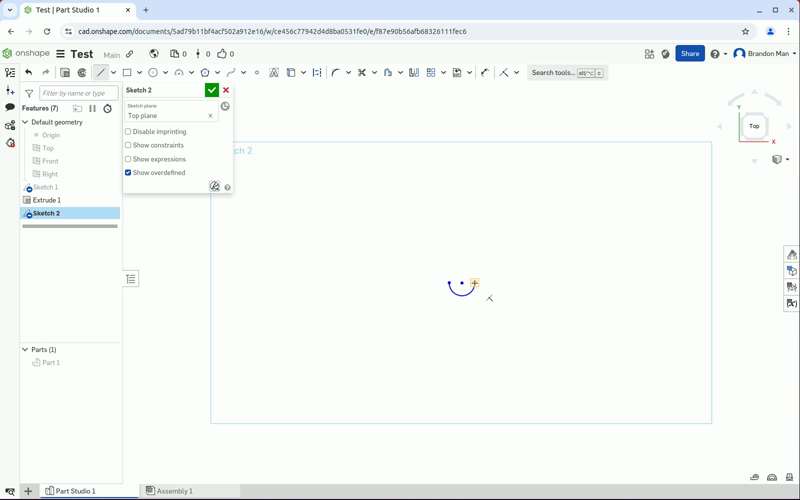
mouse_move(504, 282)
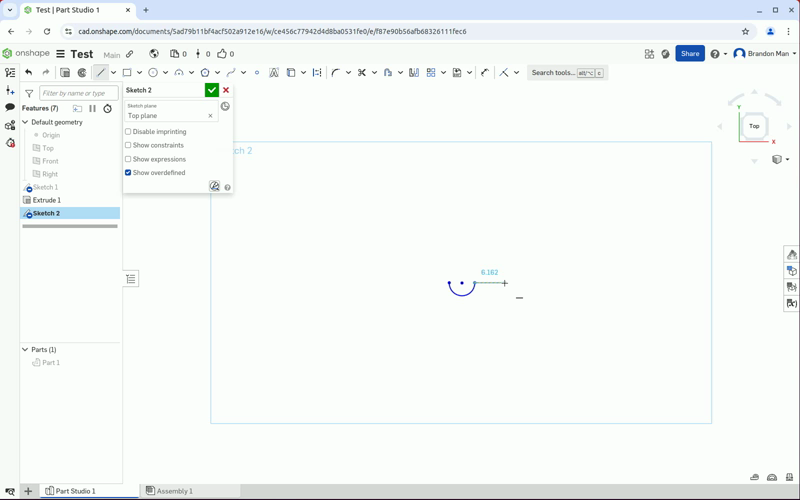
key_down(shift)
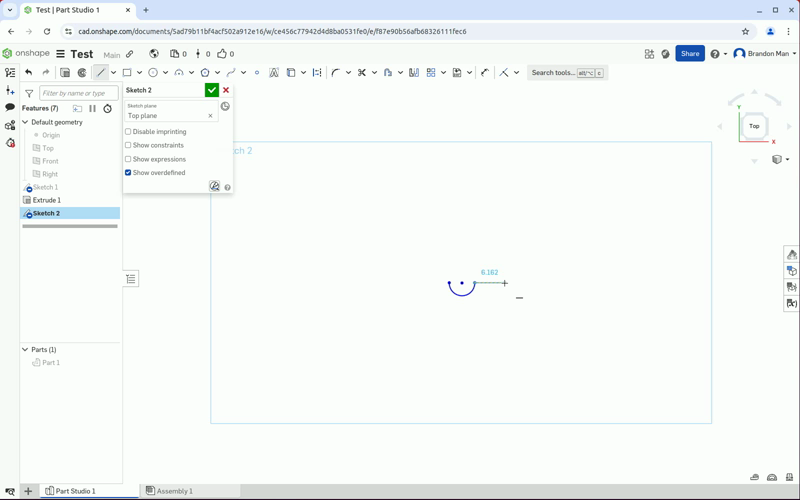
mouse_move(449, 282)
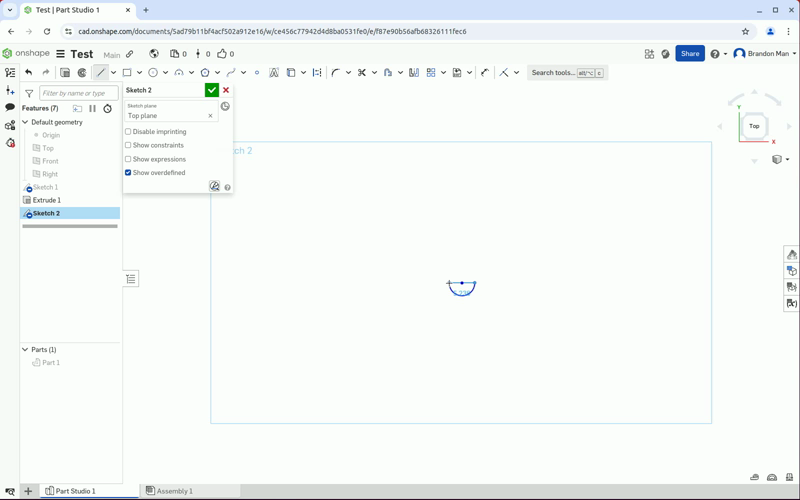
key_up(shift)
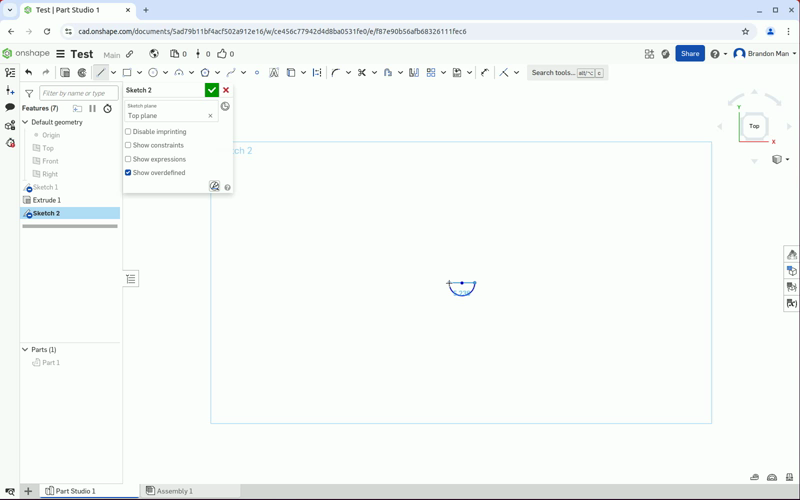
click(449, 282)
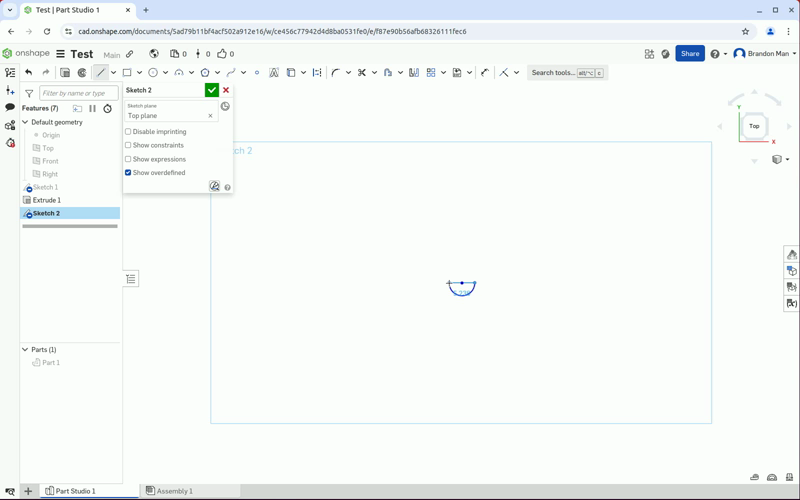
key(esc)
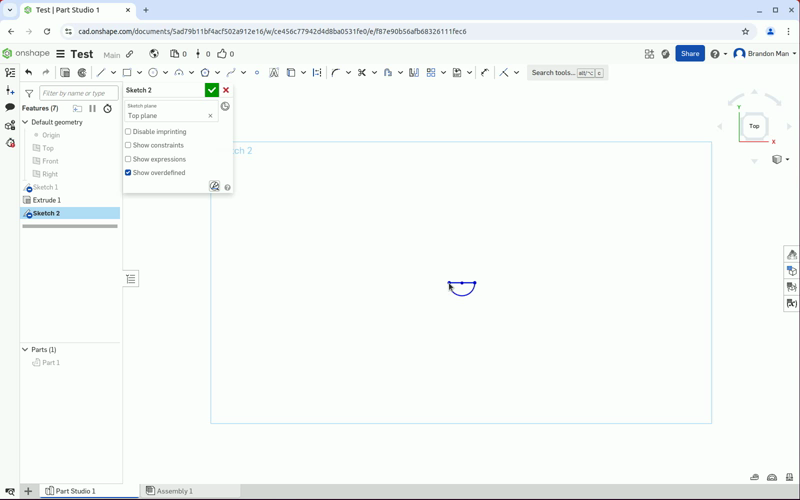
mouse_move(454, 292)
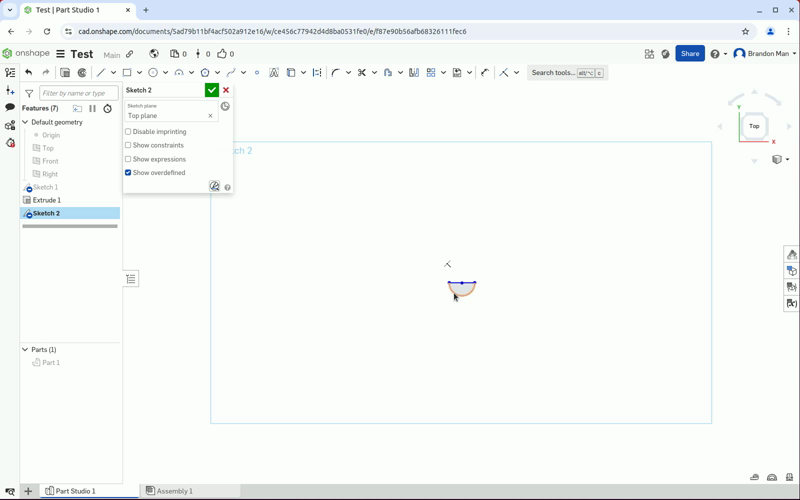
scroll(6)
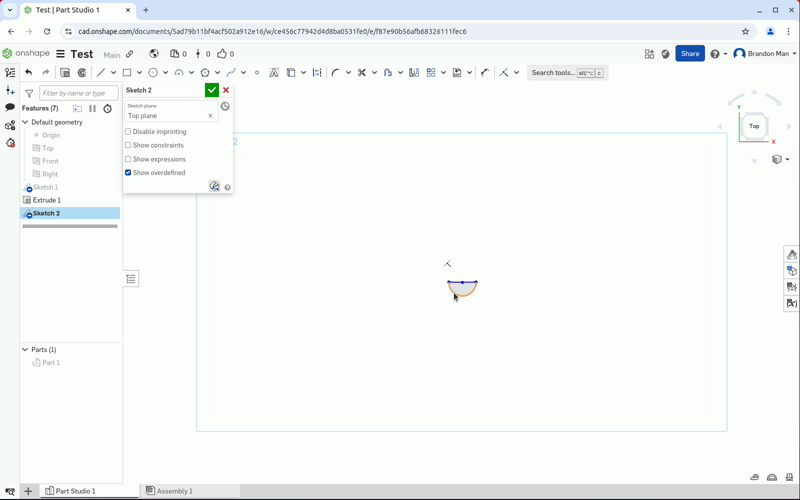
scroll(6)
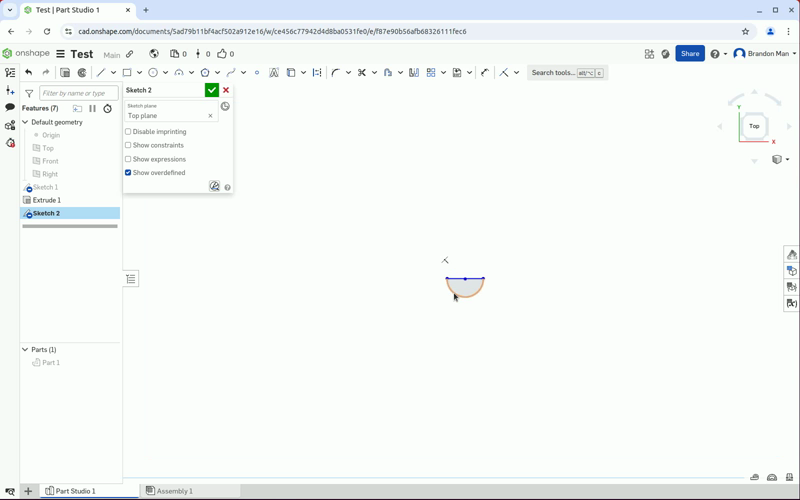
scroll(6)
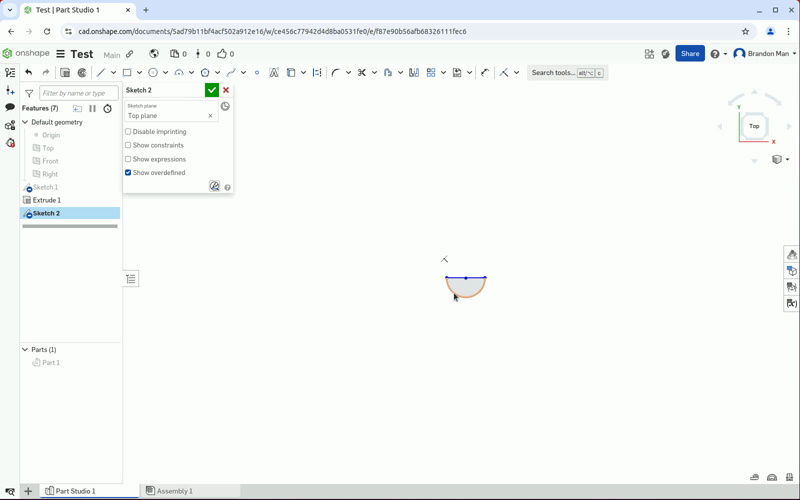
scroll(6)
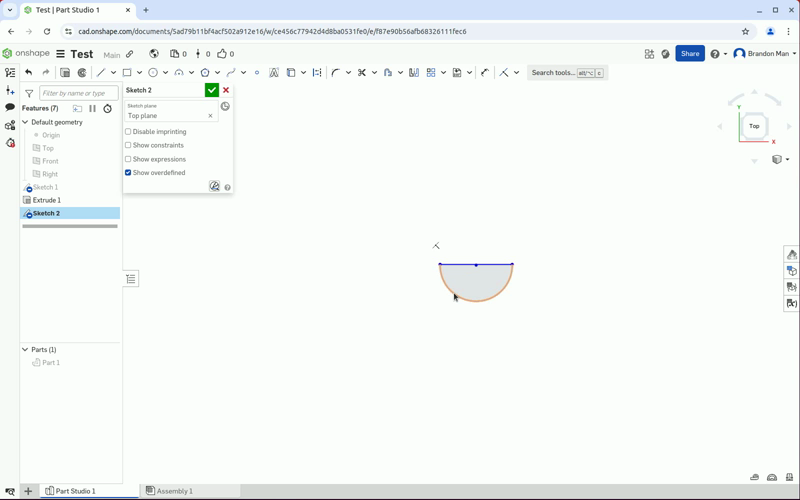
scroll(6)
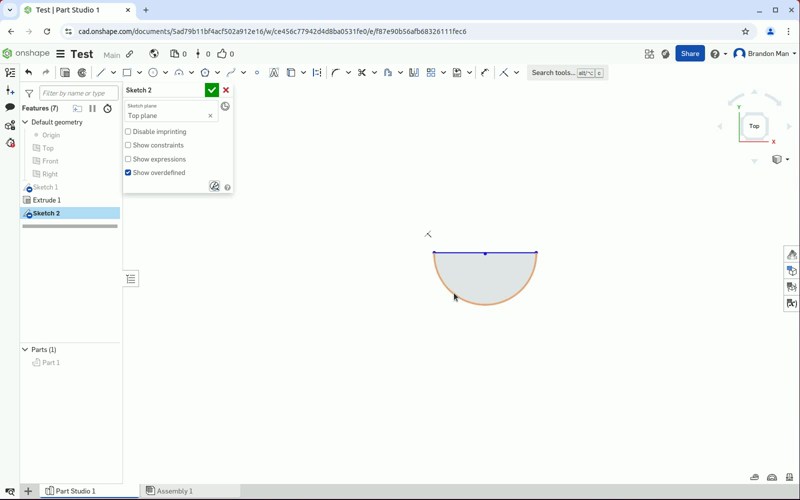
scroll(6)
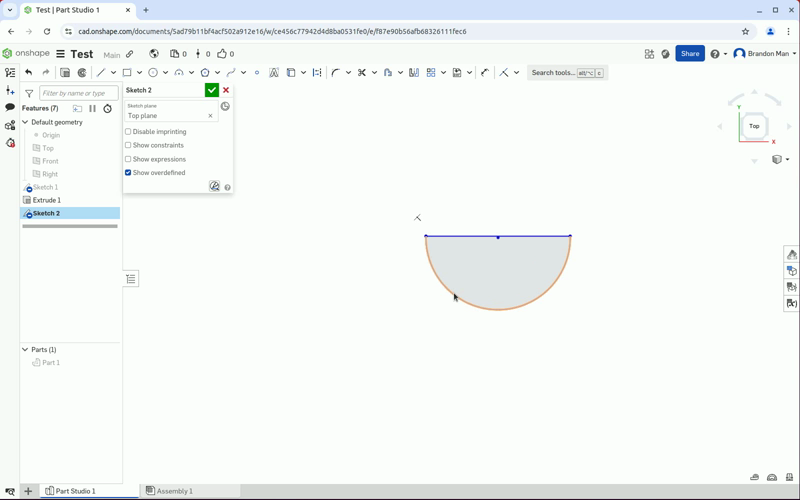
scroll(6)
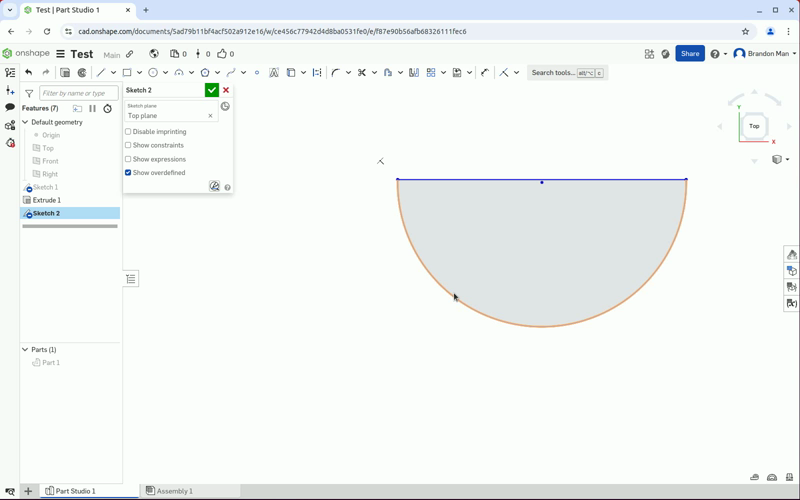
click(454, 292)
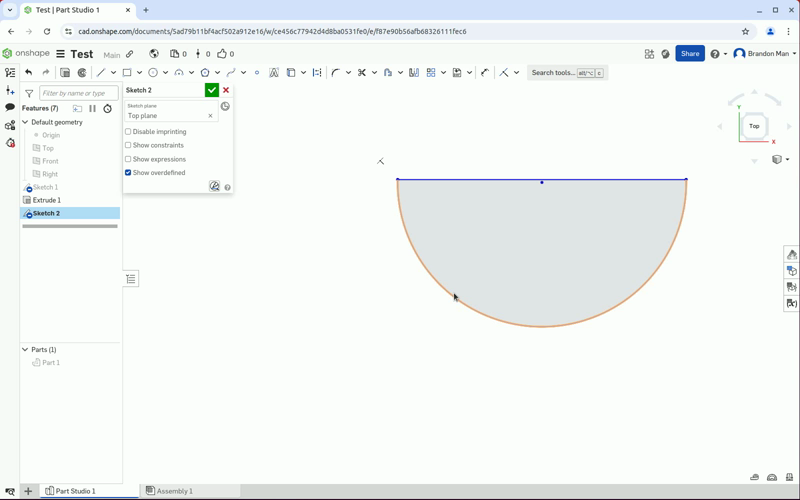
scroll(-6)
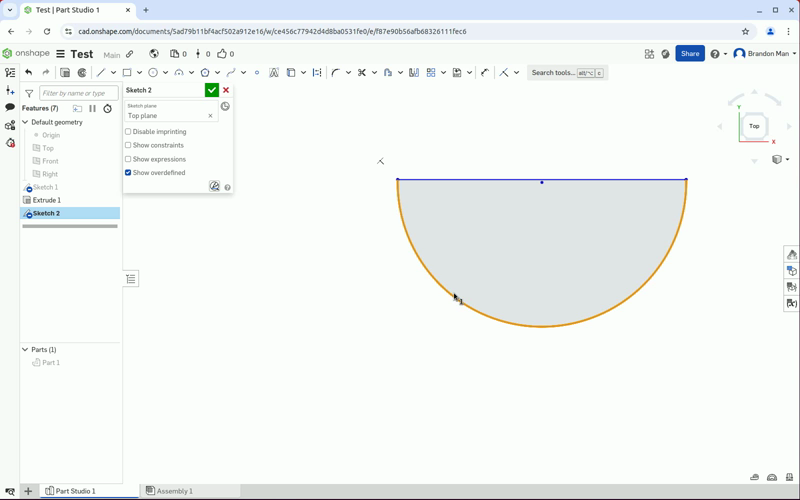
scroll(-6)
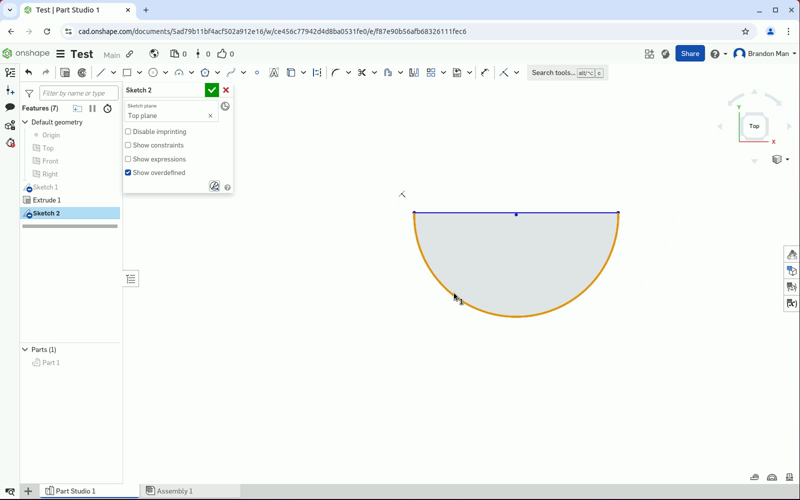
scroll(-6)
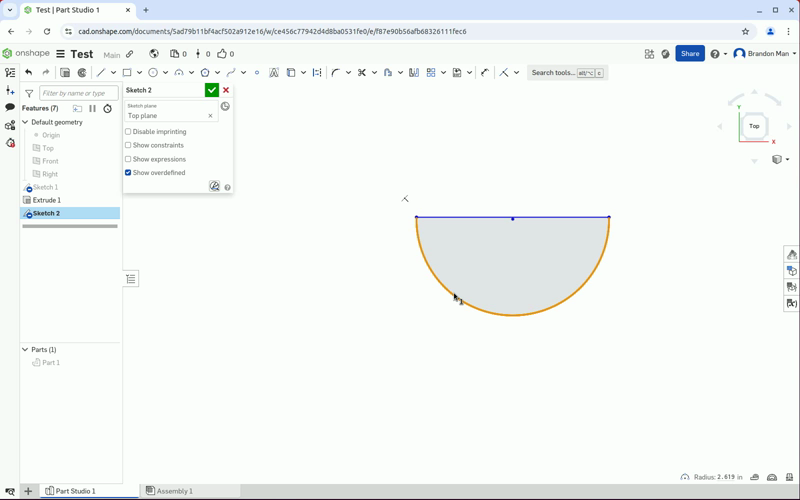
scroll(-6)
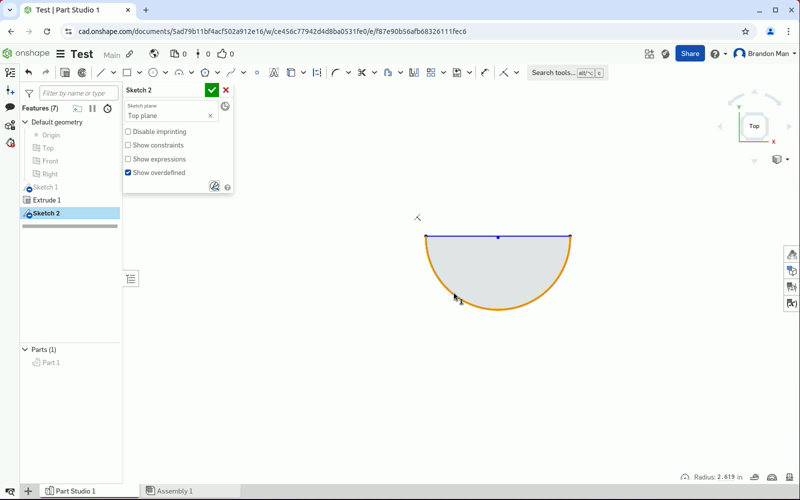
scroll(-6)
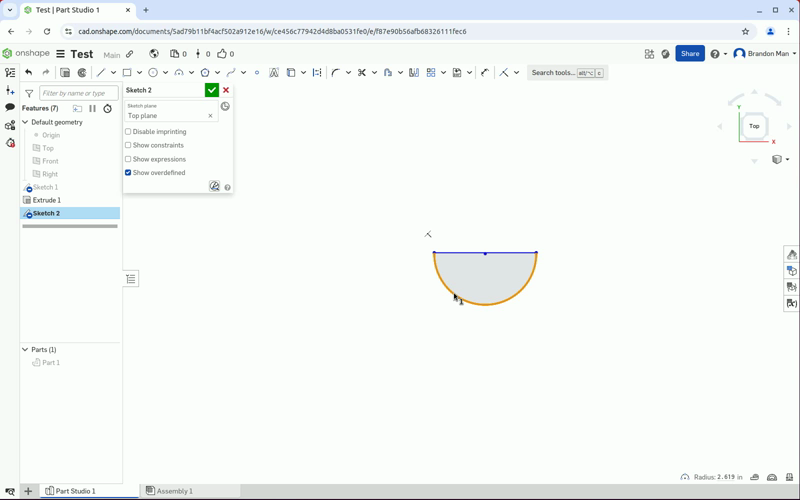
scroll(-6)
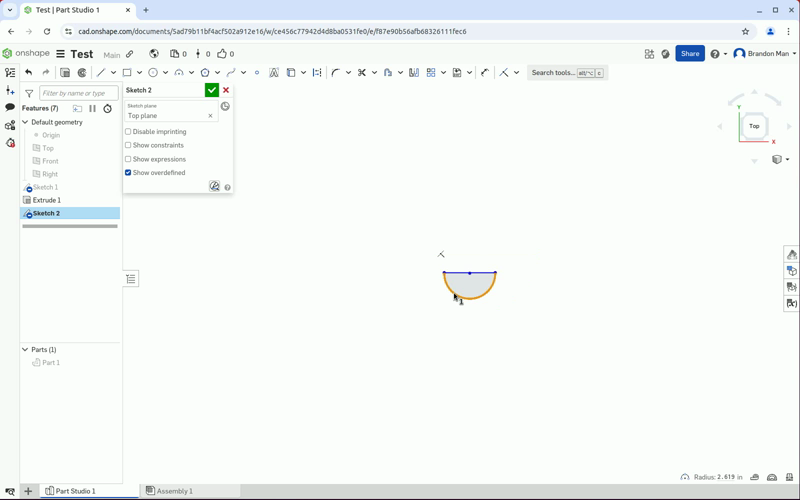
scroll(-6)
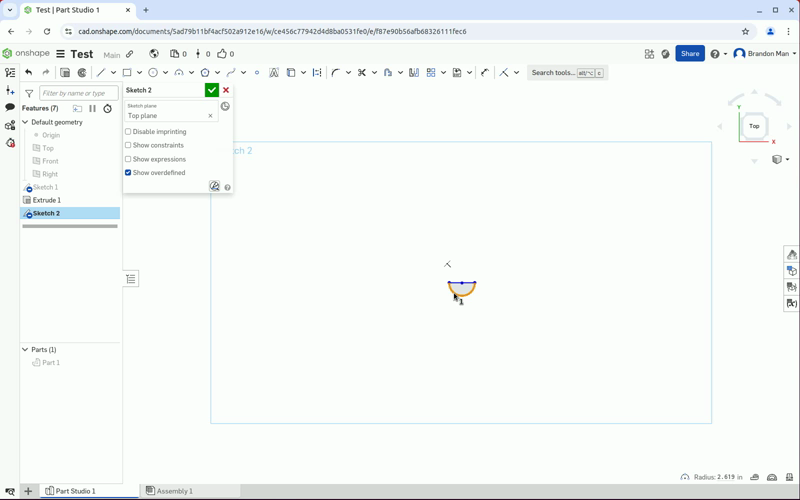
mouse_move(73, 352)
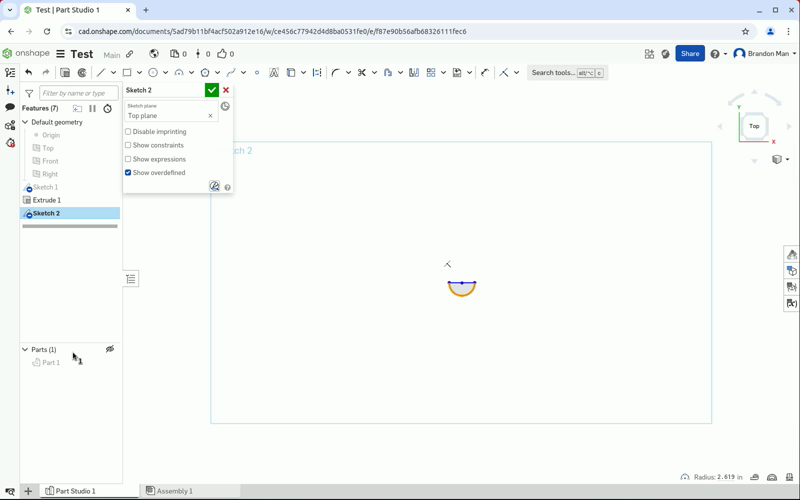
key(shift+y)
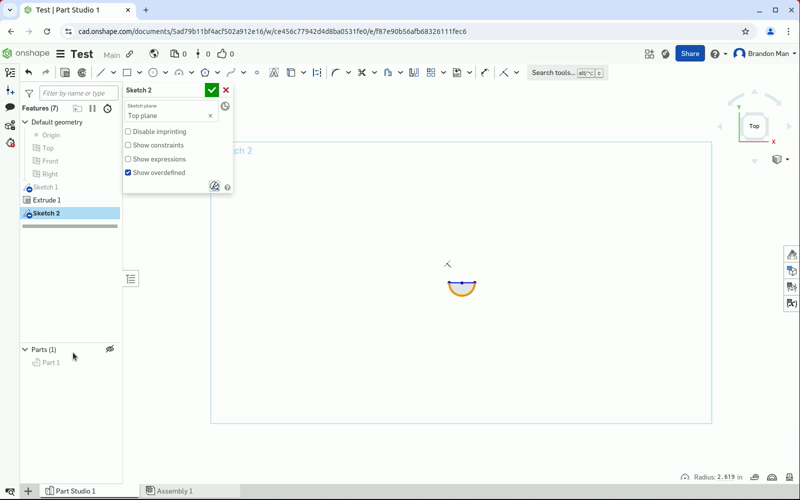
key(shift+e)
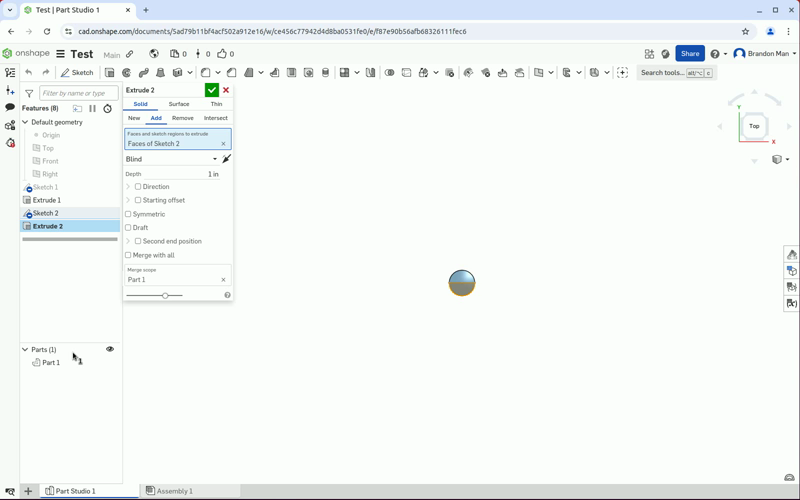
mouse_move(143, 106)
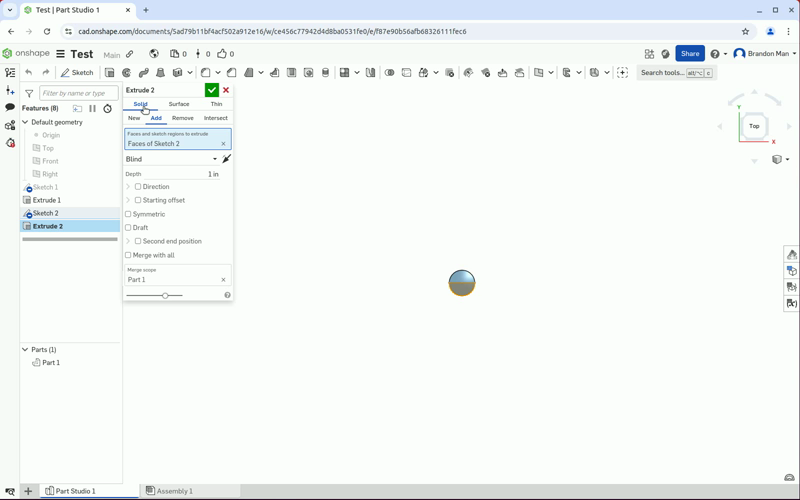
click(143, 106)
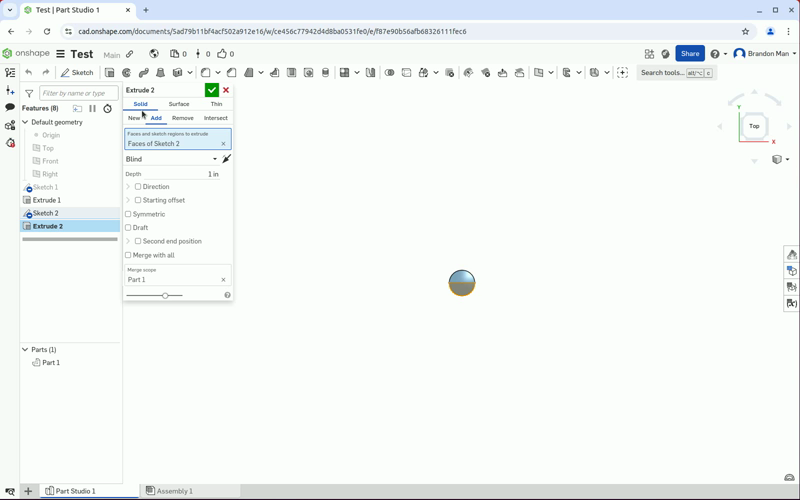
mouse_move(137, 120)
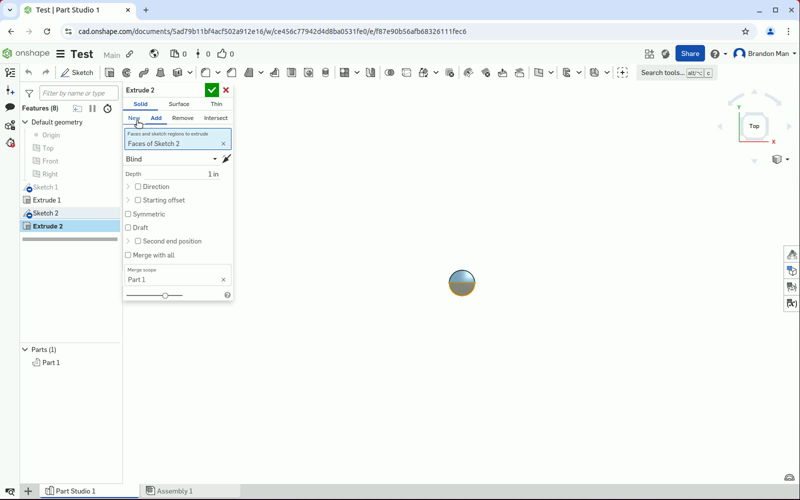
click(137, 120)
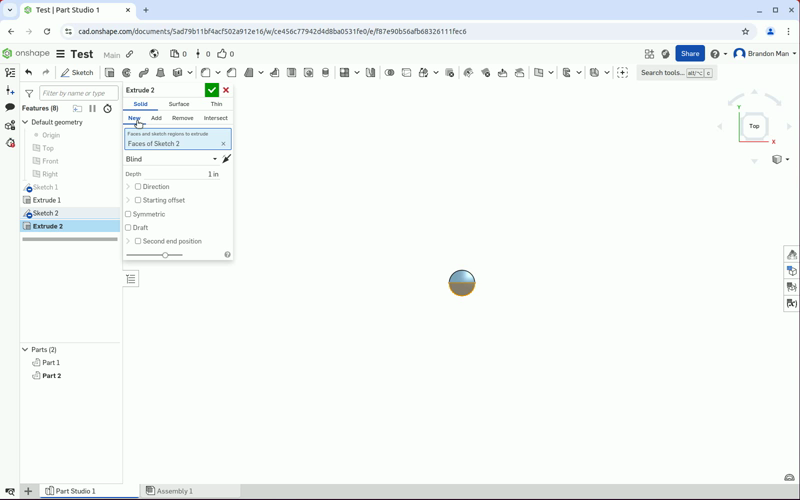
key(tab, 4)
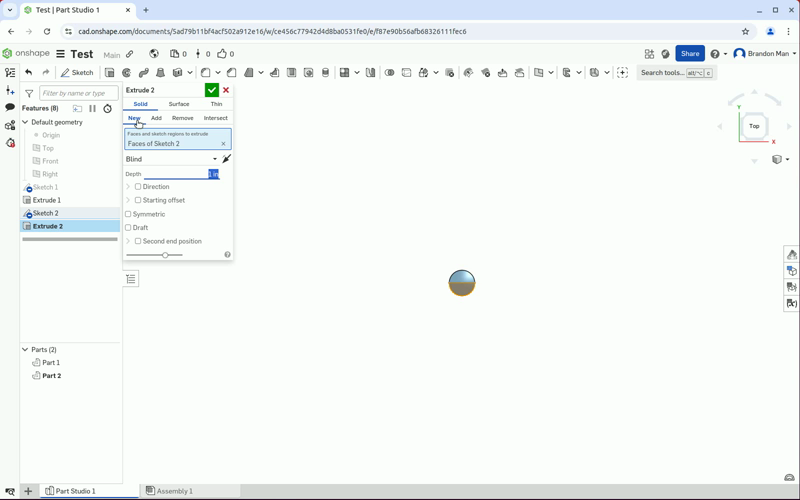
text(4.092)
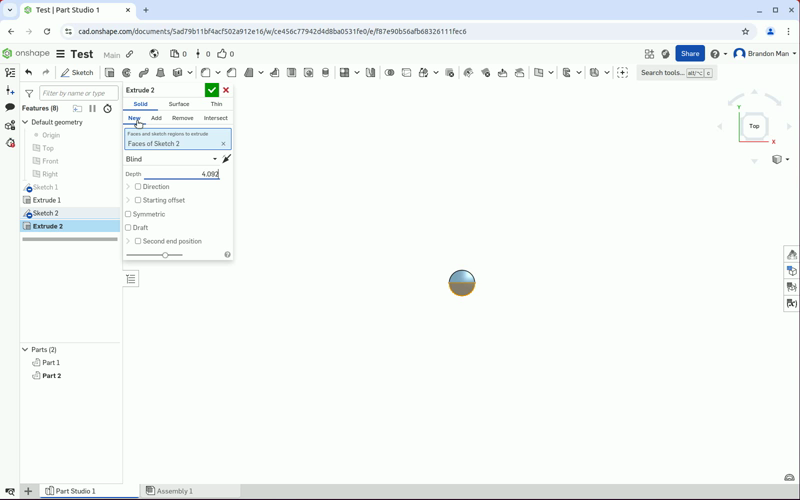
key(enter)
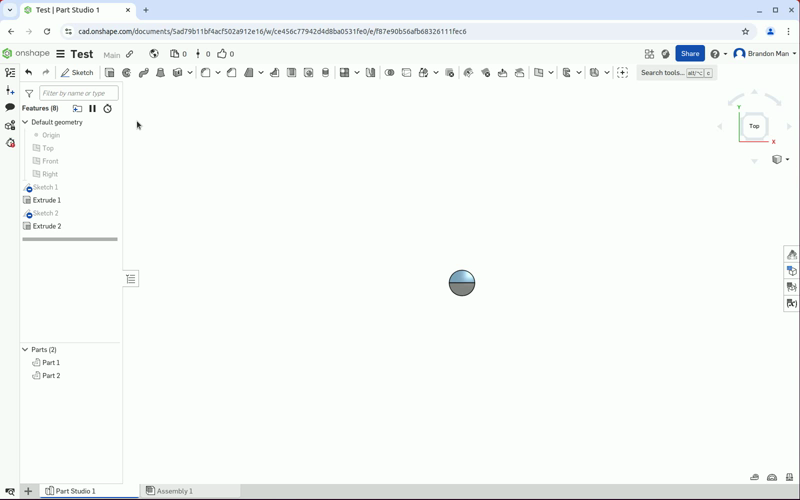
key(shift+h)
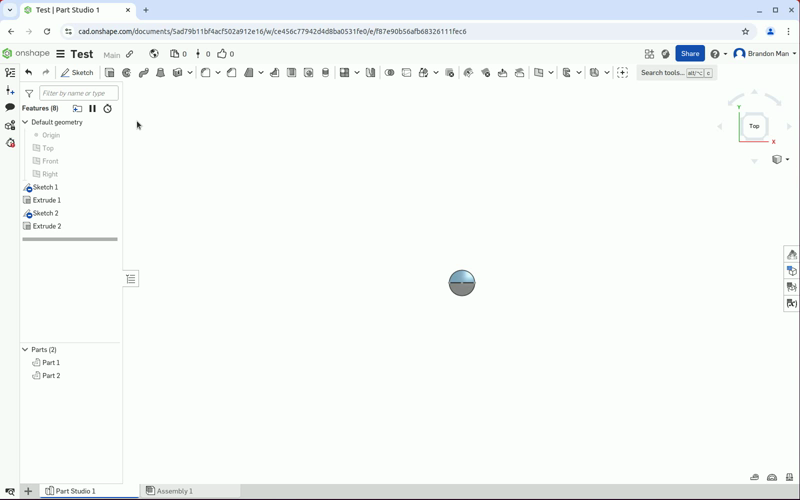
key(shift+h)
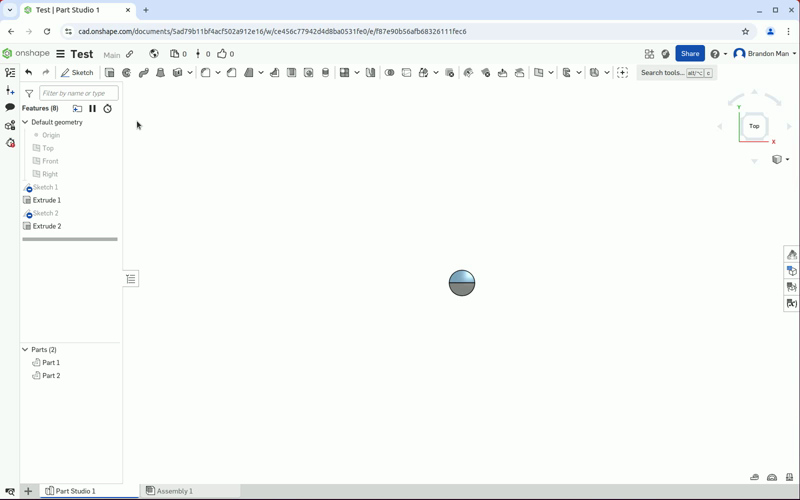
mouse_move(73, 189)
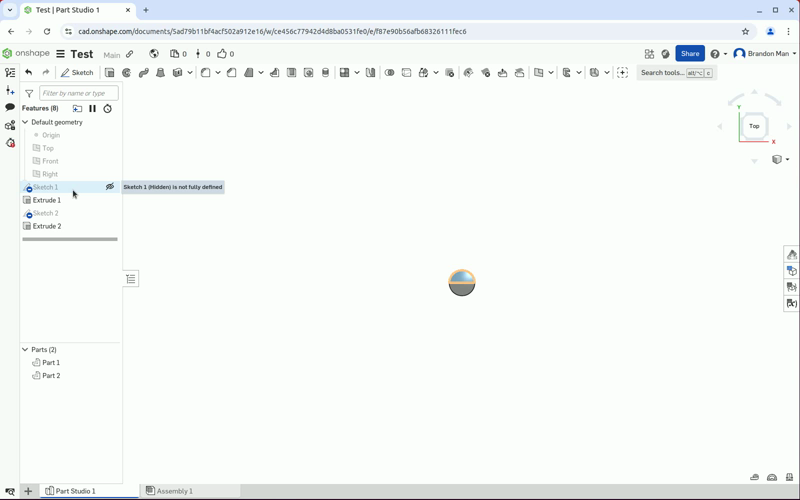
click(73, 189)
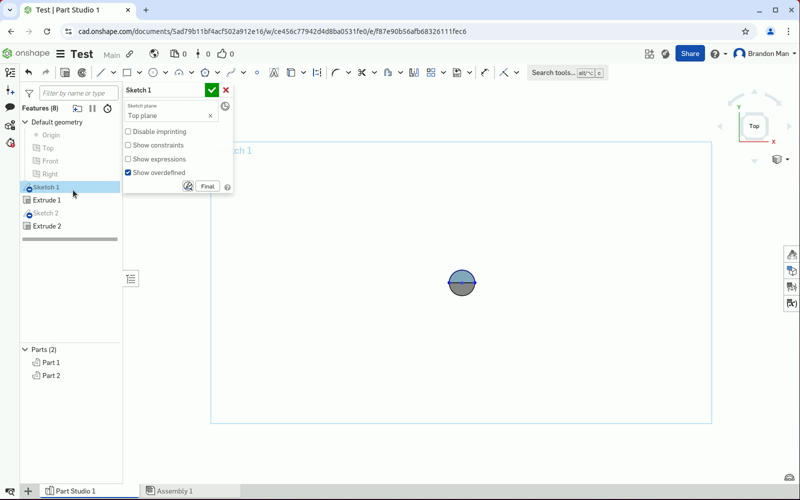
mouse_move(229, 92)
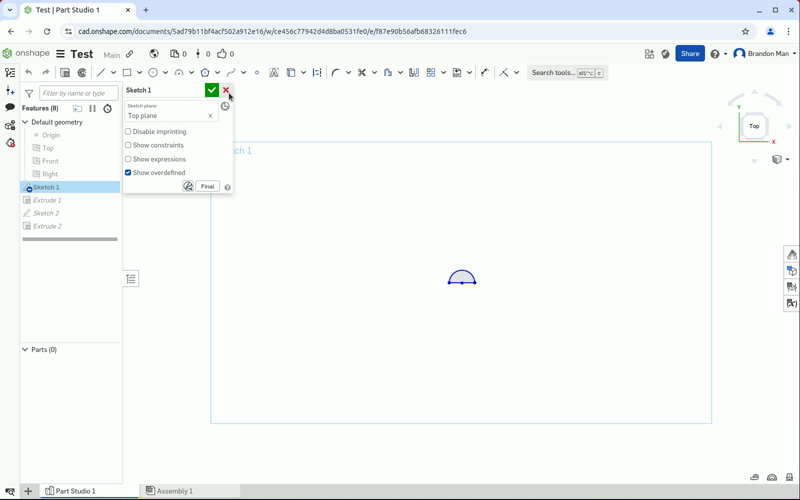
click(229, 92)
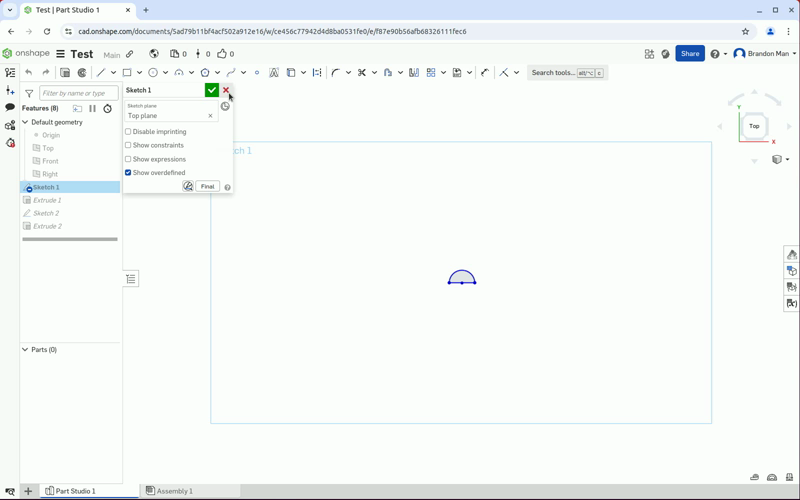
key(shift+s)
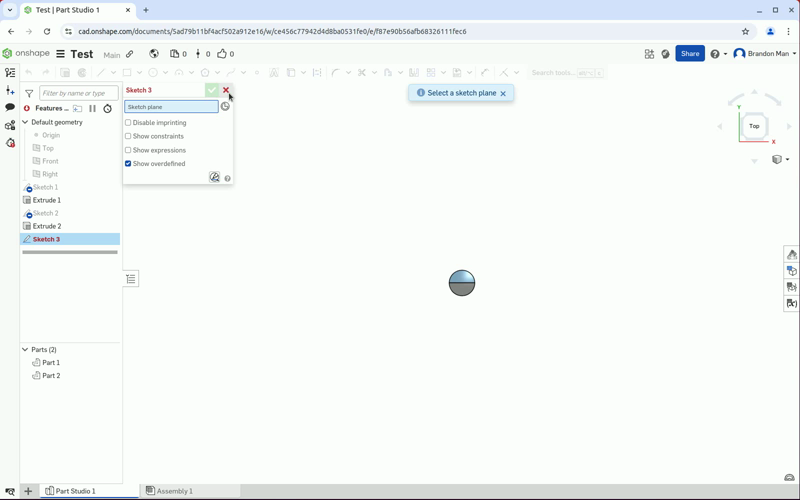
mouse_move(73, 150)
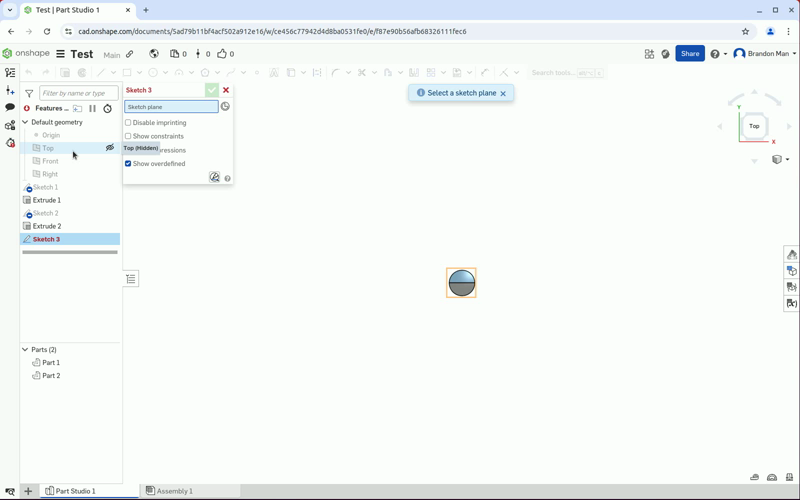
click(73, 150)
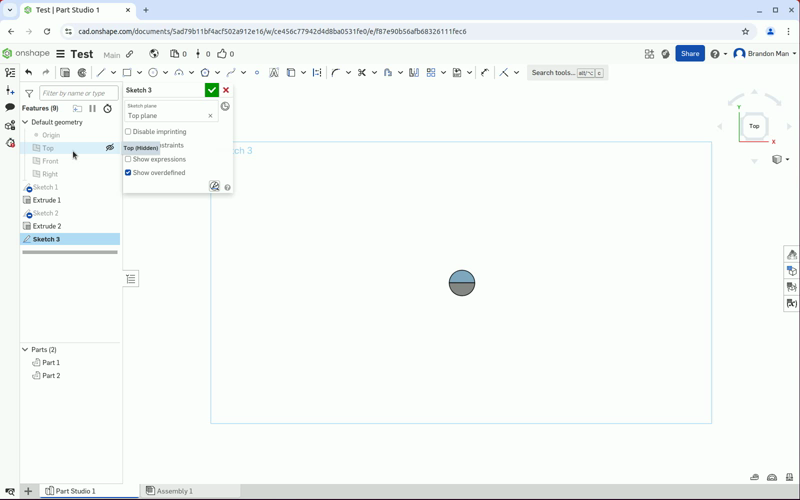
mouse_move(73, 352)
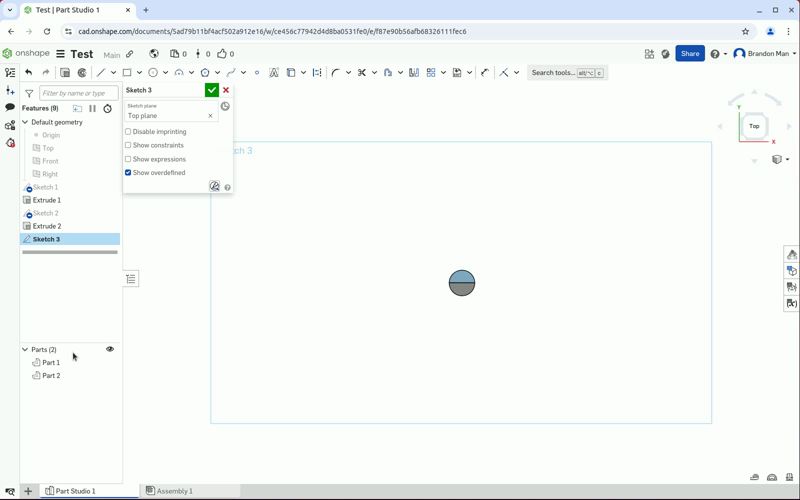
key(y)
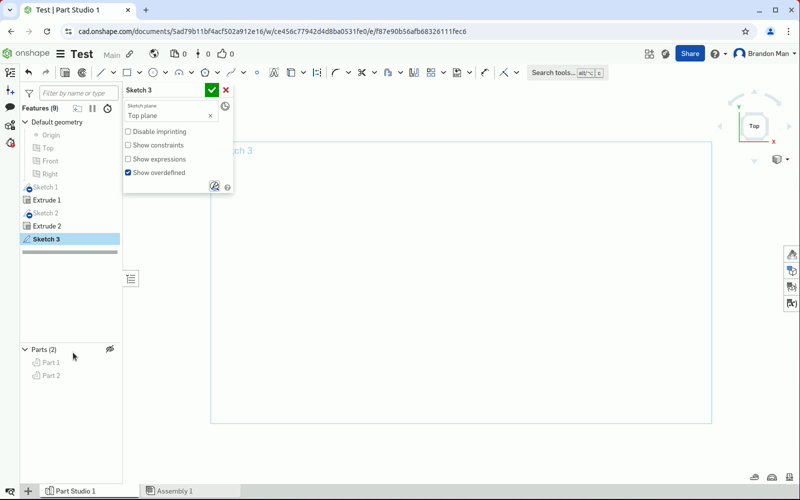
key(l)
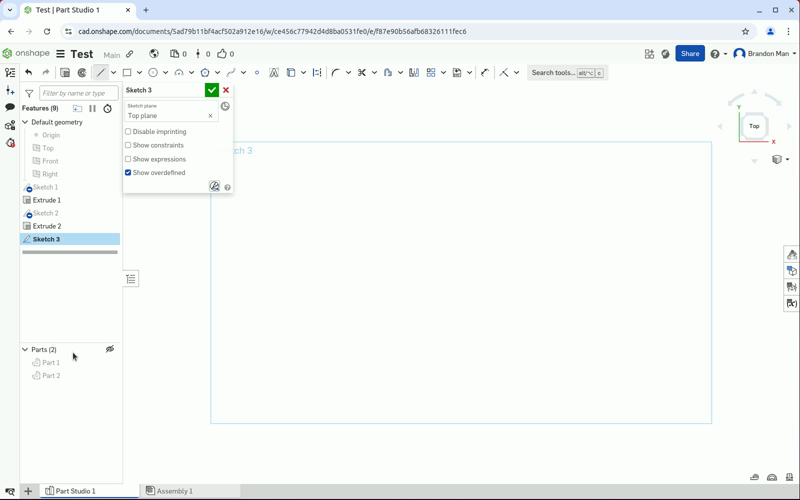
key_down(shift)
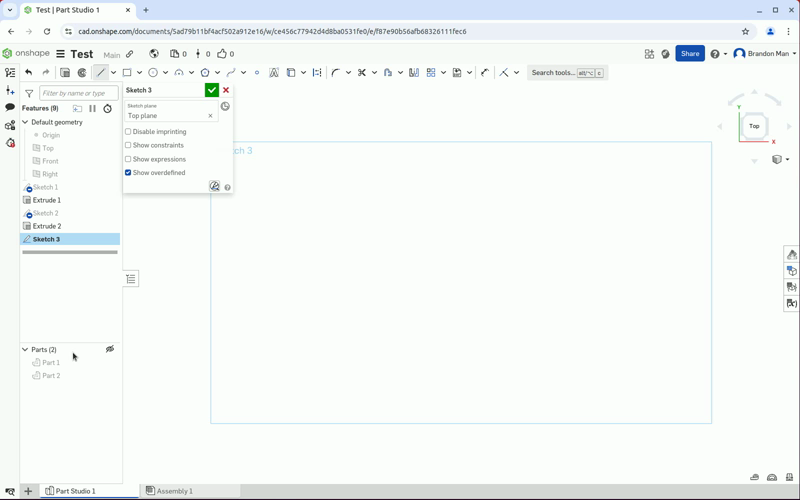
mouse_move(449, 282)
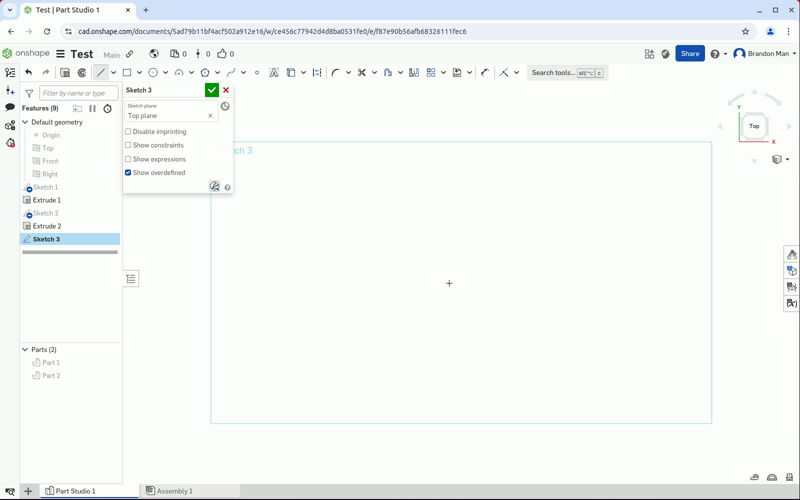
click(449, 282)
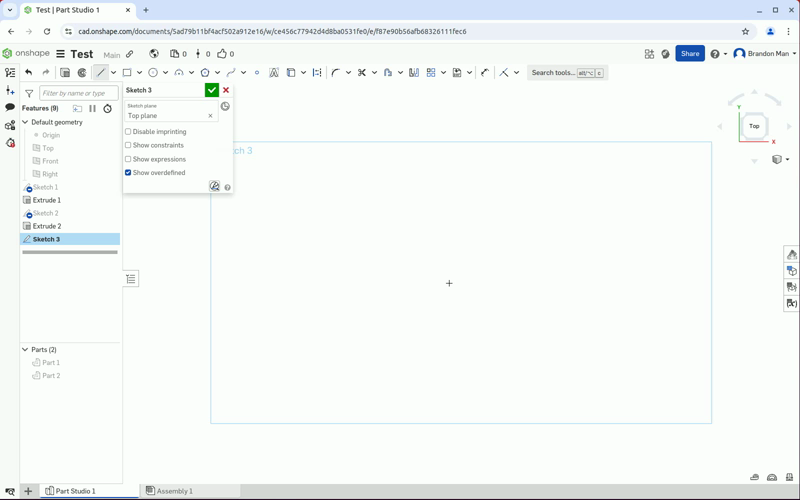
key_up(shift)
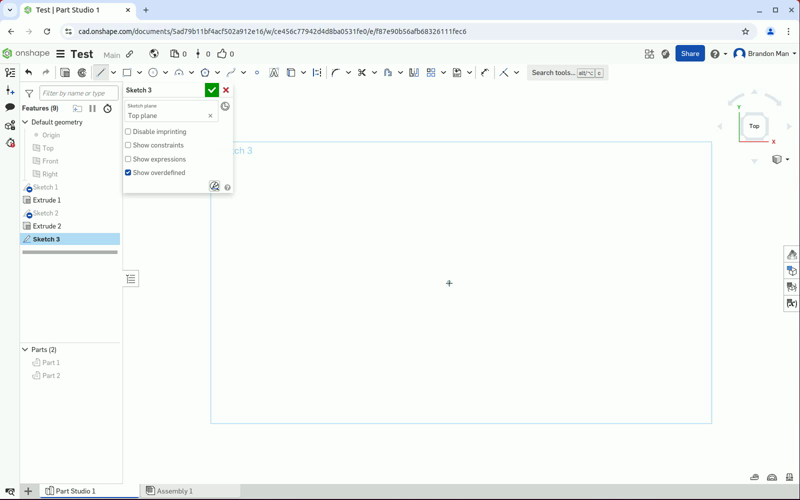
key_down(shift)
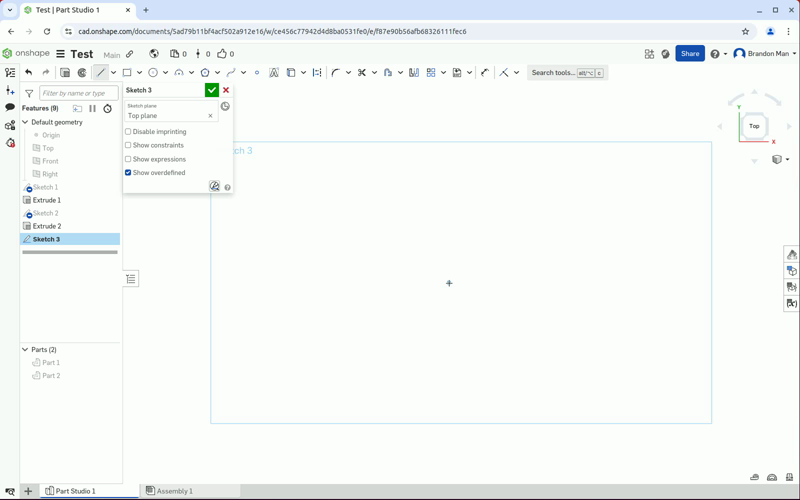
mouse_move(479, 282)
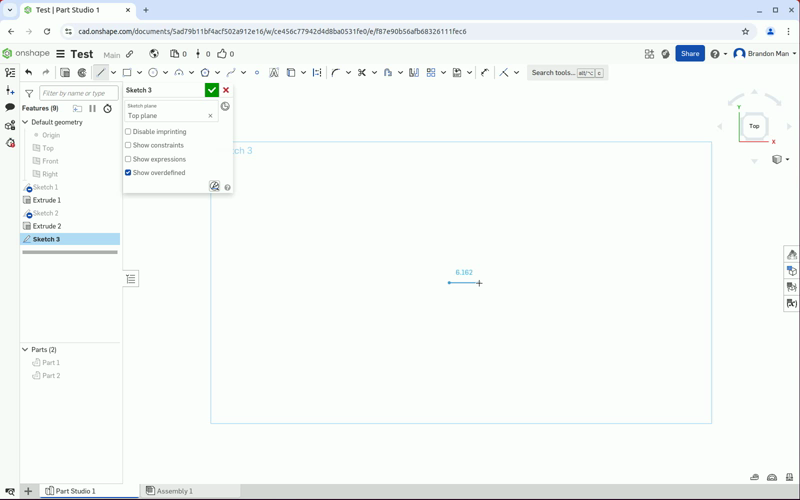
mouse_move(474, 282)
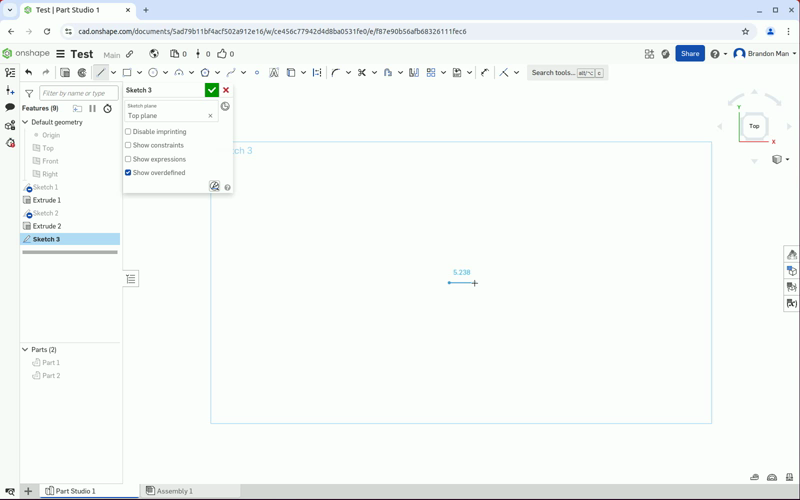
click(474, 282)
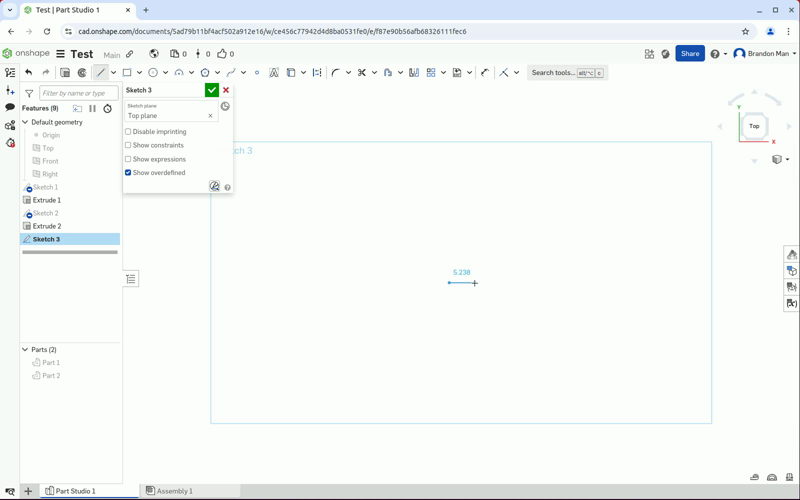
key_up(shift)
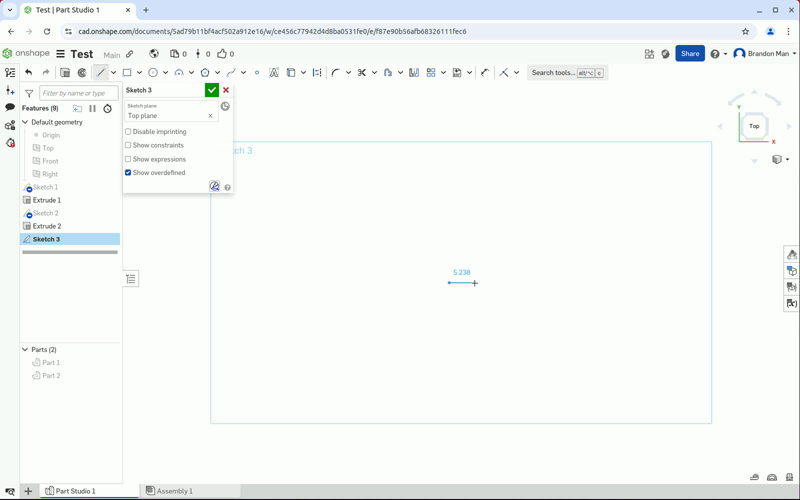
key(esc)
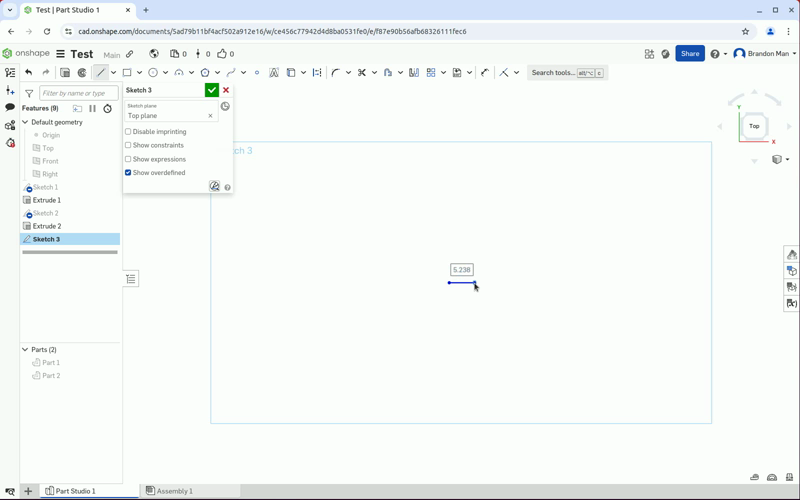
key(a)
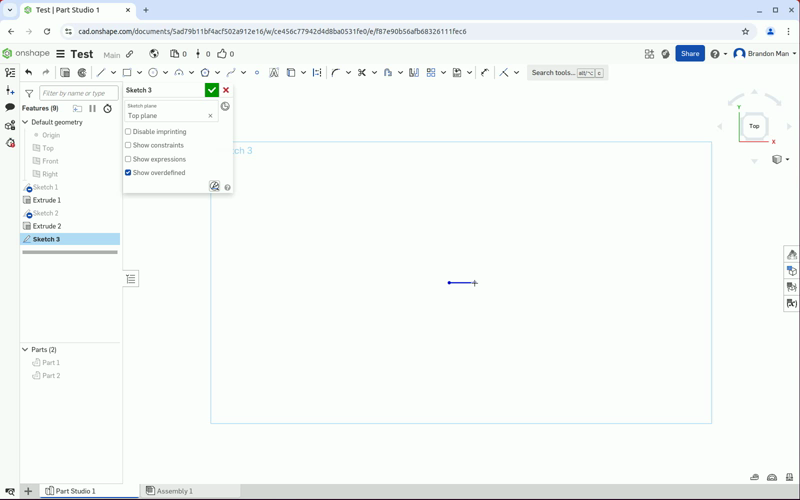
mouse_move(474, 282)
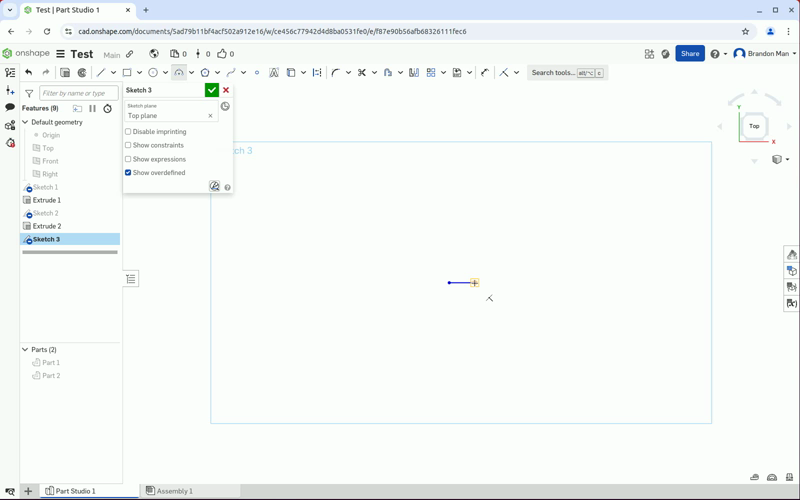
click(474, 282)
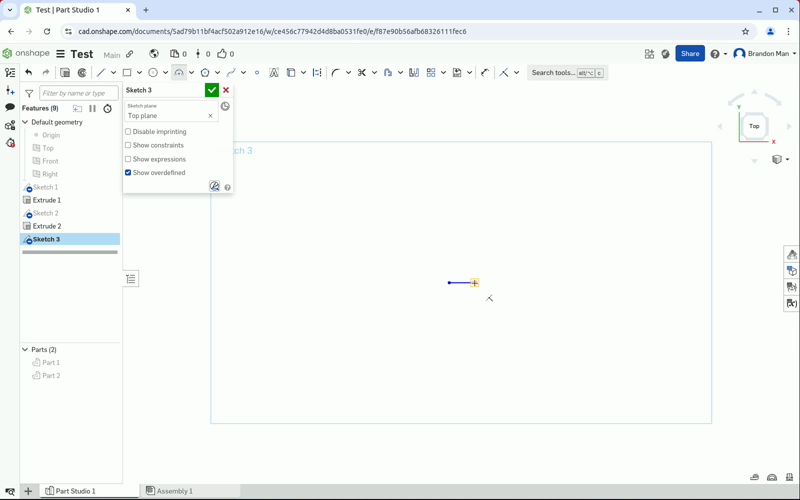
mouse_move(449, 282)
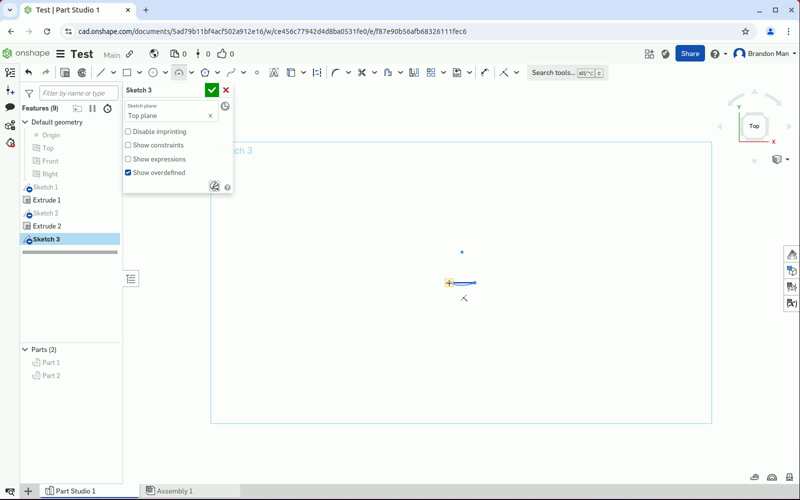
click(449, 282)
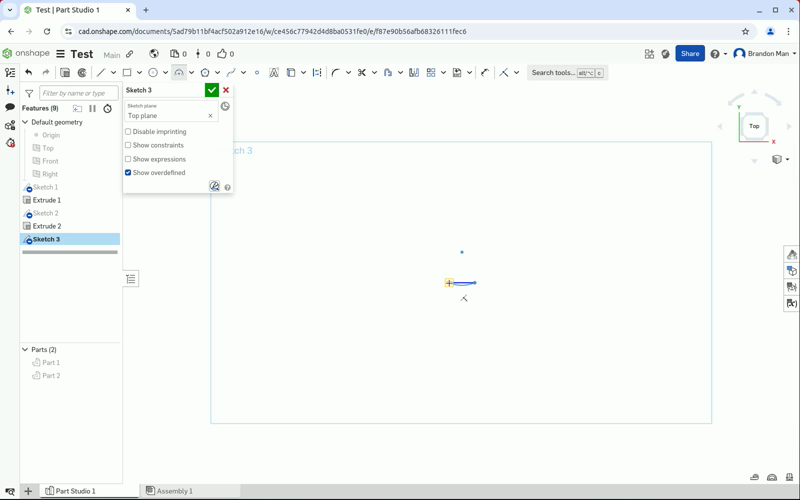
key_down(shift)
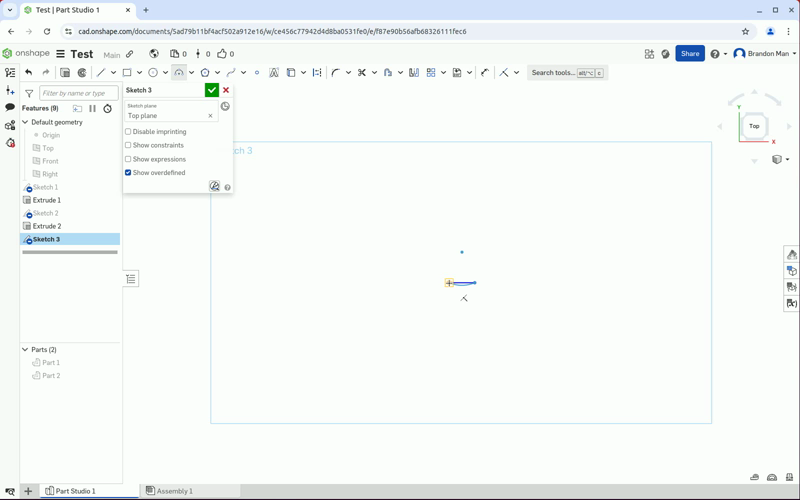
mouse_move(461, 270)
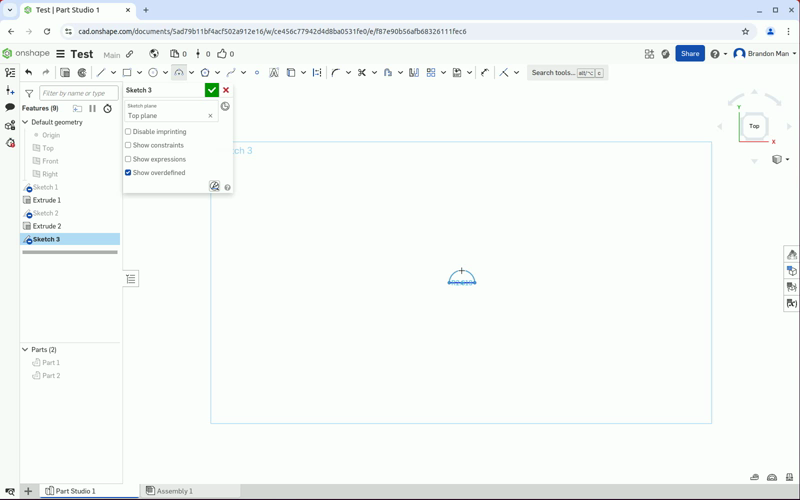
click(461, 270)
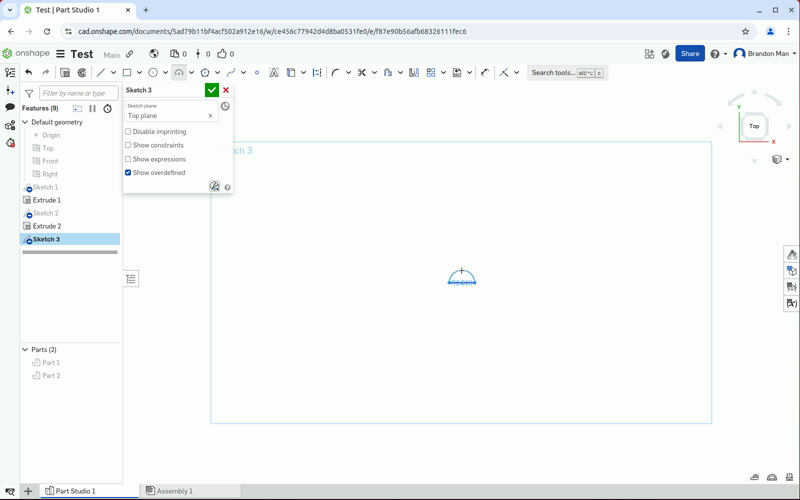
key_up(shift)
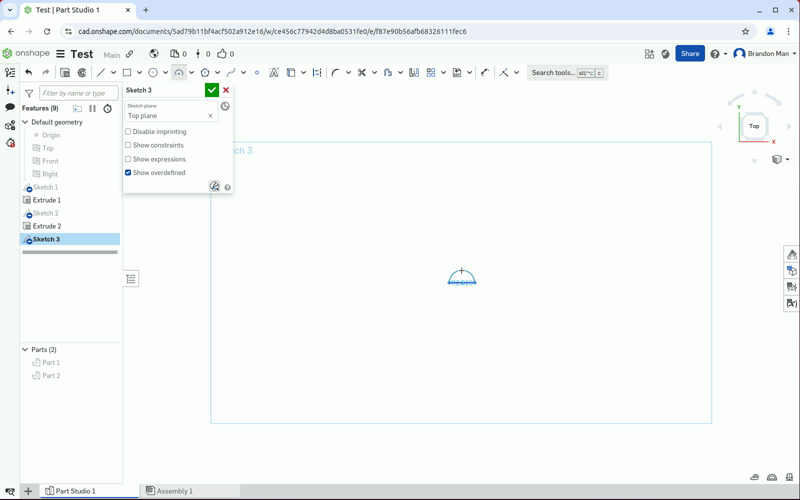
key(esc)
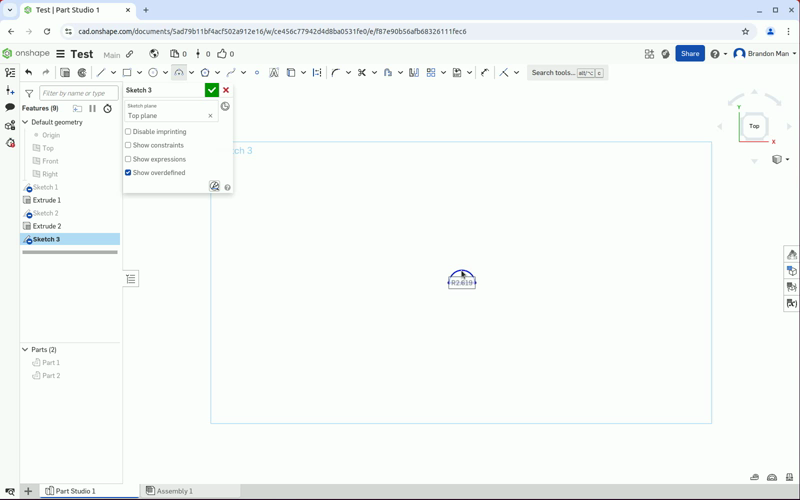
mouse_move(472, 278)
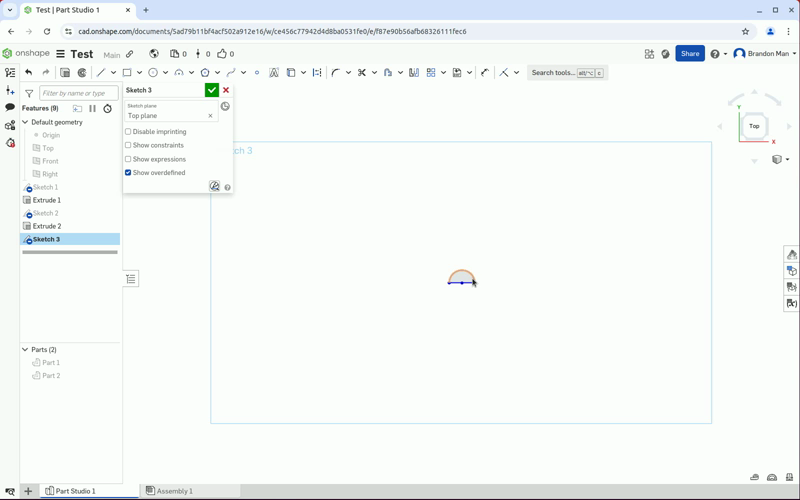
scroll(6)
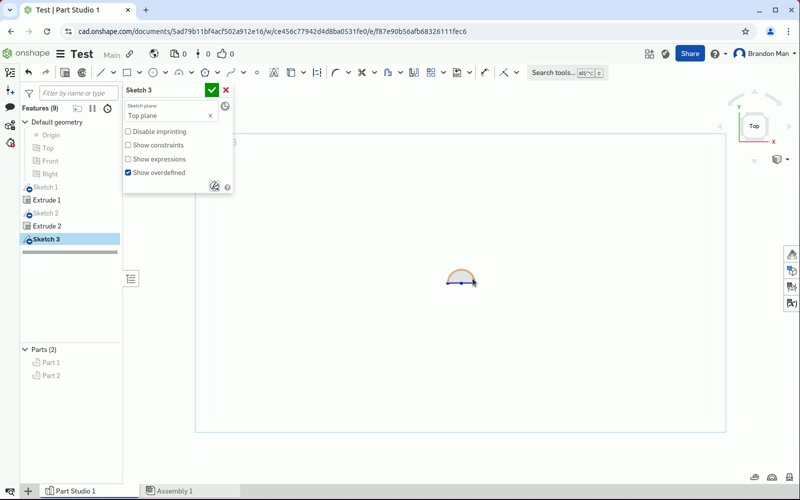
scroll(6)
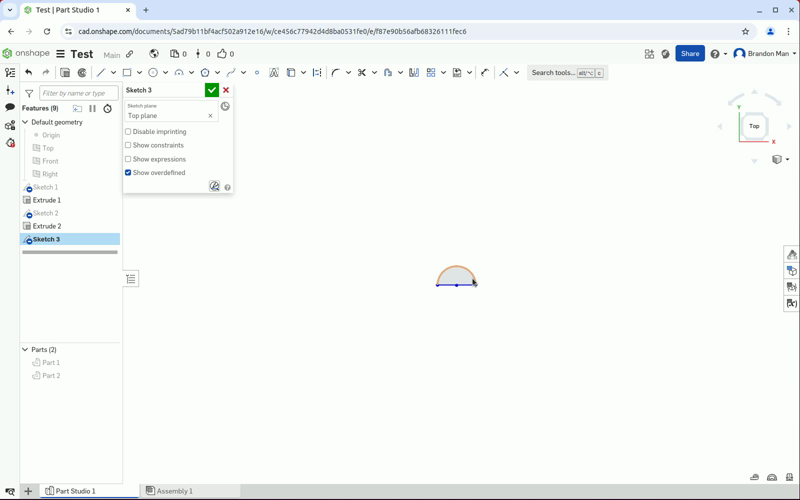
scroll(6)
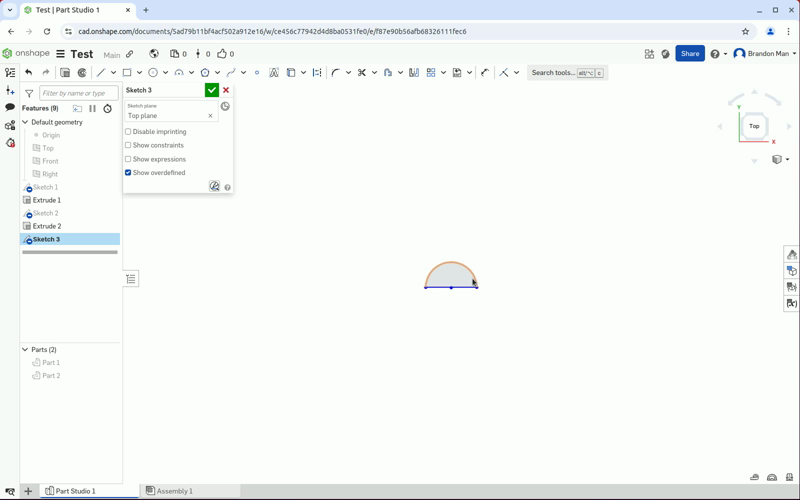
scroll(6)
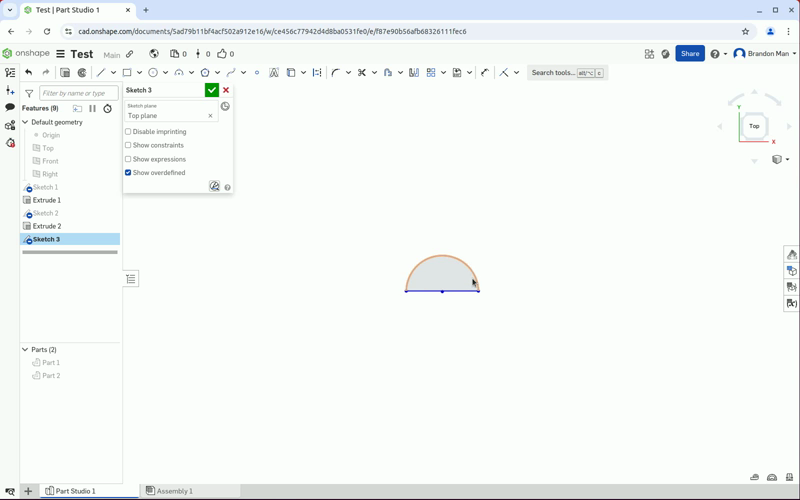
scroll(6)
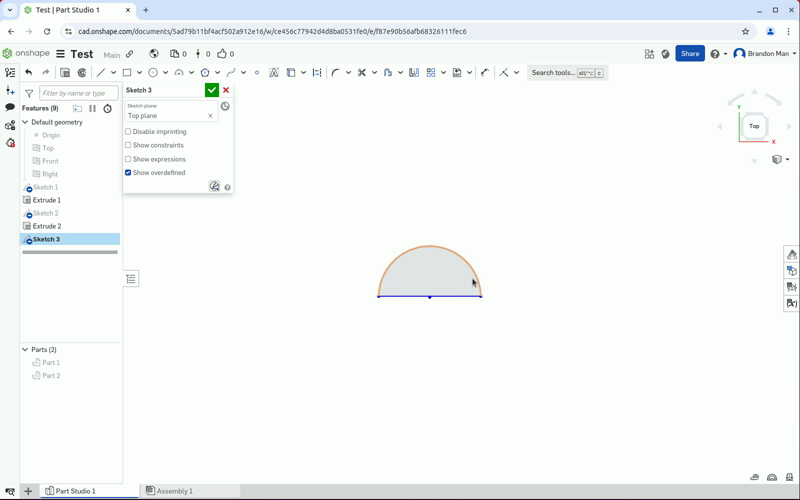
scroll(6)
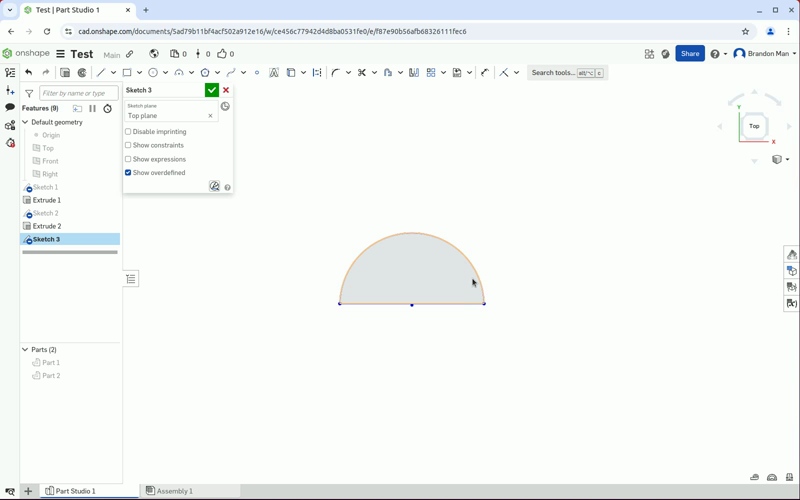
scroll(6)
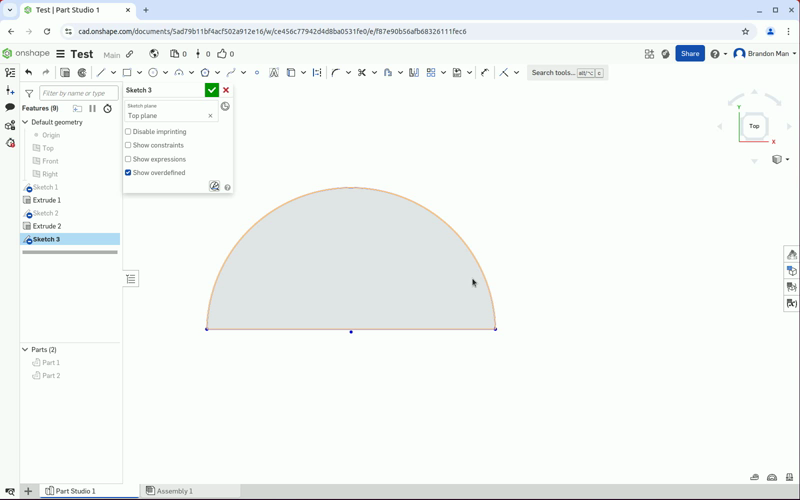
click(472, 278)
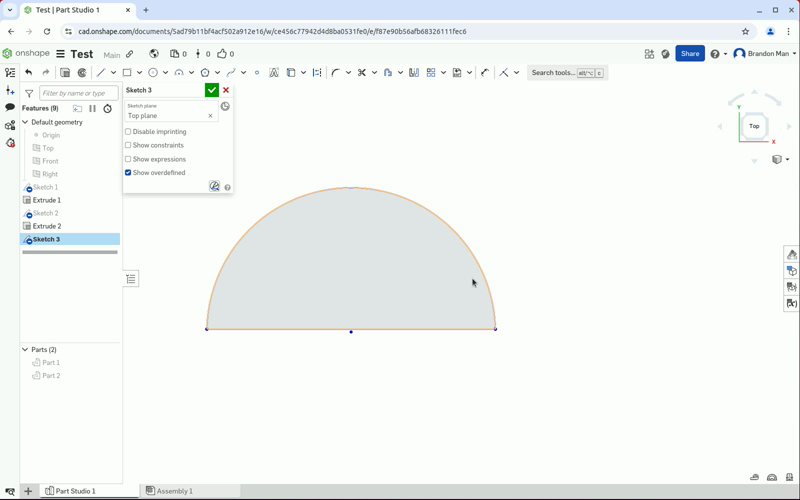
scroll(-6)
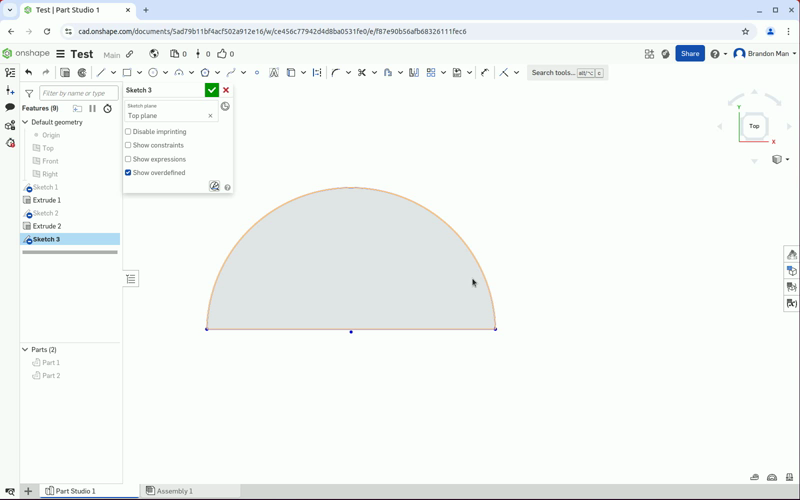
scroll(-6)
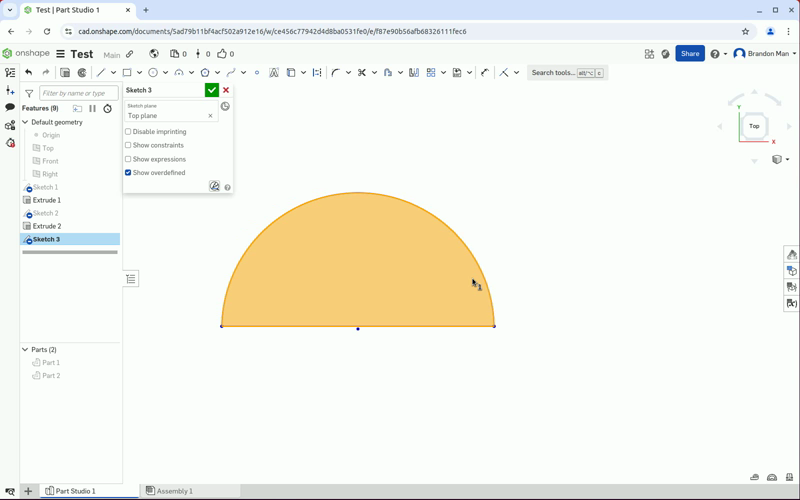
scroll(-6)
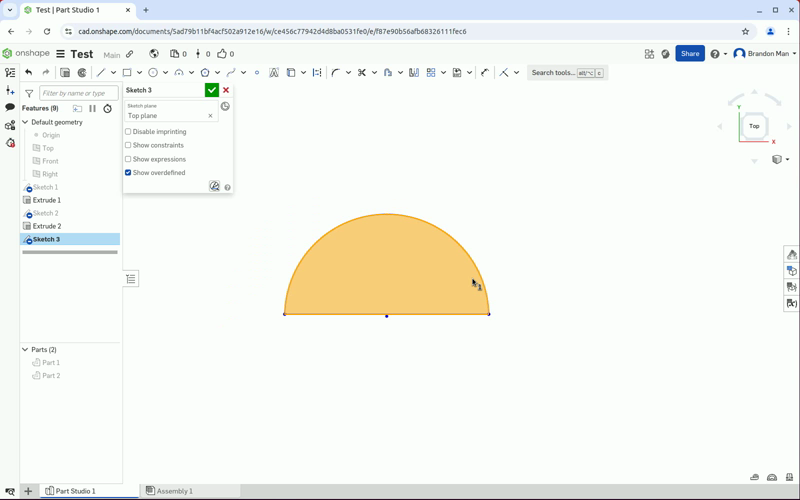
scroll(-6)
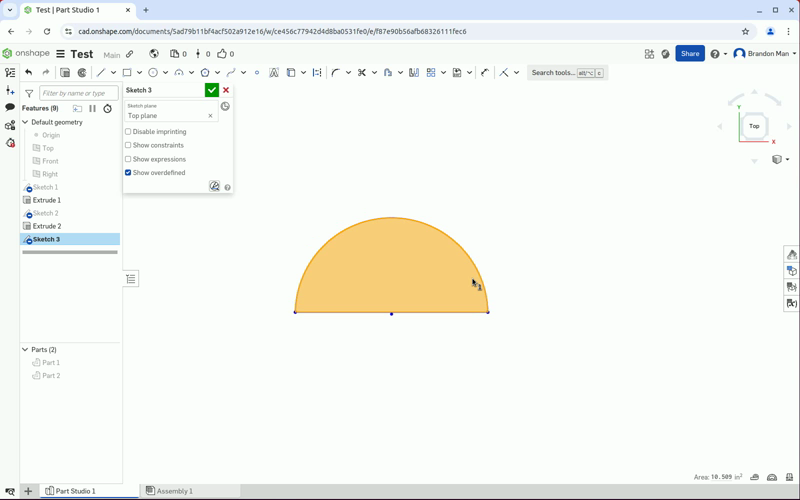
scroll(-6)
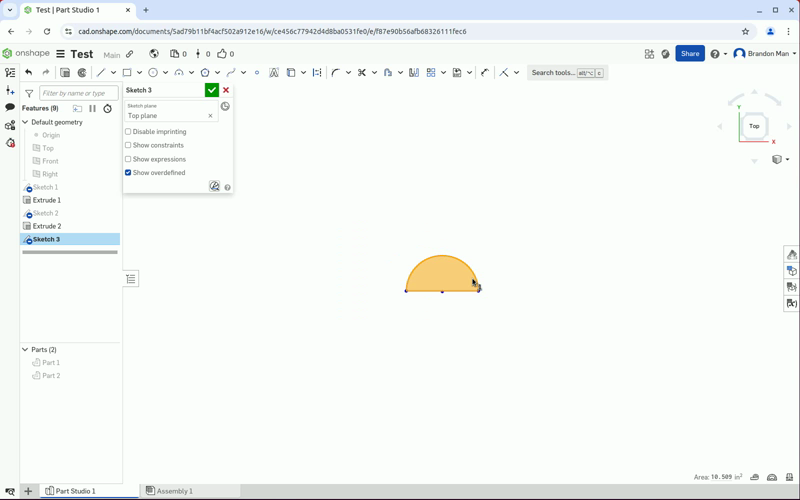
scroll(-6)
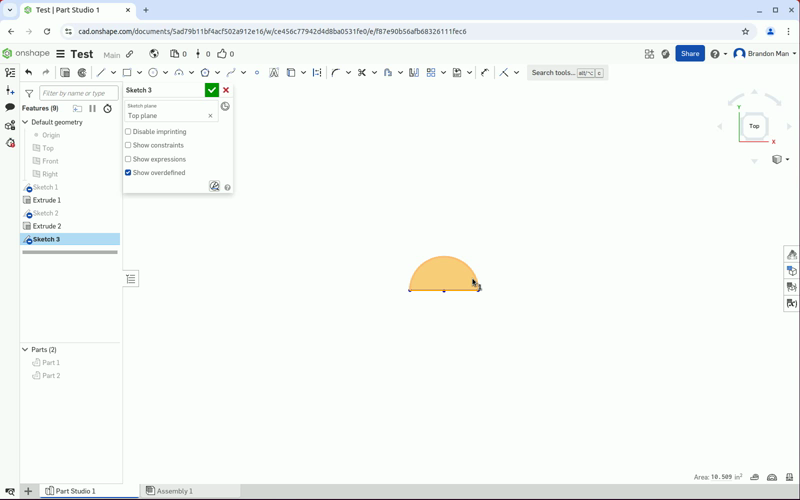
scroll(-6)
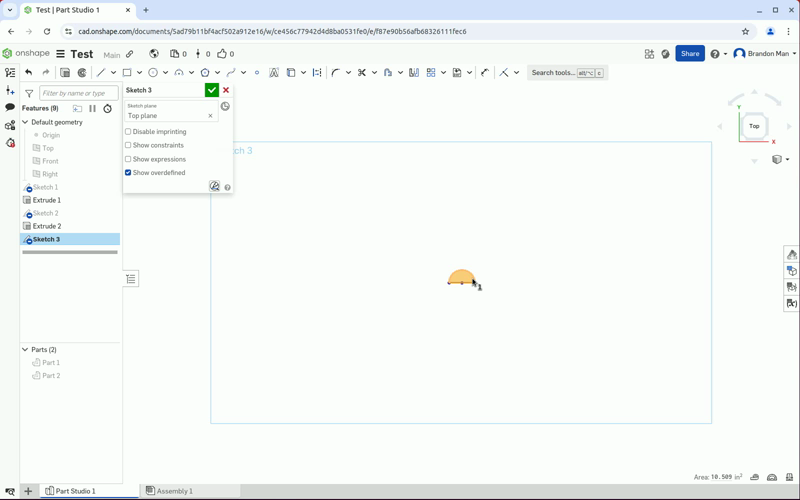
mouse_move(73, 352)
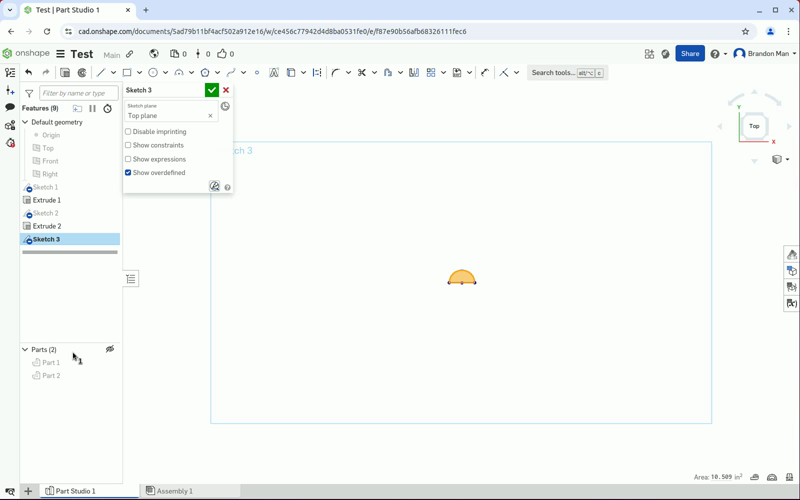
key(shift+y)
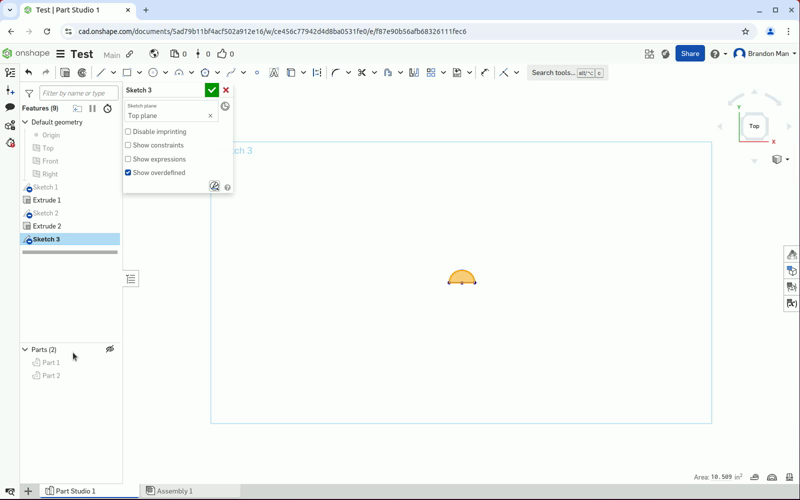
key(shift+e)
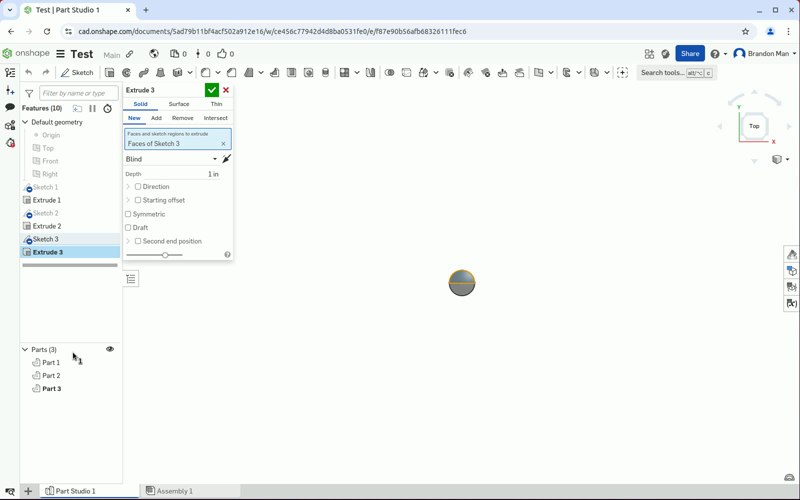
mouse_move(143, 106)
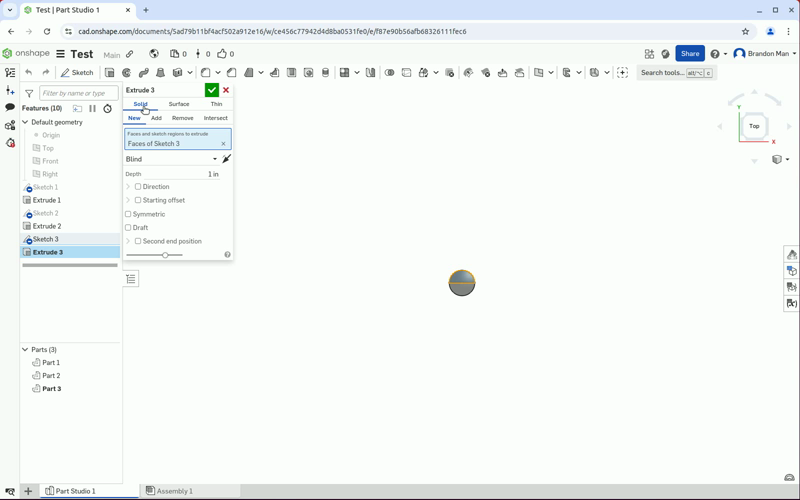
click(143, 106)
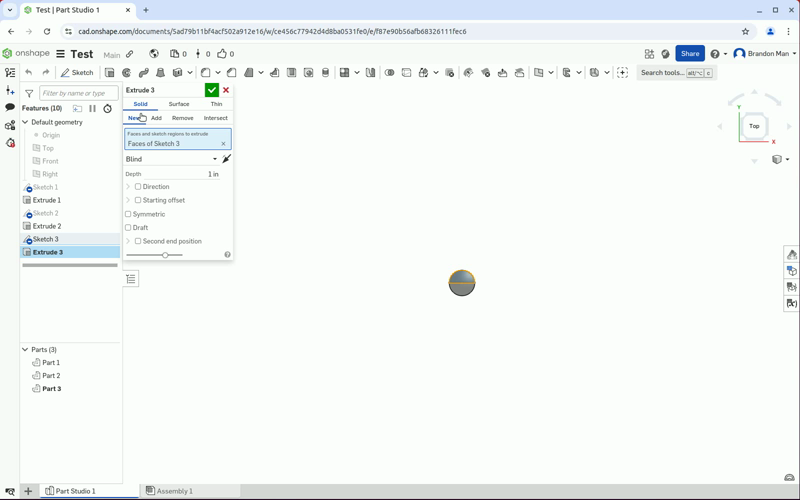
mouse_move(137, 120)
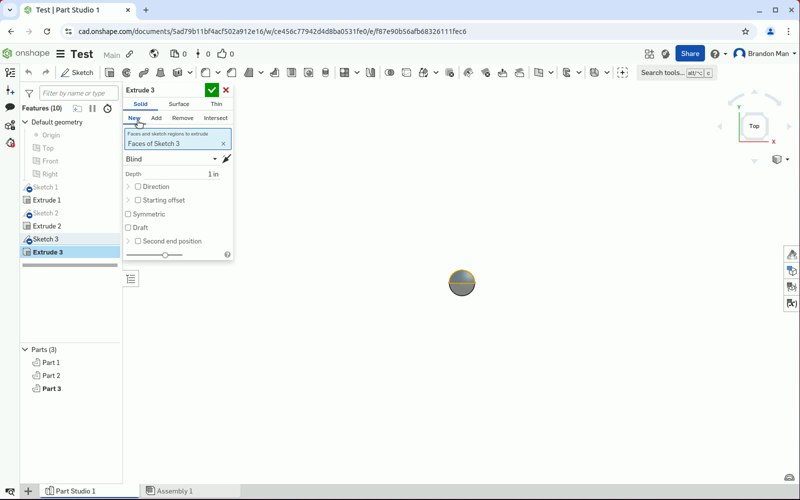
click(137, 120)
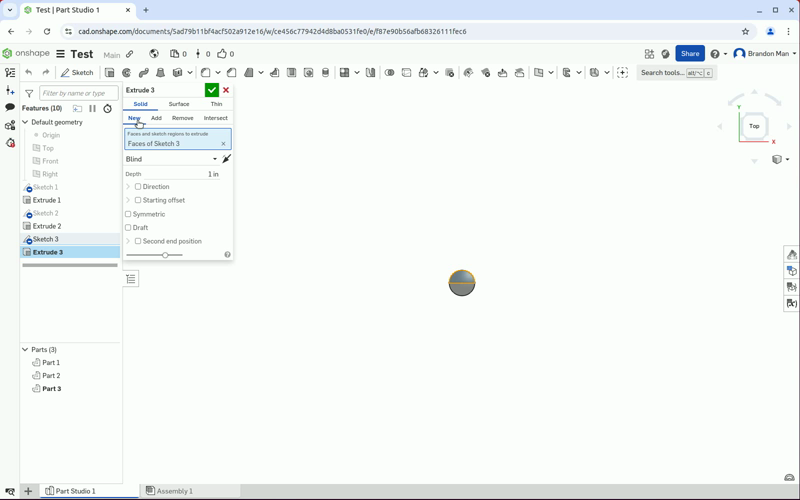
key(tab, 4)
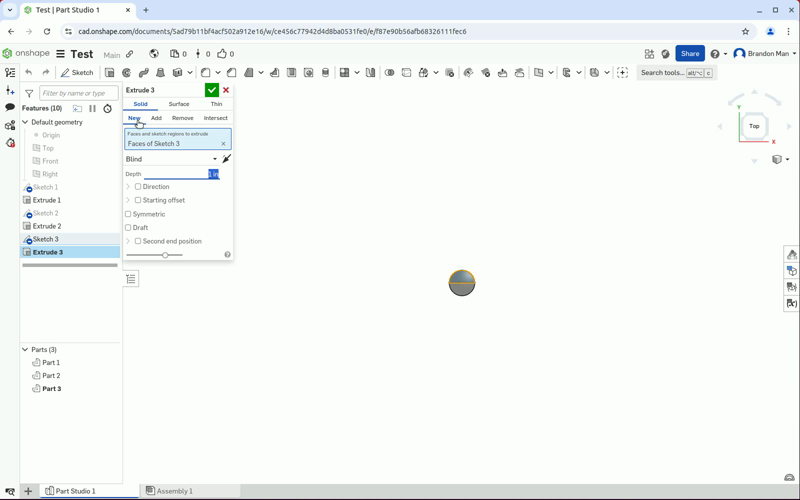
text(4.092)
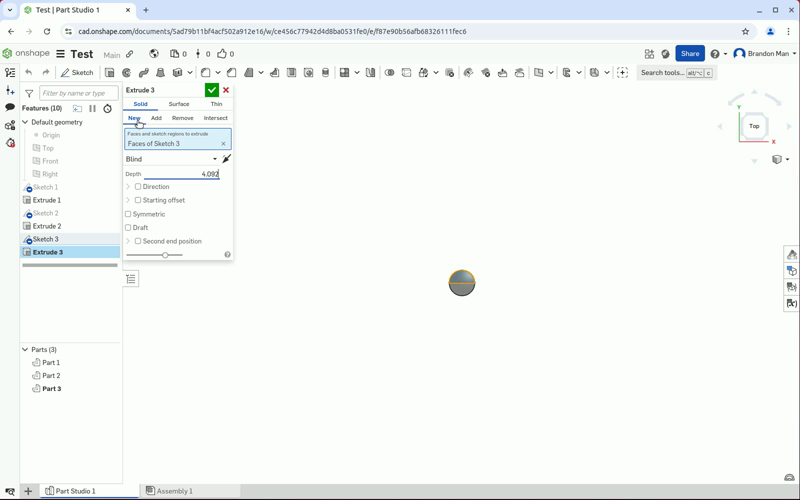
key(enter)
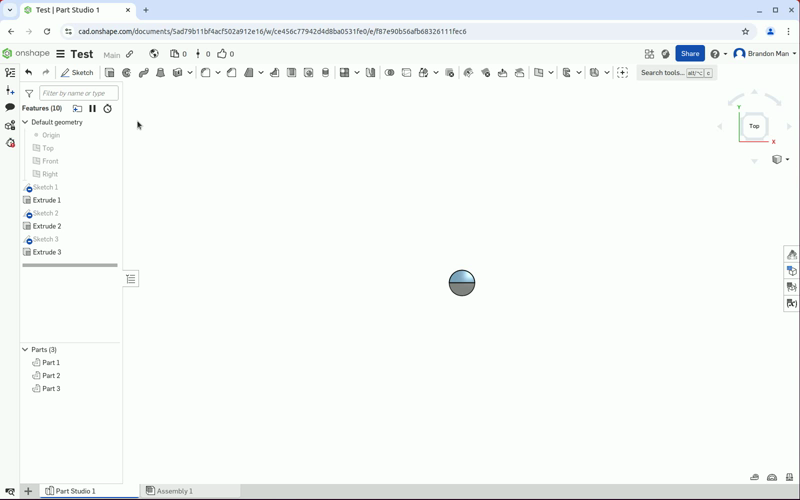
key(shift+h)
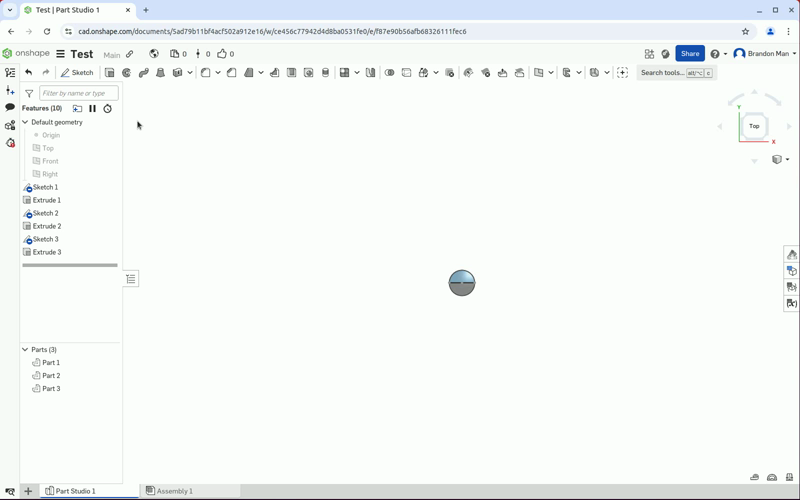
key(shift+h)
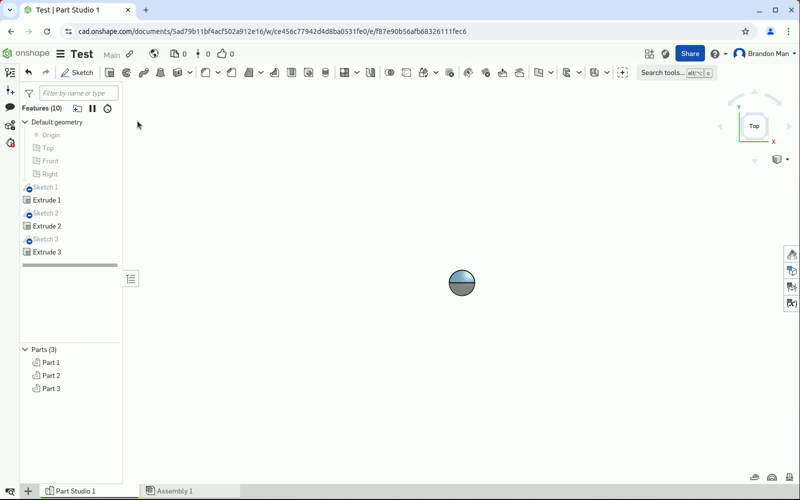
mouse_move(73, 189)
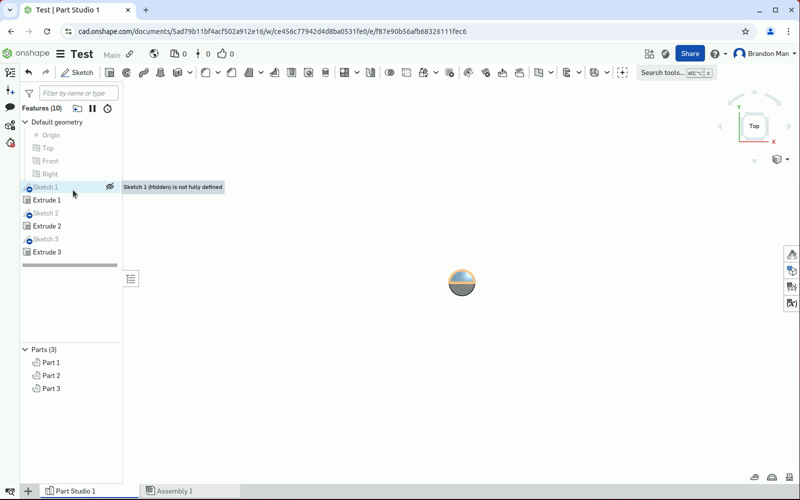
click(73, 189)
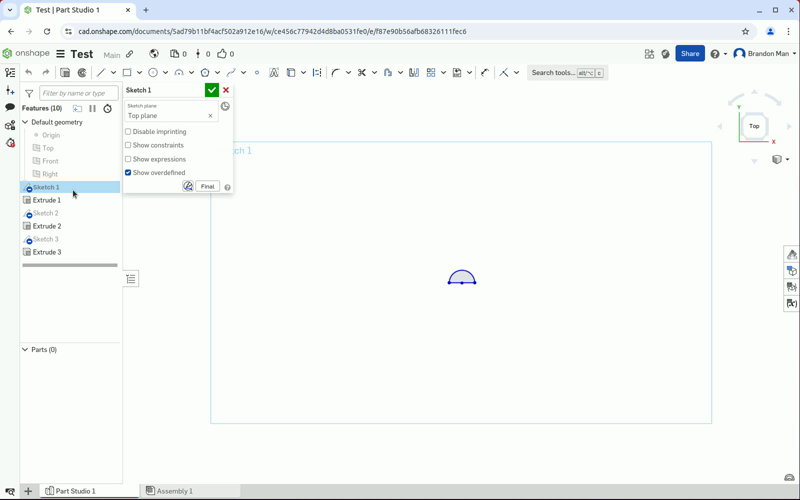
mouse_move(229, 92)
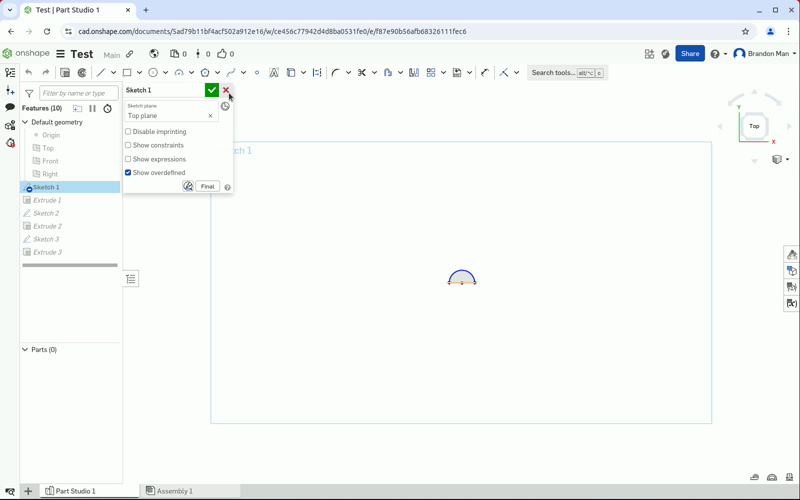
click(229, 92)
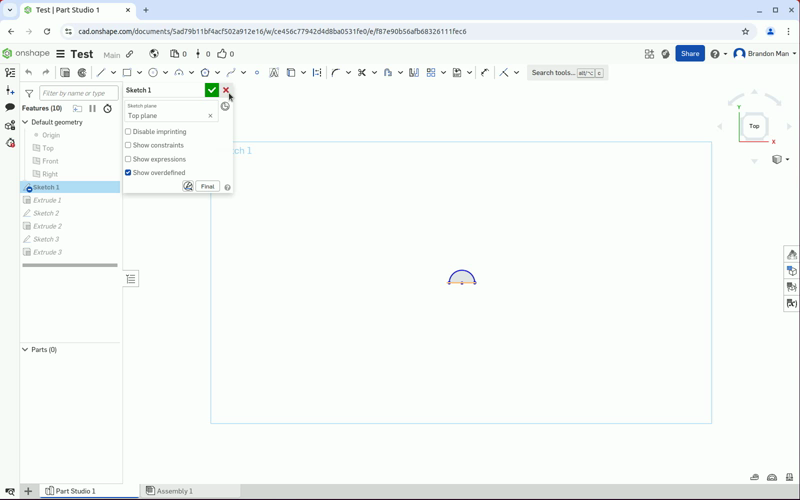
key(shift+s)
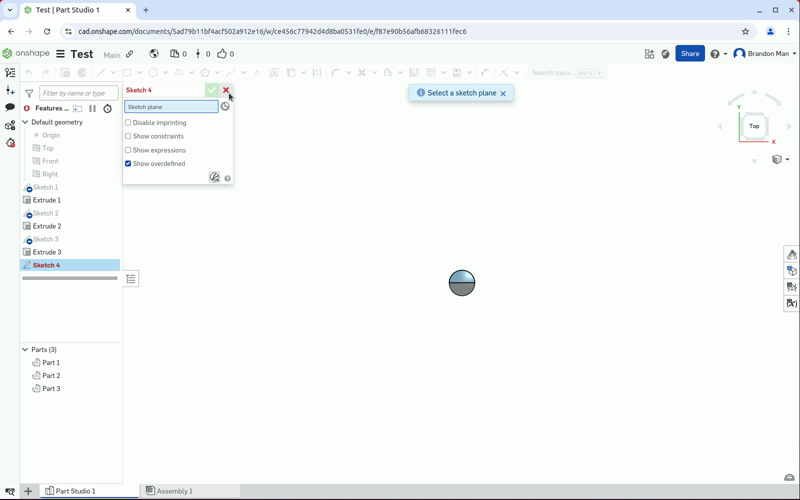
mouse_move(73, 150)
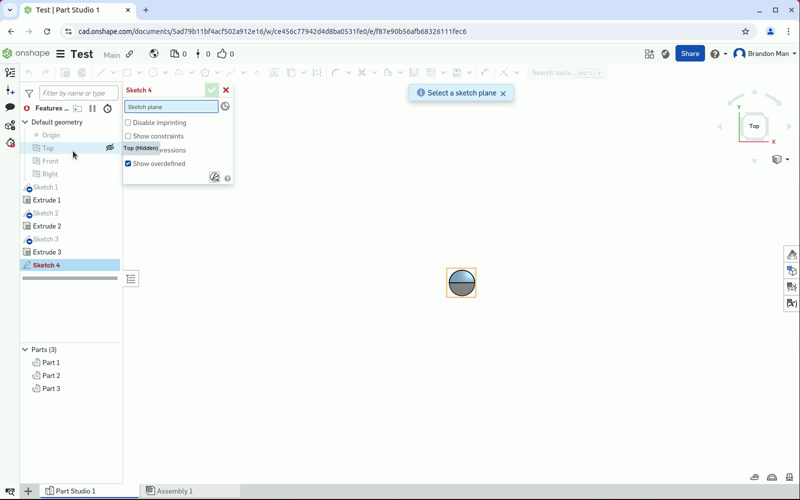
click(73, 150)
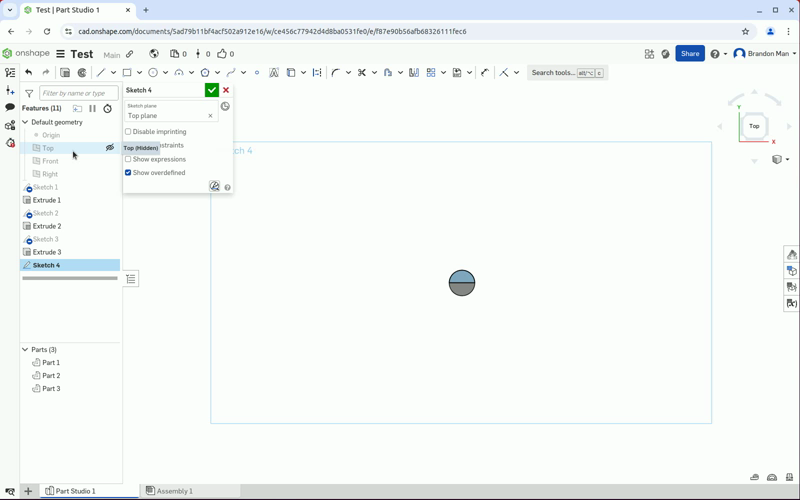
mouse_move(73, 352)
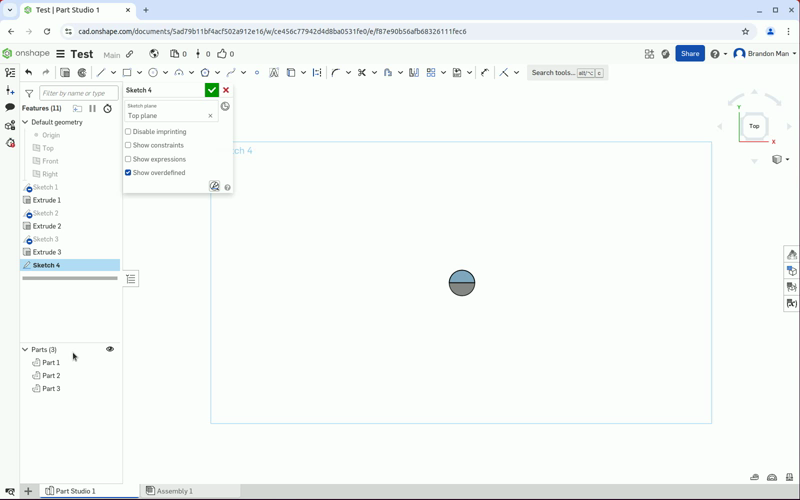
key(y)
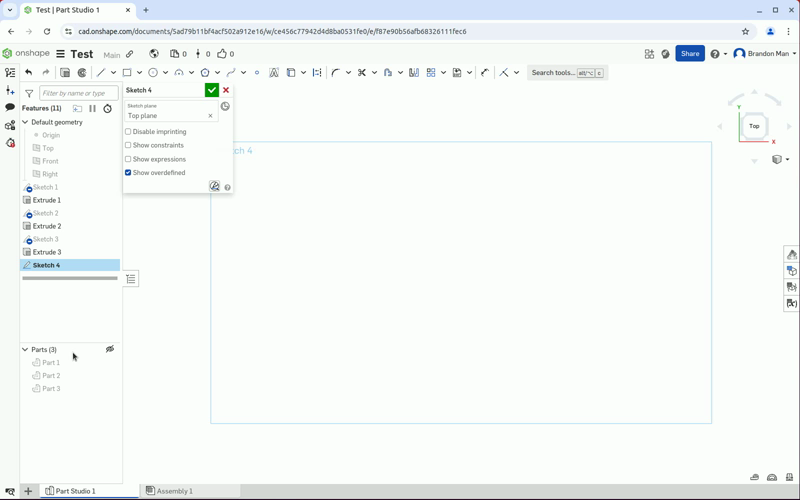
key(a)
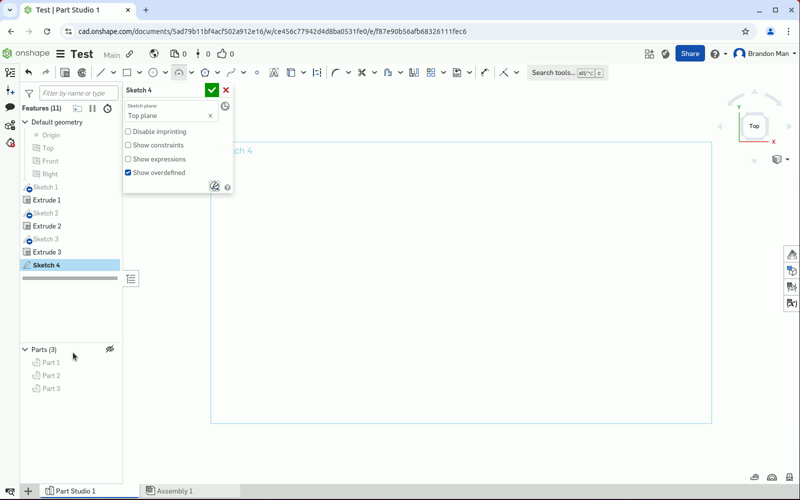
key_down(shift)
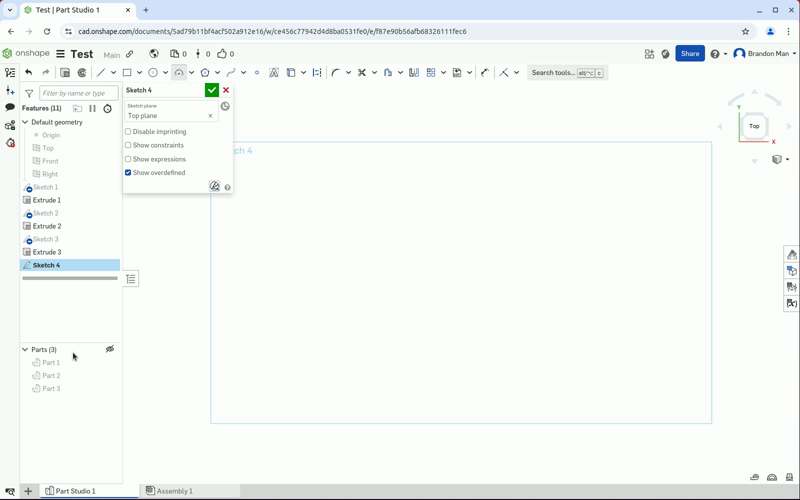
mouse_move(449, 282)
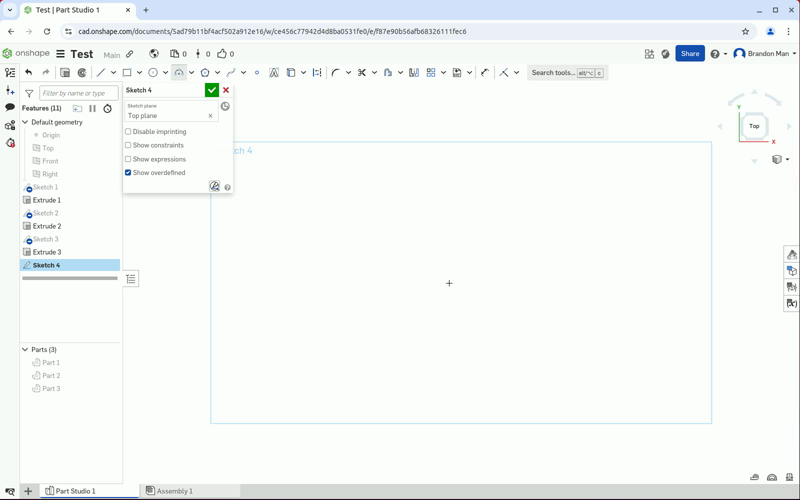
click(449, 282)
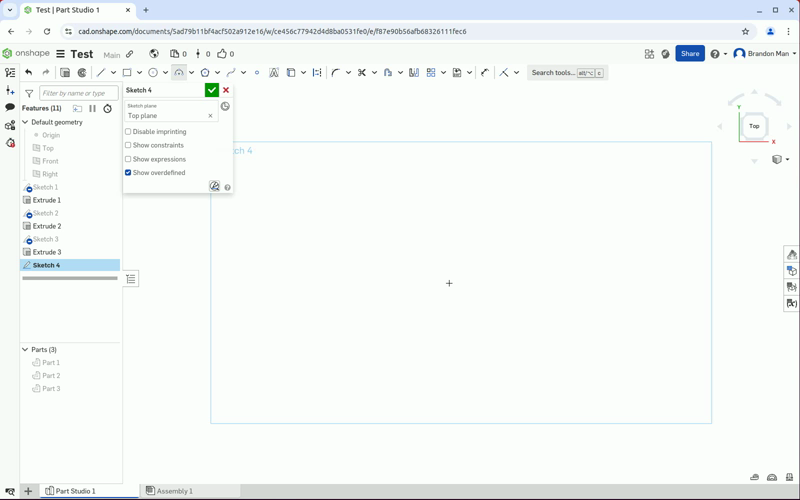
key_up(shift)
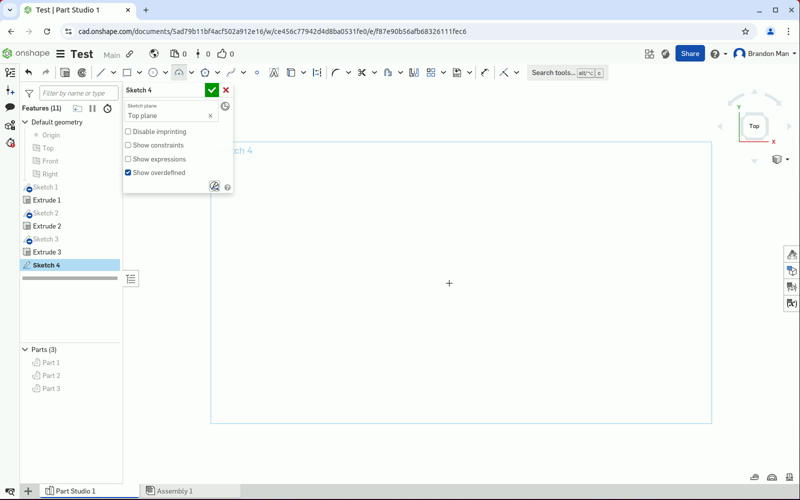
key_down(shift)
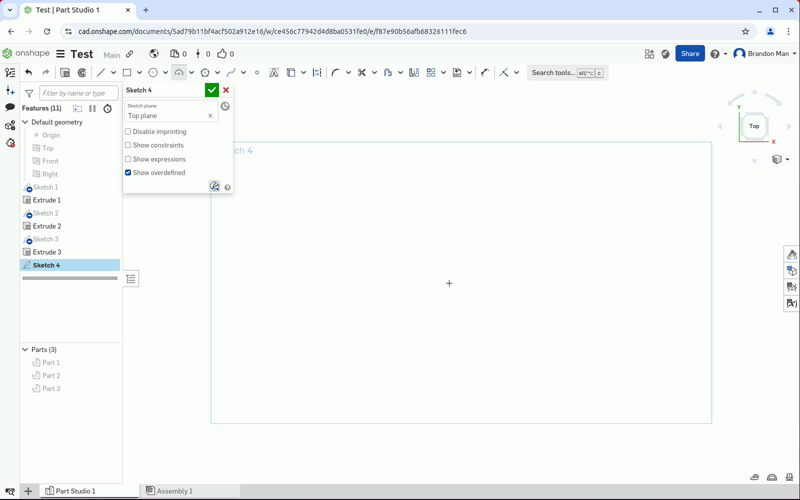
mouse_move(474, 282)
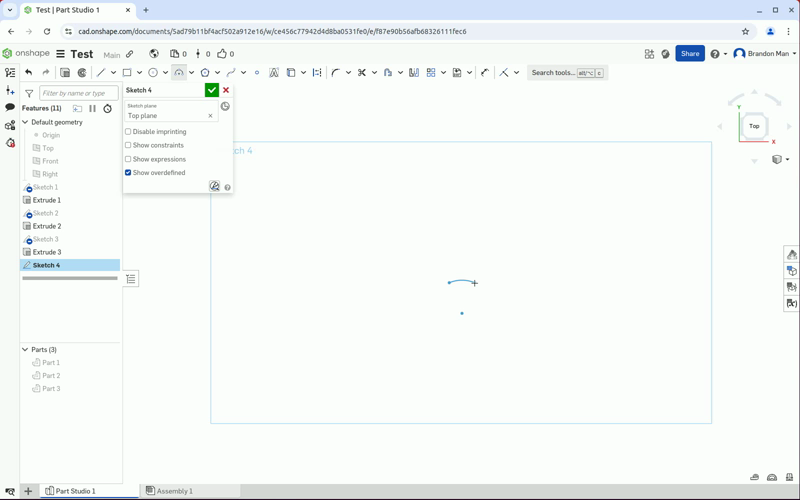
click(474, 282)
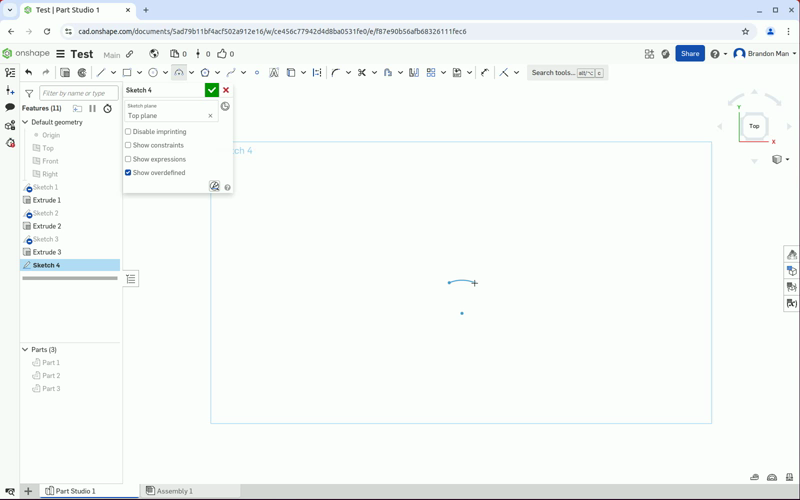
mouse_move(461, 295)
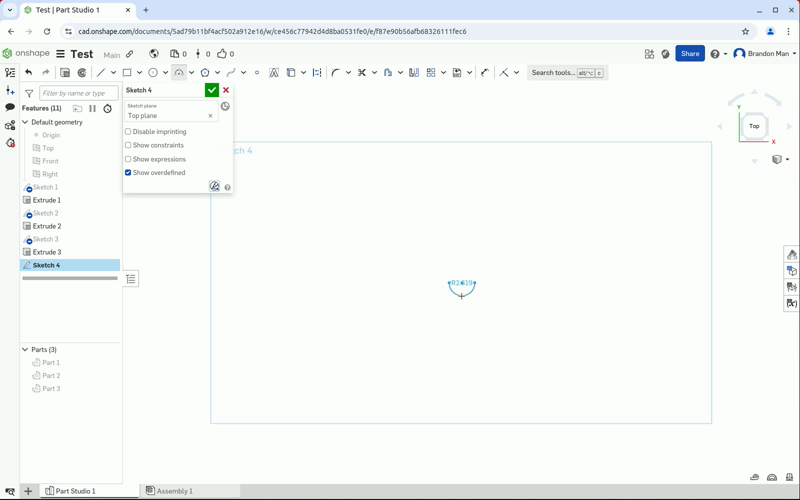
click(461, 295)
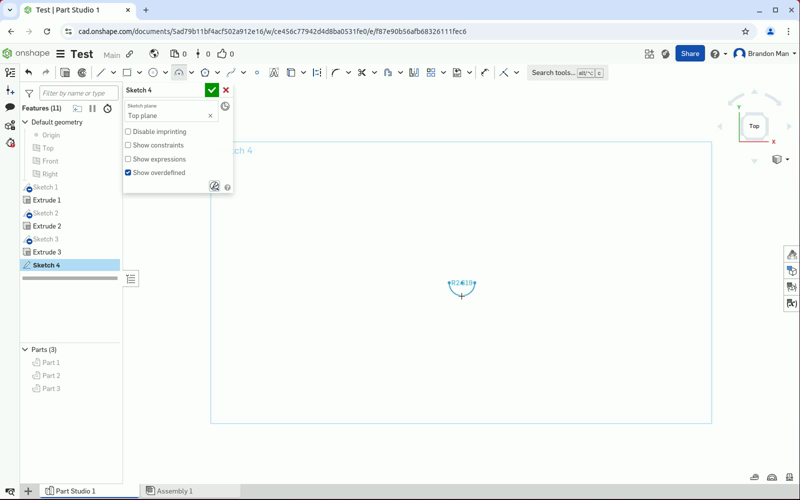
key_up(shift)
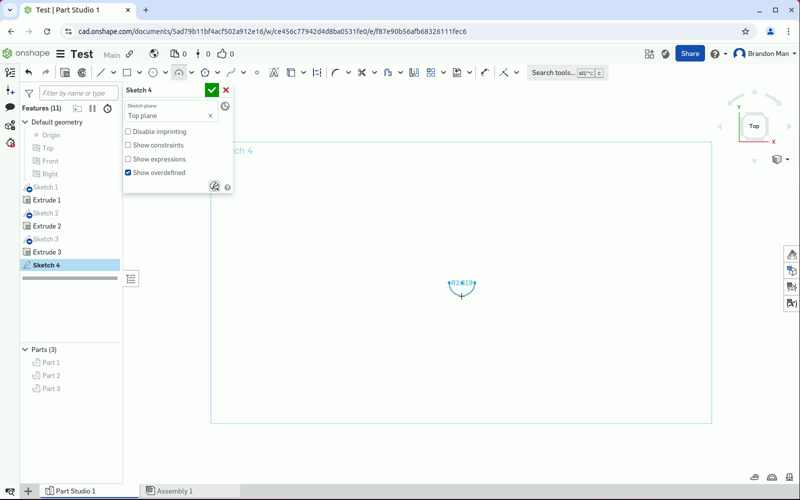
key(esc)
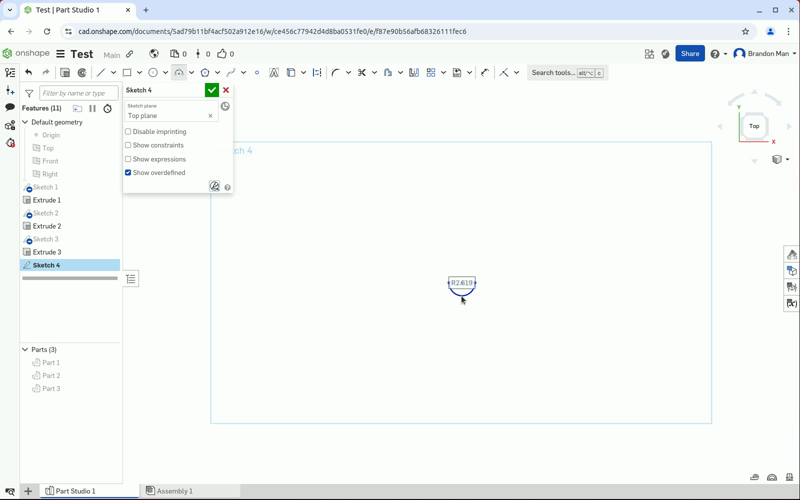
key(l)
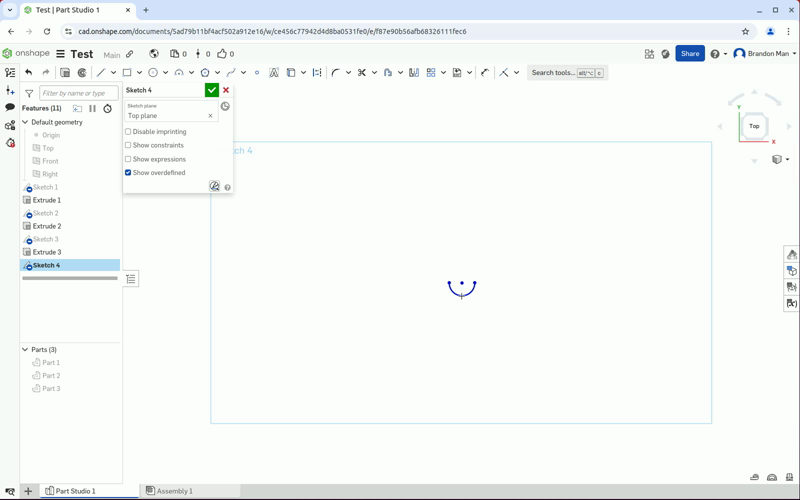
mouse_move(474, 282)
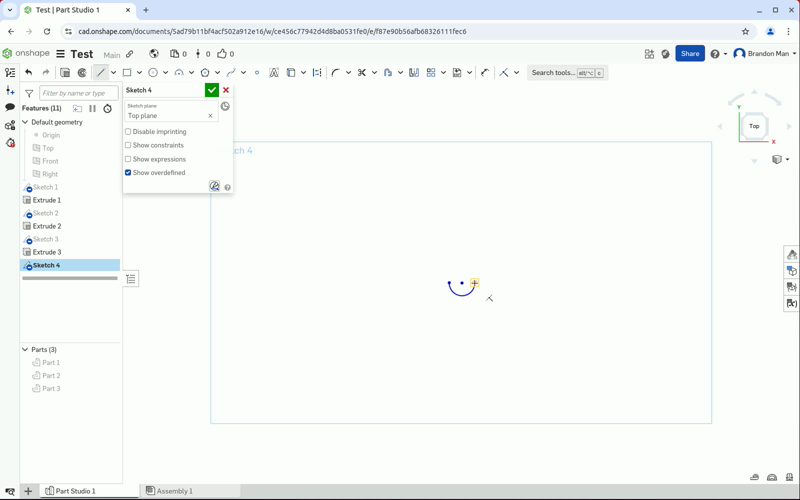
click(474, 282)
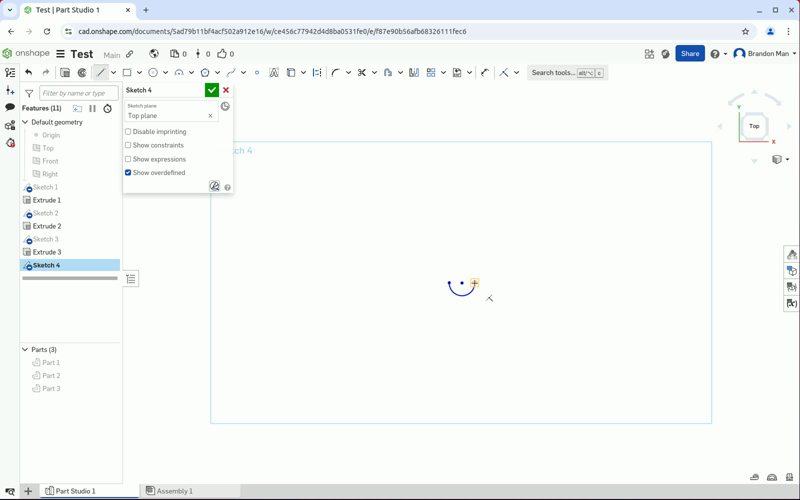
mouse_move(504, 282)
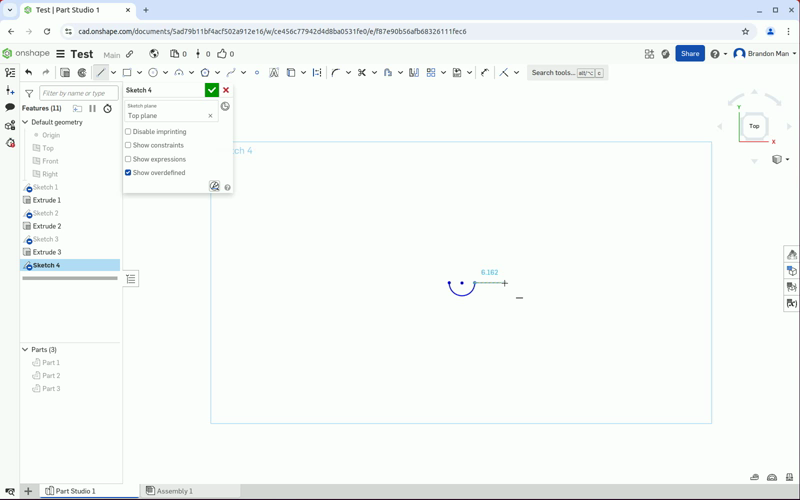
key_down(shift)
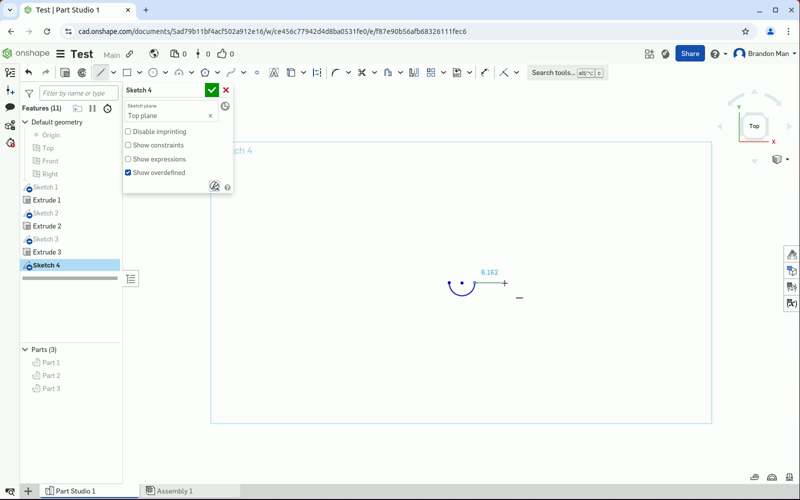
mouse_move(449, 282)
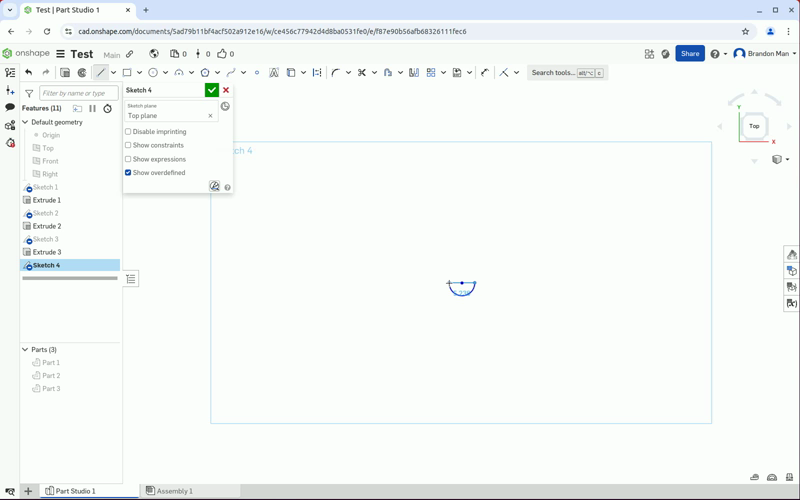
key_up(shift)
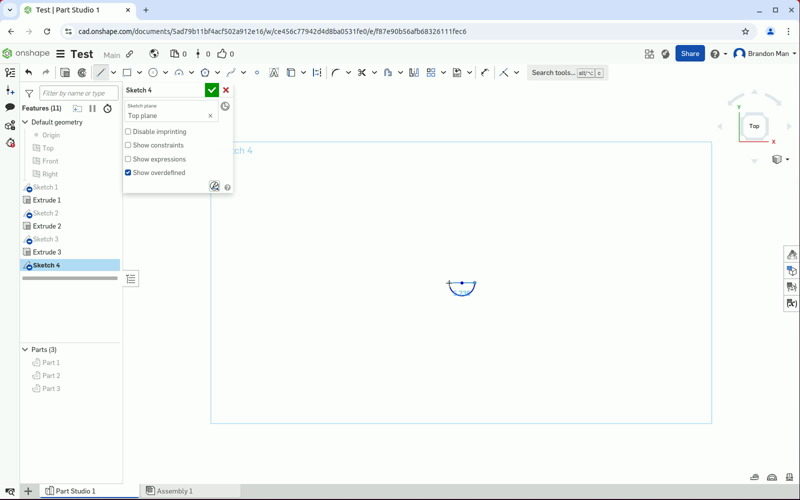
click(449, 282)
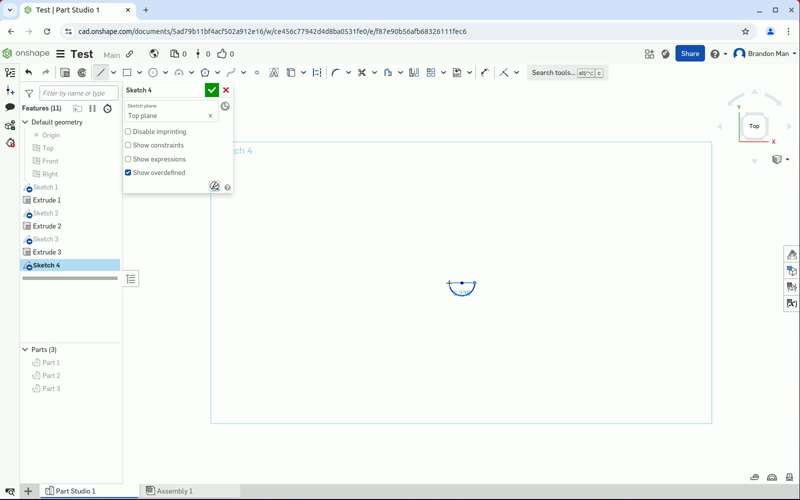
key(esc)
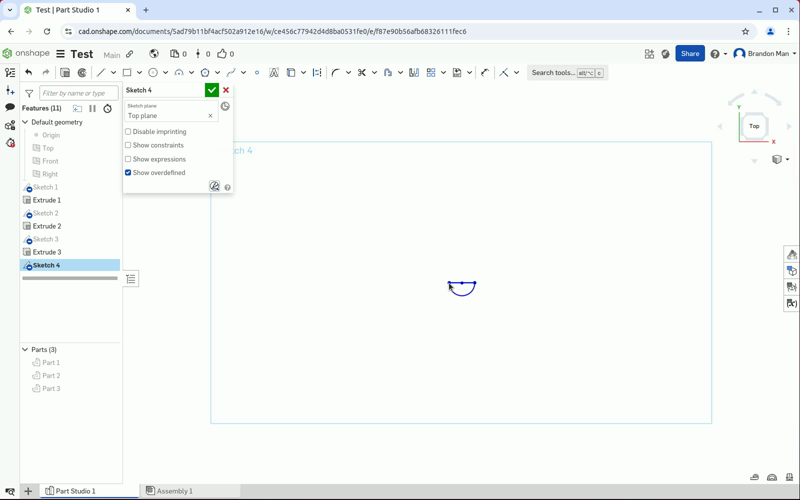
mouse_move(456, 287)
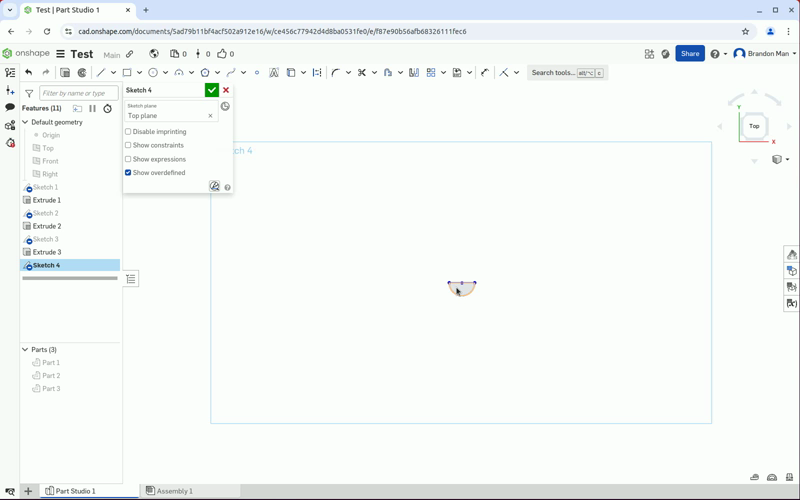
scroll(6)
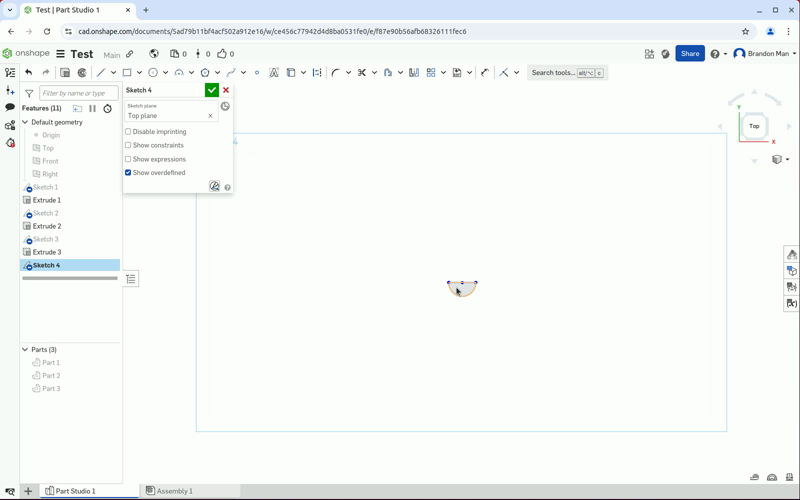
scroll(6)
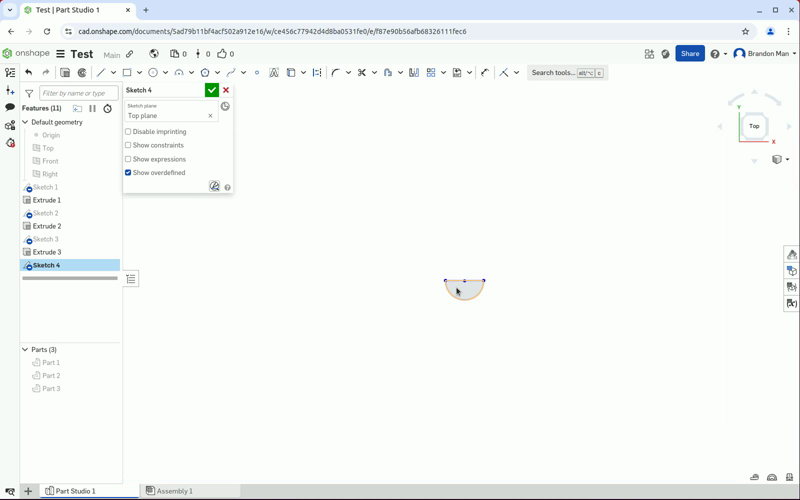
scroll(6)
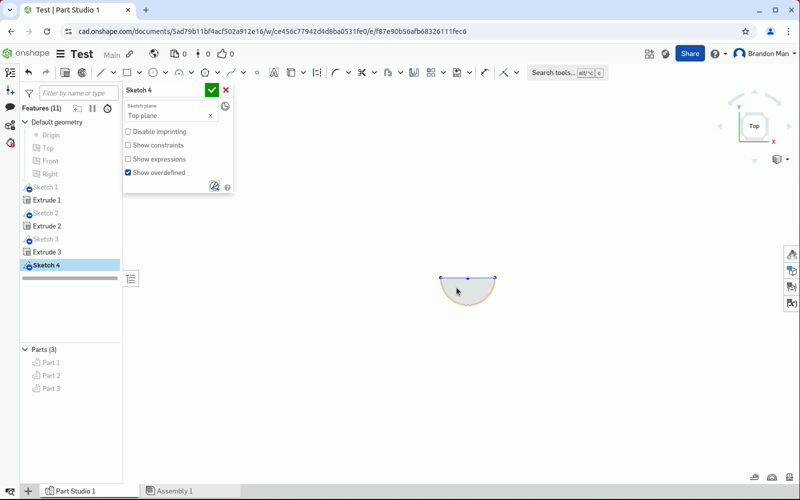
scroll(6)
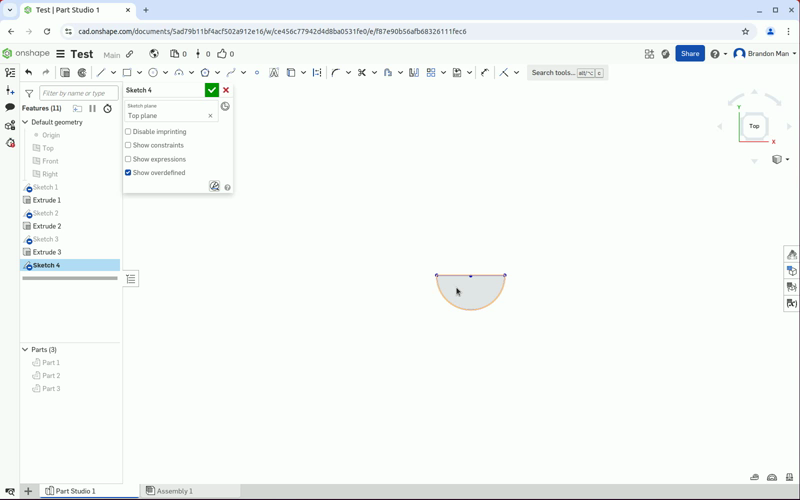
scroll(6)
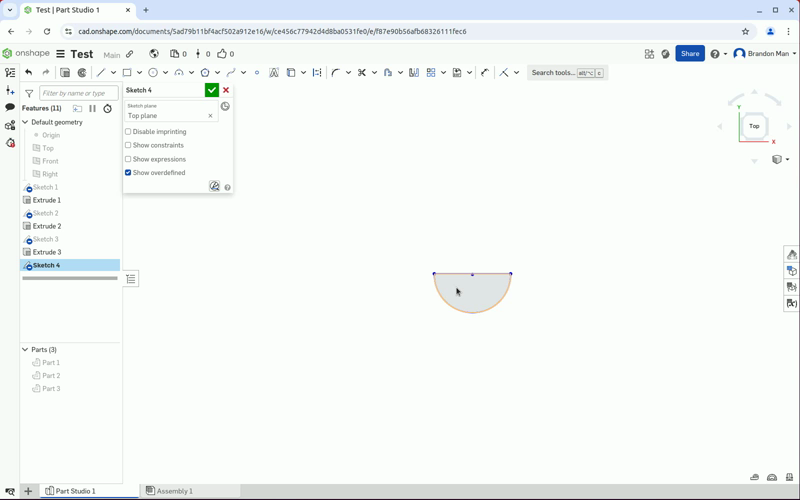
scroll(6)
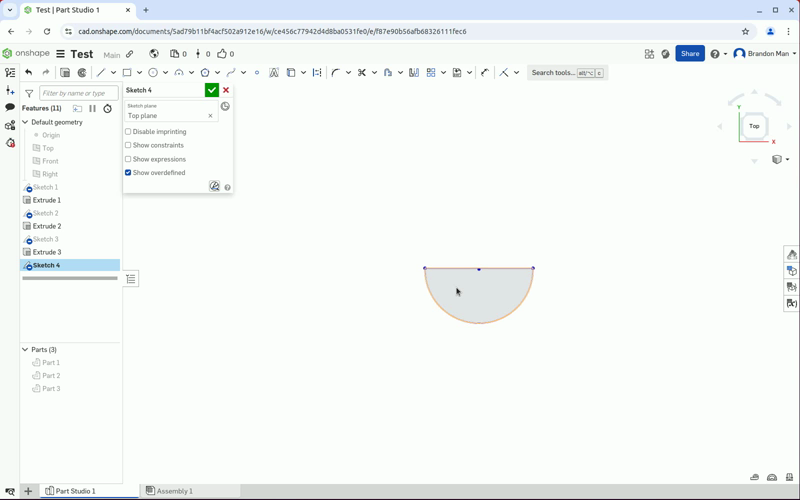
scroll(6)
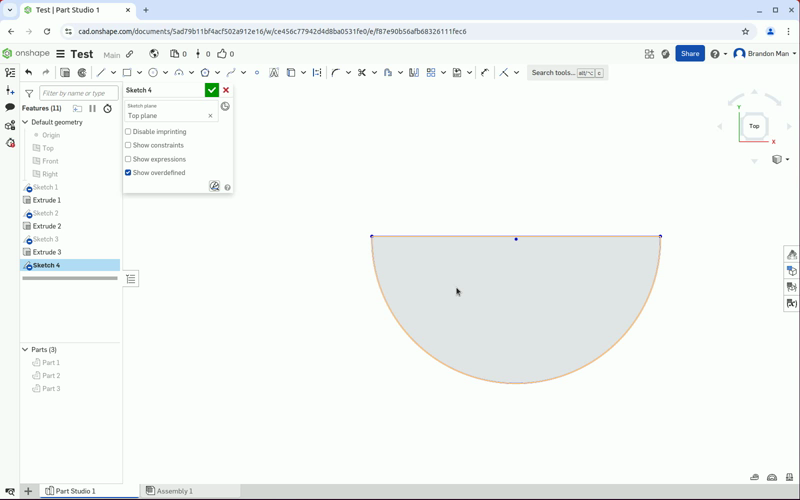
click(456, 287)
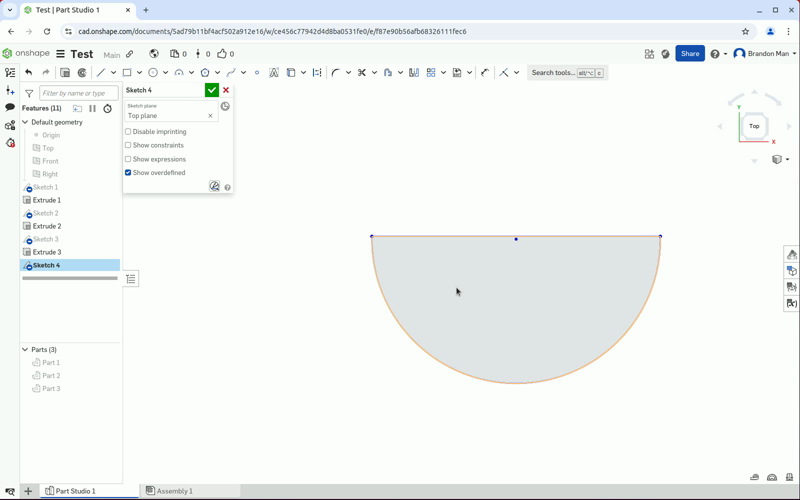
scroll(-6)
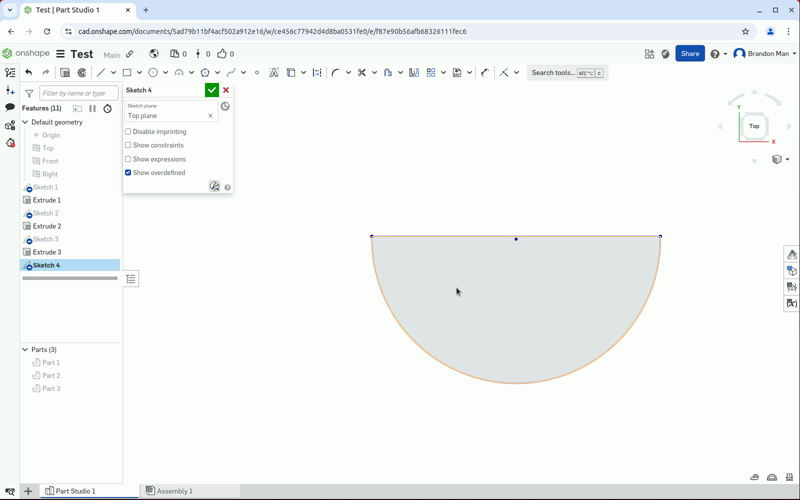
scroll(-6)
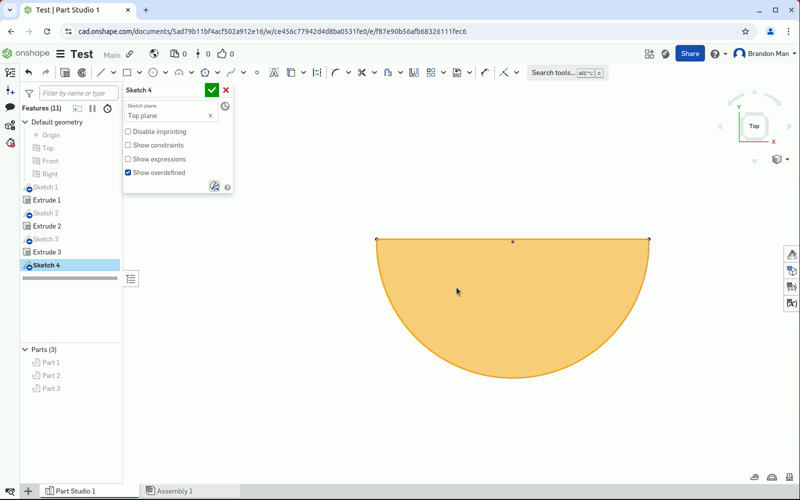
scroll(-6)
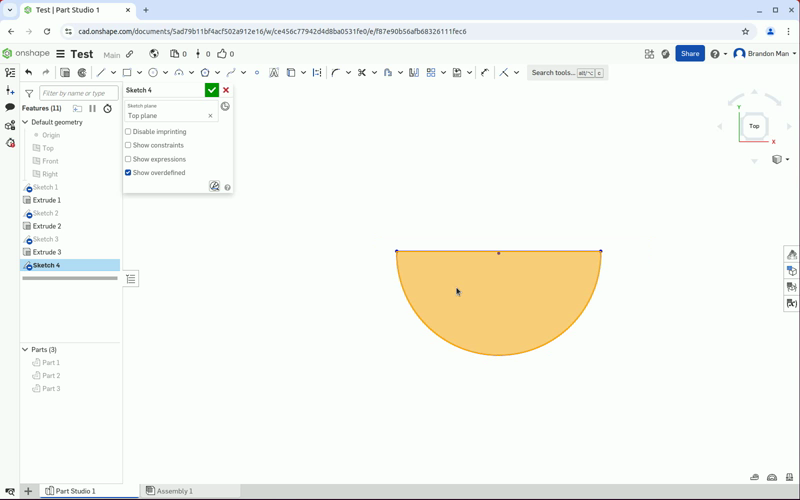
scroll(-6)
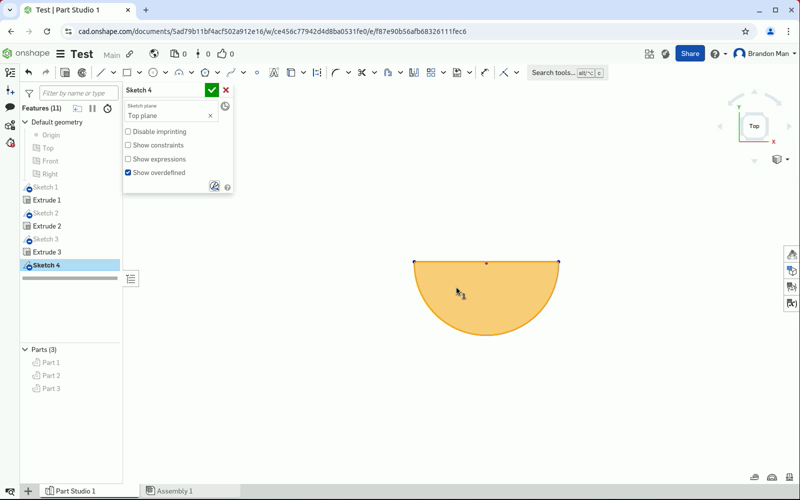
scroll(-6)
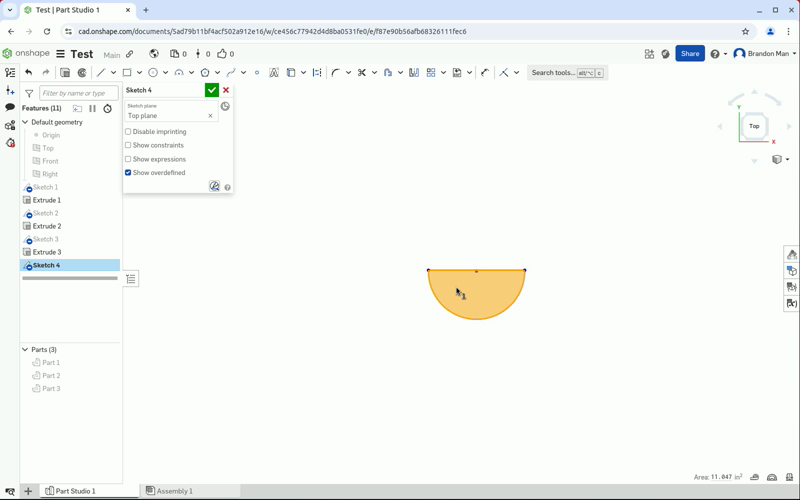
scroll(-6)
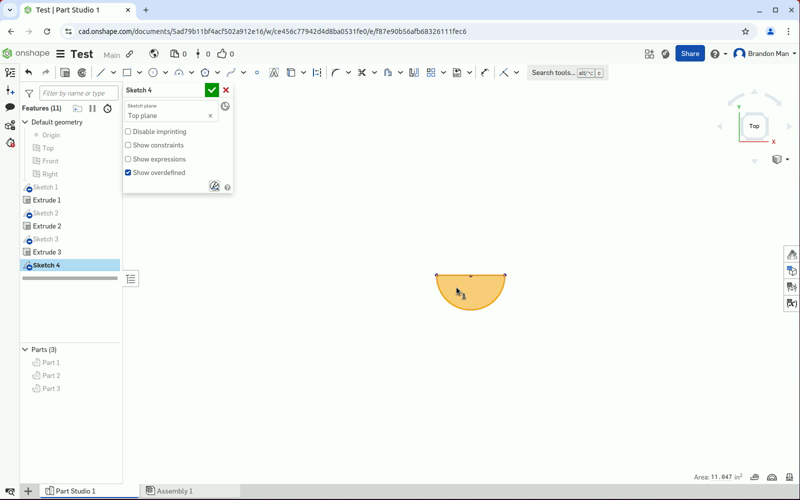
scroll(-6)
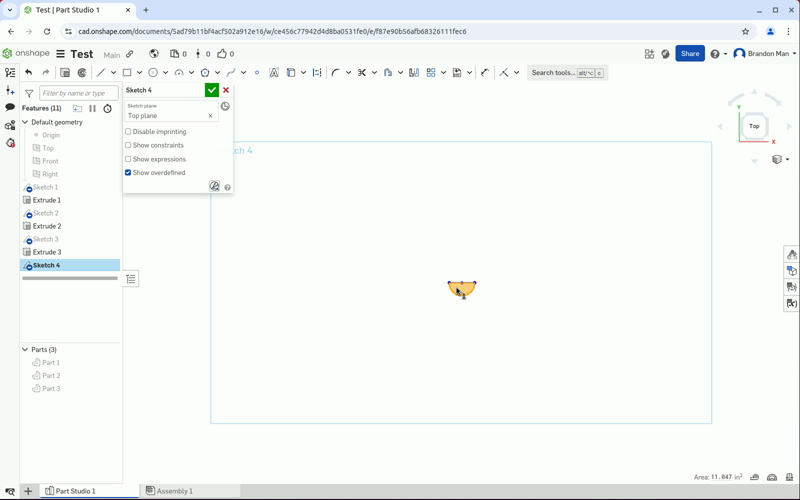
mouse_move(73, 352)
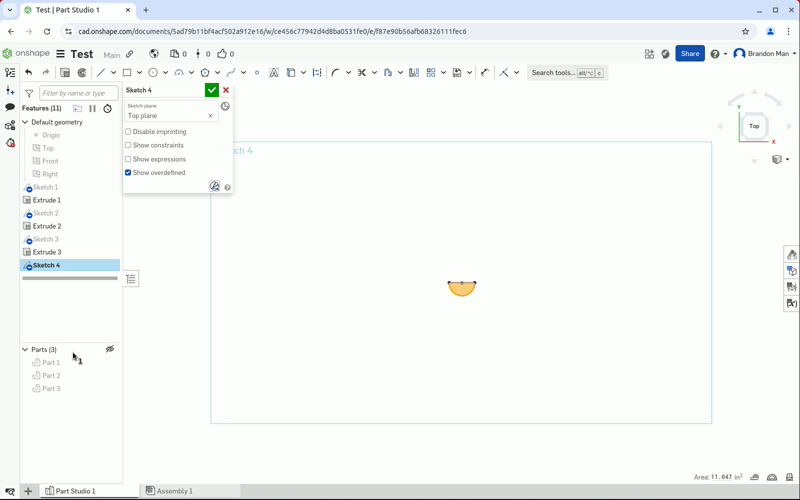
key(shift+y)
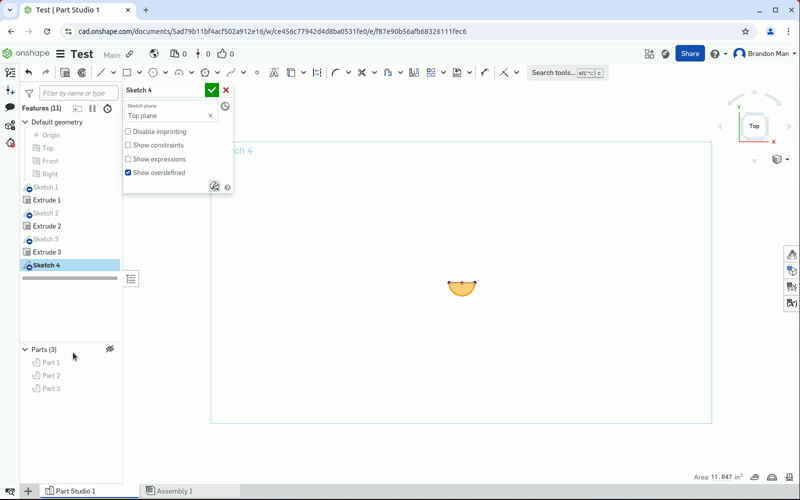
key(shift+e)
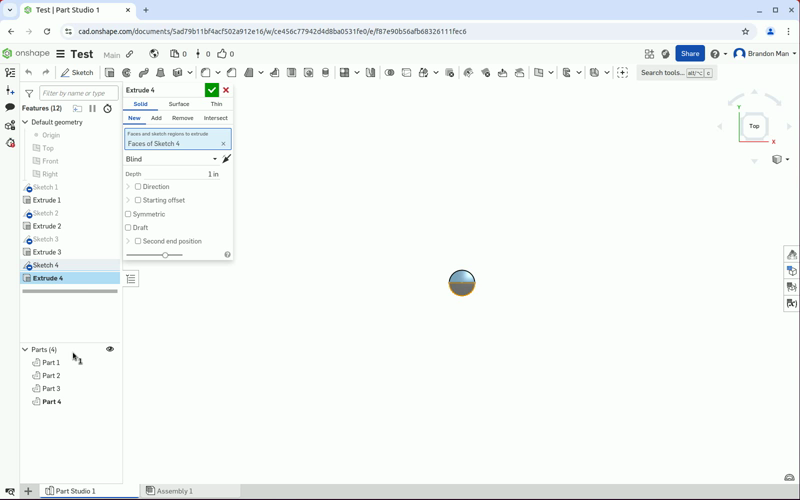
mouse_move(143, 106)
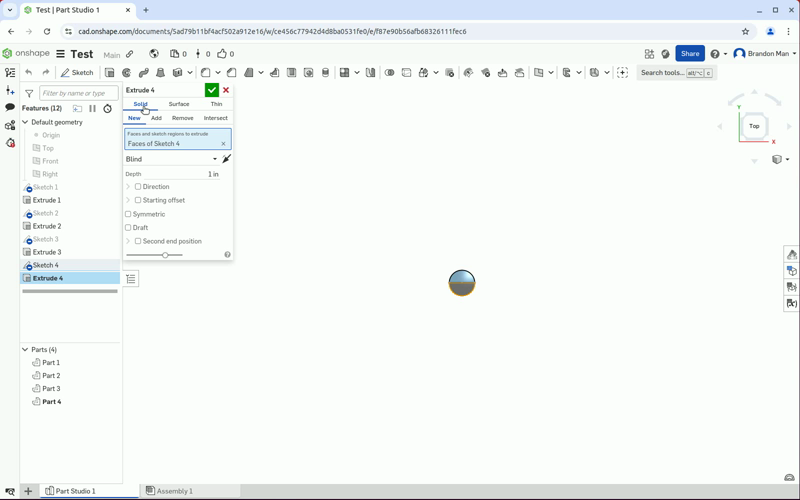
click(143, 106)
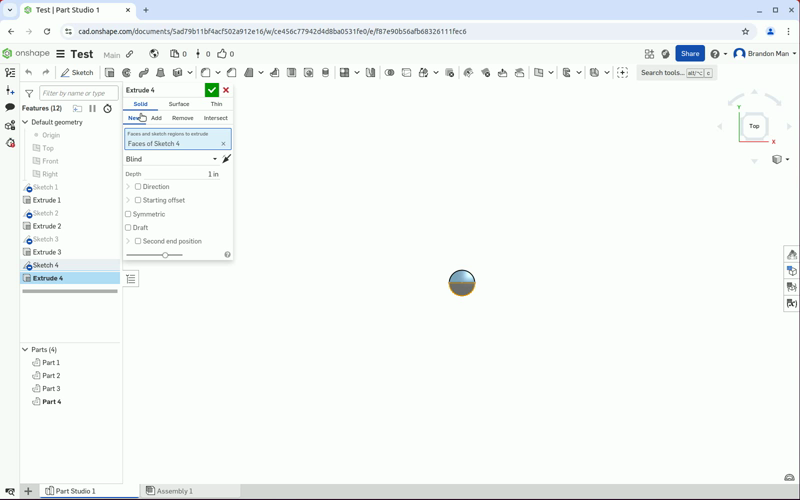
mouse_move(137, 120)
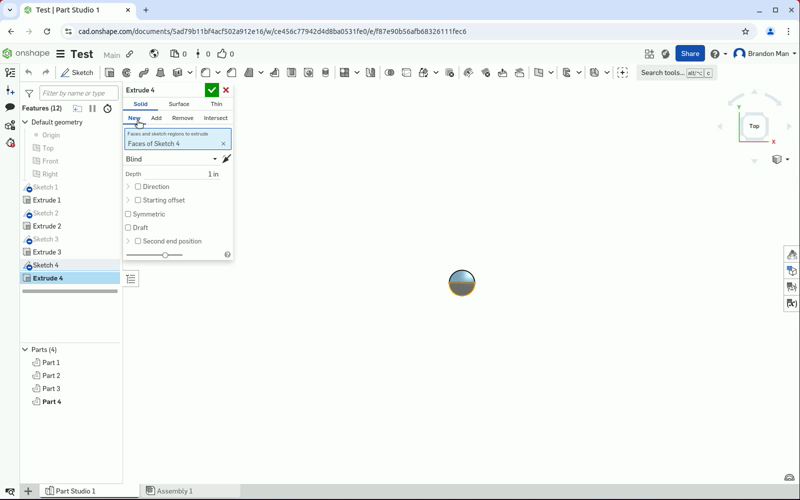
click(137, 120)
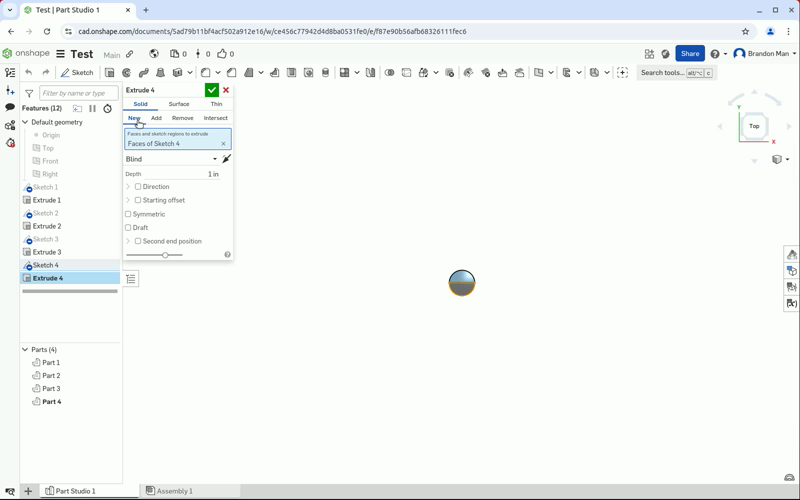
key(tab, 4)
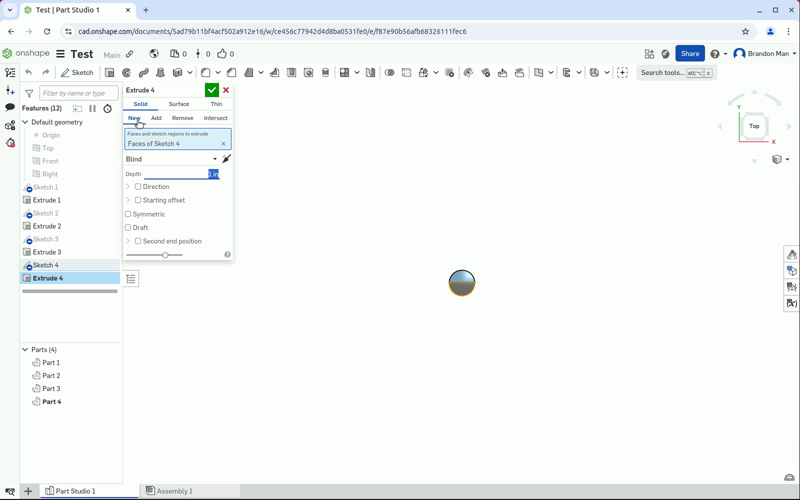
text(4.092)
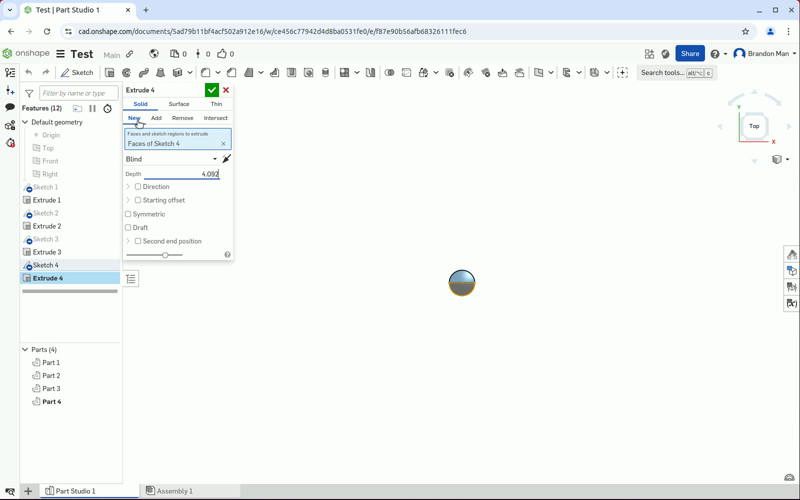
key(enter)
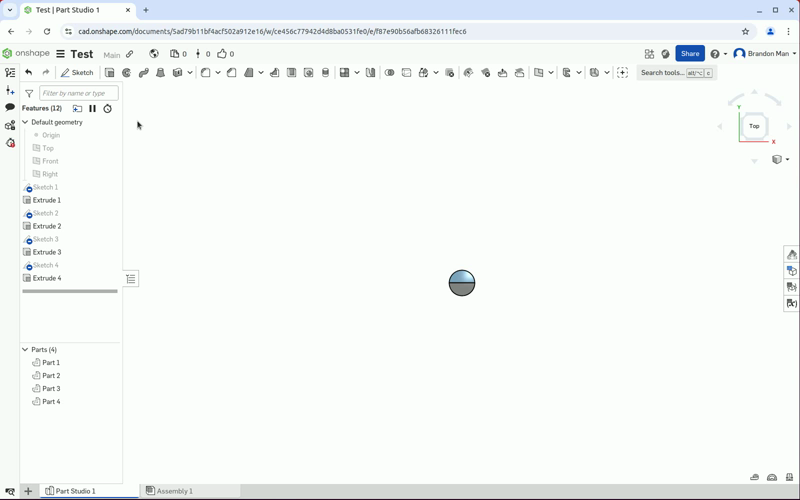
key(shift+h)
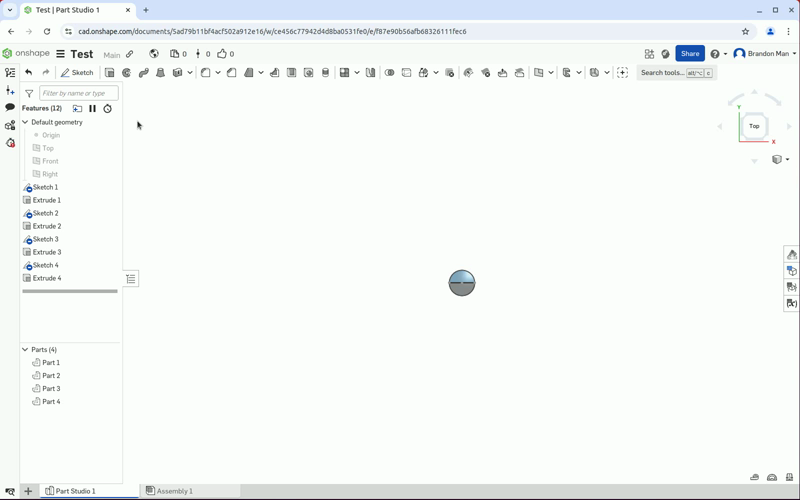
key(shift+h)
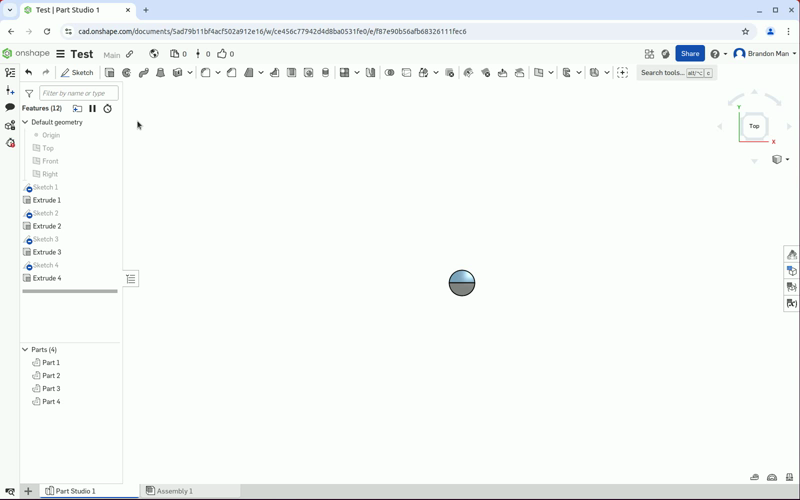
mouse_move(73, 189)
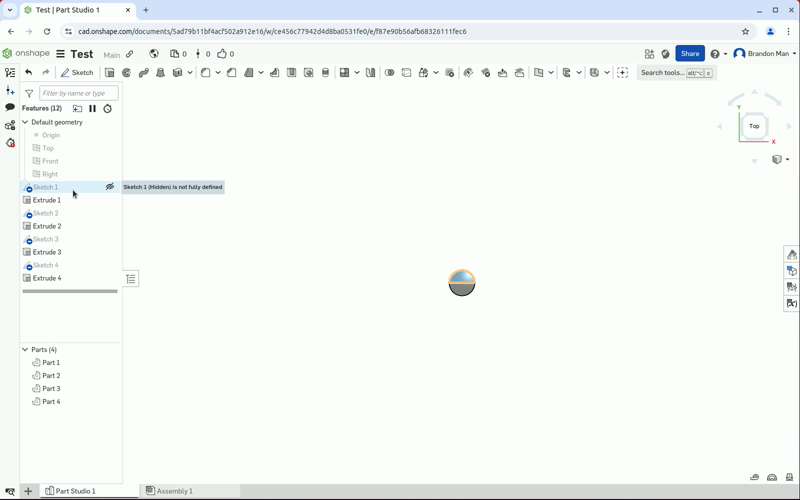
click(73, 189)
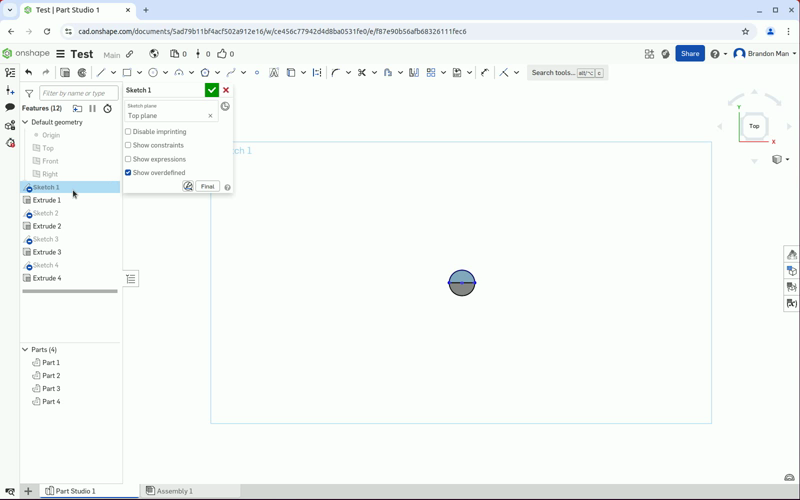
mouse_move(229, 92)
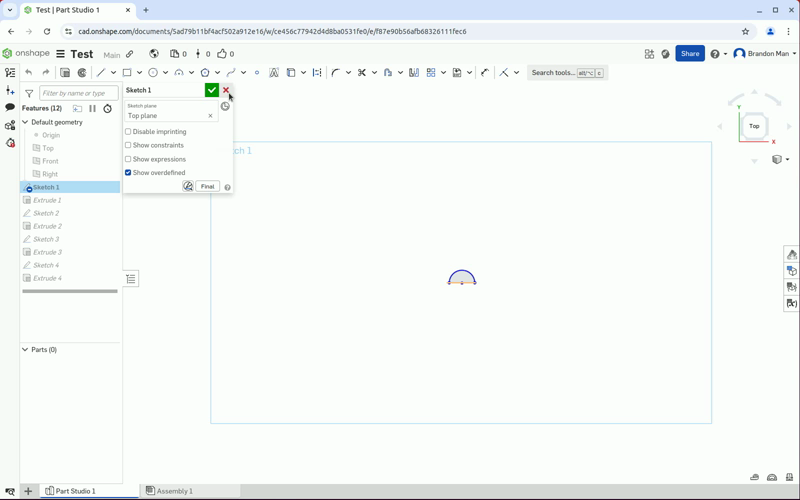
click(229, 92)
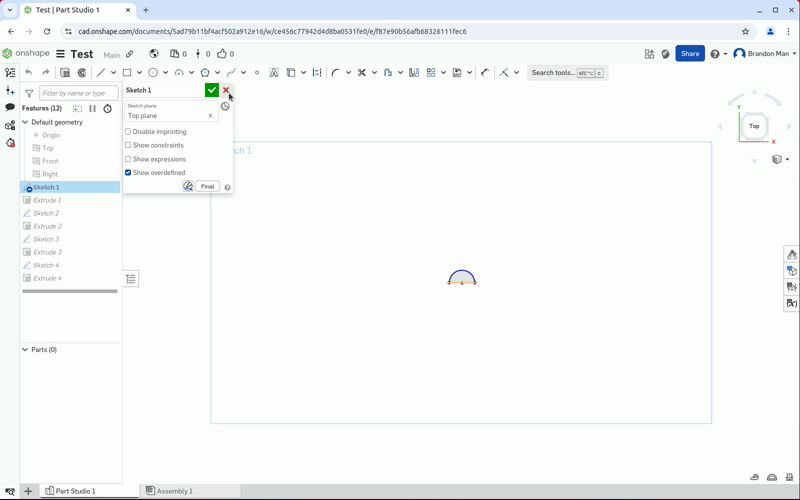
key(shift+s)
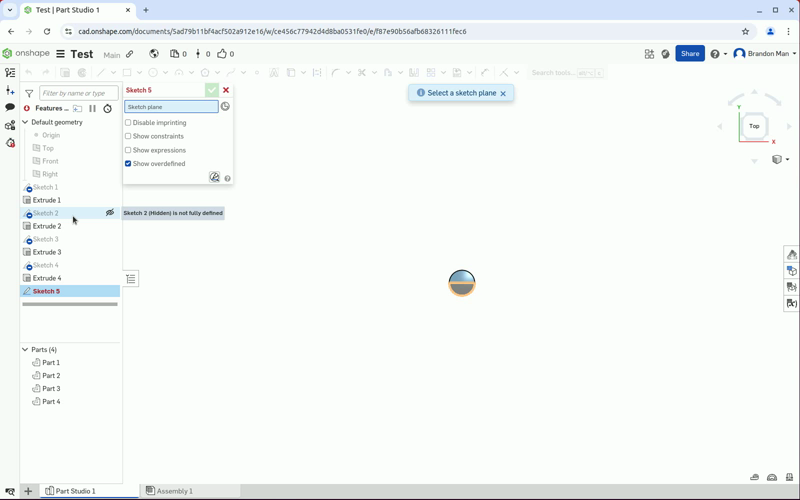
scroll(3)
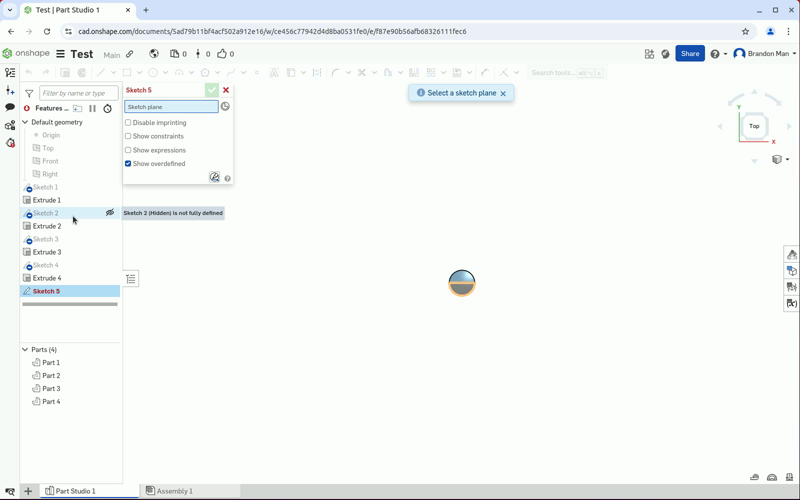
mouse_move(73, 150)
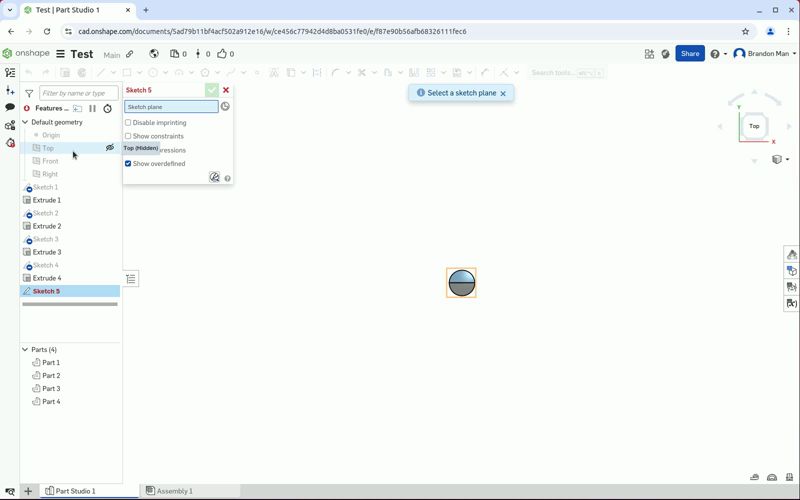
click(73, 150)
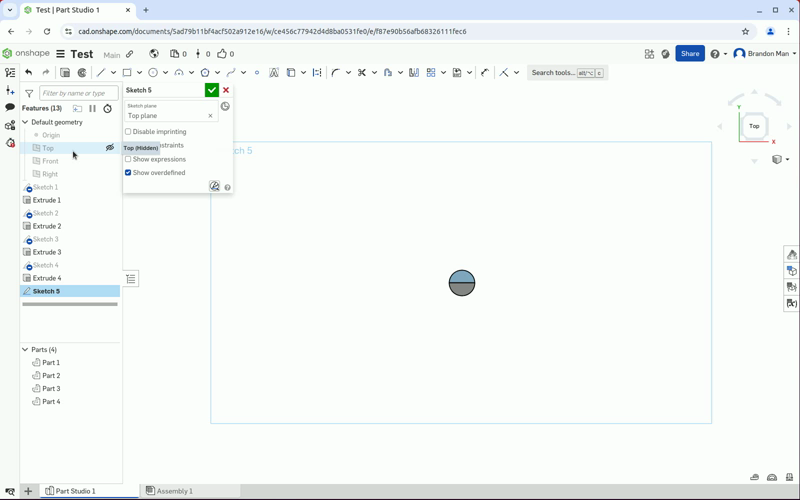
mouse_move(73, 352)
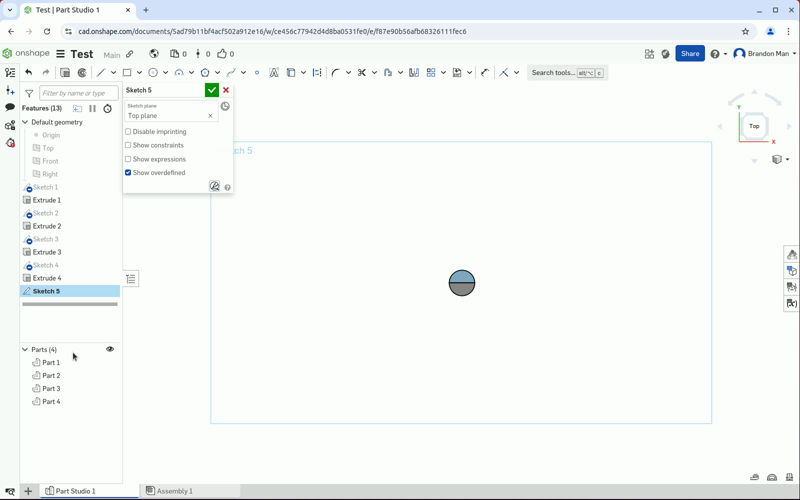
key(y)
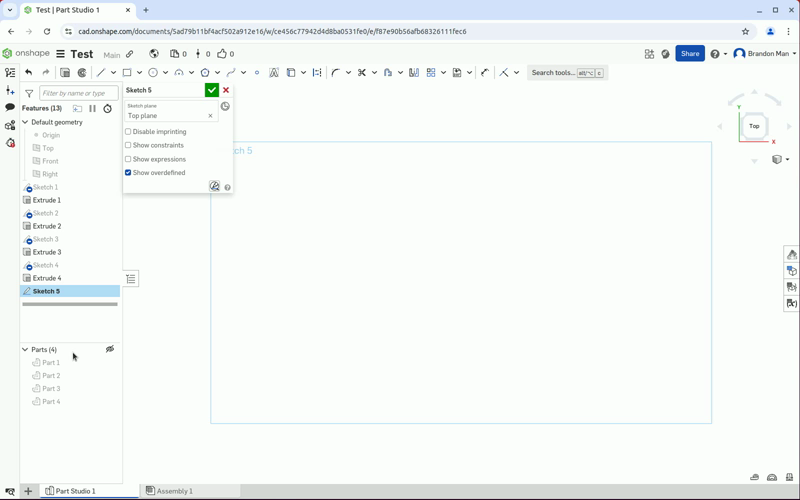
key(l)
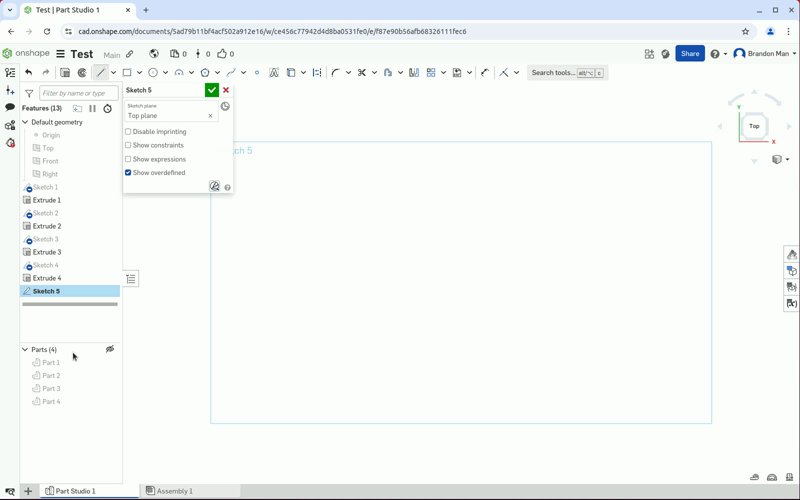
key_down(shift)
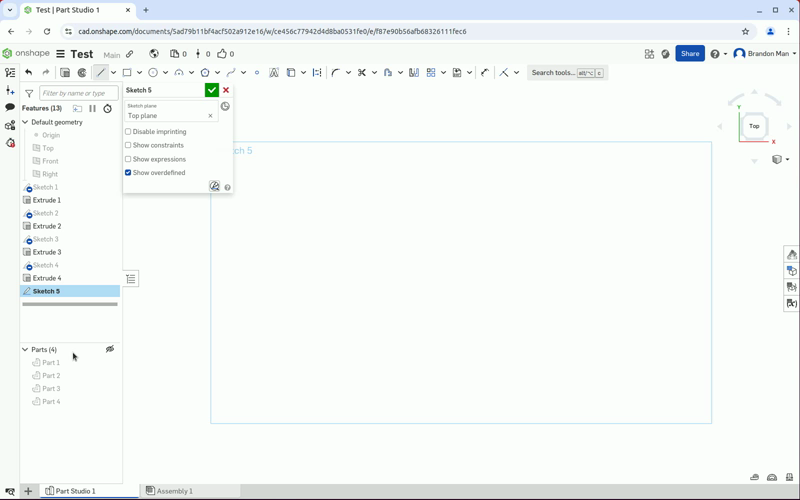
mouse_move(449, 324)
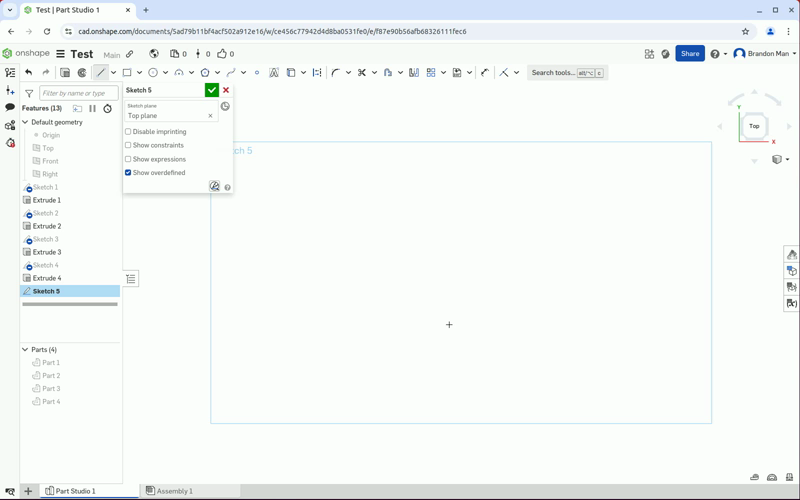
click(449, 324)
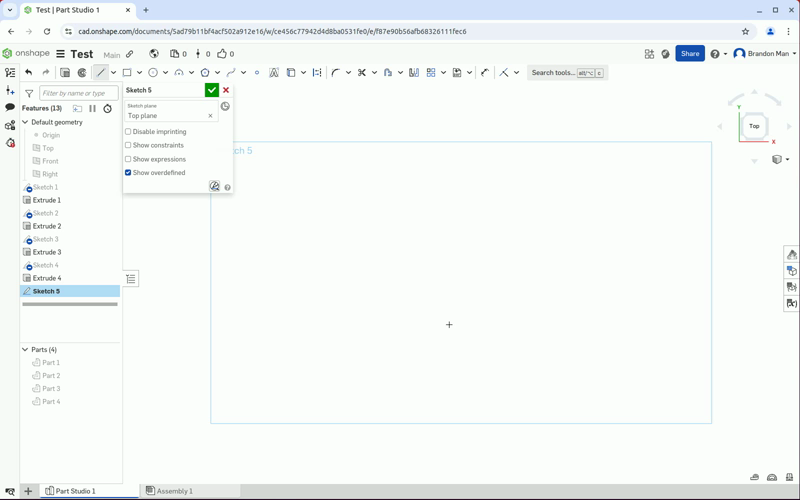
key_up(shift)
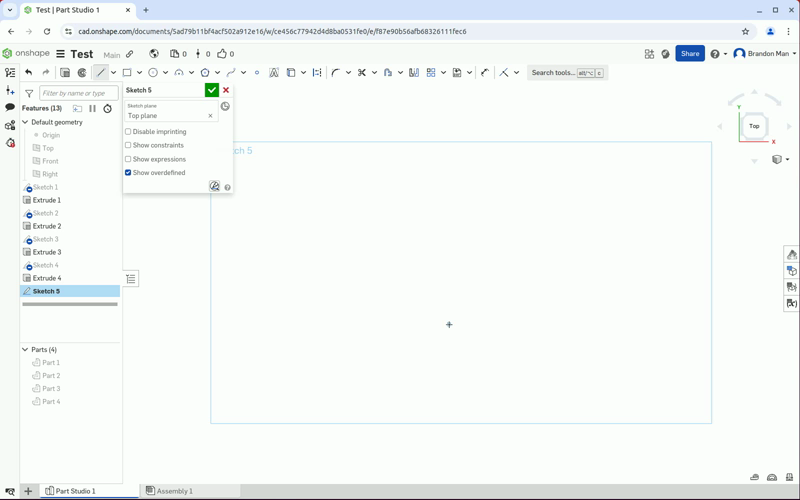
key_down(shift)
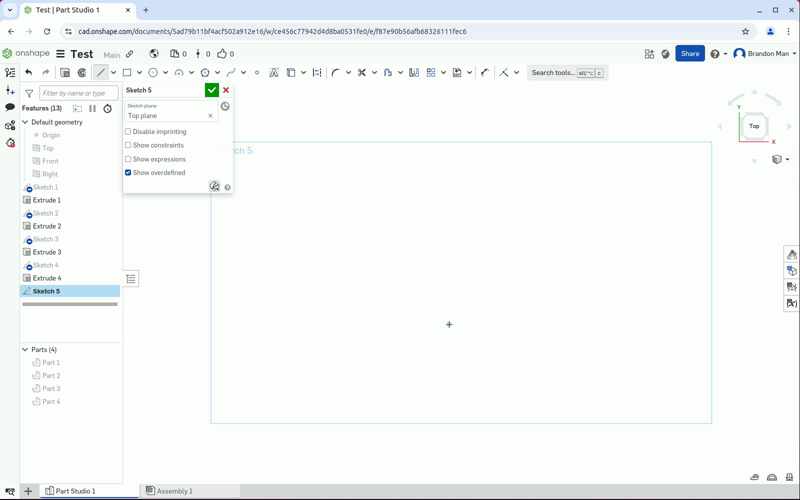
mouse_move(479, 324)
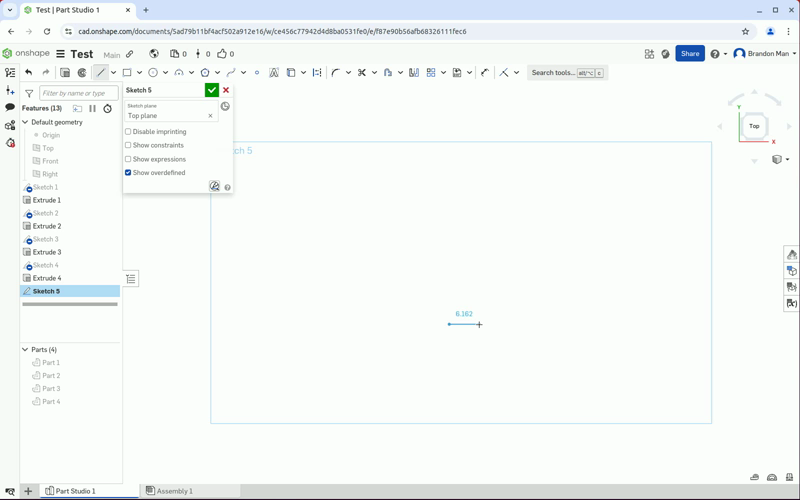
mouse_move(474, 324)
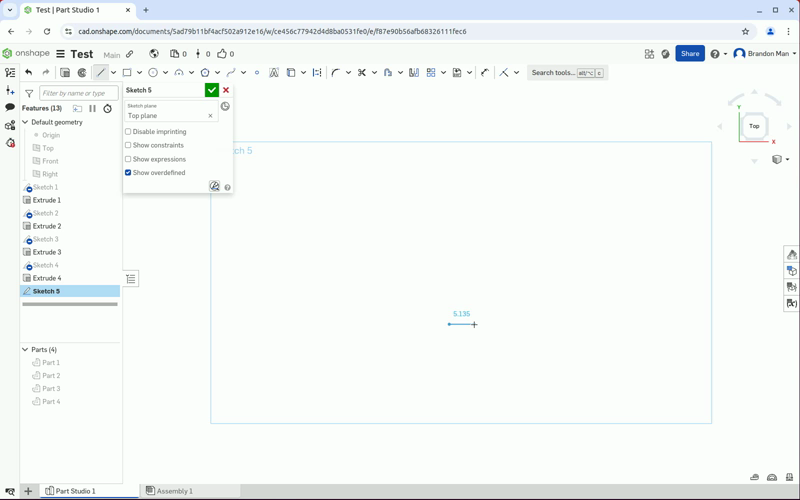
click(474, 324)
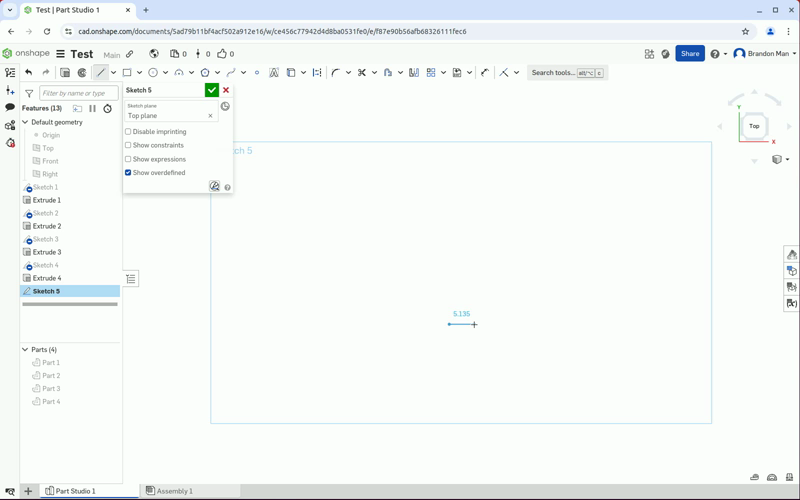
key_up(shift)
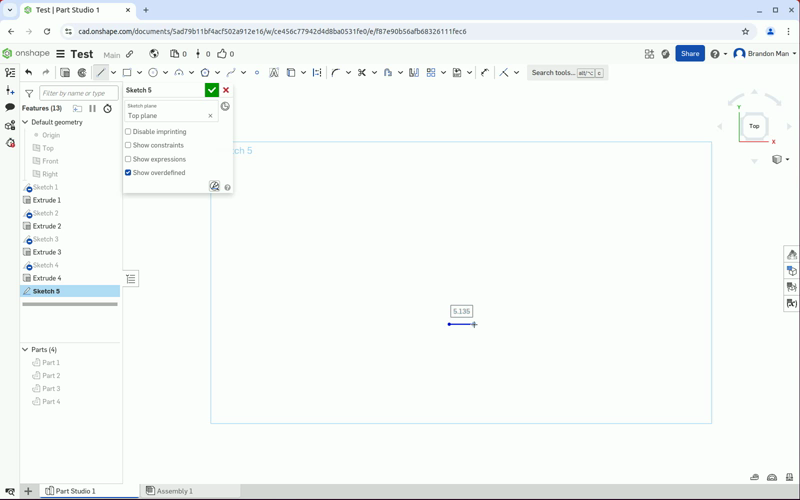
key_down(shift)
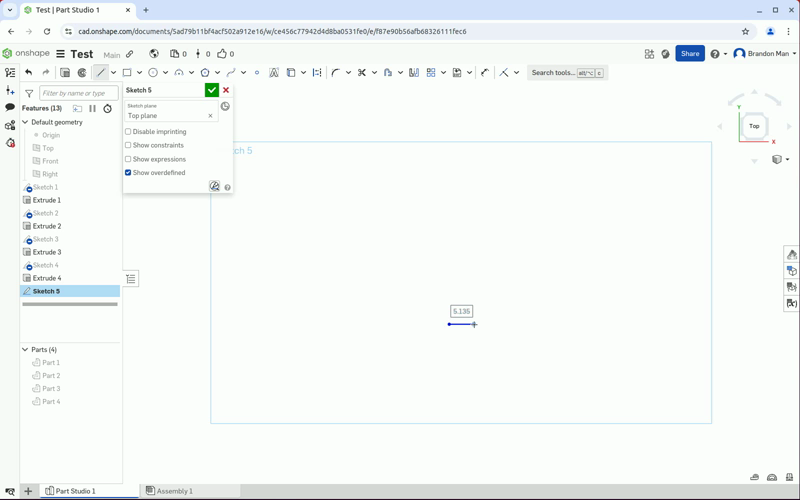
mouse_move(504, 324)
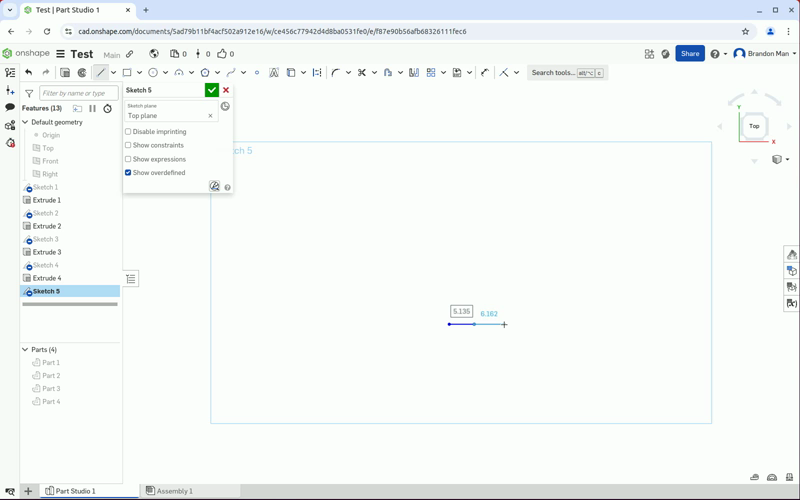
mouse_move(474, 282)
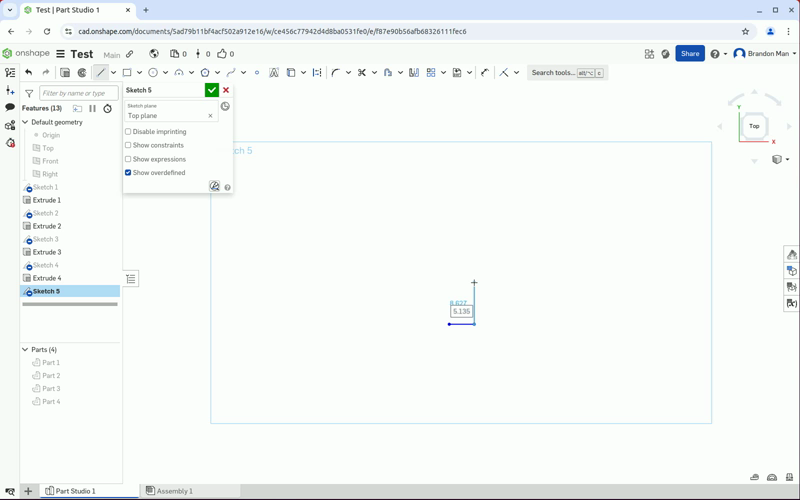
click(474, 282)
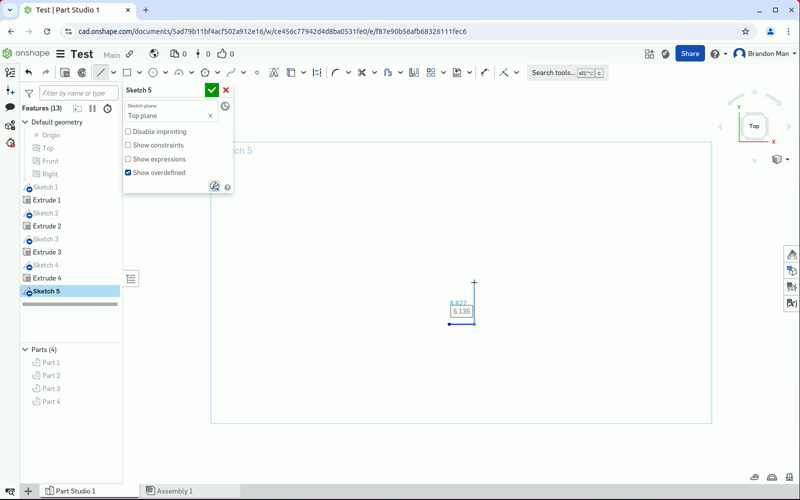
key_up(shift)
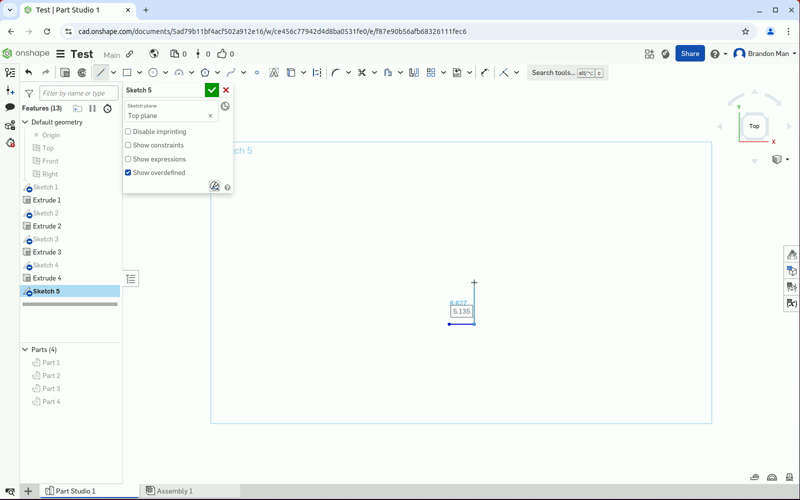
key(esc)
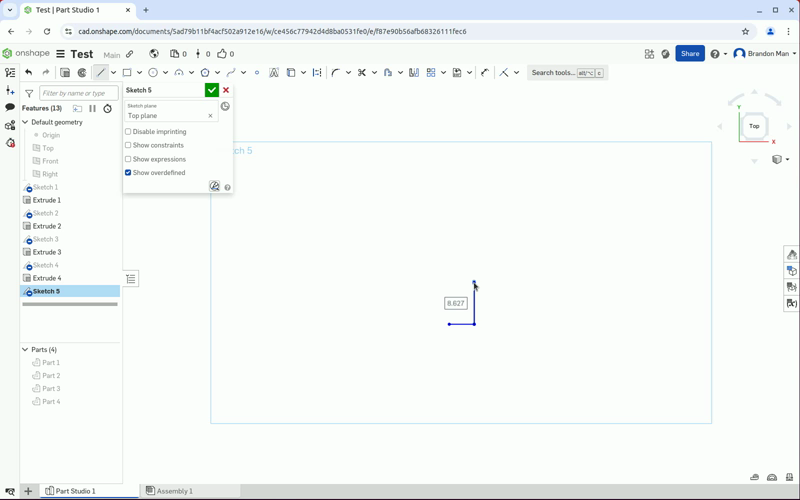
key(a)
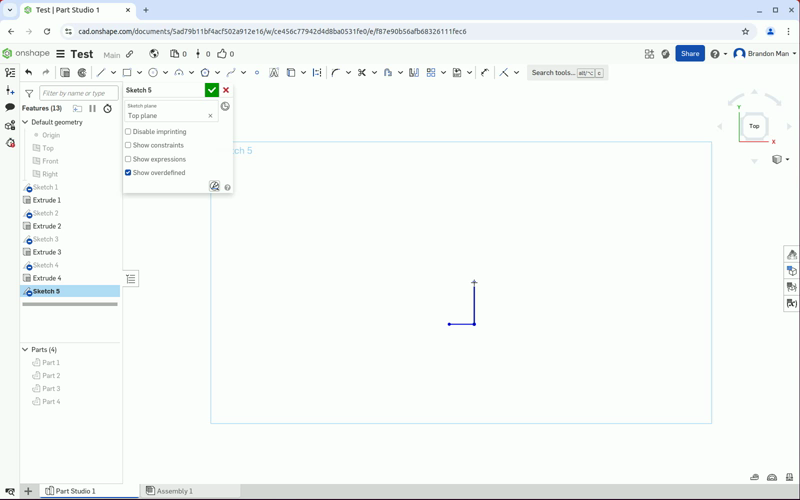
mouse_move(474, 282)
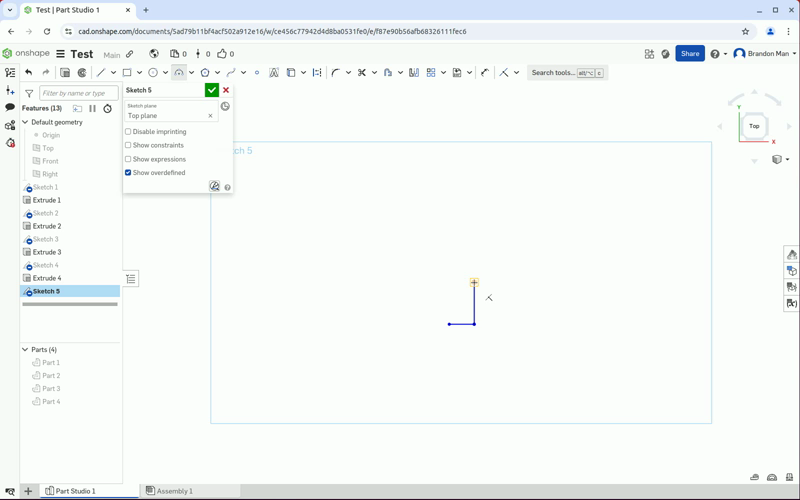
click(474, 282)
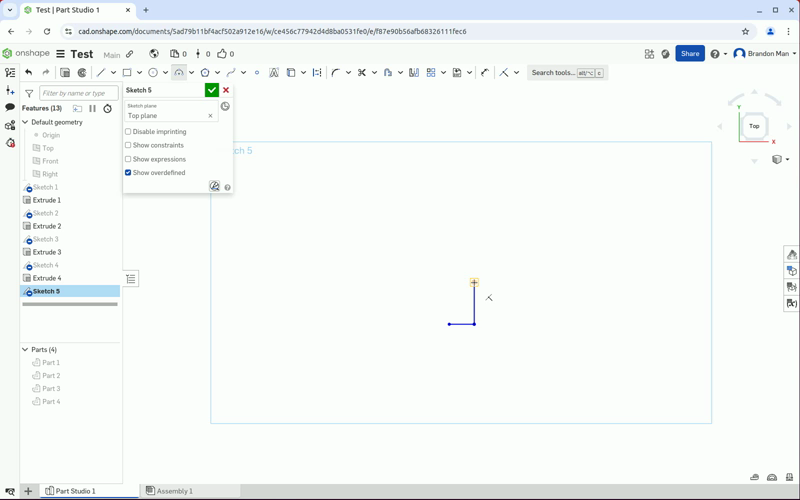
key_down(shift)
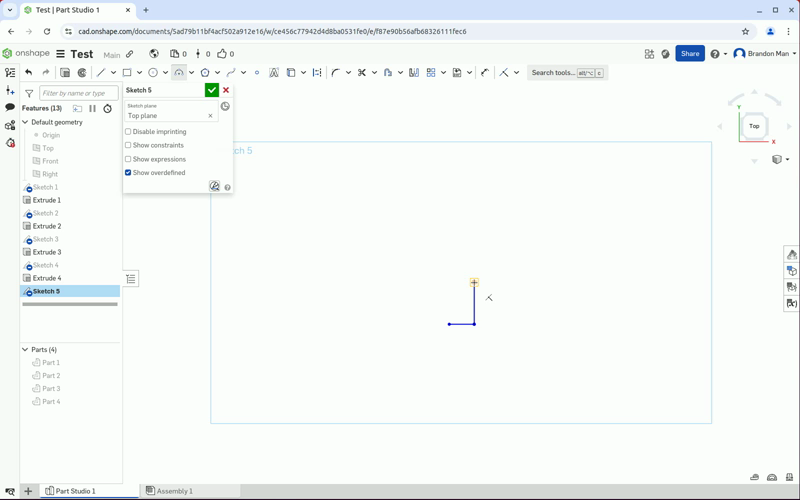
mouse_move(449, 282)
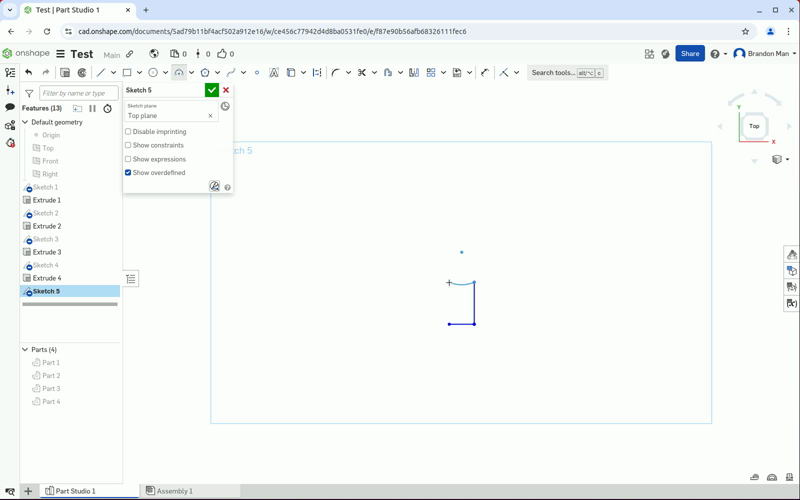
click(449, 282)
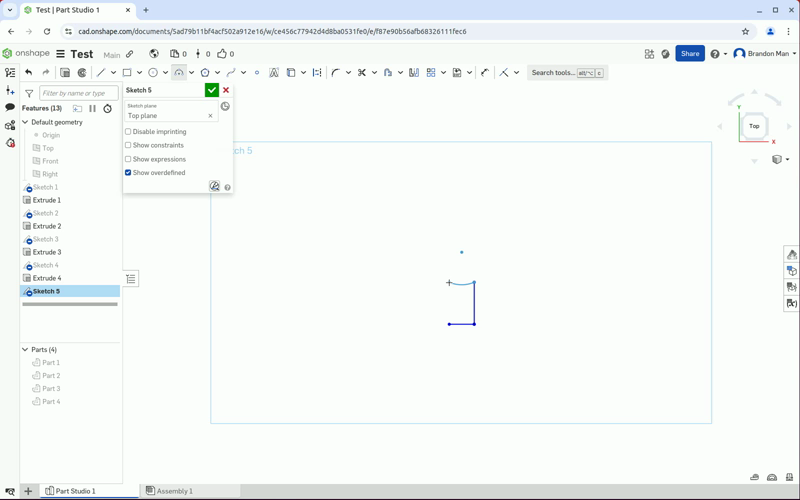
mouse_move(461, 294)
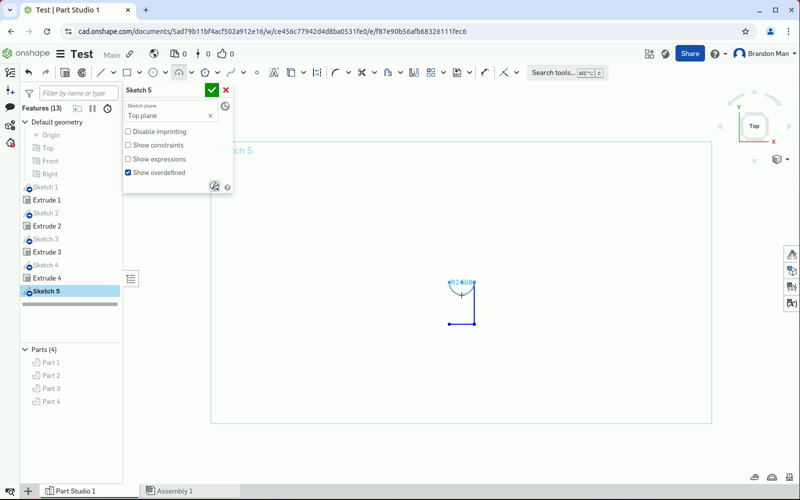
click(461, 294)
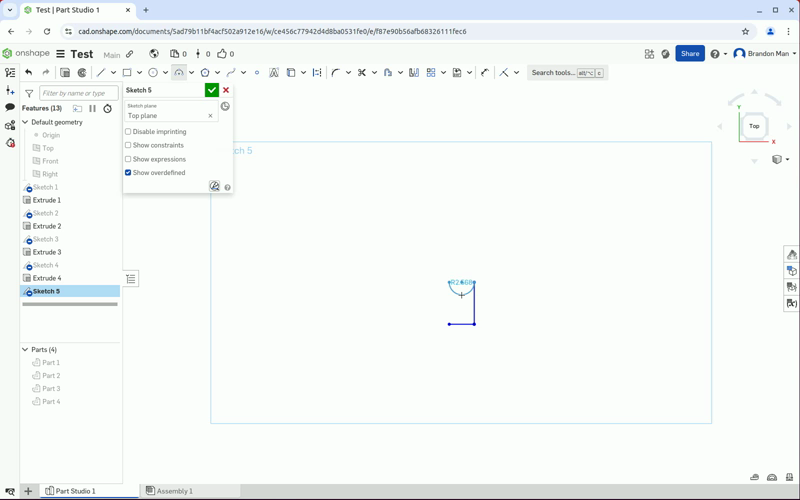
key_up(shift)
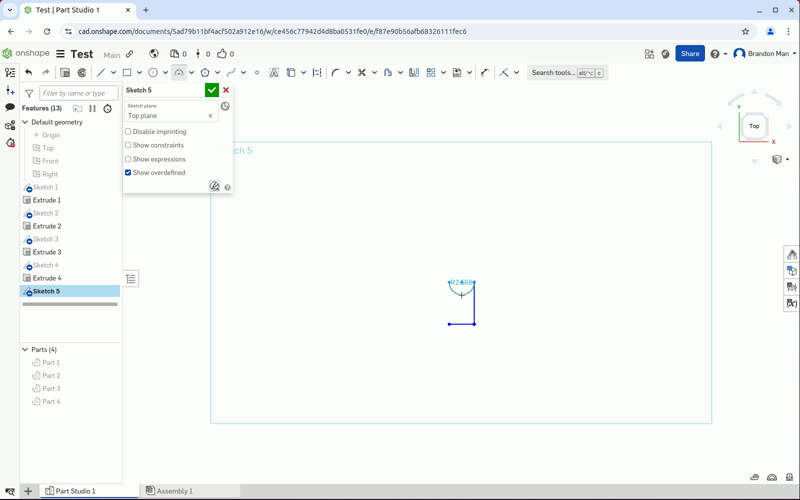
key(esc)
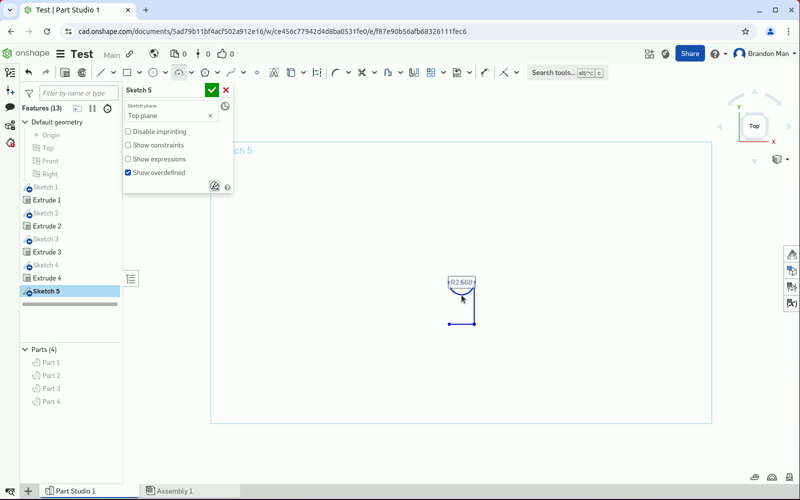
key(l)
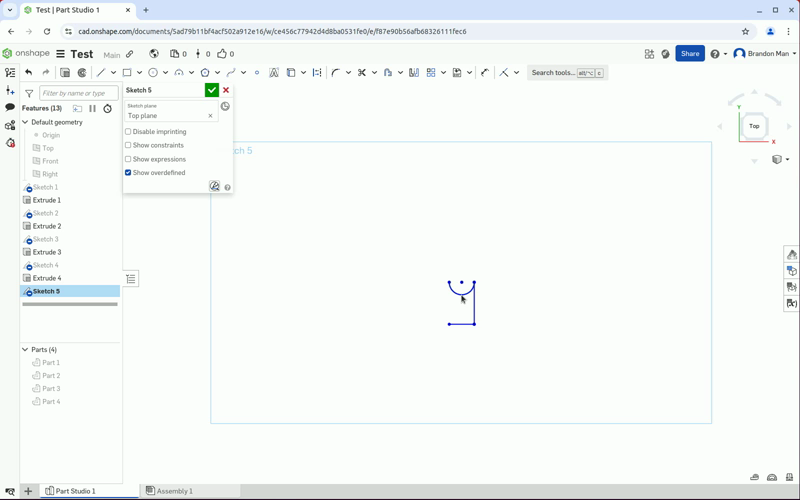
mouse_move(449, 282)
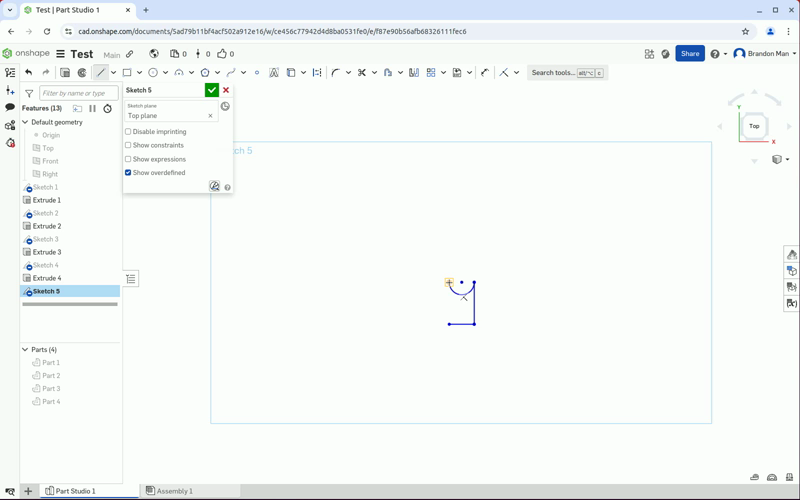
click(449, 282)
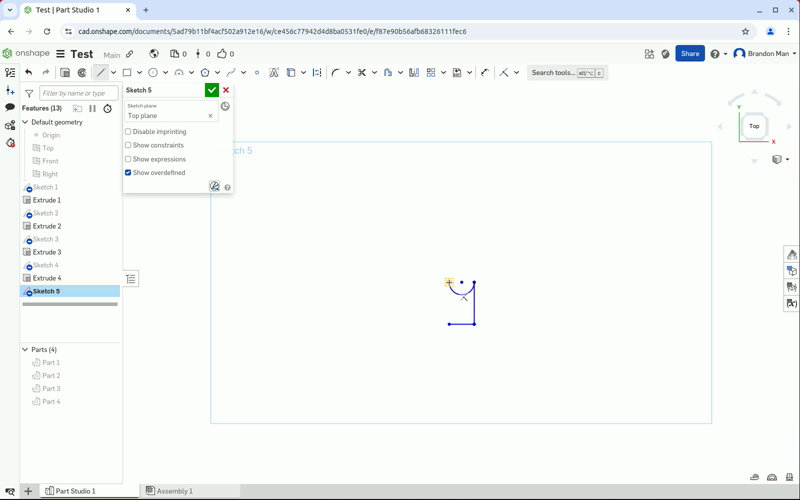
mouse_move(479, 282)
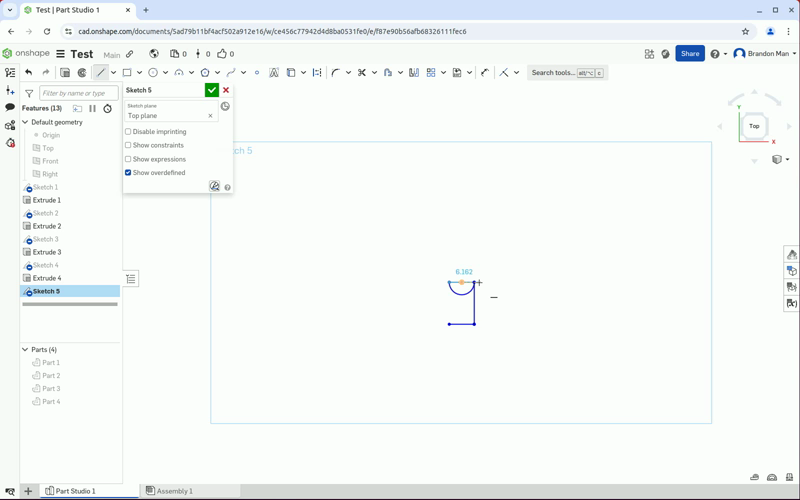
key_down(shift)
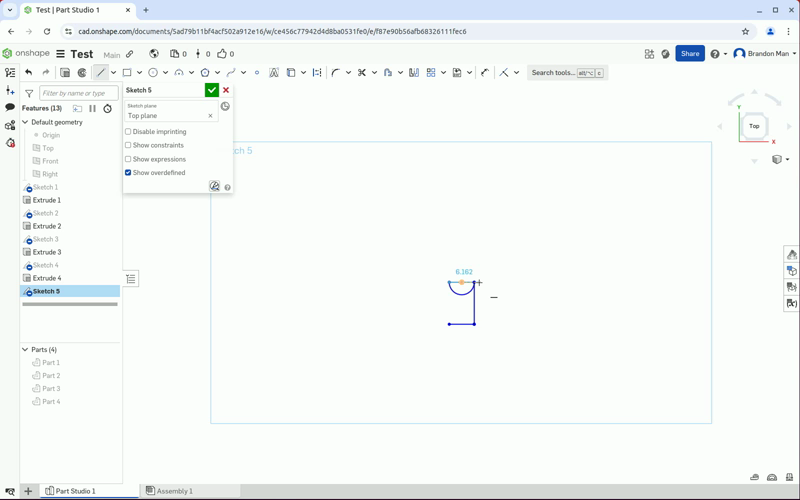
mouse_move(449, 324)
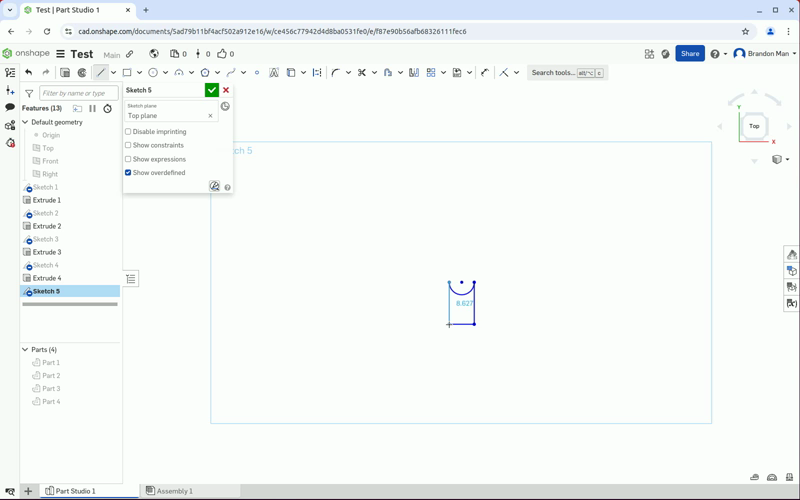
key_up(shift)
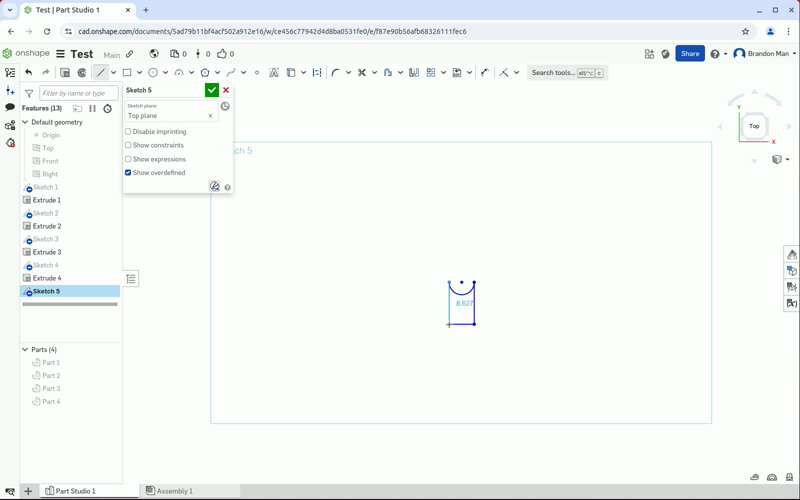
click(449, 324)
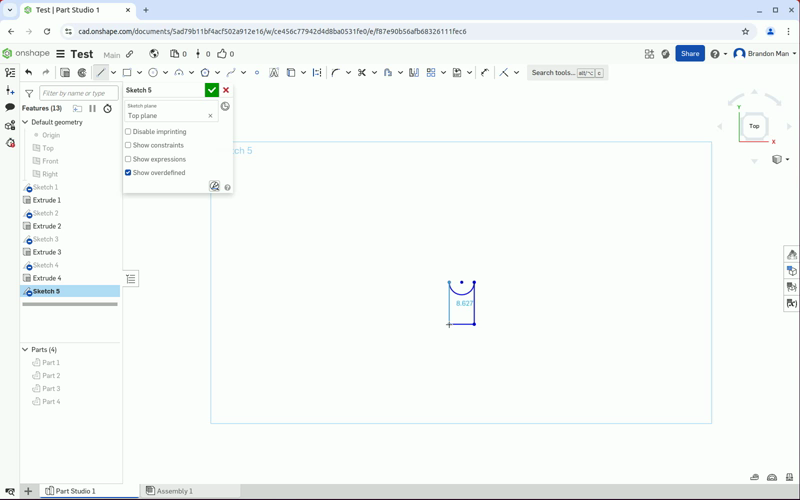
key(esc)
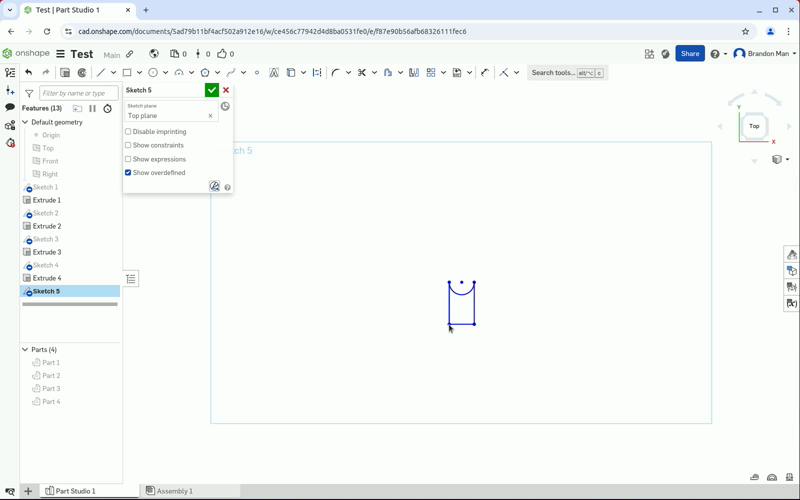
mouse_move(460, 307)
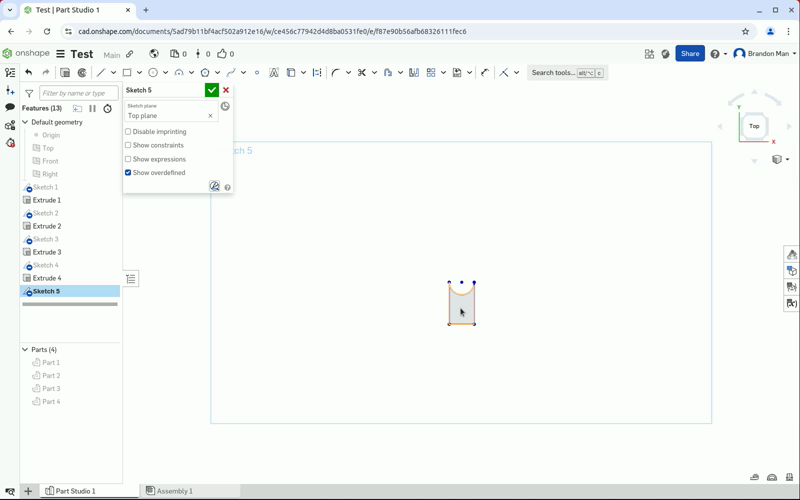
scroll(6)
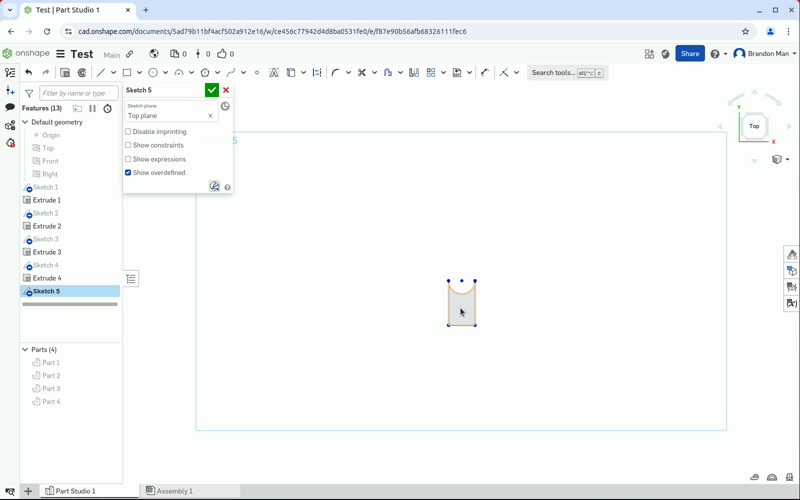
scroll(6)
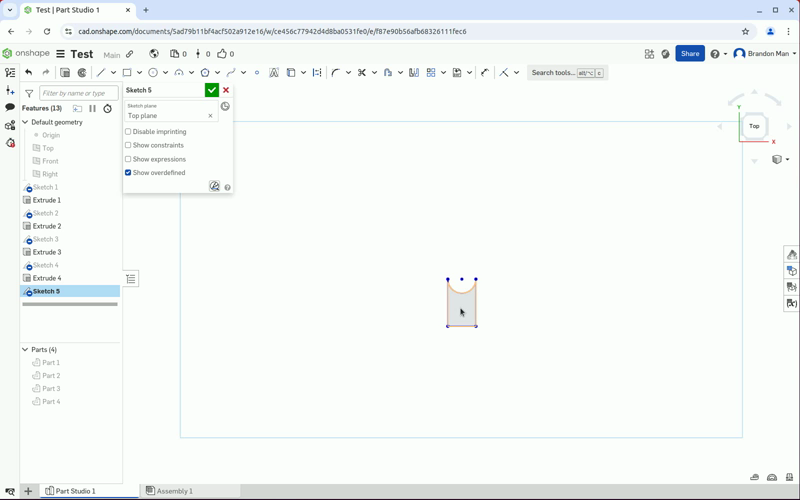
scroll(6)
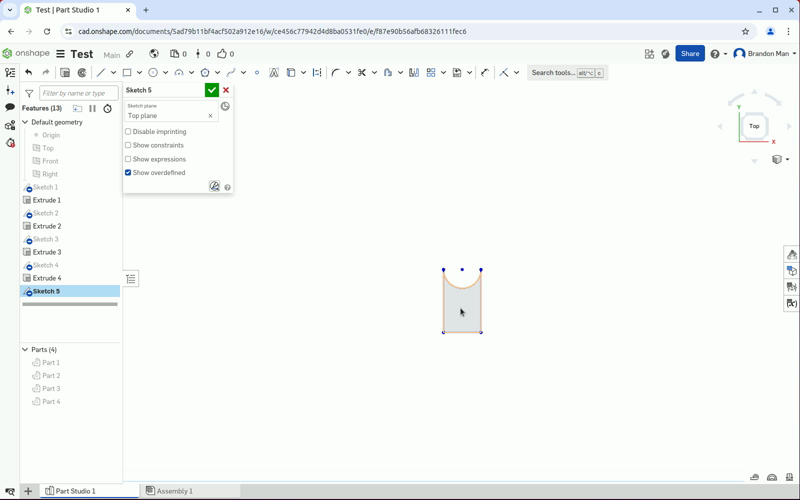
scroll(6)
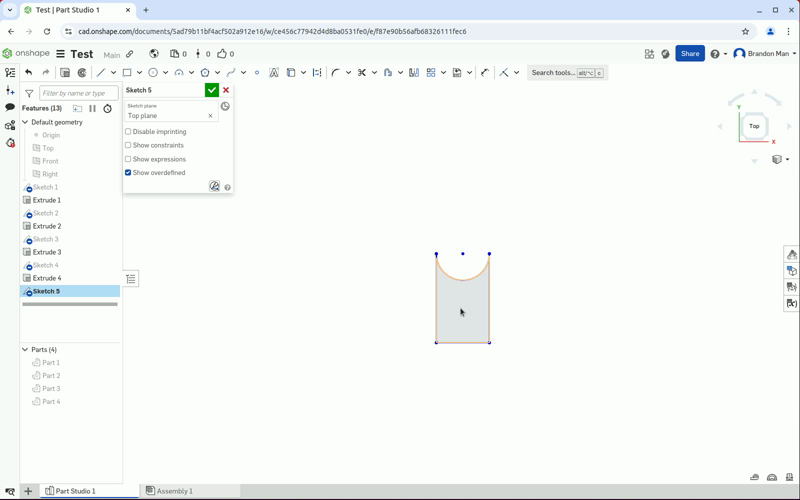
scroll(6)
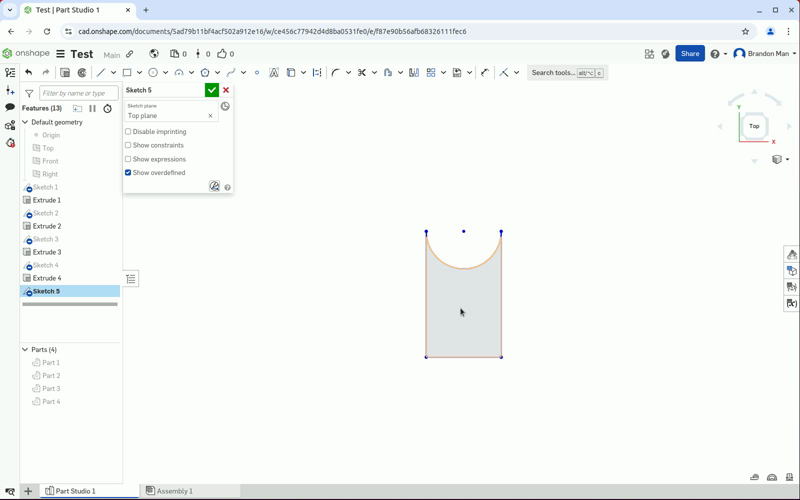
scroll(6)
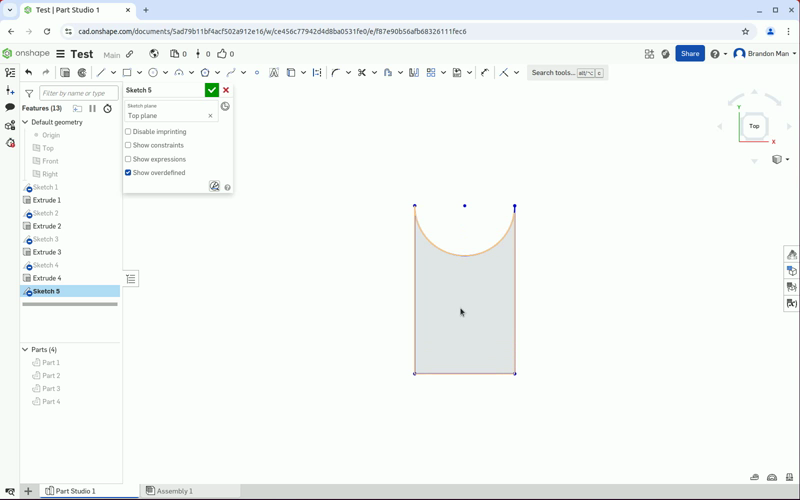
scroll(6)
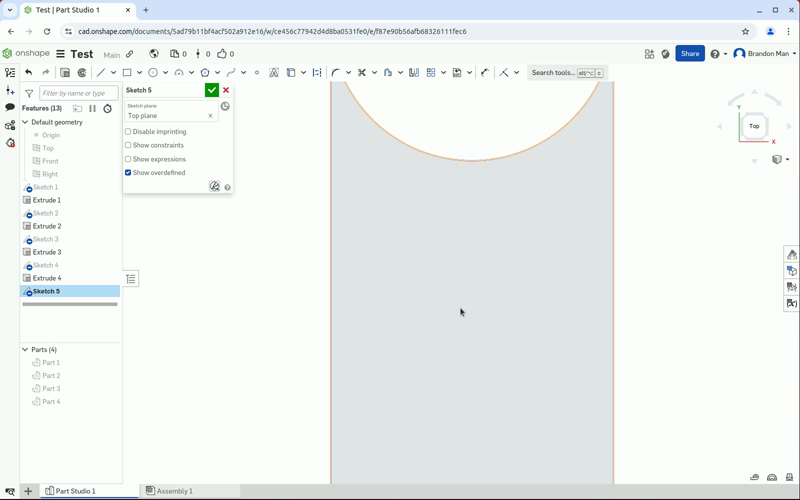
click(460, 307)
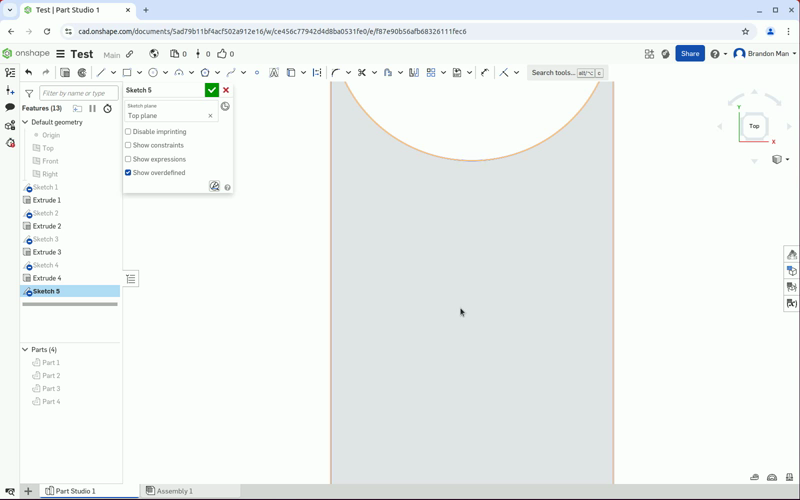
scroll(-6)
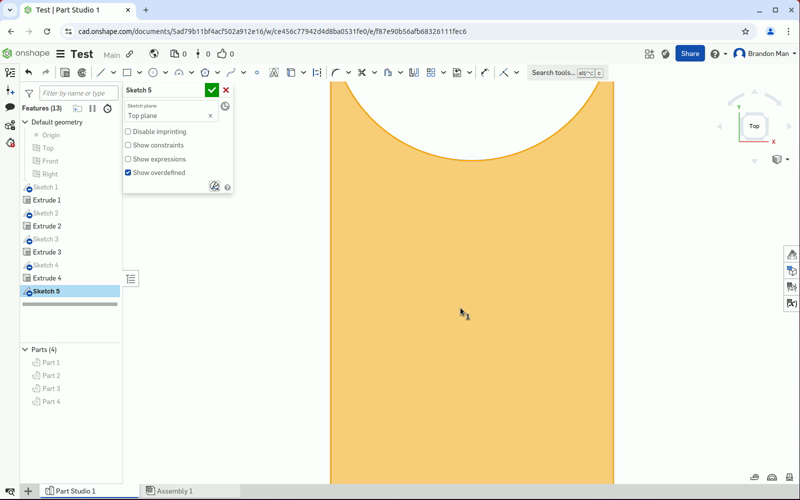
scroll(-6)
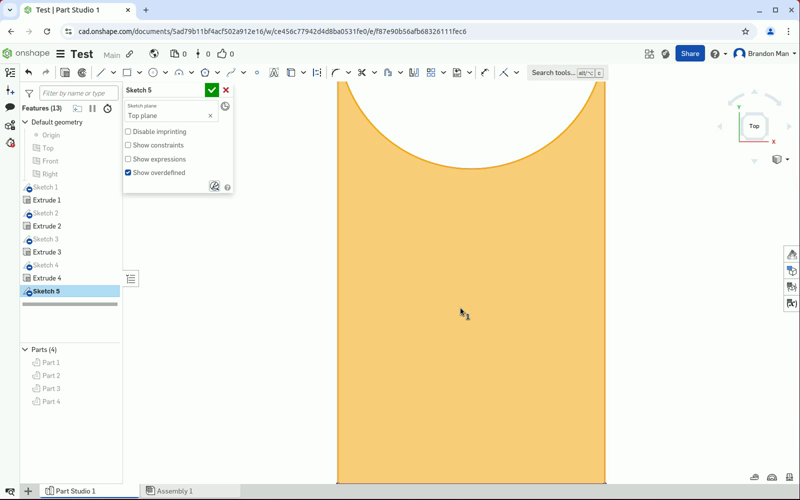
scroll(-6)
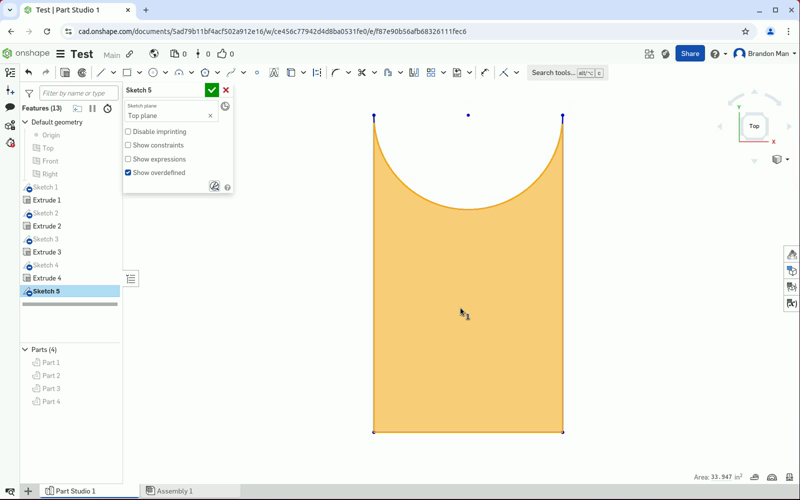
scroll(-6)
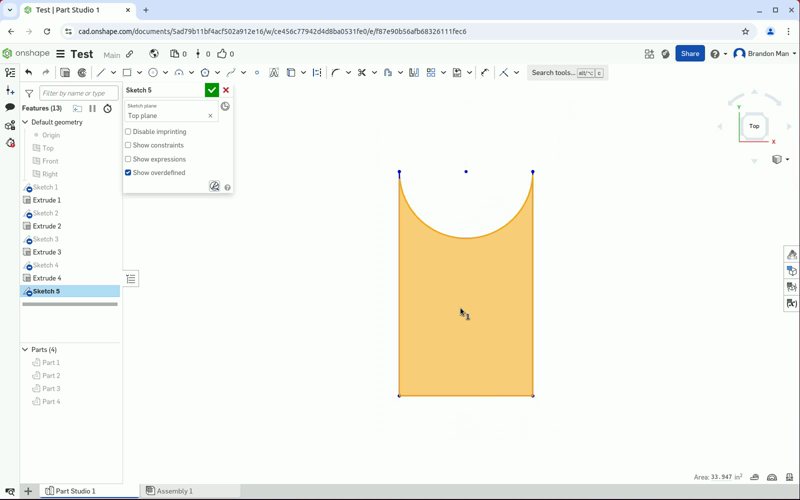
scroll(-6)
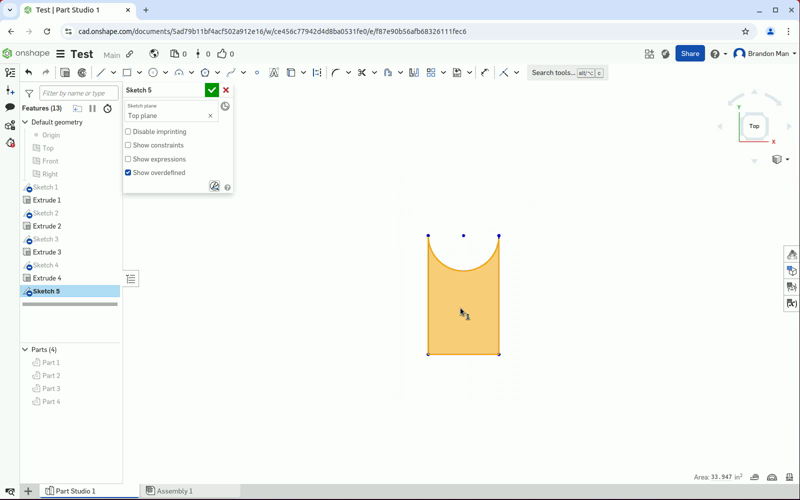
scroll(-6)
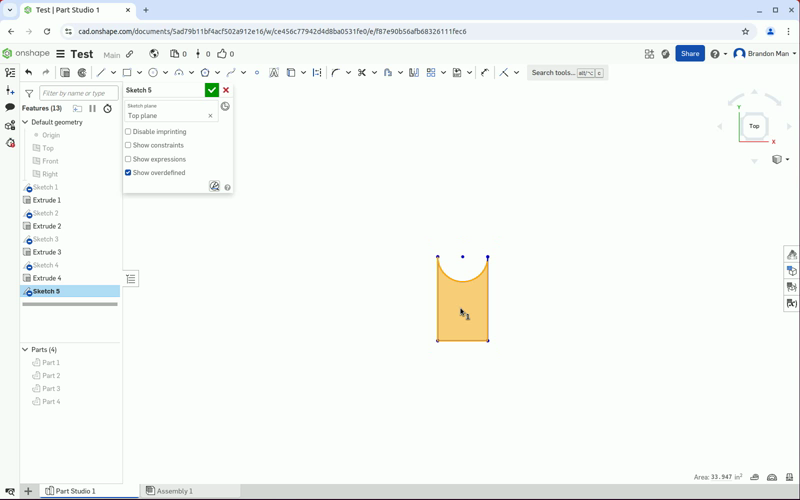
scroll(-6)
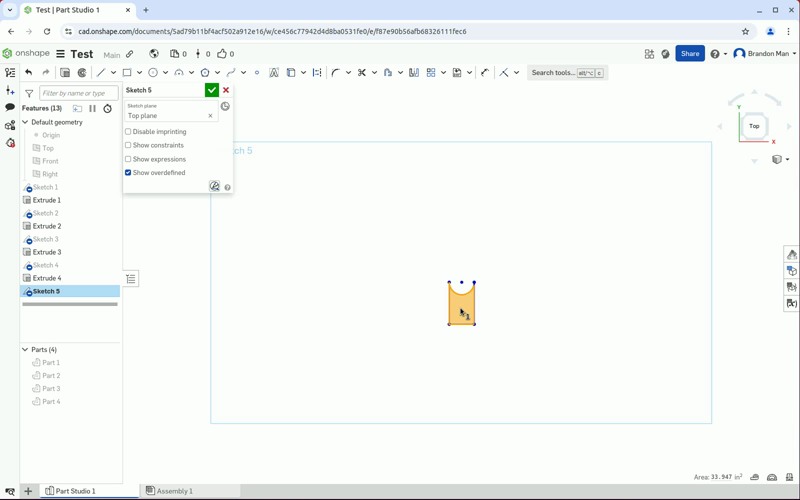
mouse_move(73, 352)
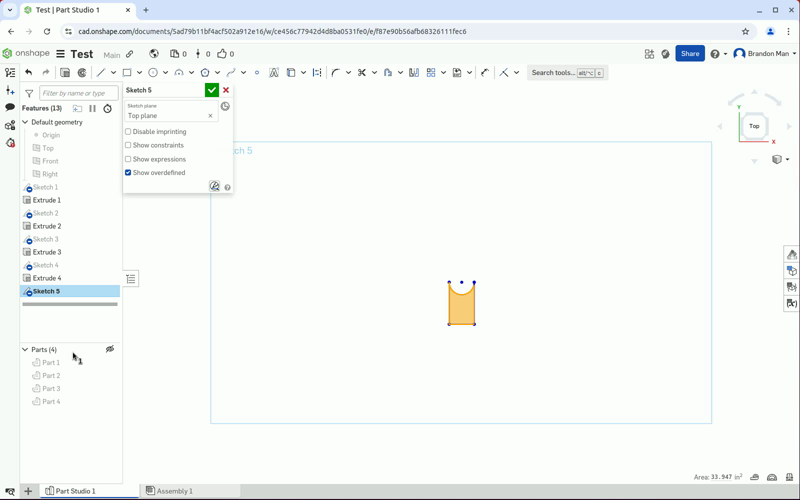
key(shift+y)
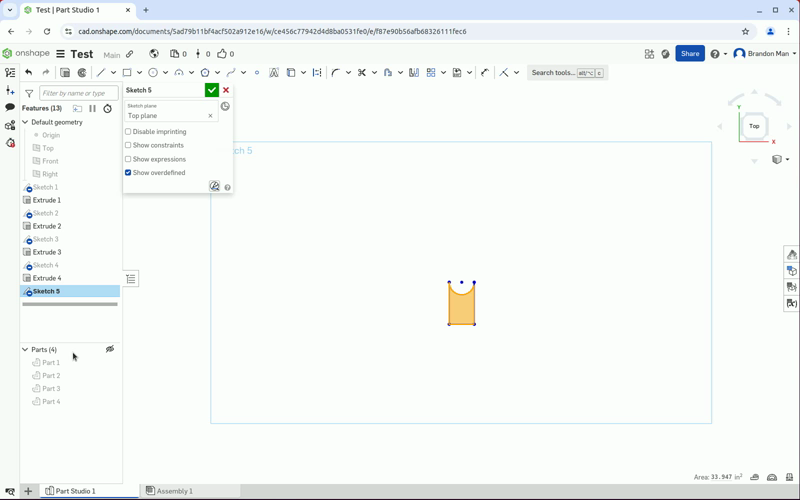
key(shift+e)
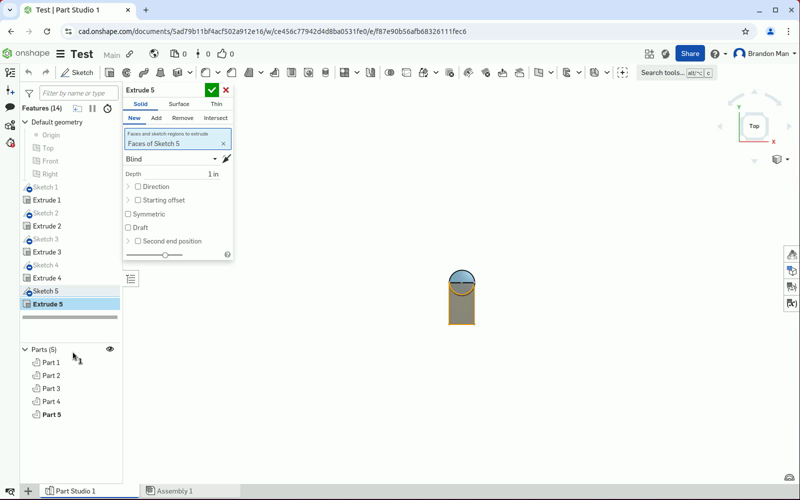
mouse_move(143, 106)
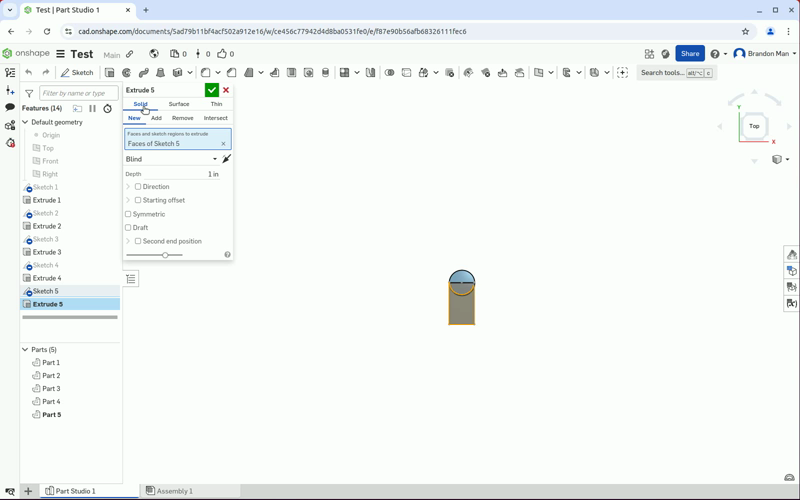
click(143, 106)
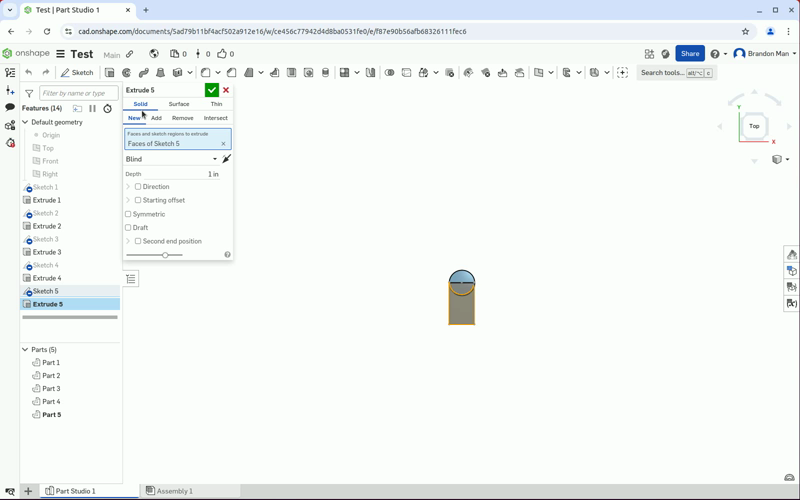
mouse_move(137, 120)
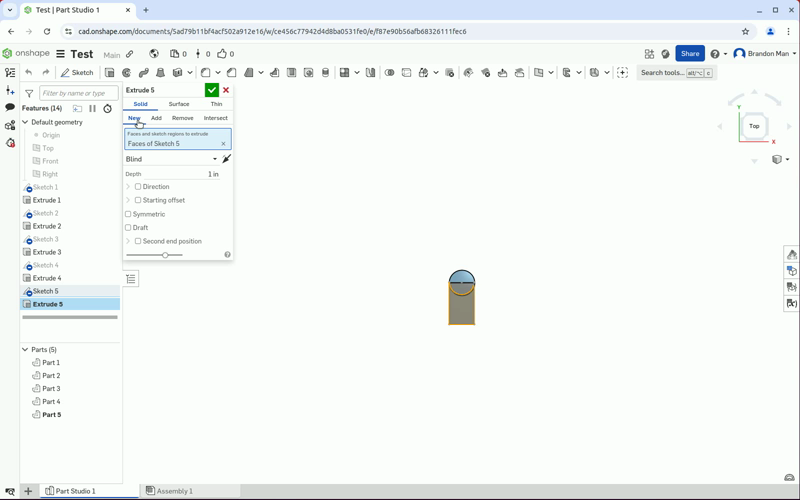
click(137, 120)
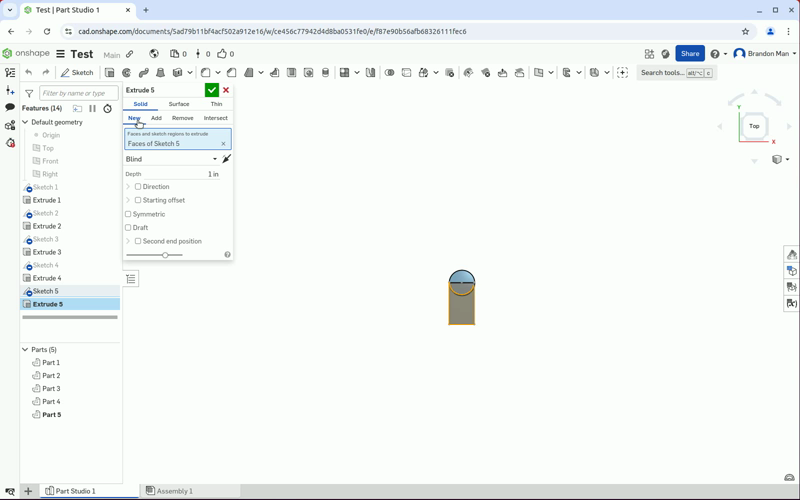
key(tab, 4)
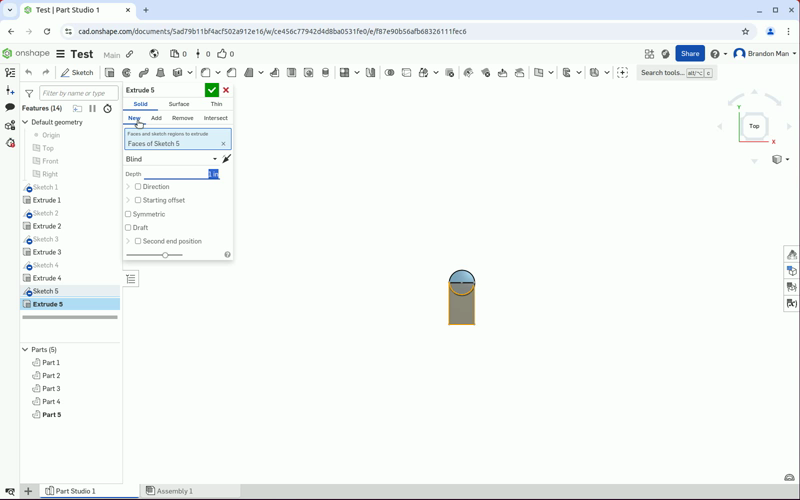
text(4.092)
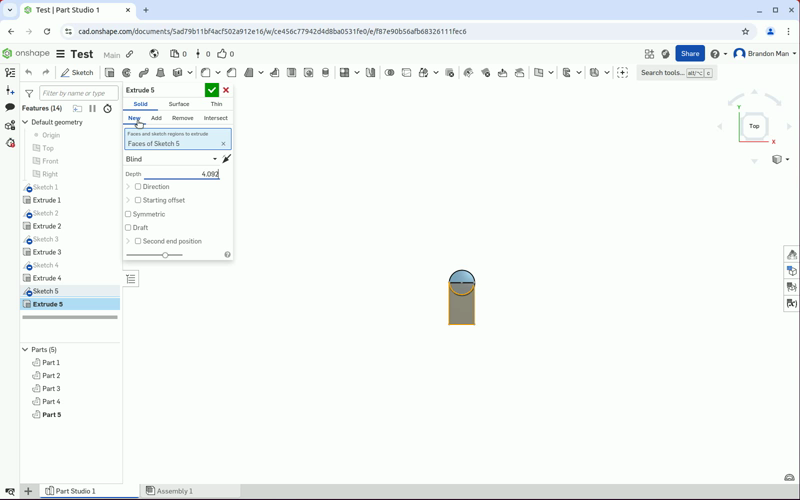
key(enter)
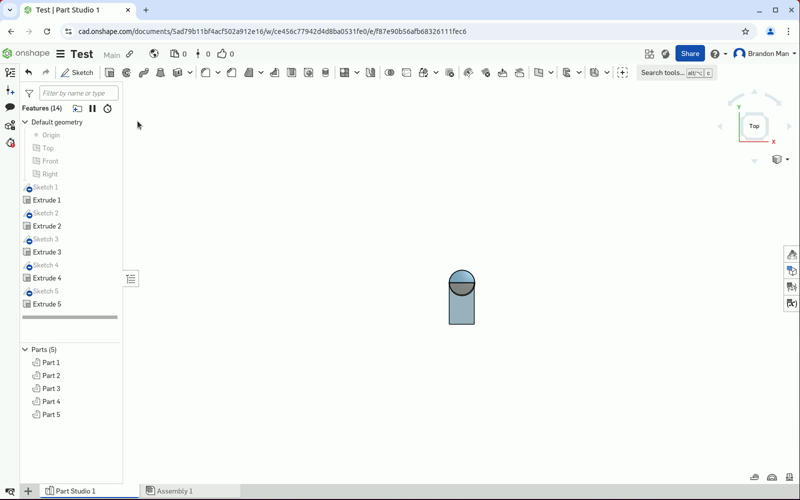
key(shift+h)
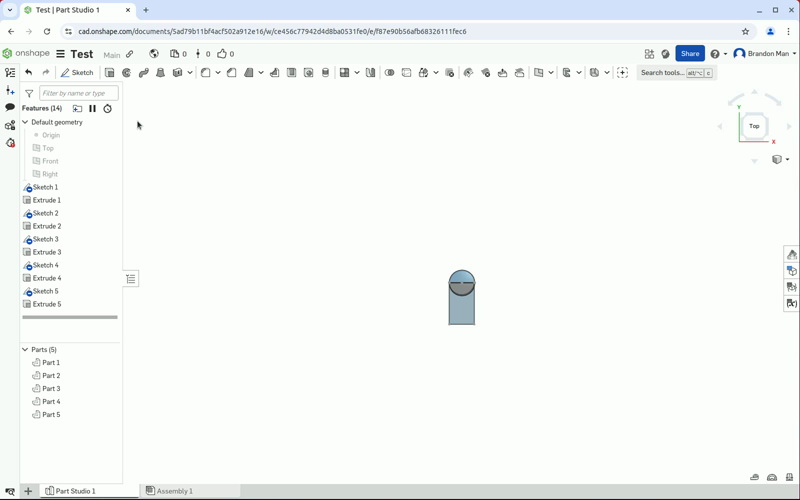
key(shift+h)
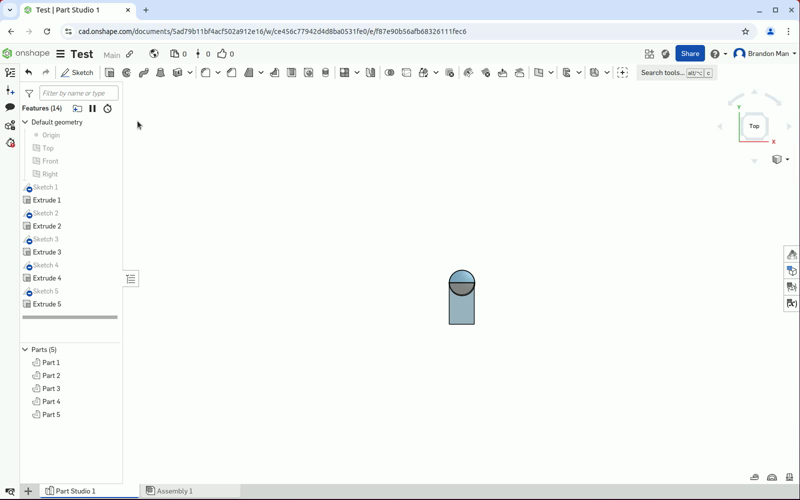
mouse_move(73, 189)
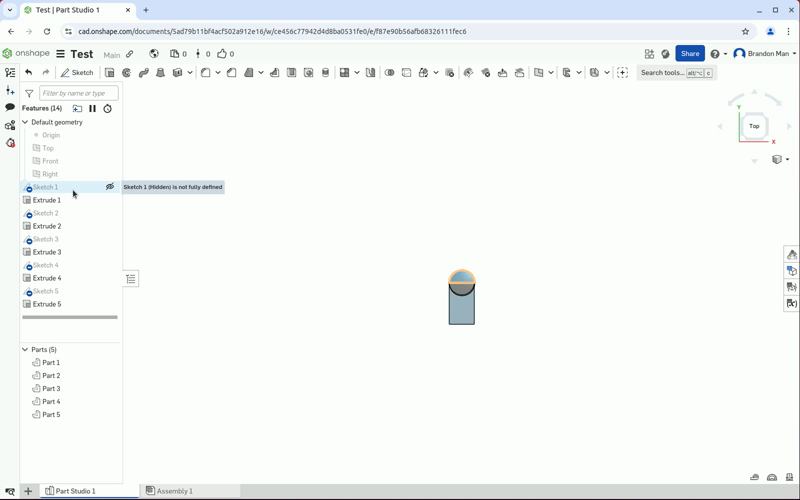
click(73, 189)
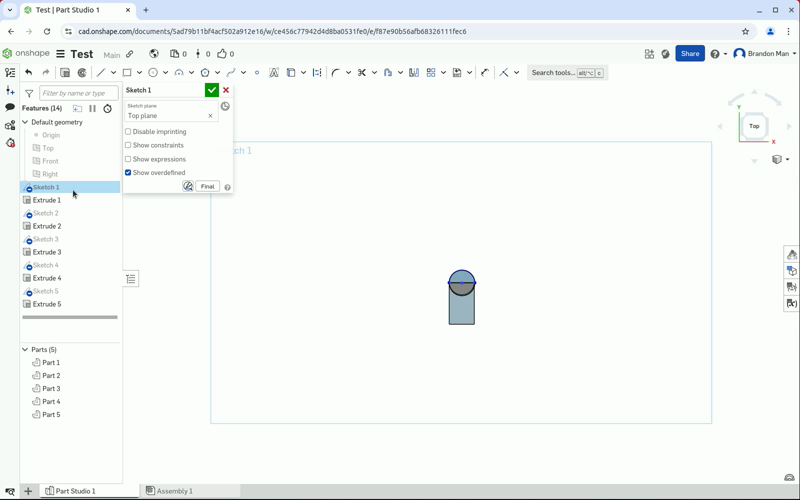
mouse_move(229, 92)
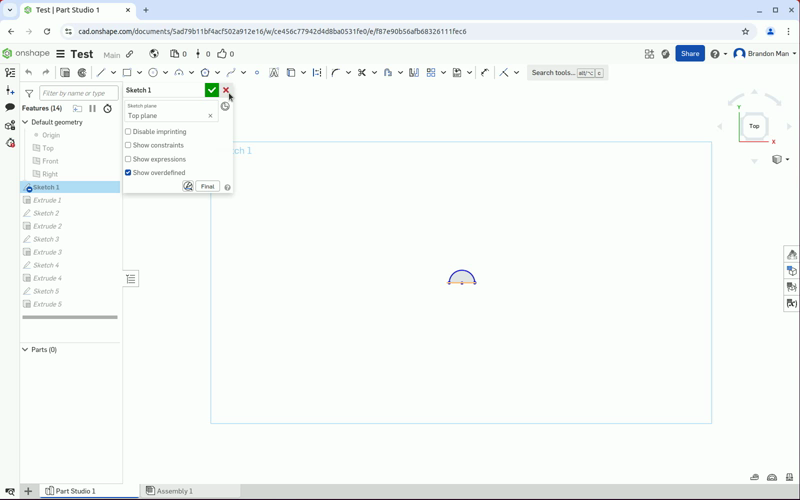
click(229, 92)
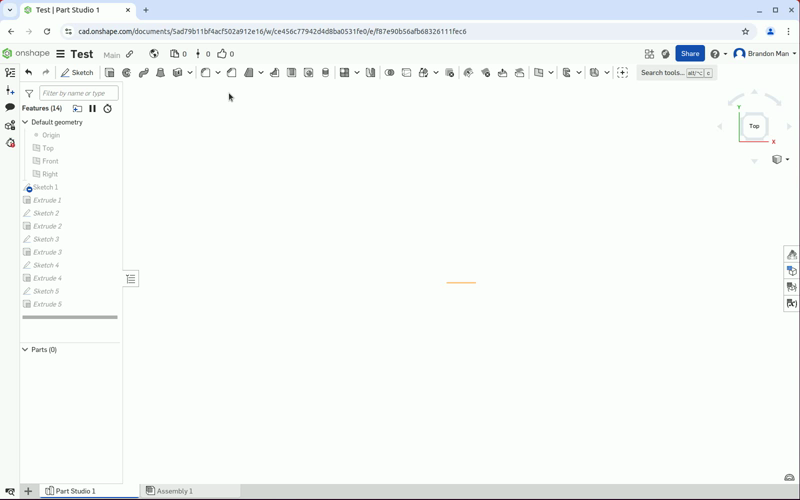
mouse_move(541, 75)
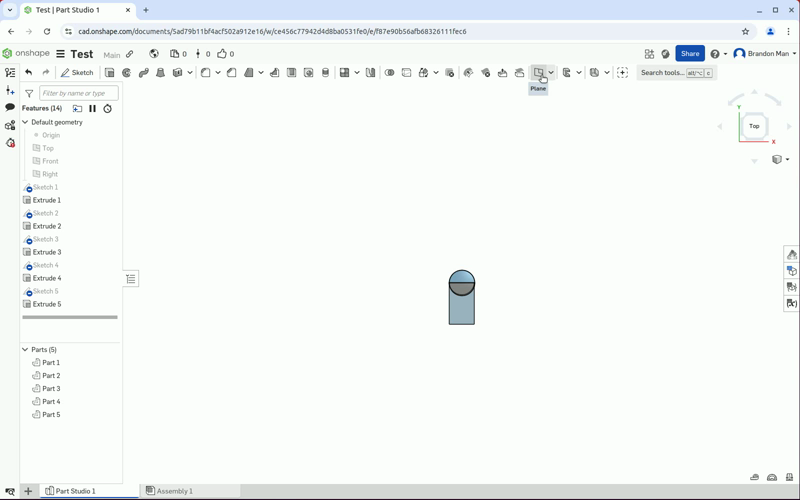
click(541, 75)
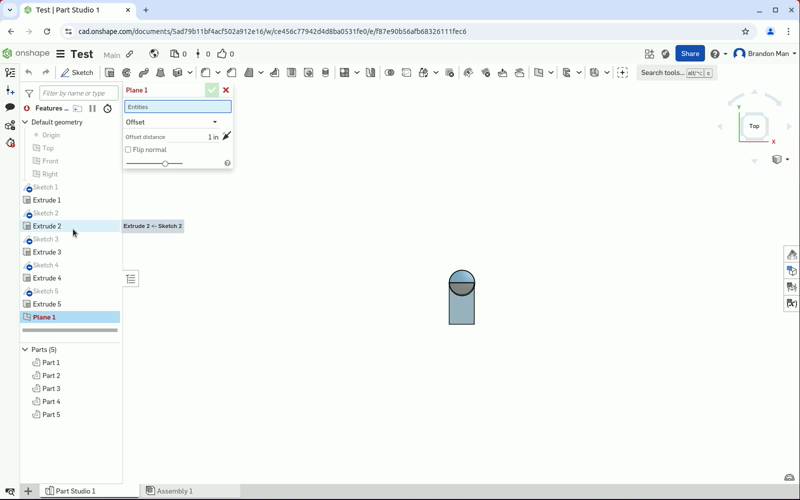
scroll(3)
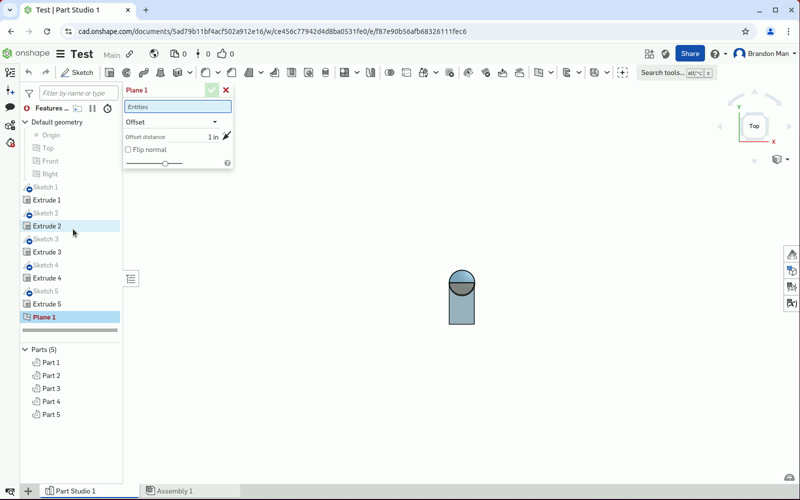
mouse_move(73, 150)
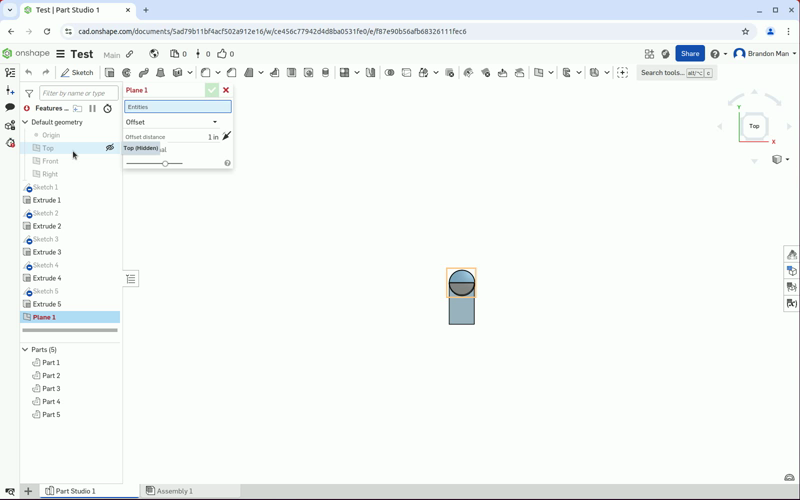
click(73, 150)
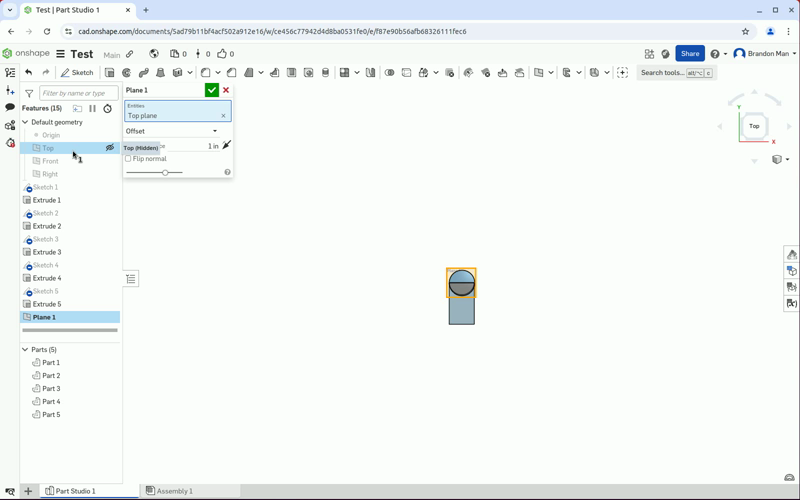
key(tab, 2)
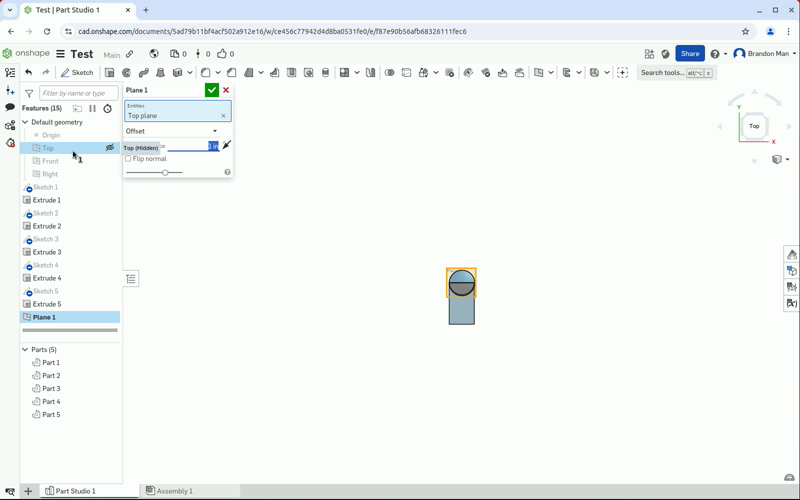
text(4.098)
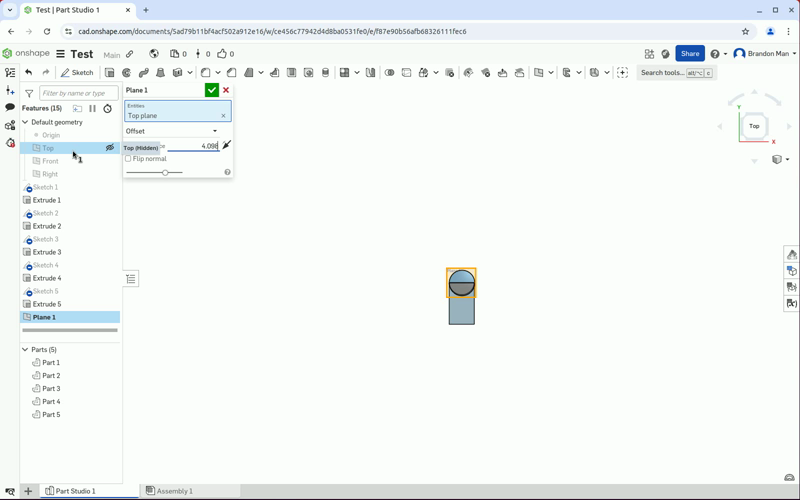
key(enter, 2)
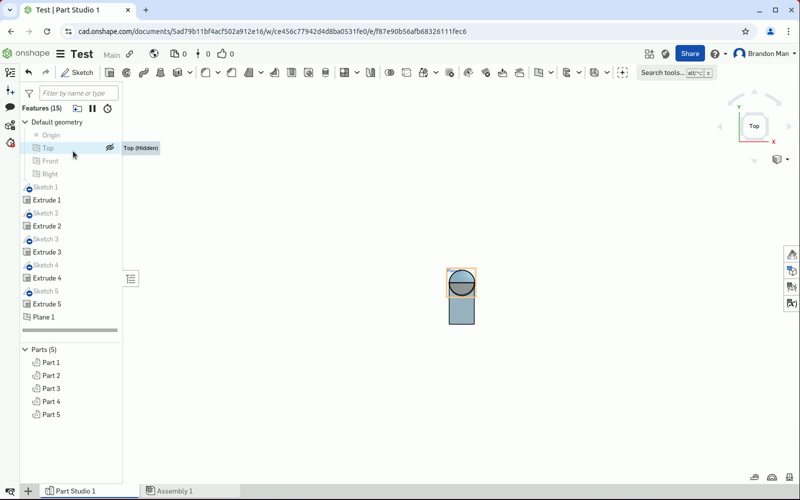
key(shift+s)
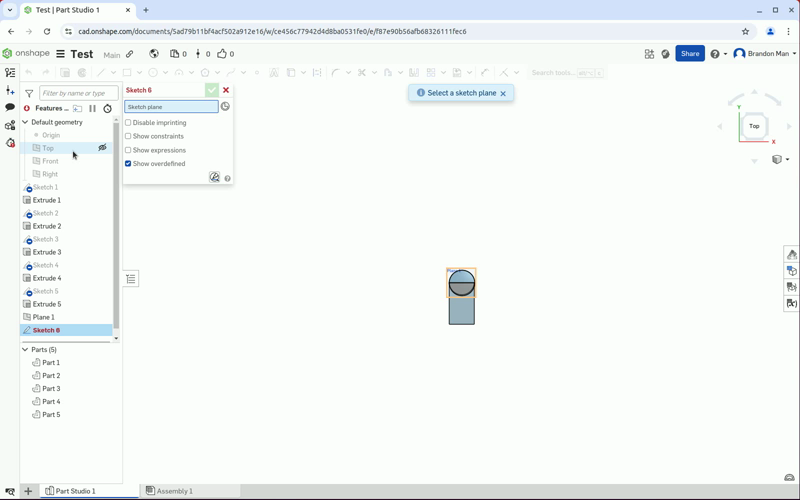
mouse_move(69, 319)
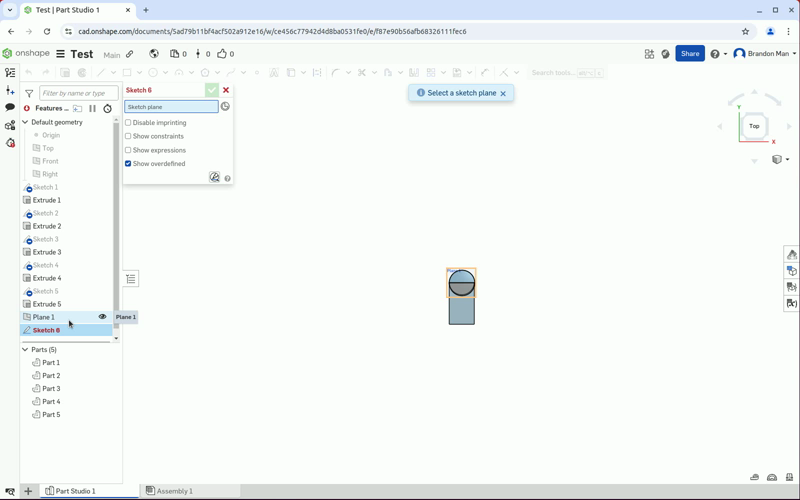
click(69, 319)
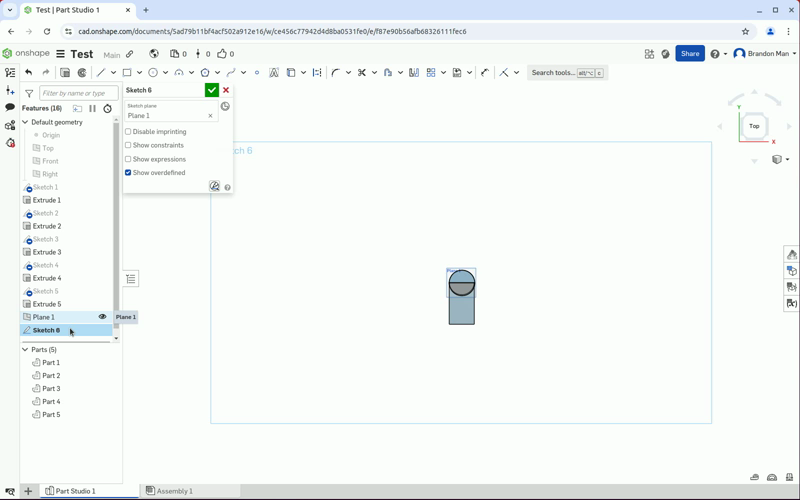
mouse_move(73, 352)
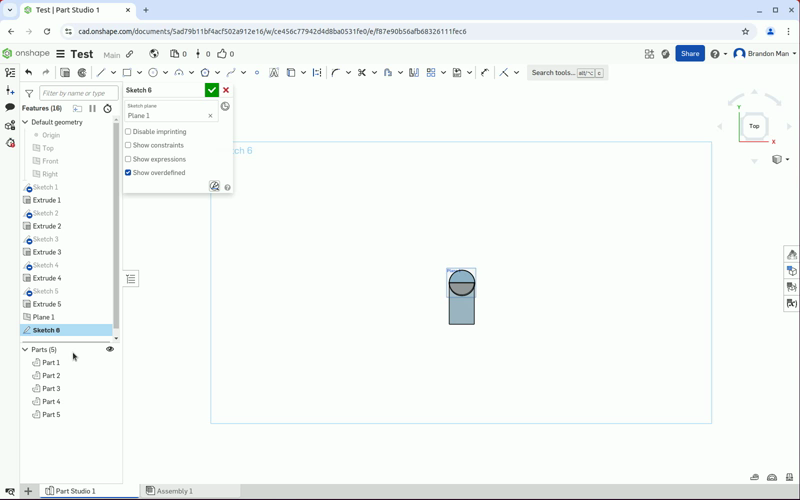
key(y)
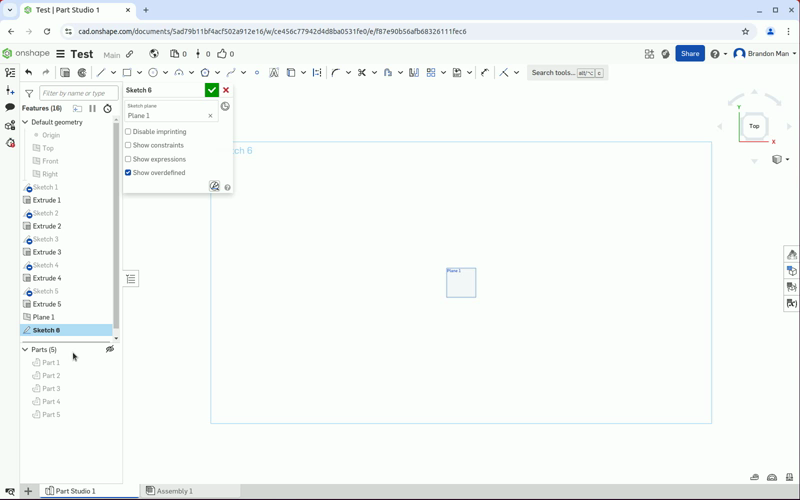
key(c)
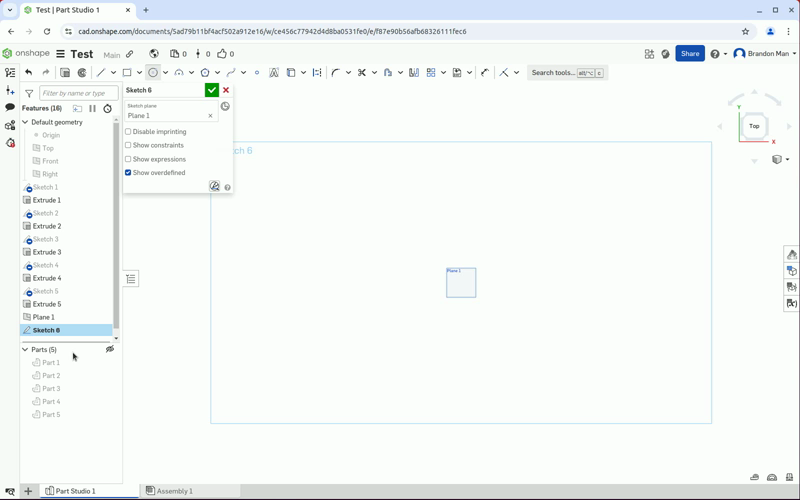
key_down(shift)
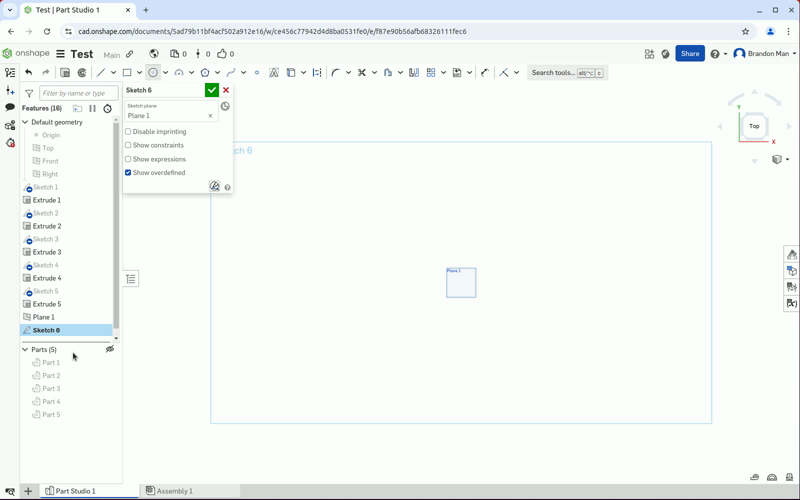
mouse_move(460, 282)
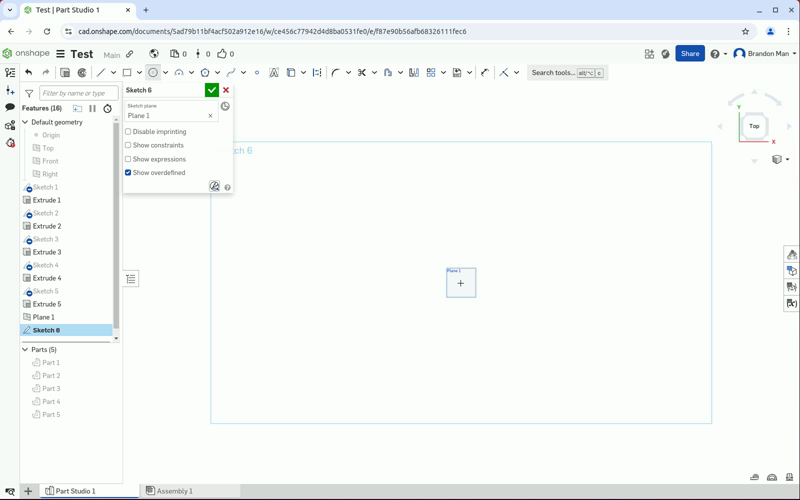
click(460, 282)
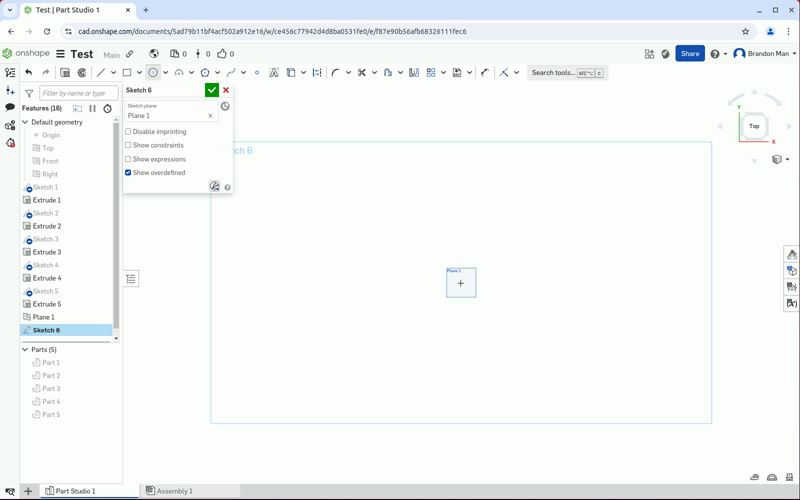
key_up(shift)
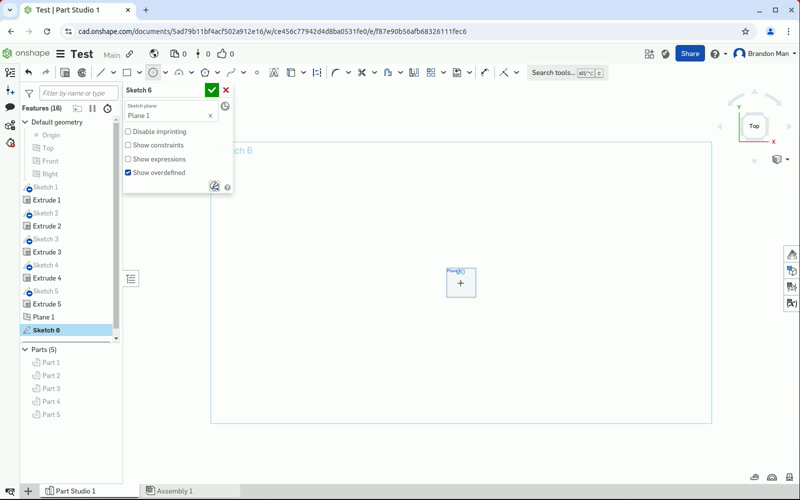
mouse_move(471, 282)
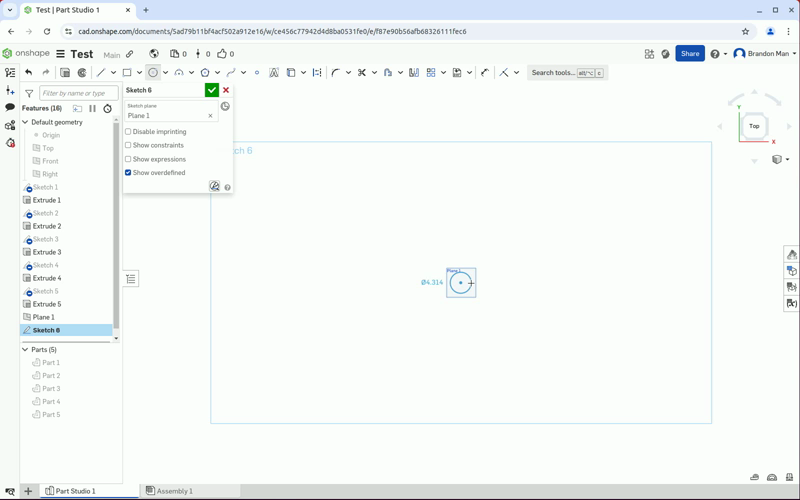
click(471, 282)
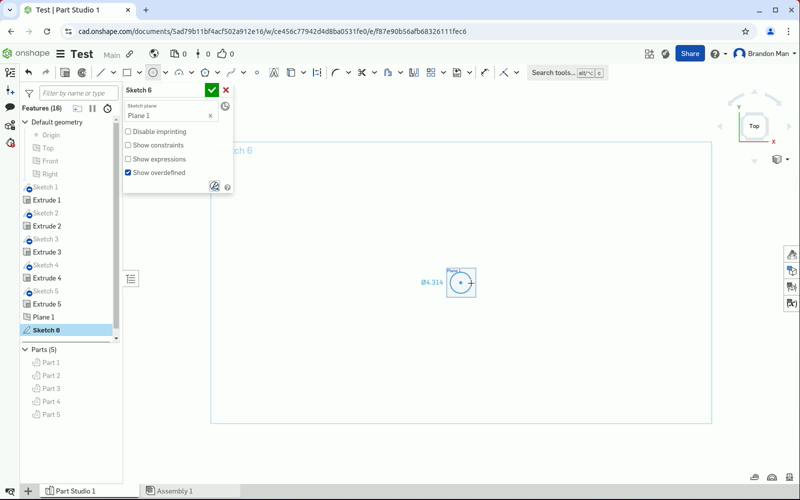
key(esc)
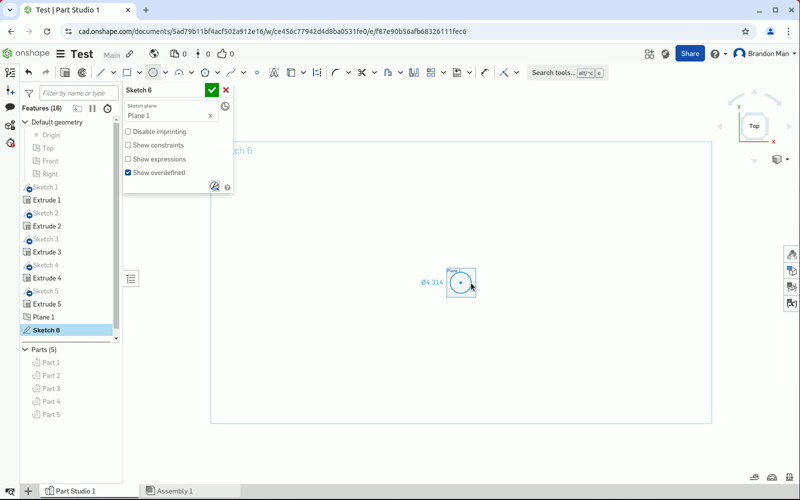
mouse_move(469, 287)
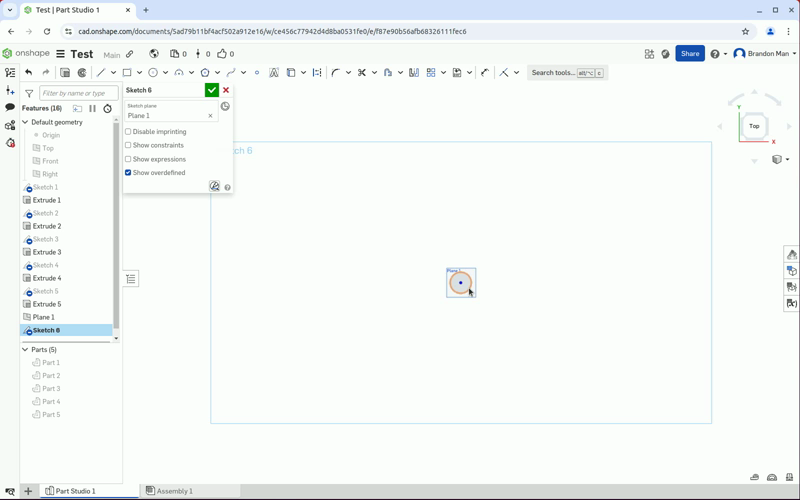
scroll(6)
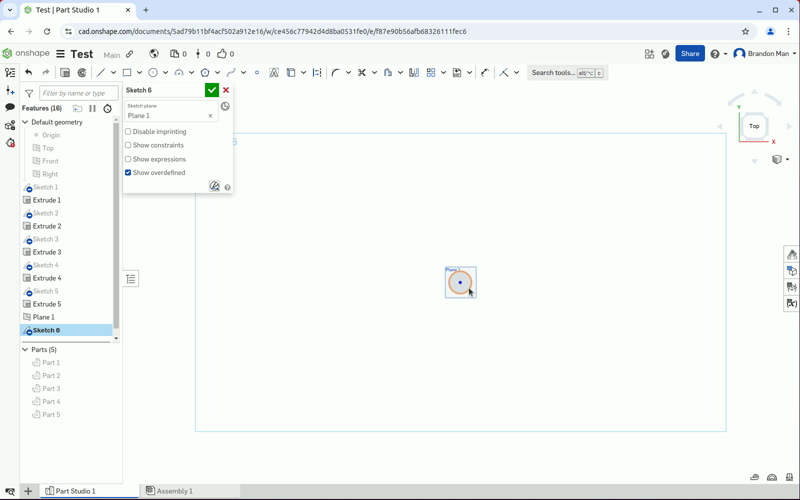
scroll(6)
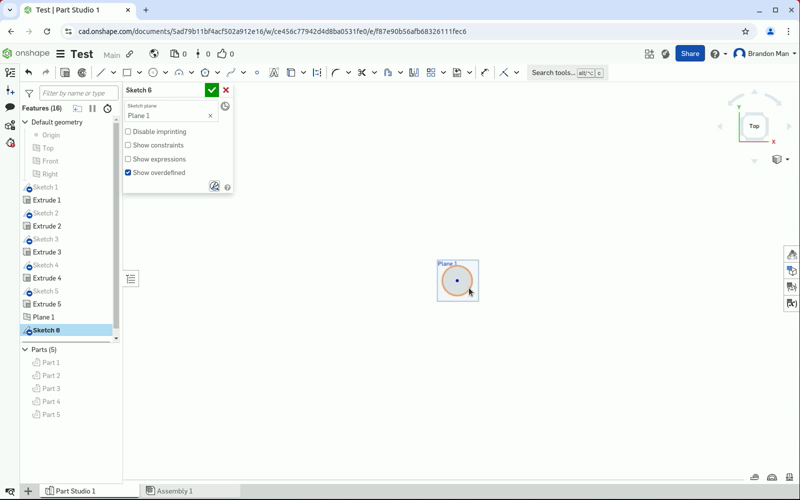
scroll(6)
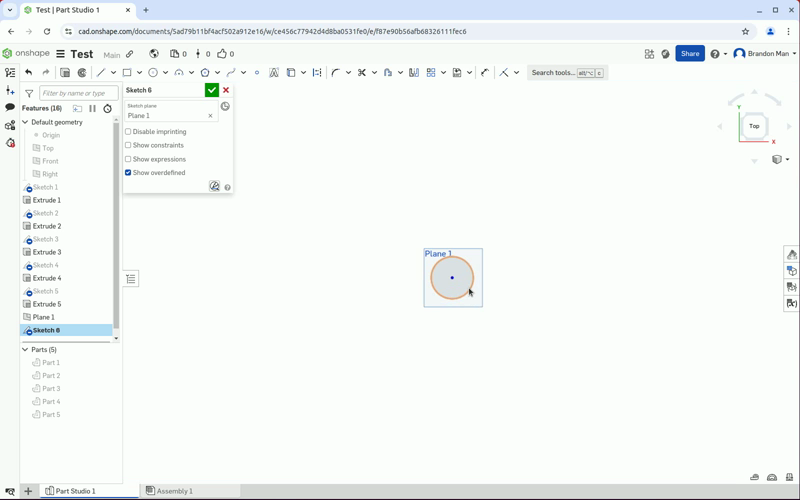
scroll(6)
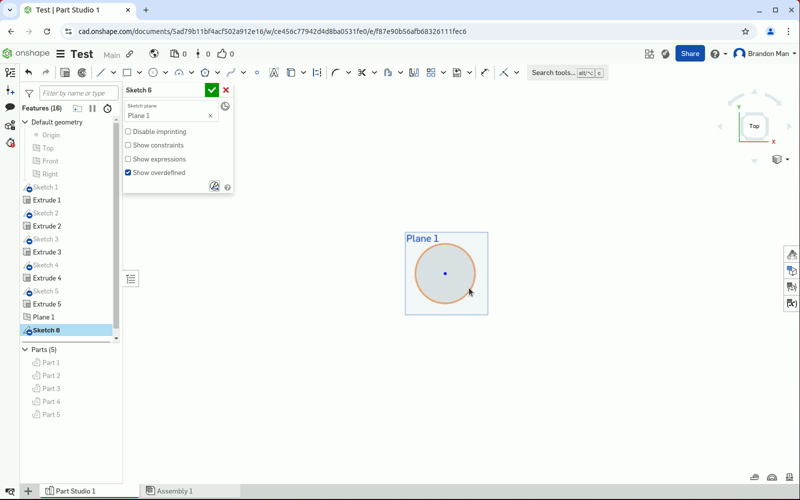
scroll(6)
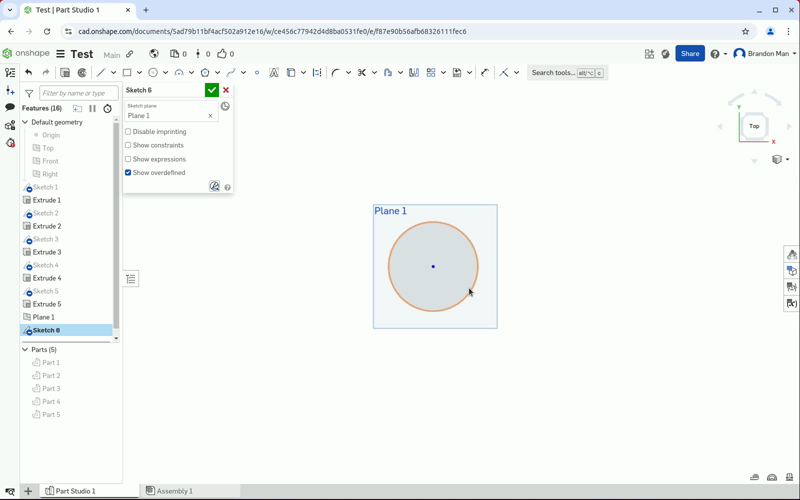
scroll(6)
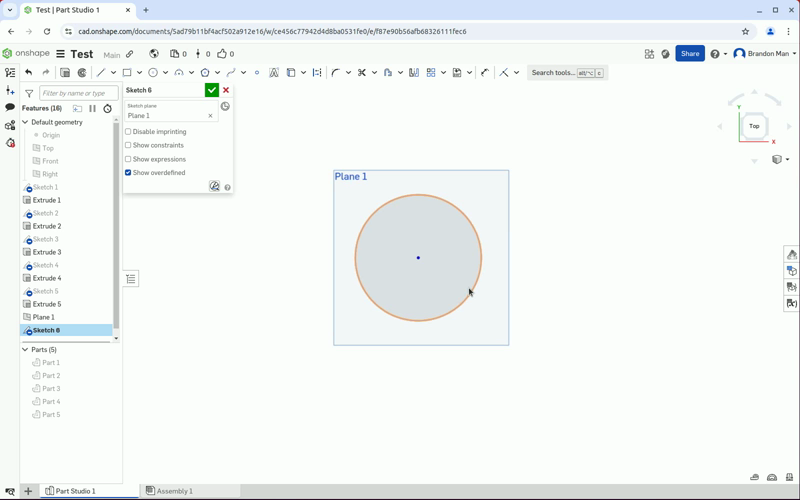
scroll(6)
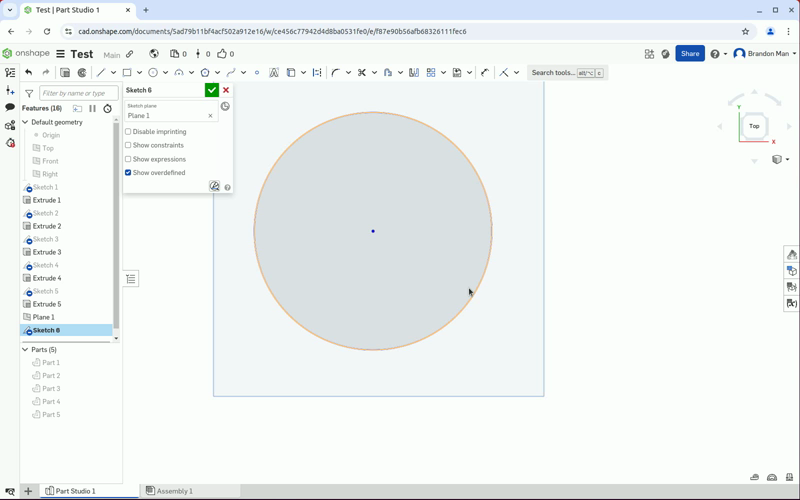
click(469, 287)
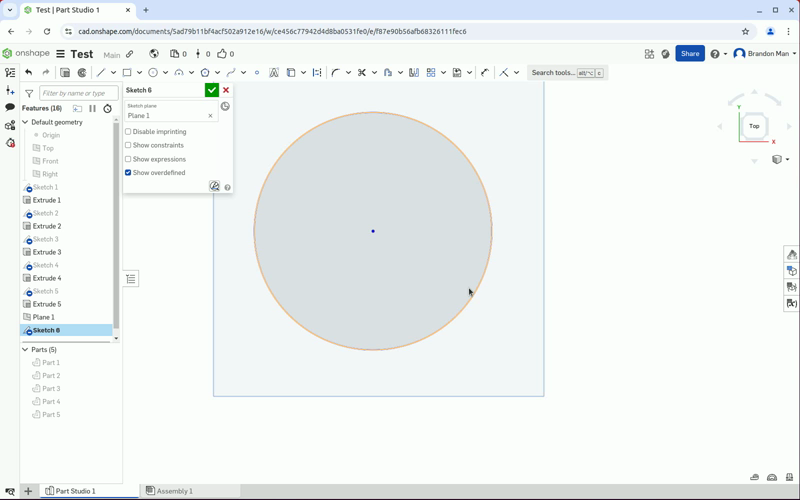
scroll(-6)
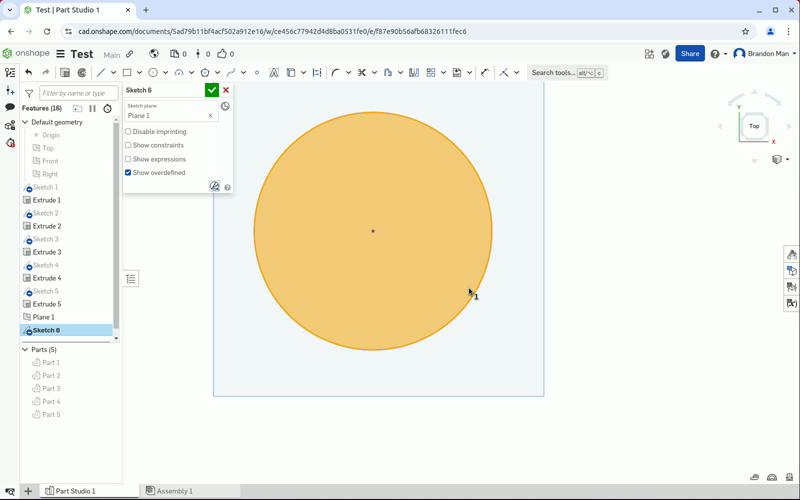
scroll(-6)
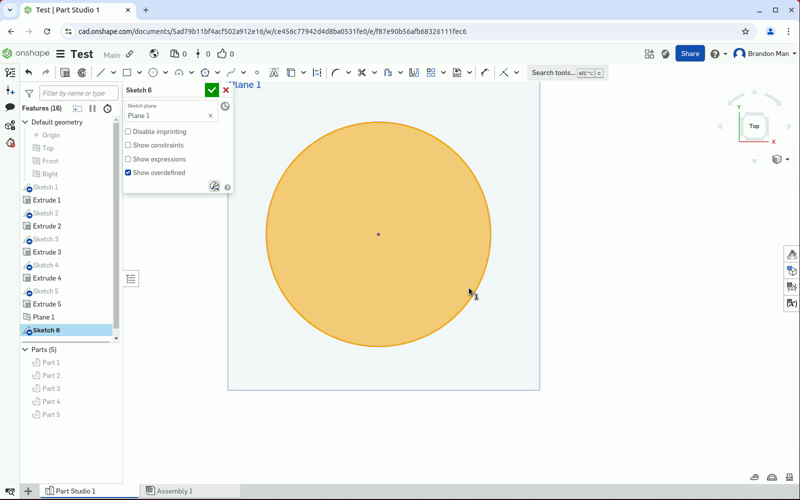
scroll(-6)
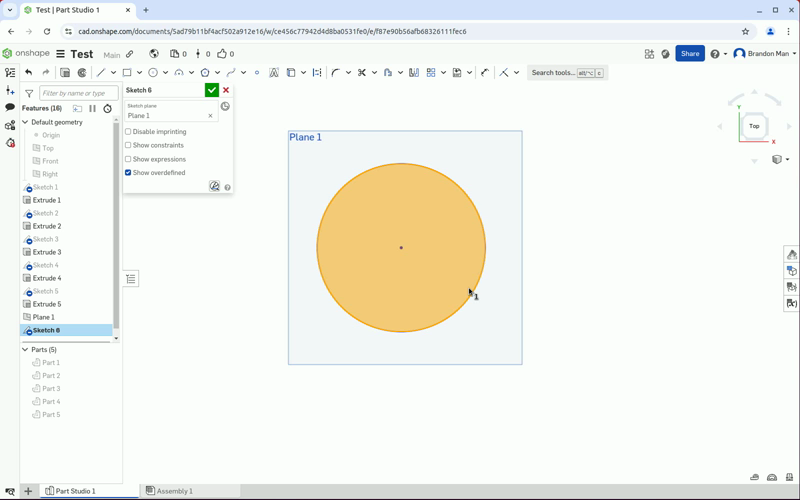
scroll(-6)
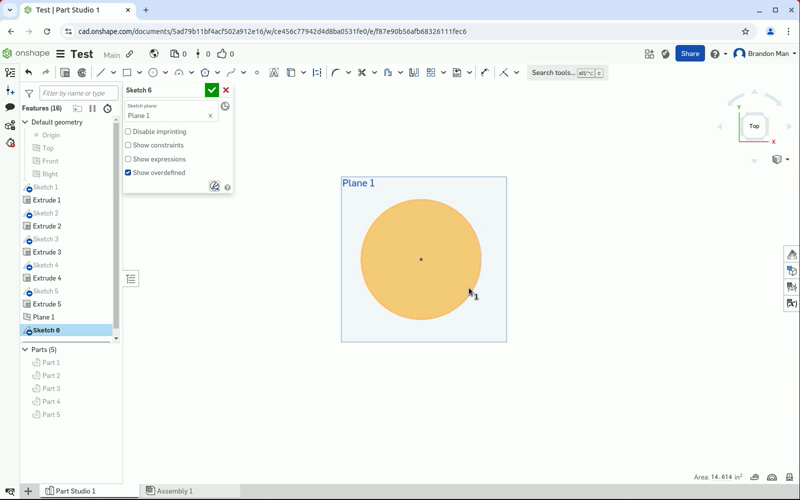
scroll(-6)
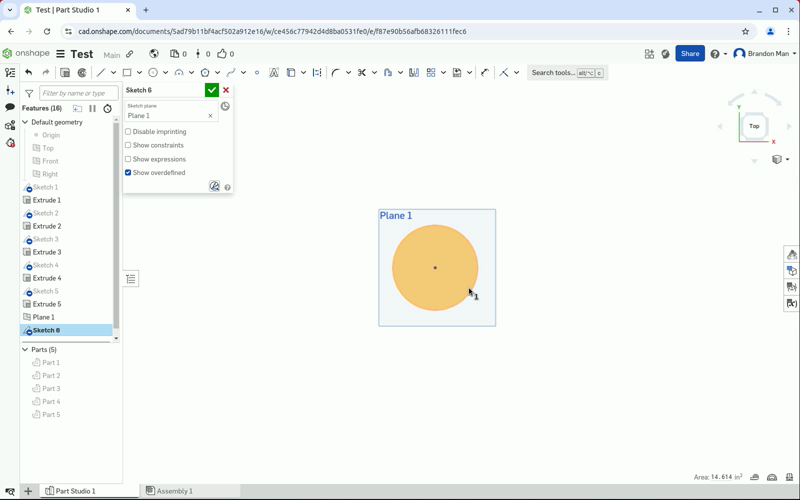
scroll(-6)
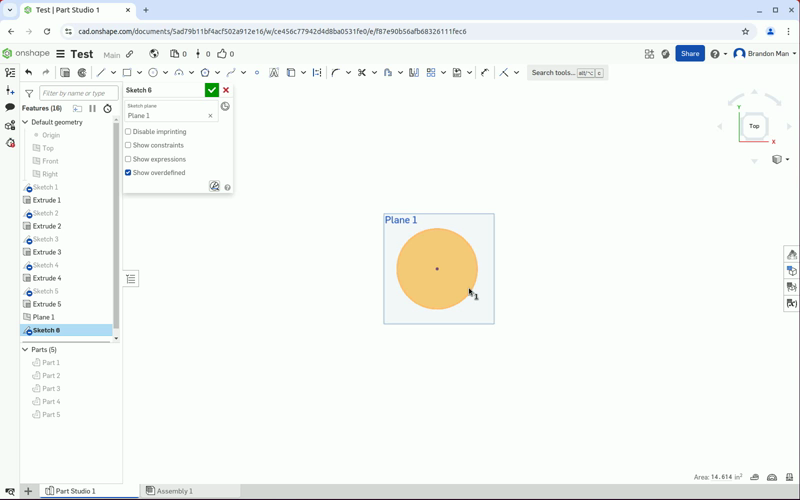
scroll(-6)
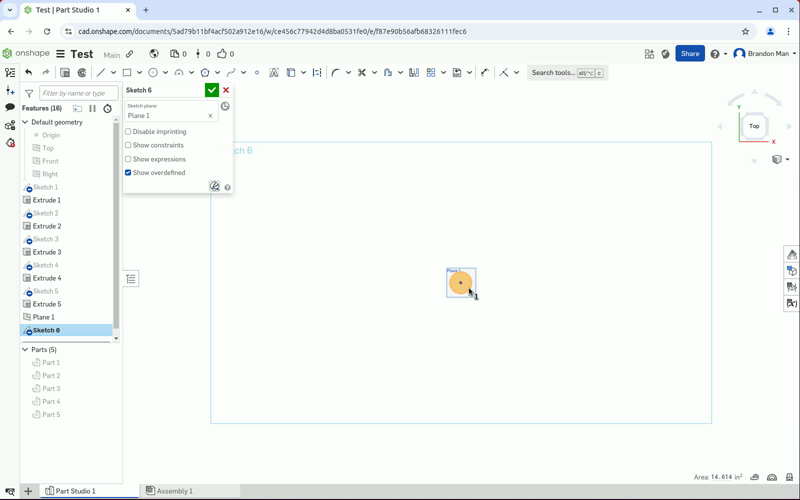
mouse_move(73, 352)
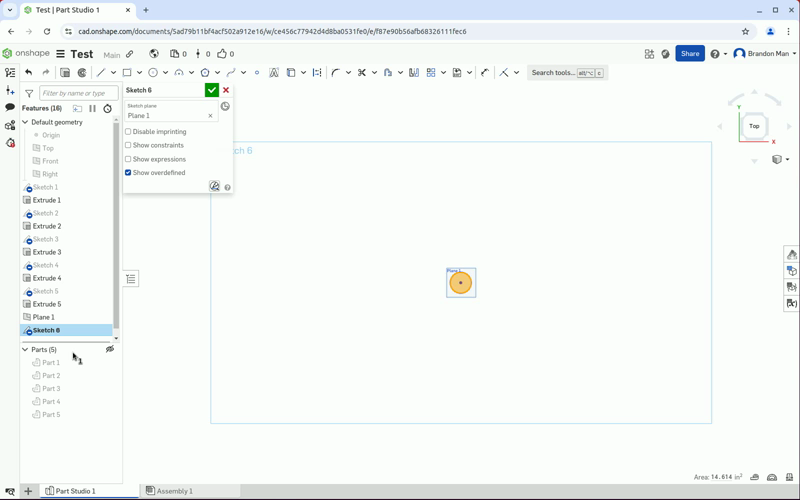
key(shift+y)
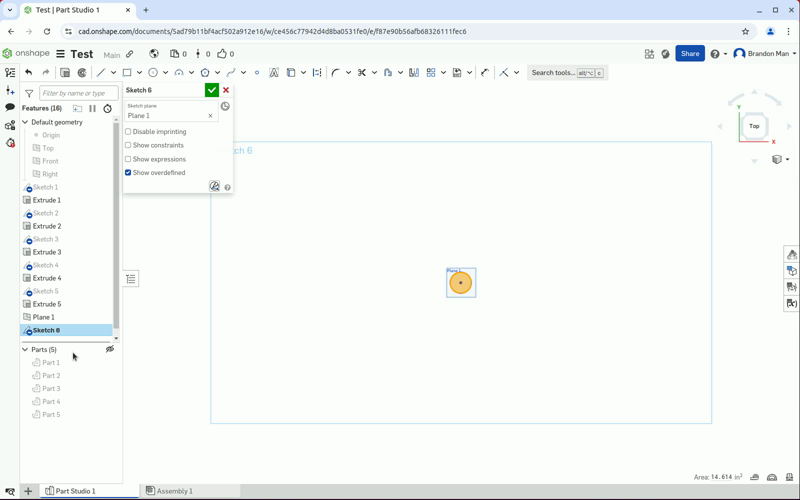
key(shift+e)
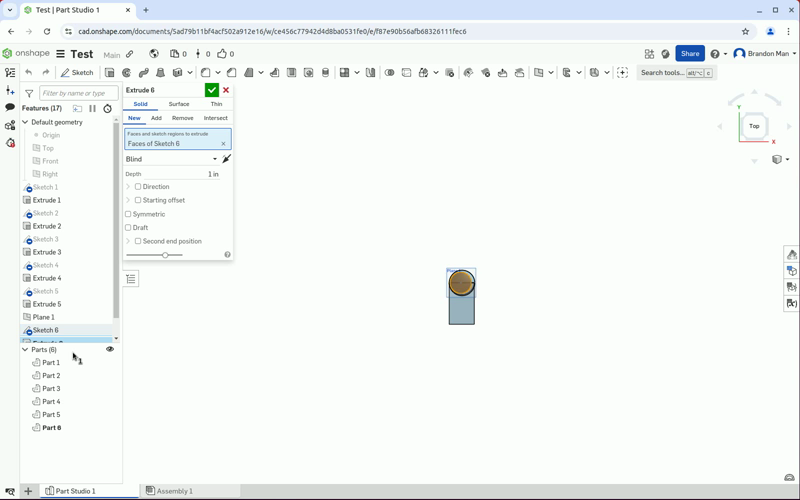
mouse_move(143, 106)
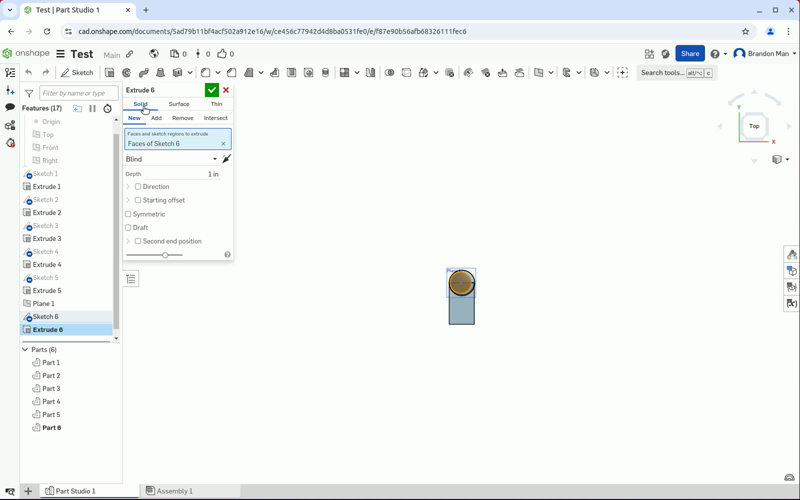
click(143, 106)
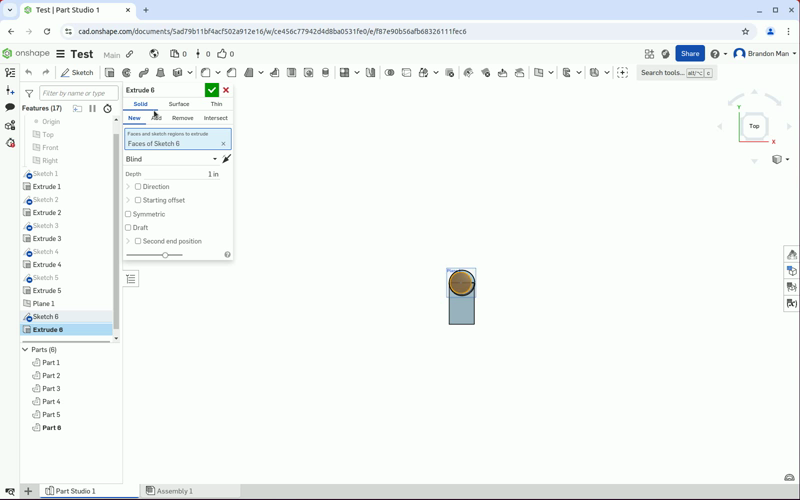
mouse_move(186, 120)
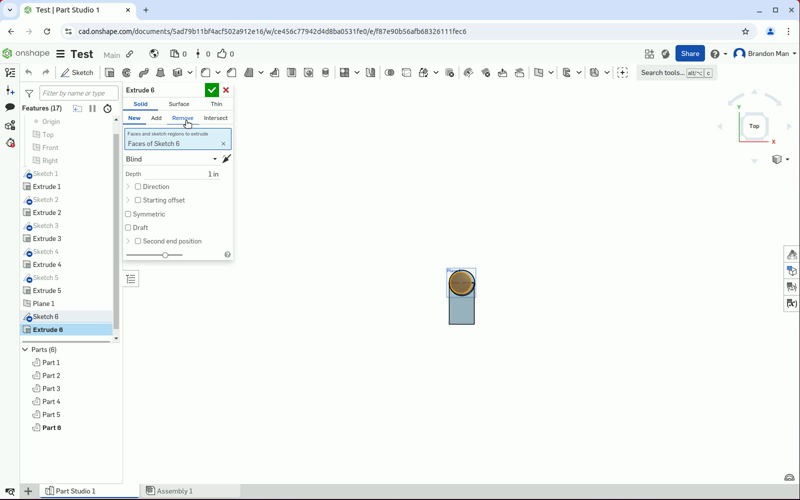
click(186, 120)
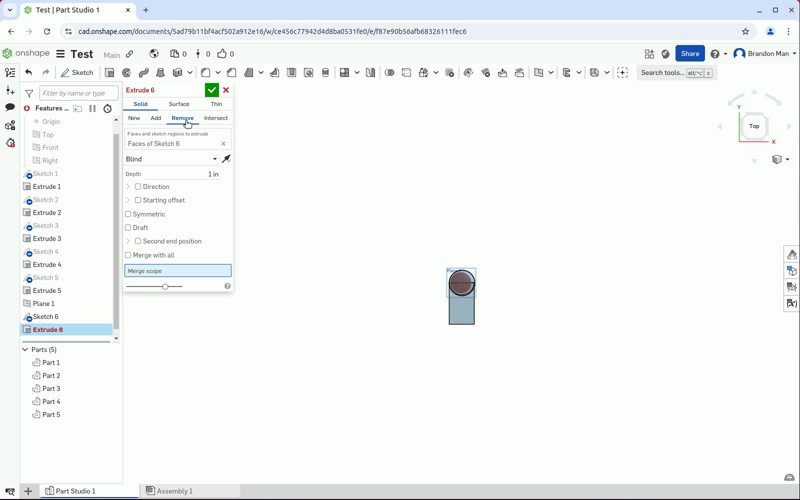
key(tab, 4)
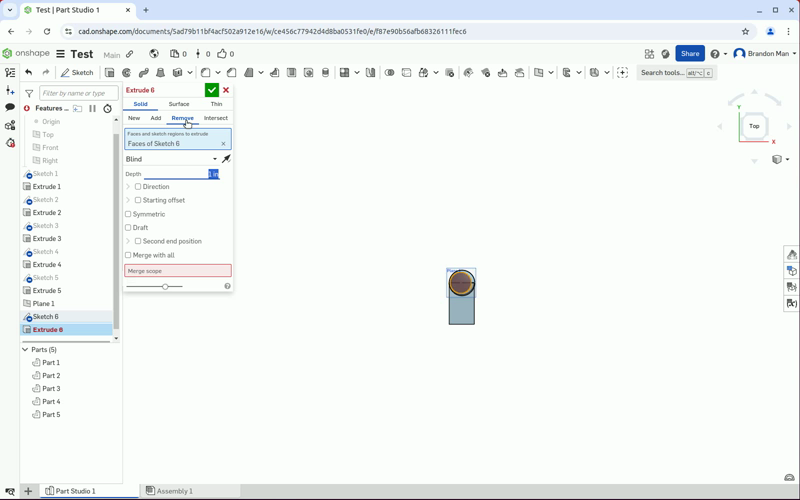
text(10.591)
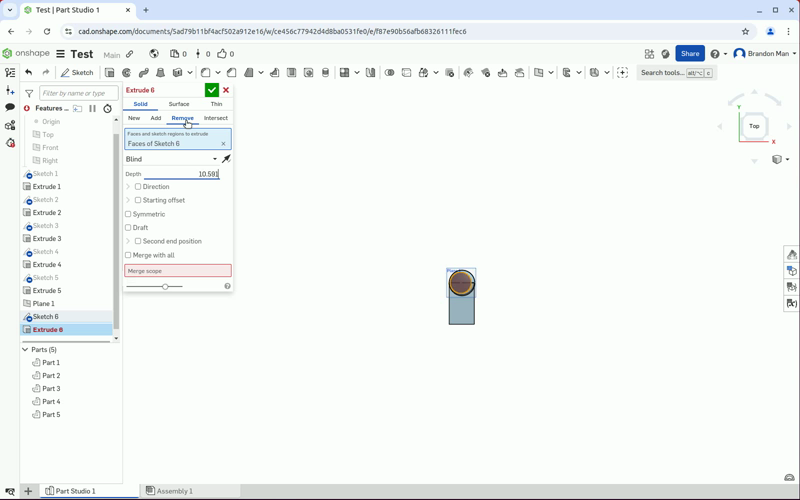
key(tab, 6)
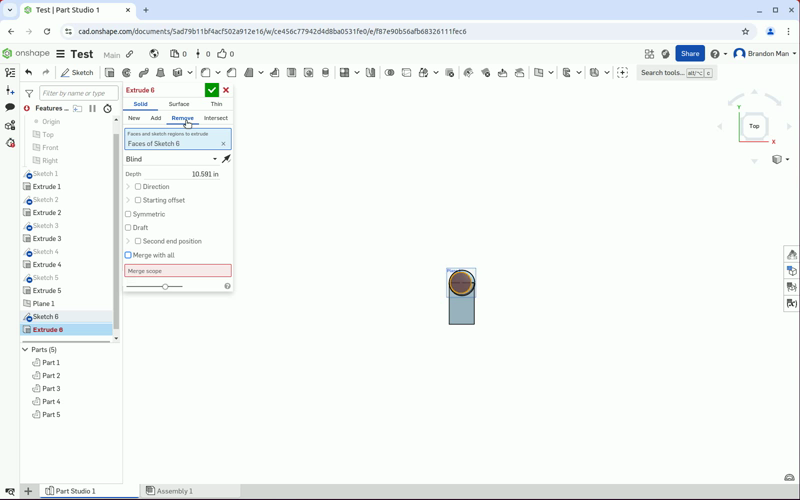
key(space)
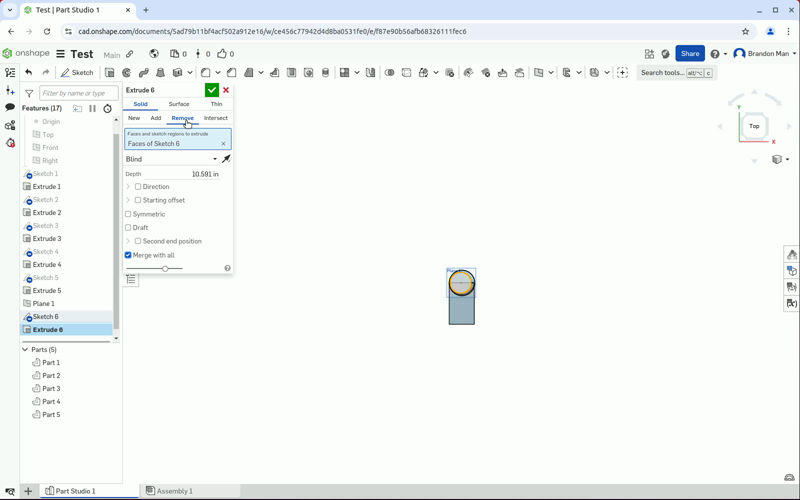
key(enter)
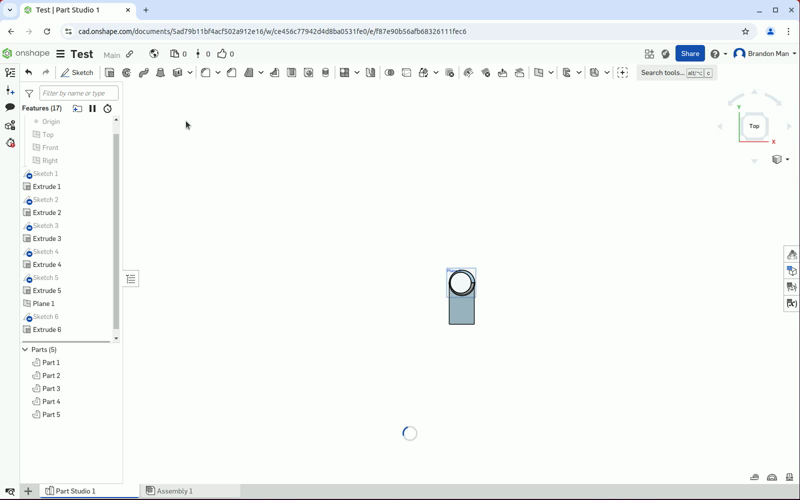
key(shift+h)
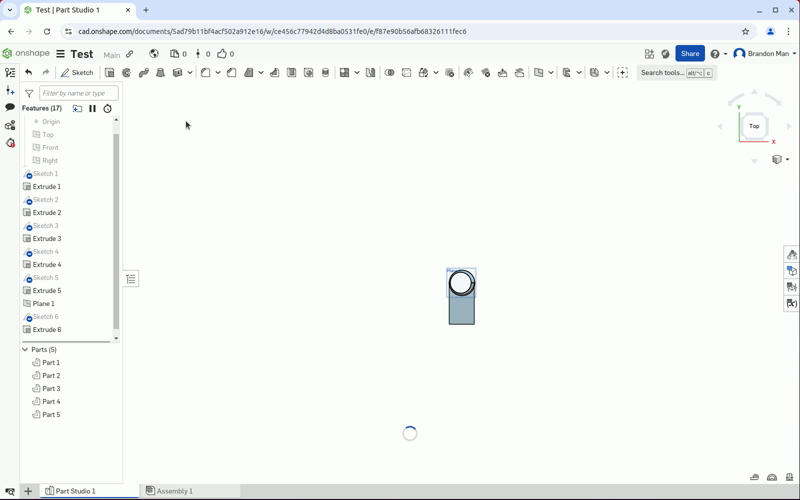
key(shift+h)
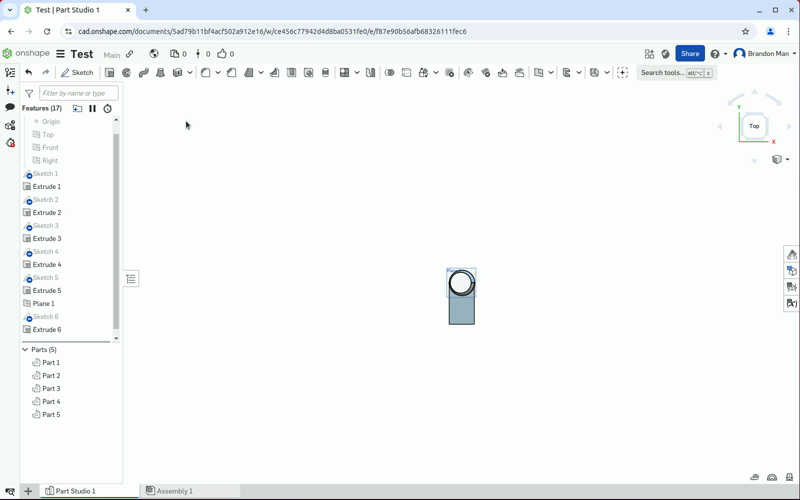
mouse_move(69, 176)
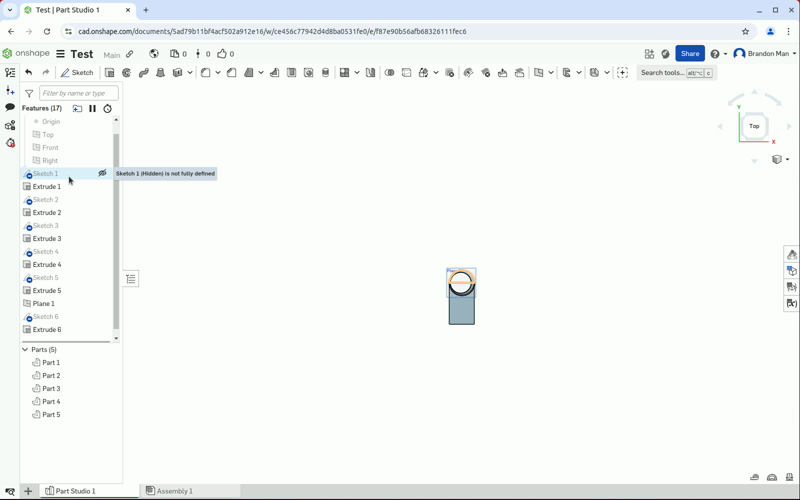
click(69, 176)
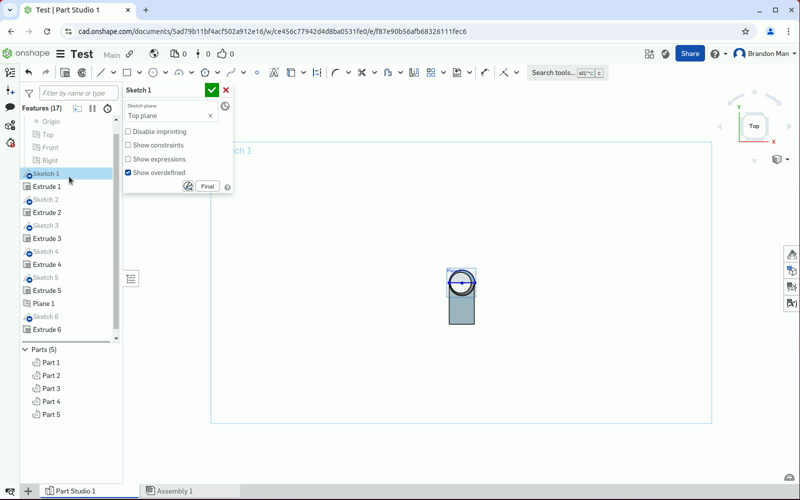
mouse_move(229, 92)
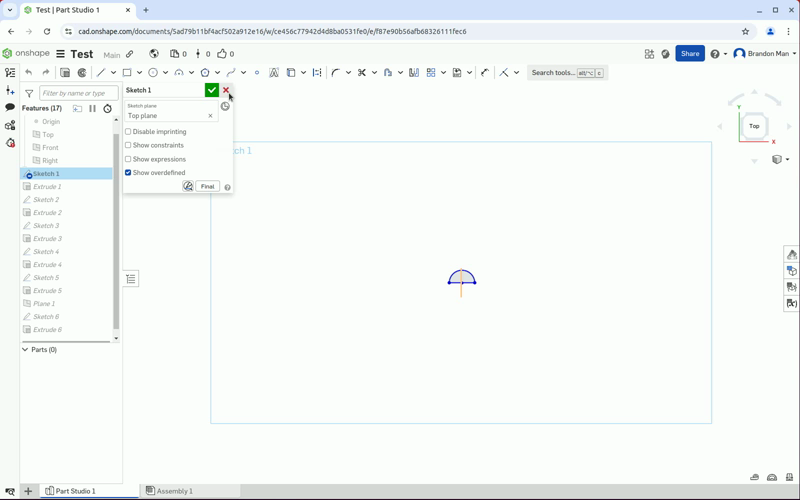
click(229, 92)
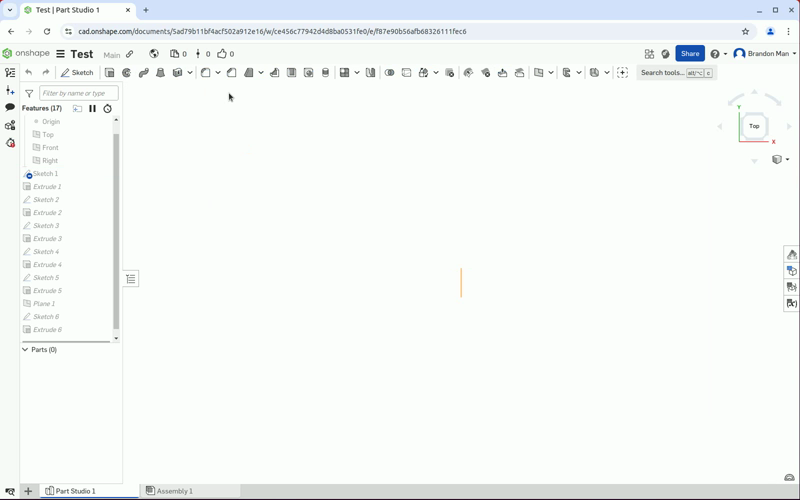
key(shift+s)
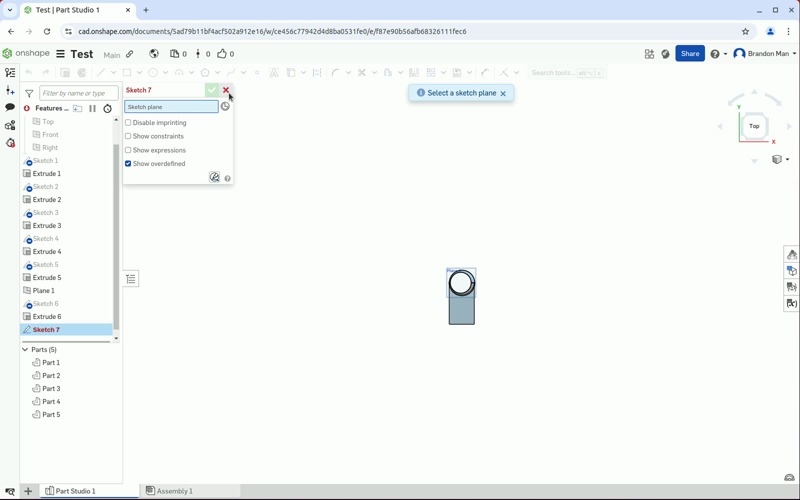
mouse_move(69, 293)
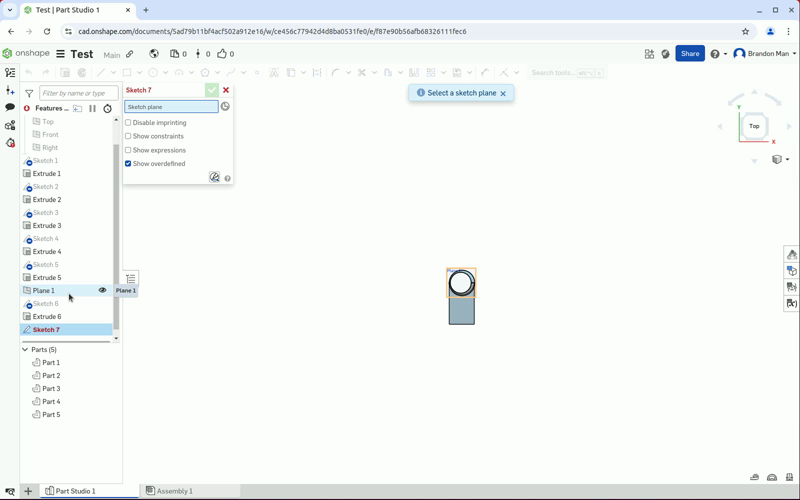
click(69, 293)
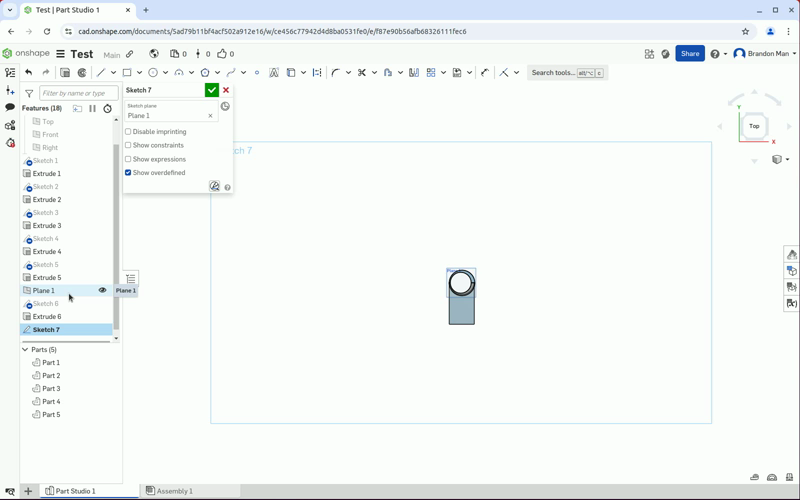
mouse_move(73, 352)
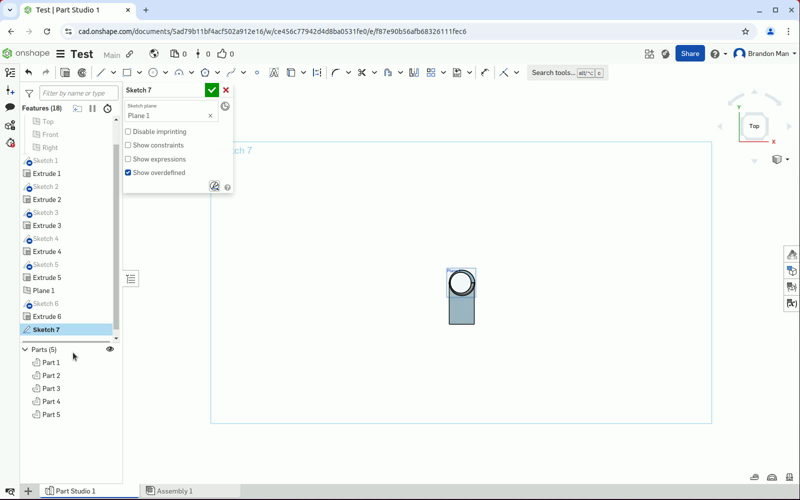
key(y)
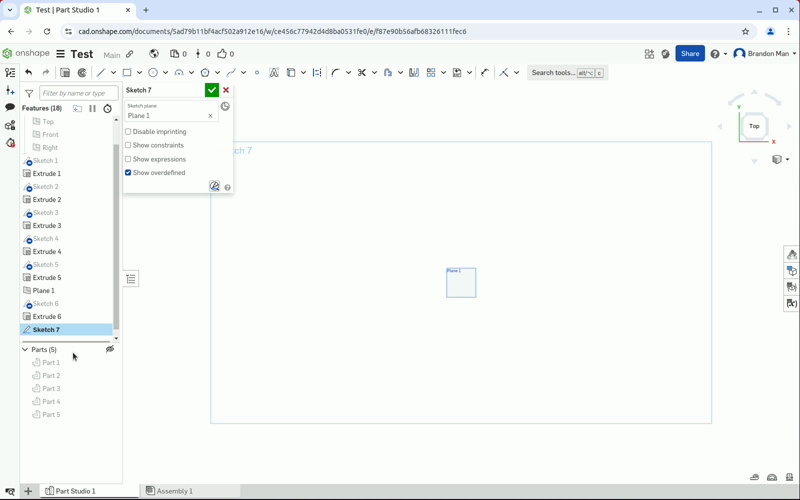
key(l)
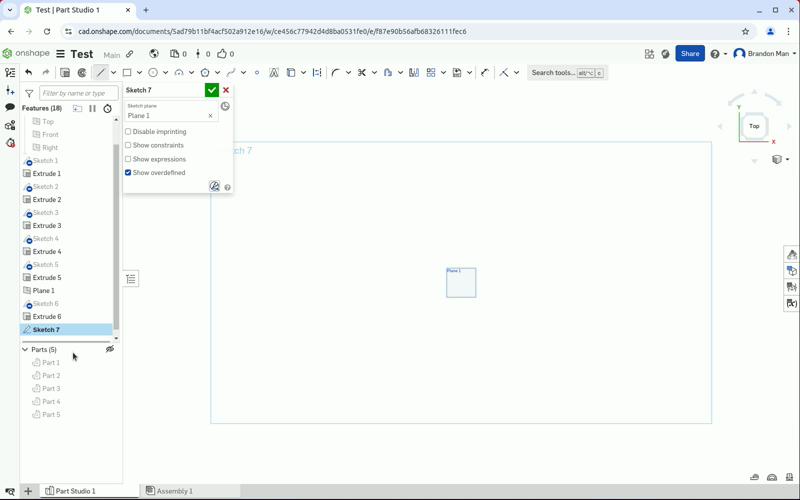
key_down(shift)
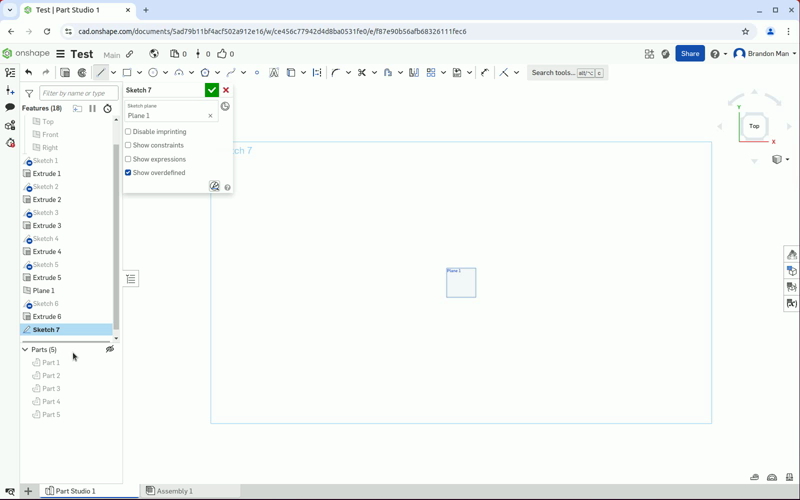
mouse_move(452, 319)
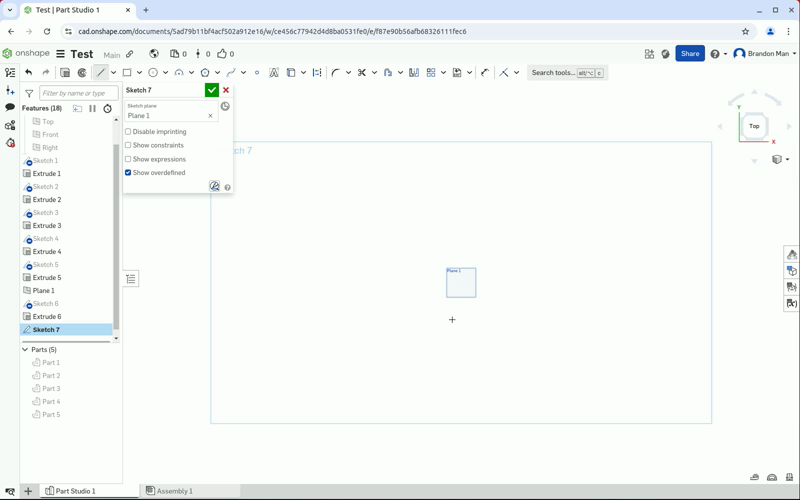
click(452, 319)
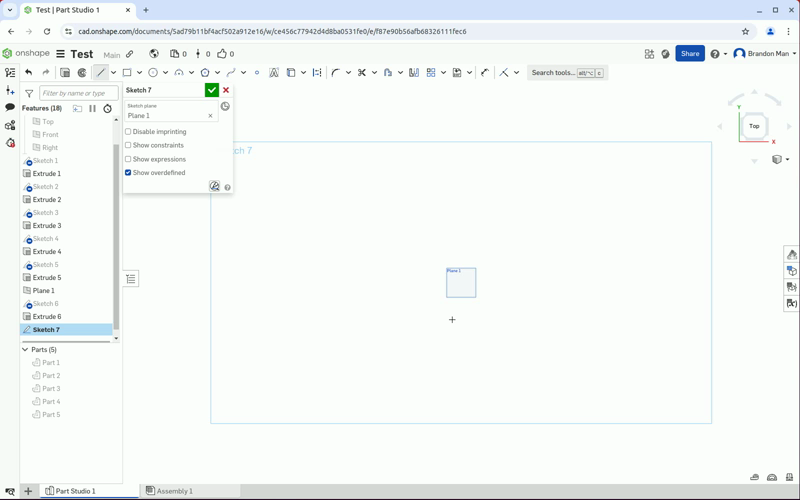
key_up(shift)
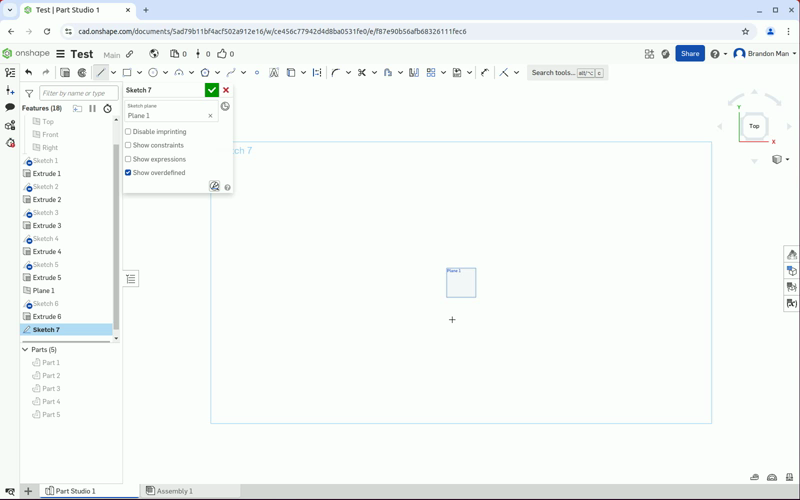
key_down(shift)
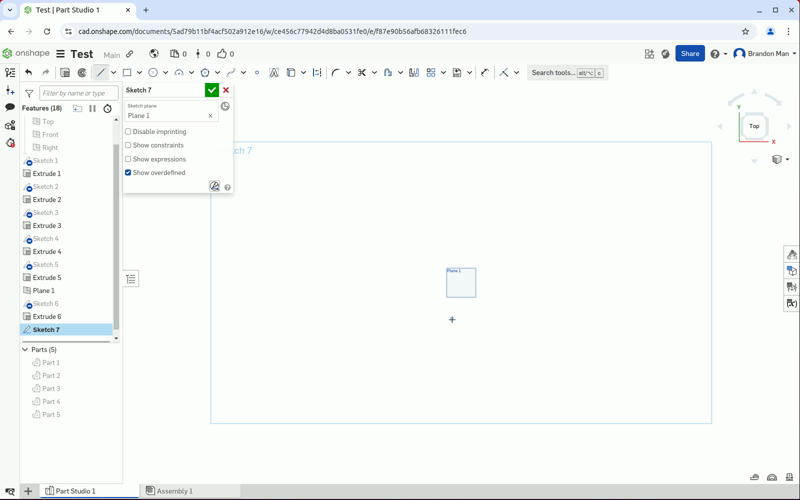
mouse_move(482, 319)
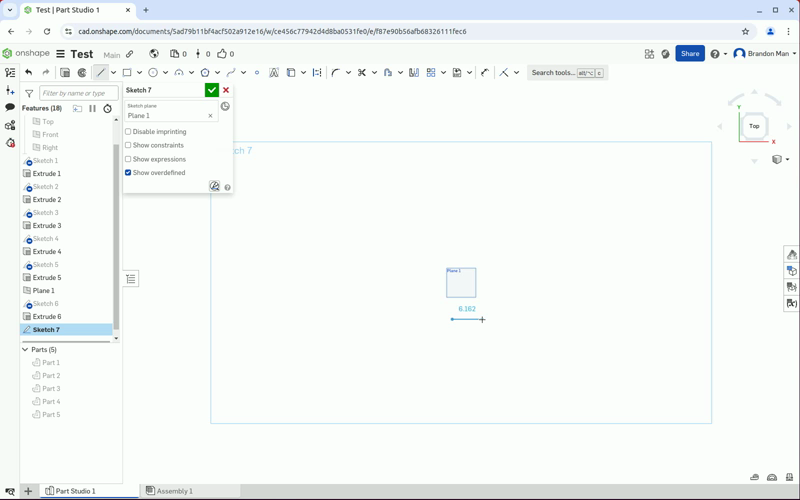
mouse_move(469, 319)
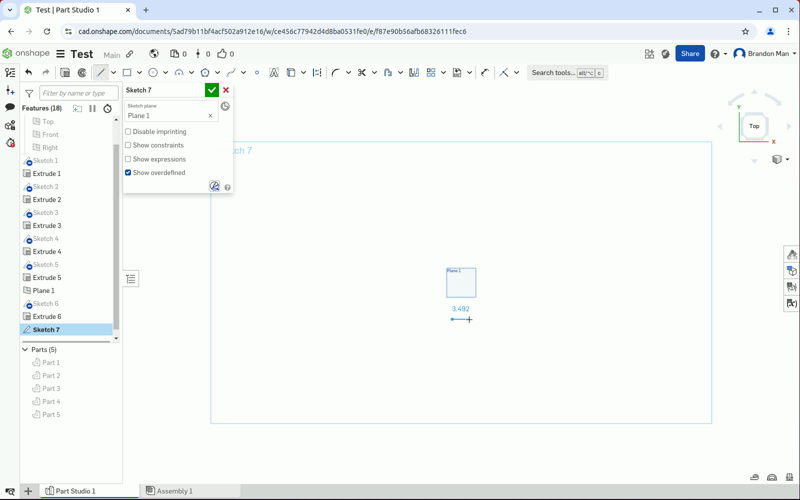
click(469, 319)
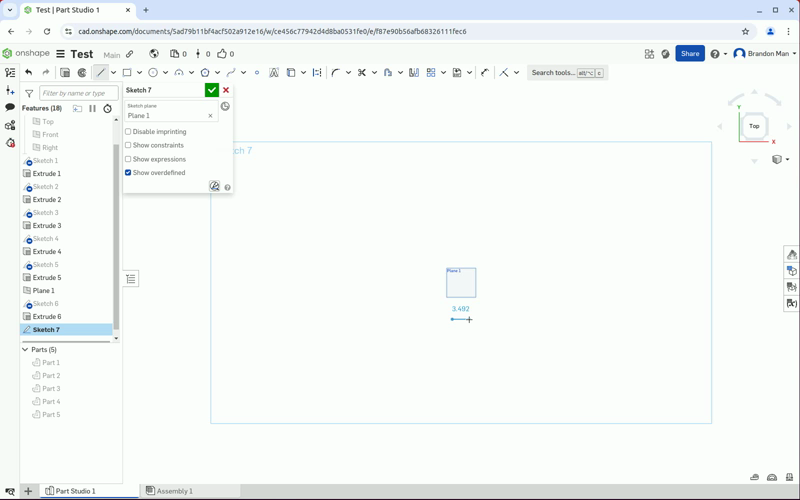
key_up(shift)
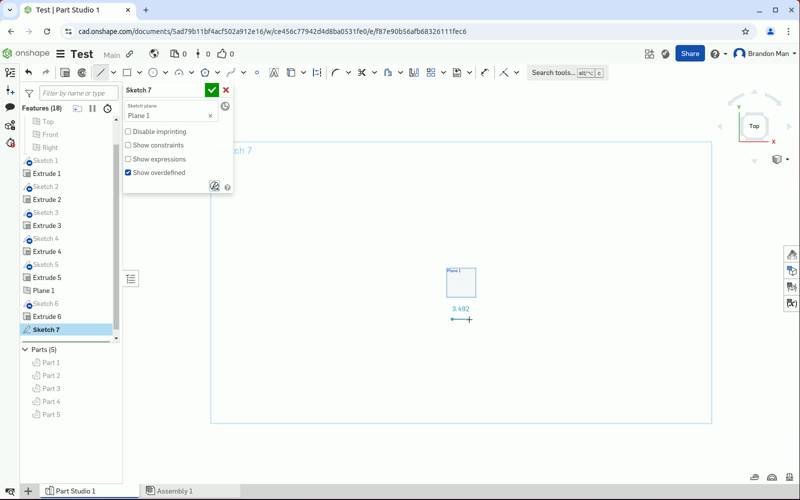
key_down(shift)
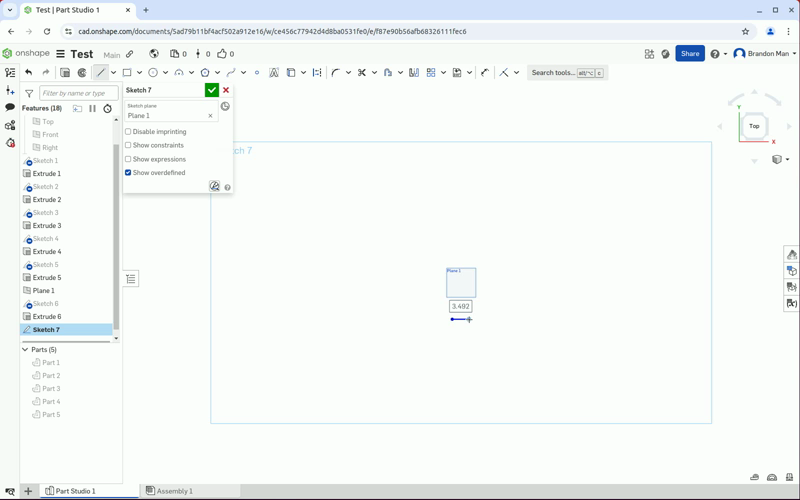
mouse_move(499, 319)
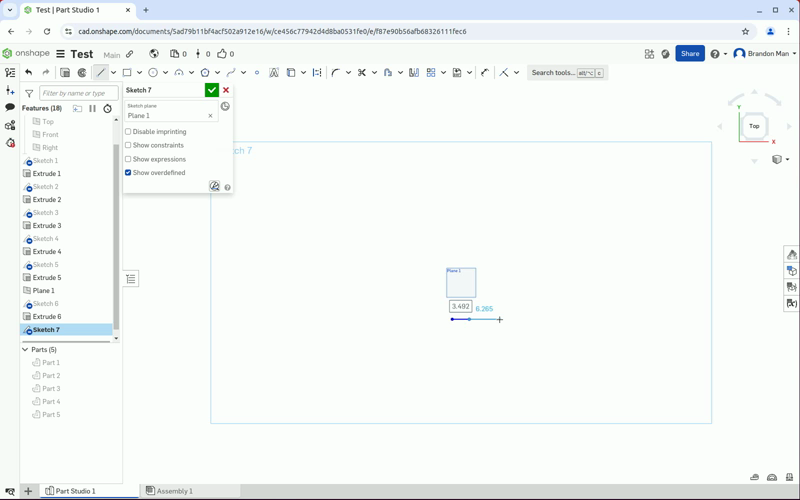
mouse_move(469, 296)
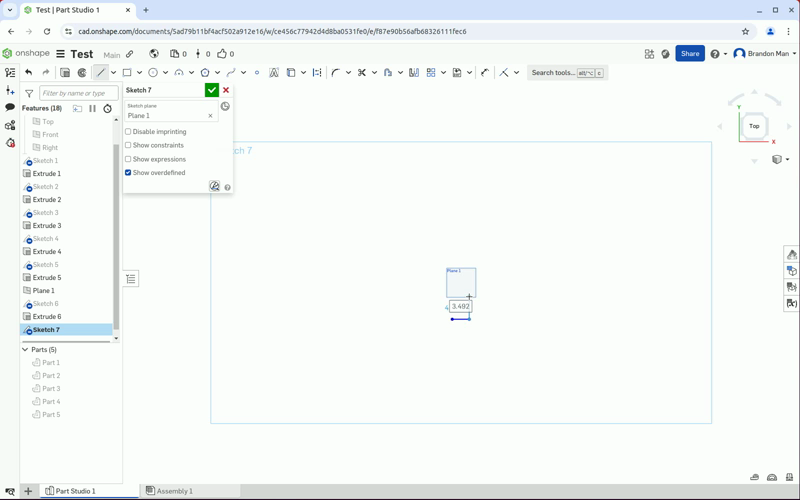
click(469, 296)
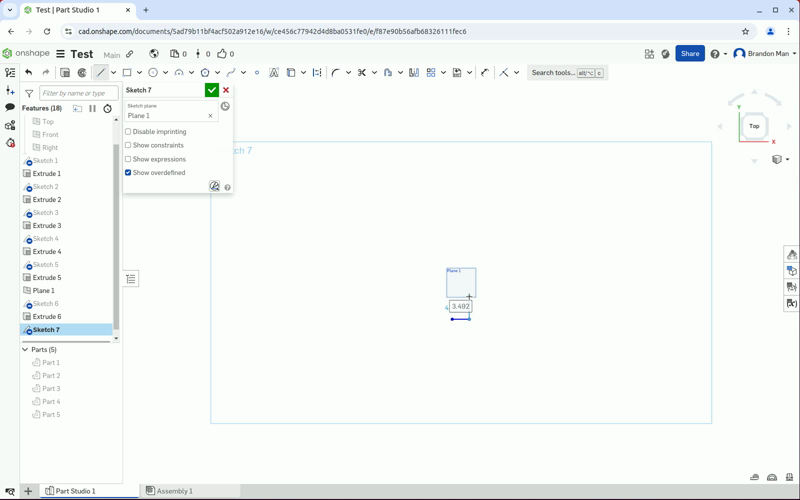
key_up(shift)
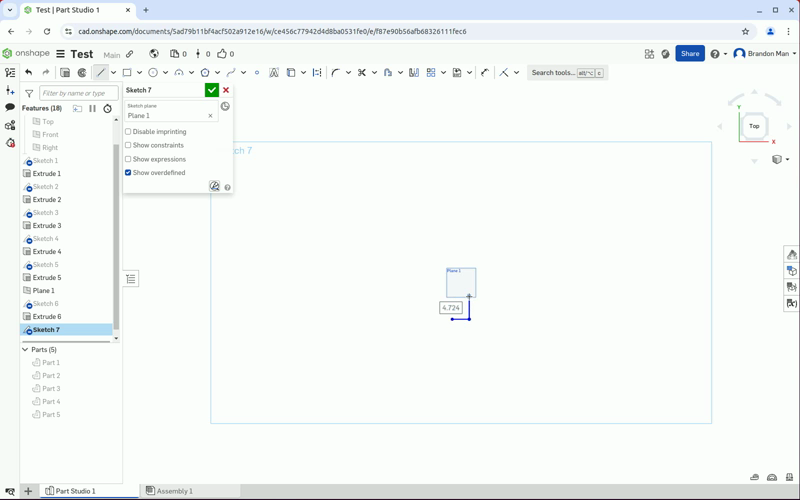
key_down(shift)
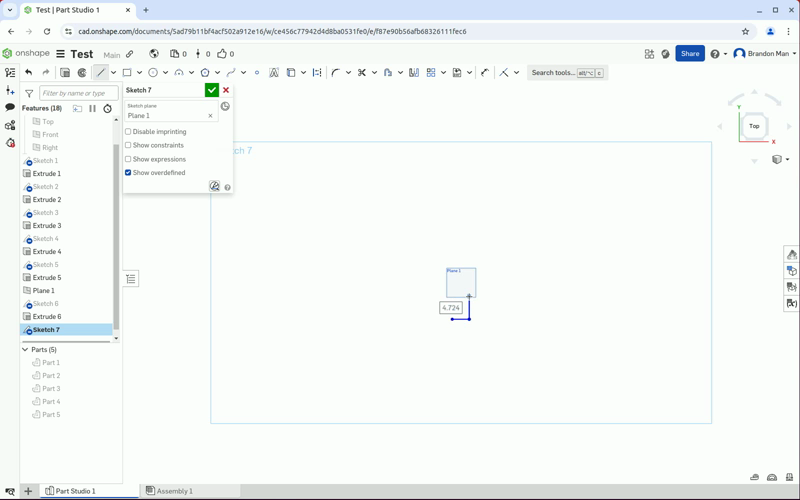
mouse_move(499, 296)
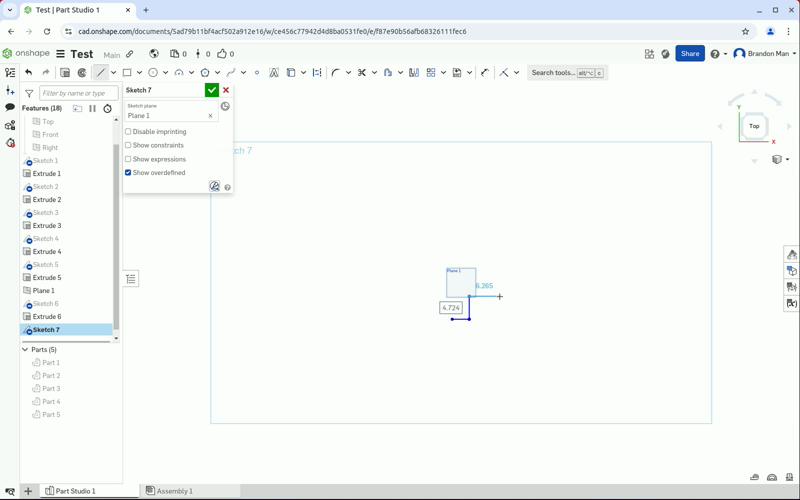
mouse_move(461, 296)
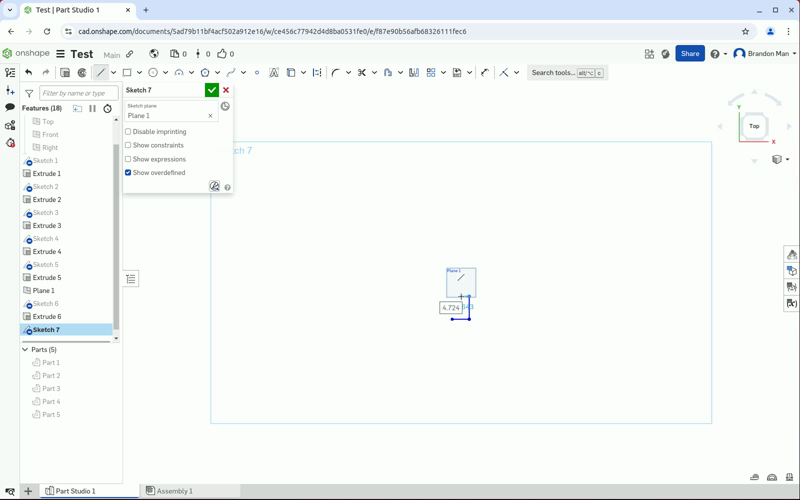
click(461, 296)
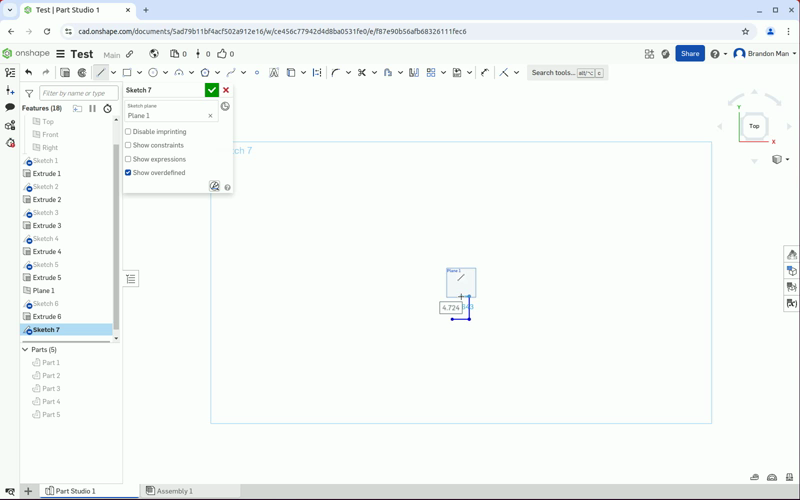
key_up(shift)
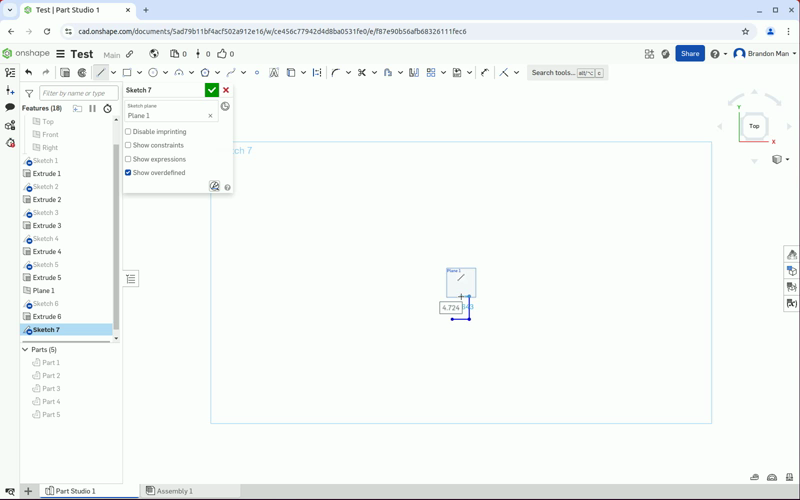
key_down(shift)
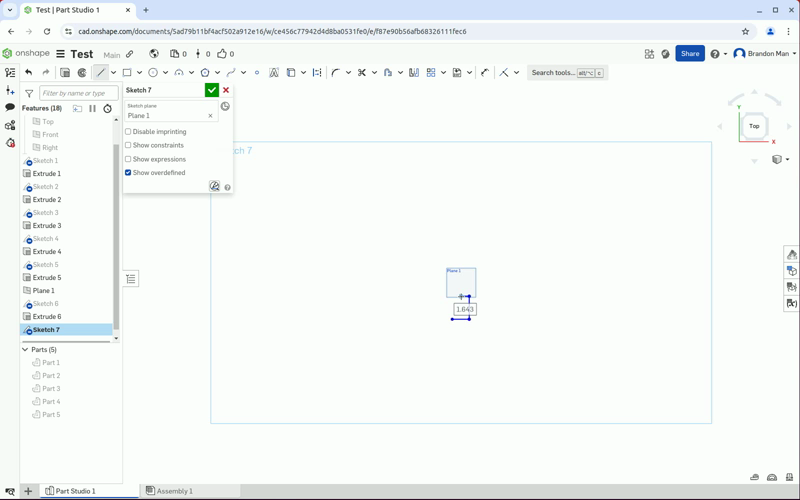
mouse_move(491, 296)
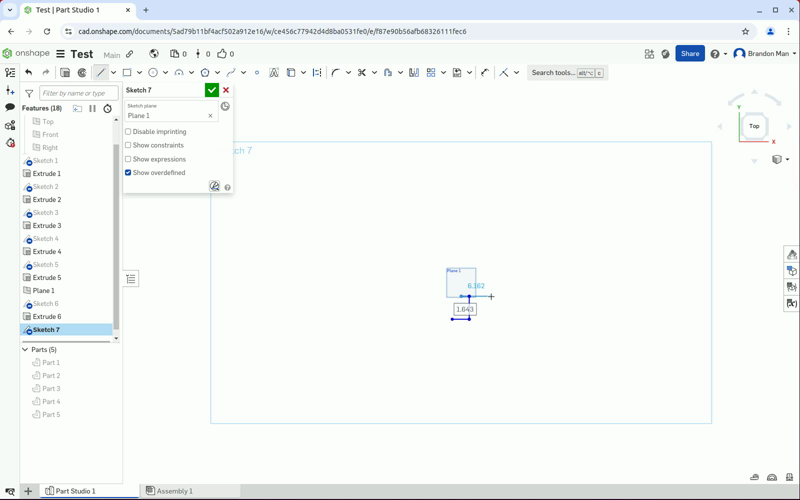
mouse_move(452, 296)
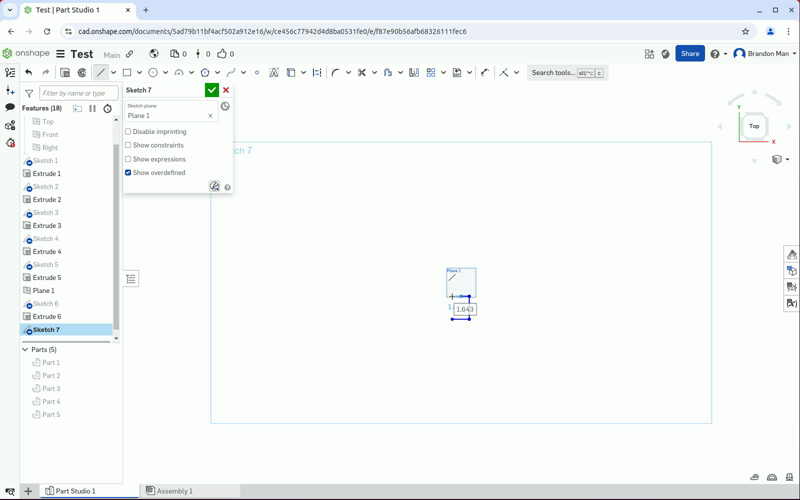
click(452, 296)
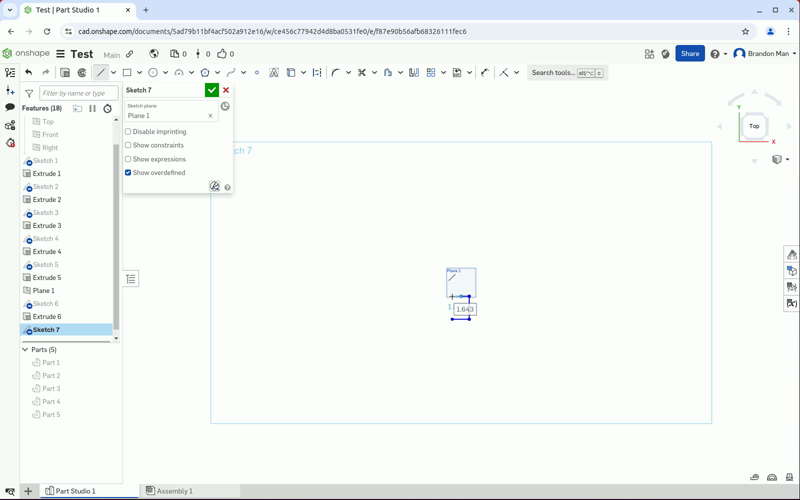
key_up(shift)
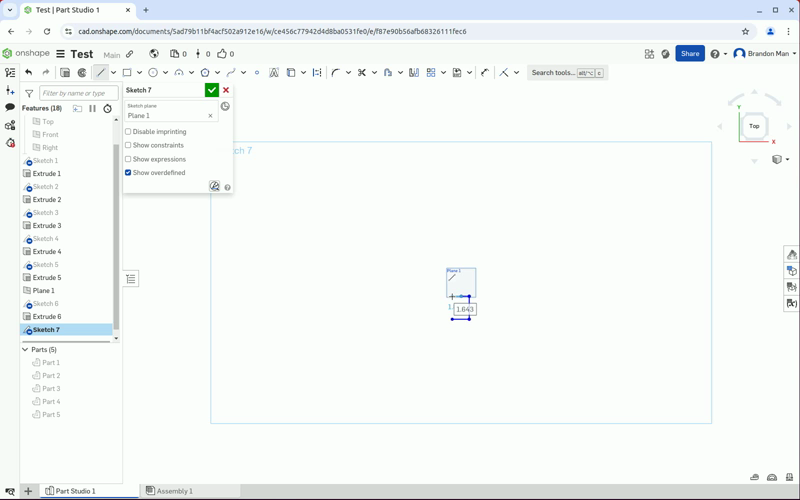
mouse_move(482, 296)
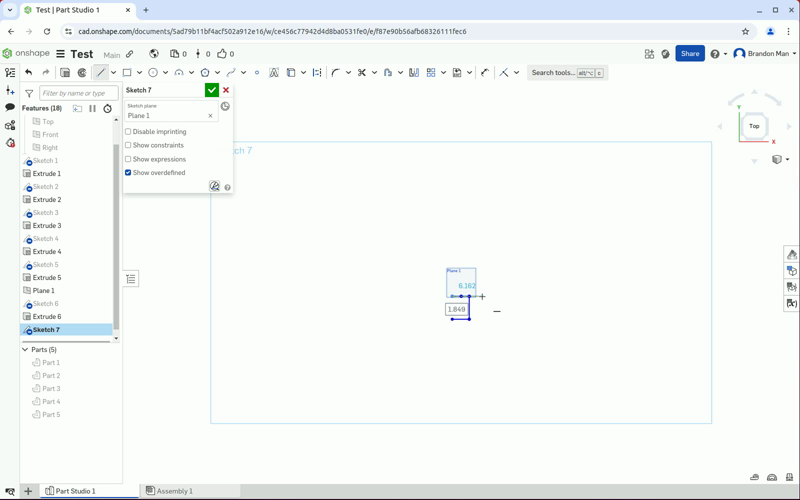
key_down(shift)
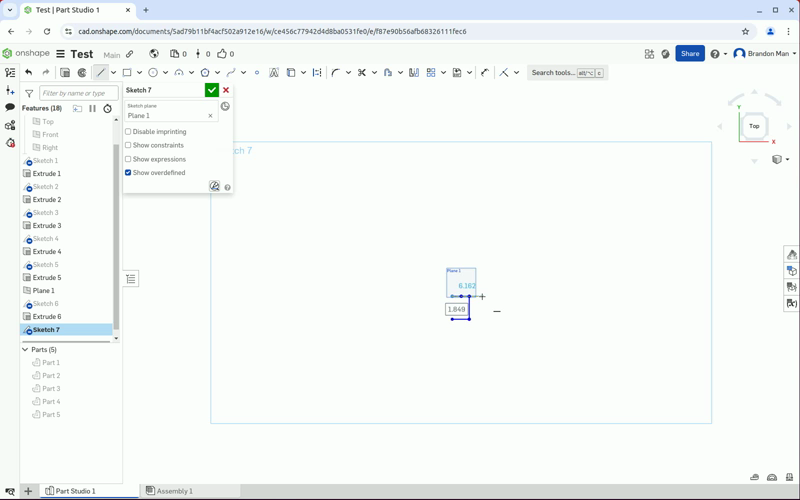
mouse_move(452, 319)
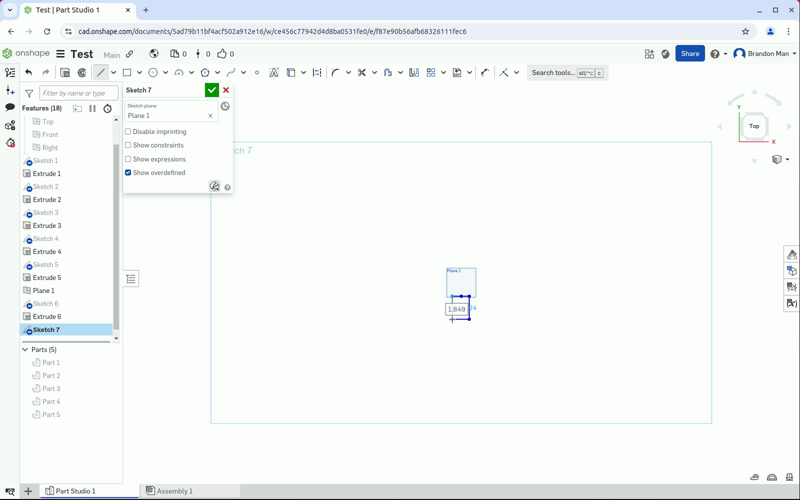
key_up(shift)
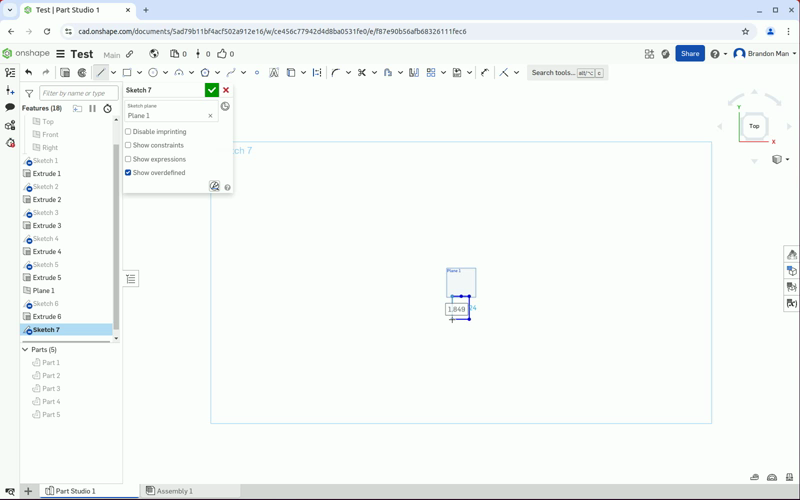
click(452, 319)
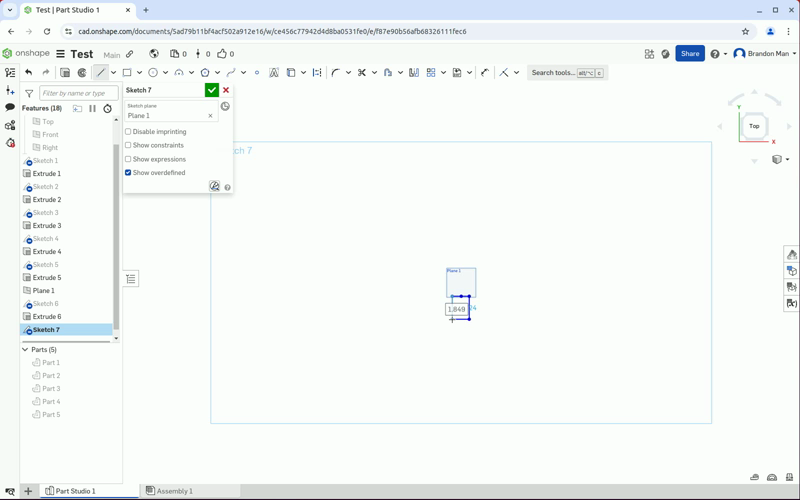
key(esc)
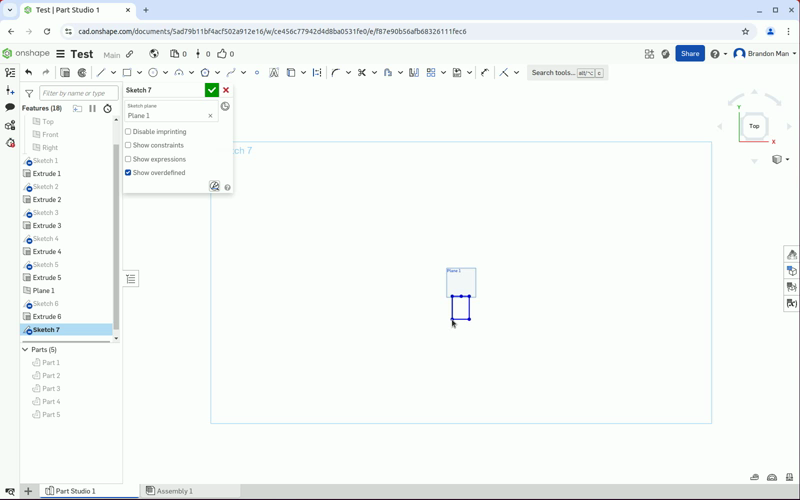
mouse_move(464, 296)
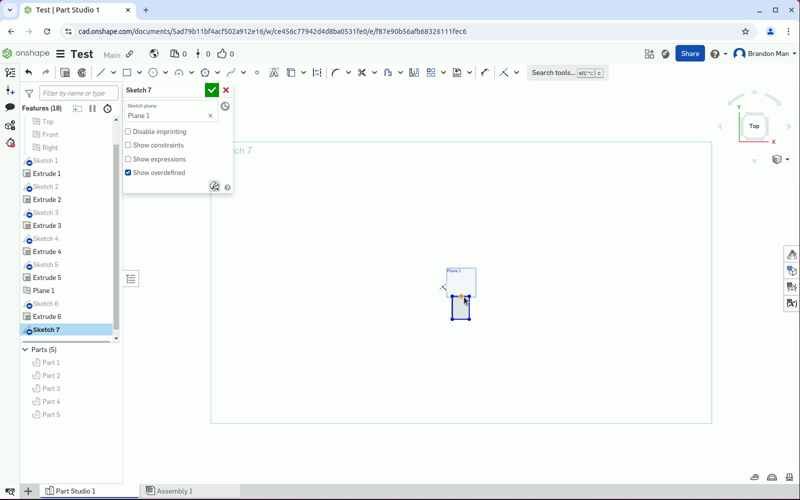
scroll(6)
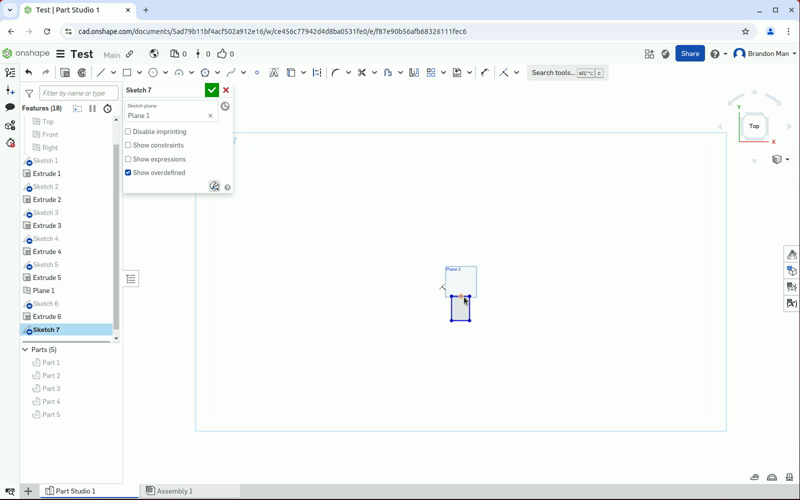
scroll(6)
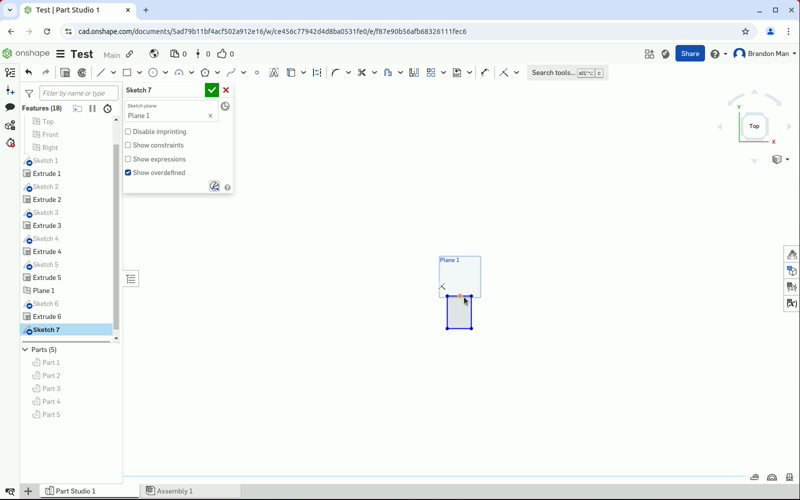
scroll(6)
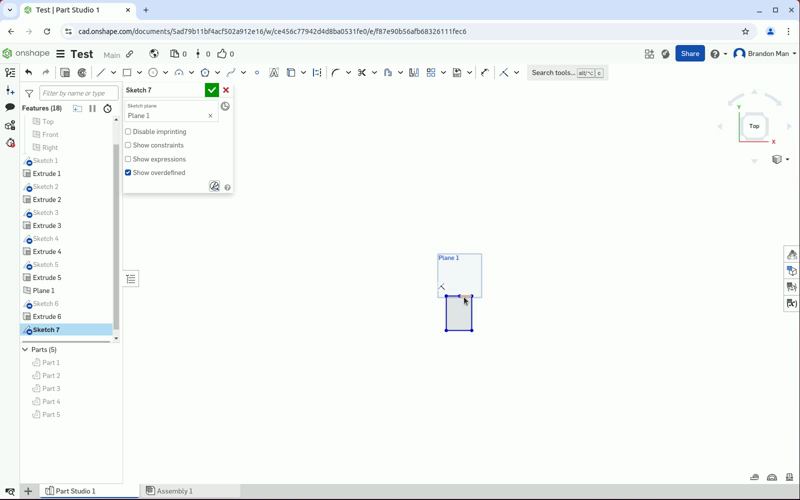
scroll(6)
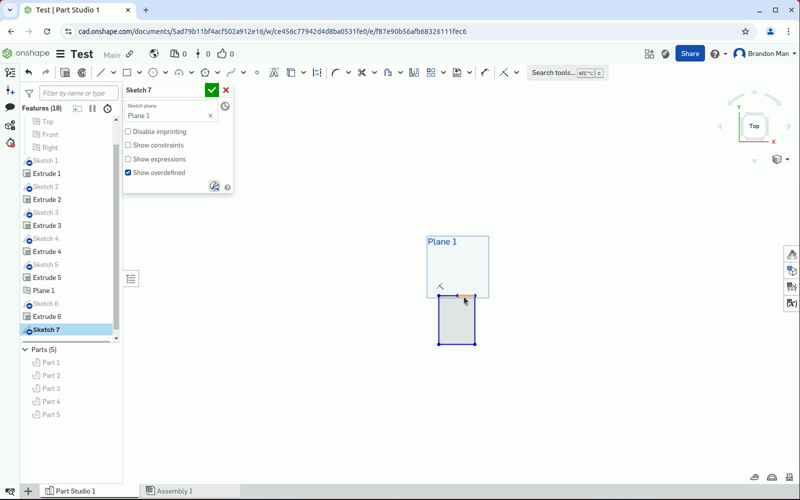
scroll(6)
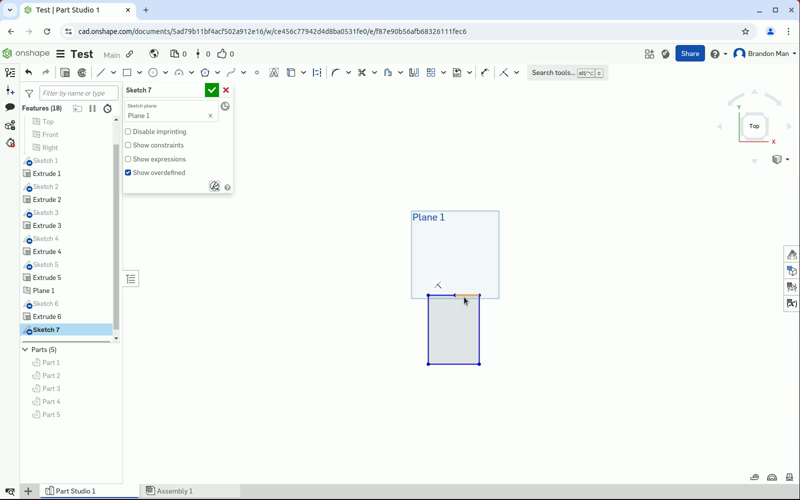
scroll(6)
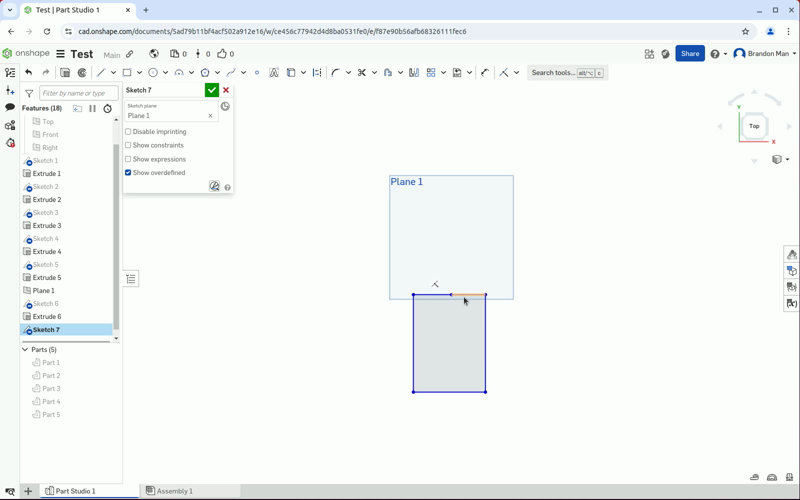
scroll(6)
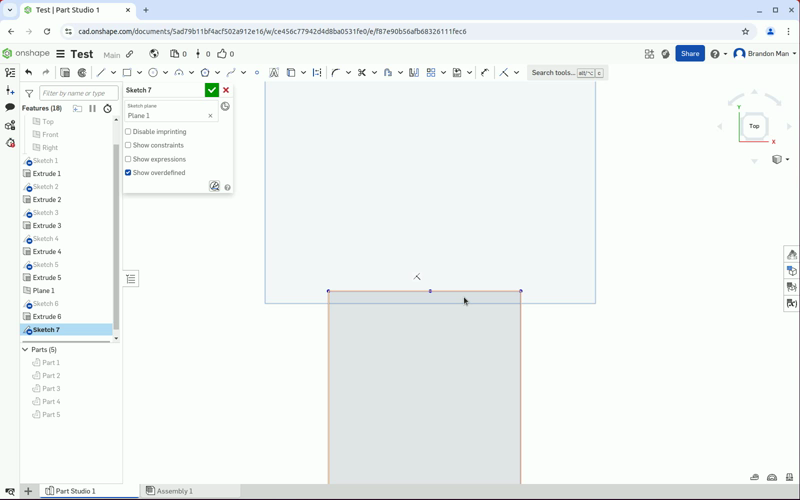
click(464, 296)
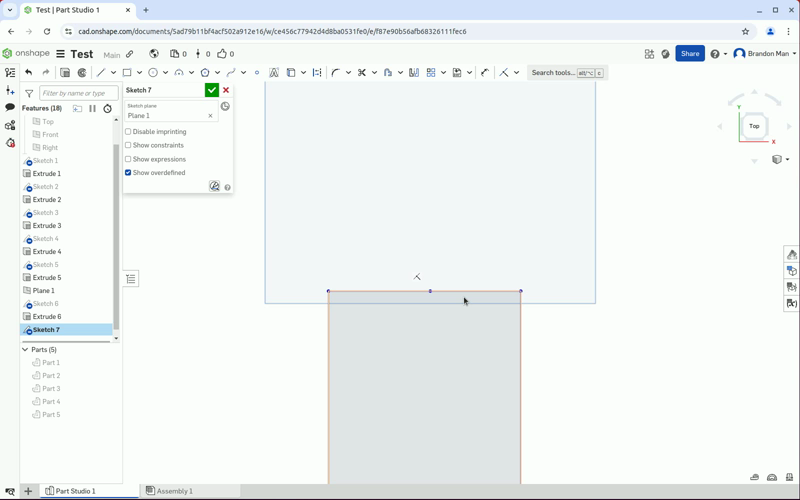
scroll(-6)
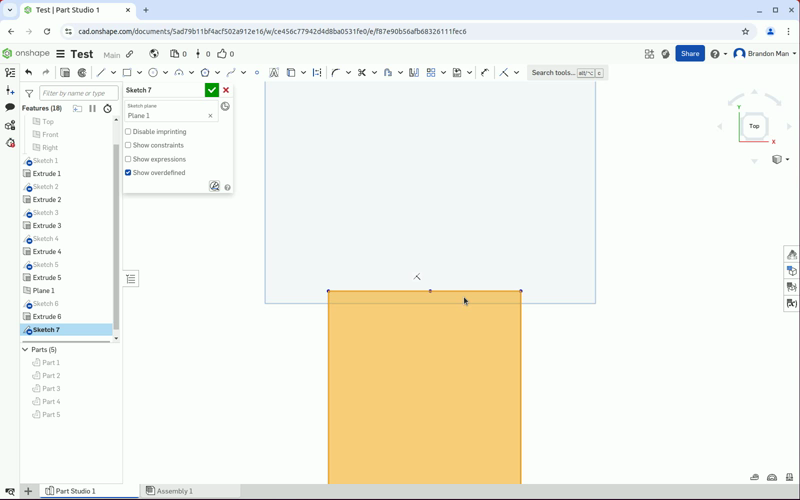
scroll(-6)
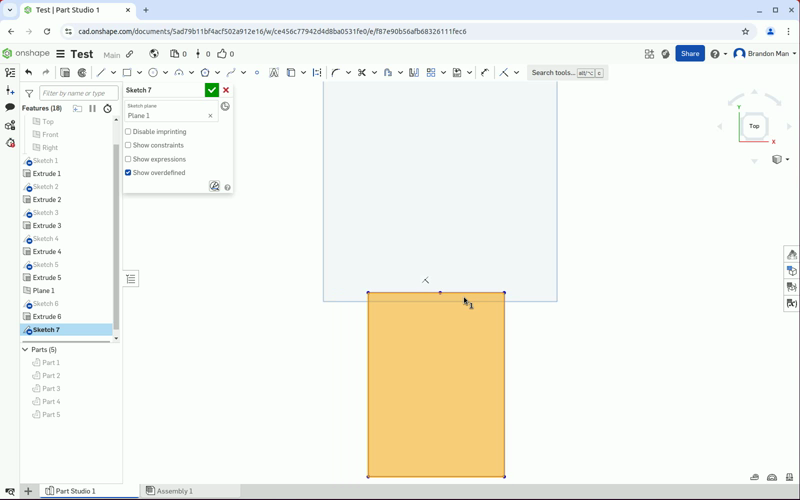
scroll(-6)
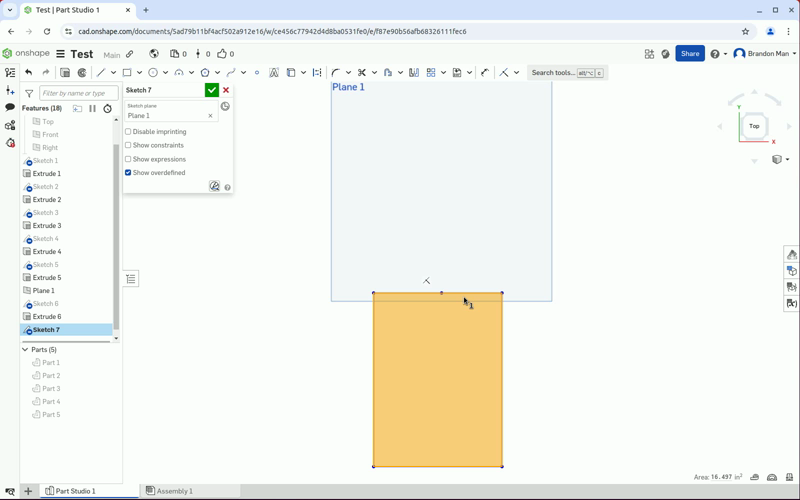
scroll(-6)
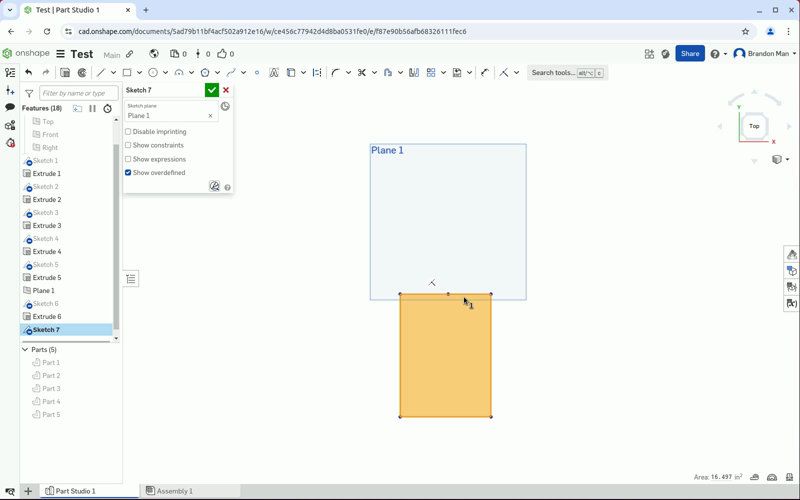
scroll(-6)
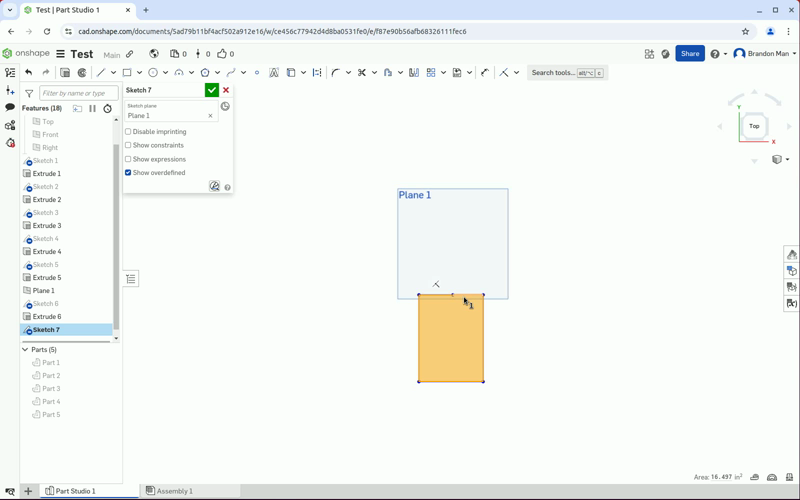
scroll(-6)
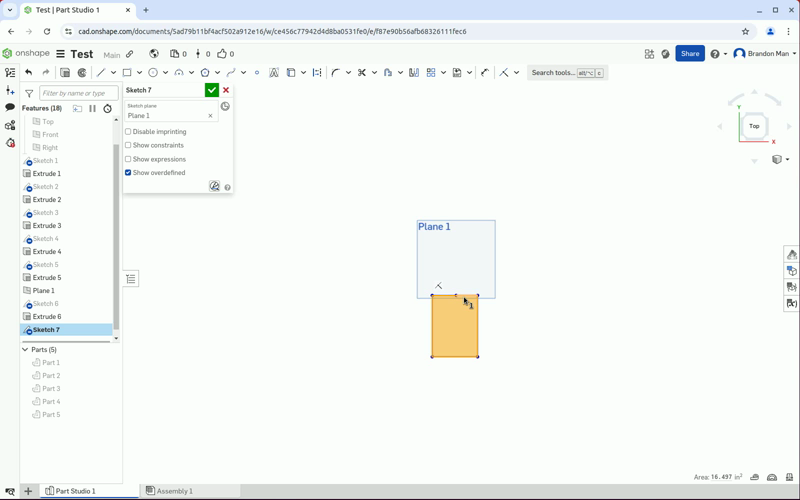
scroll(-6)
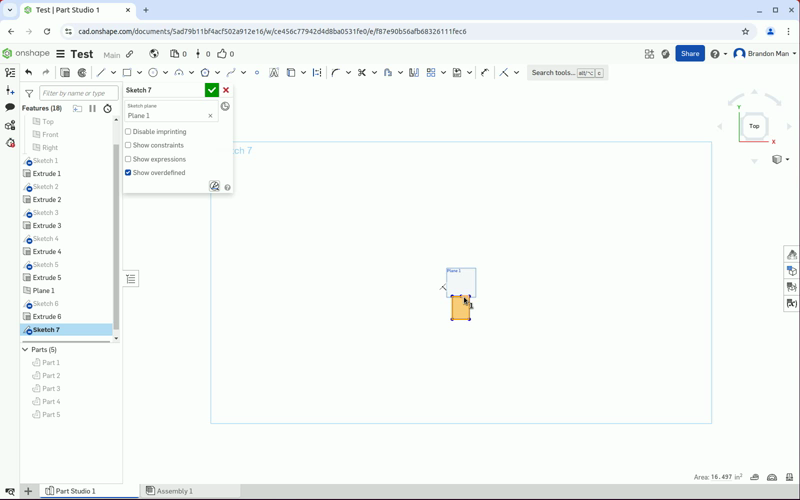
mouse_move(73, 352)
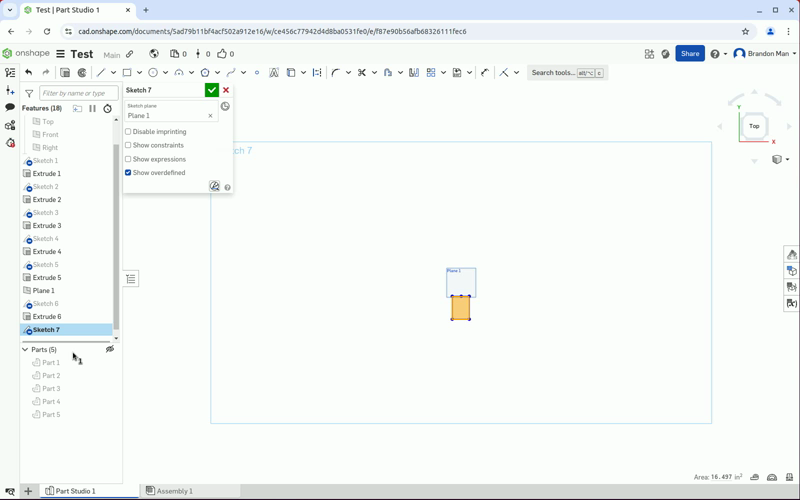
key(shift+y)
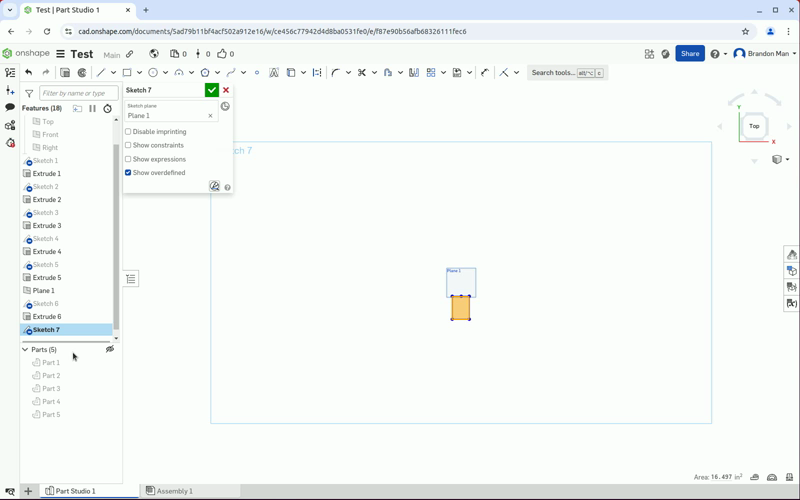
key(shift+e)
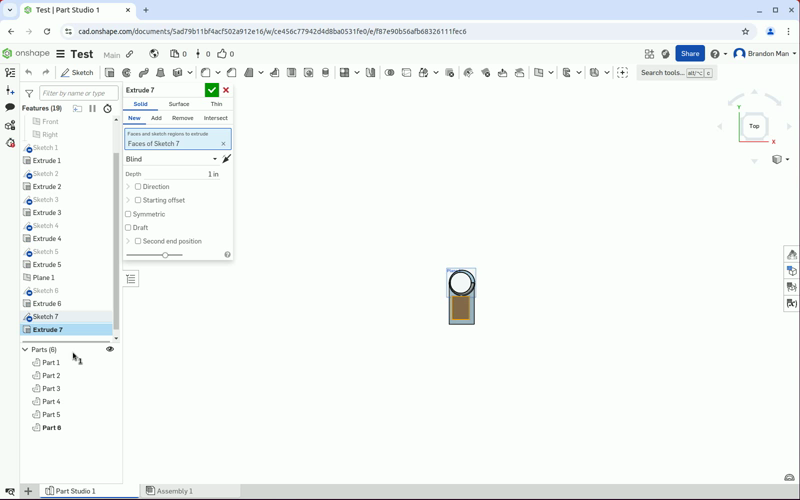
mouse_move(143, 106)
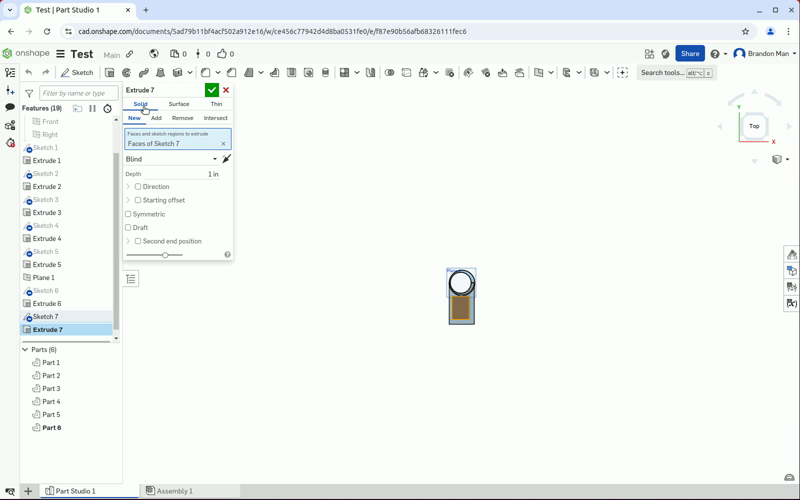
click(143, 106)
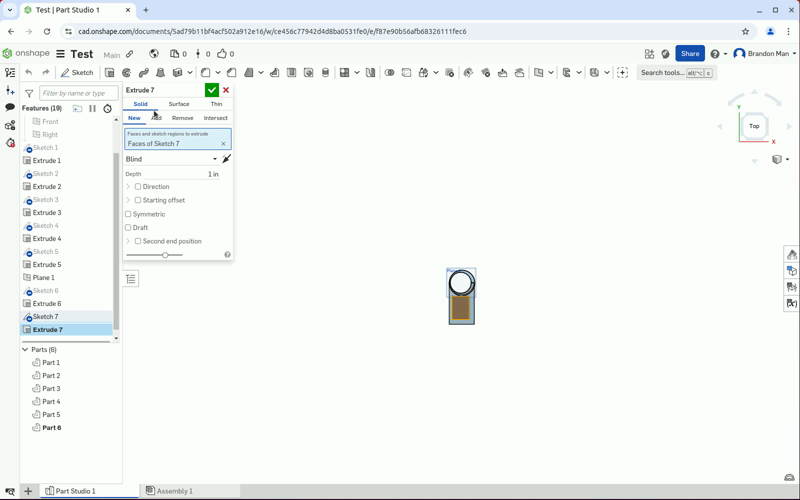
mouse_move(186, 120)
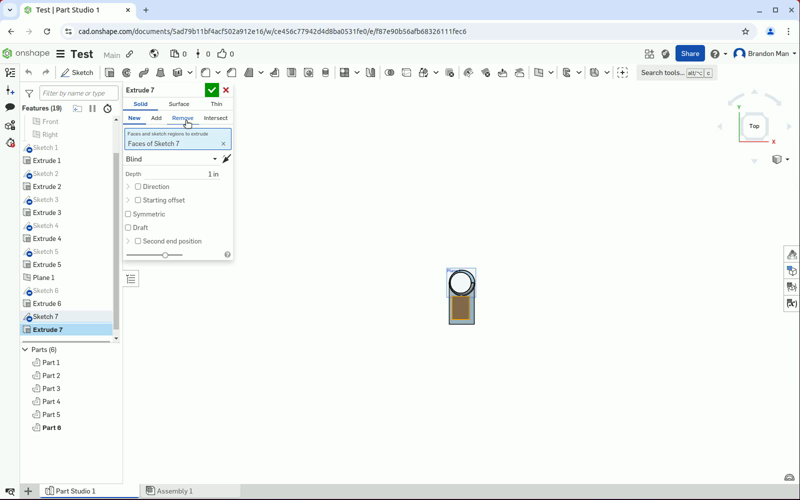
click(186, 120)
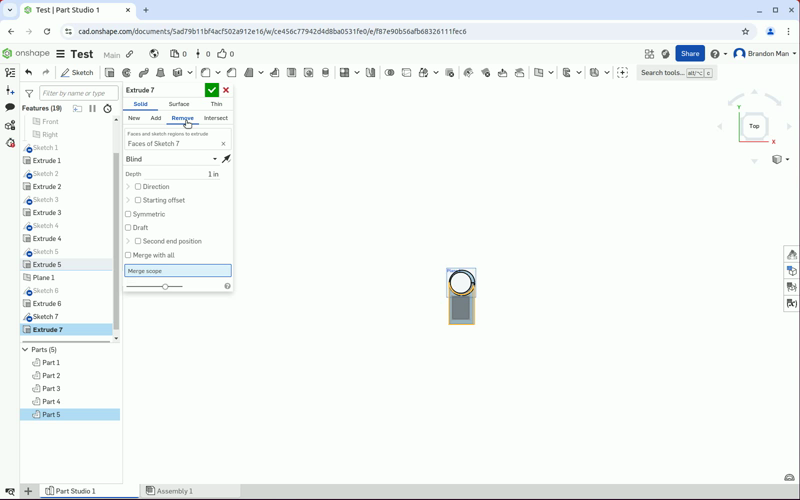
key(tab, 4)
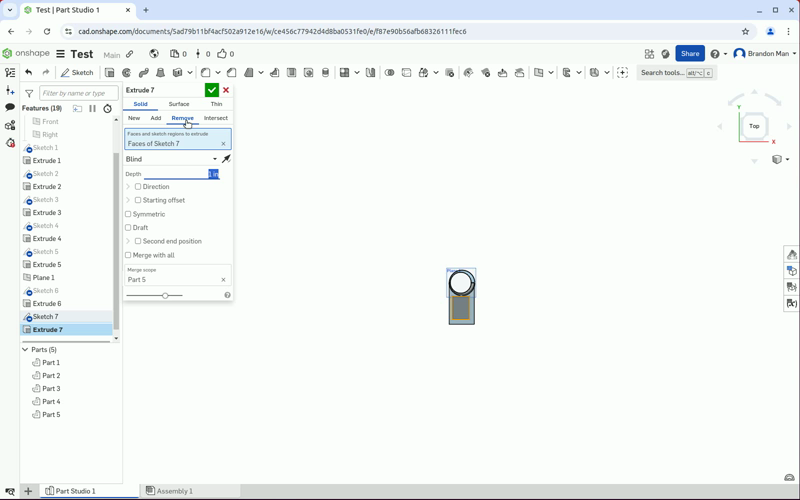
text(10.591)
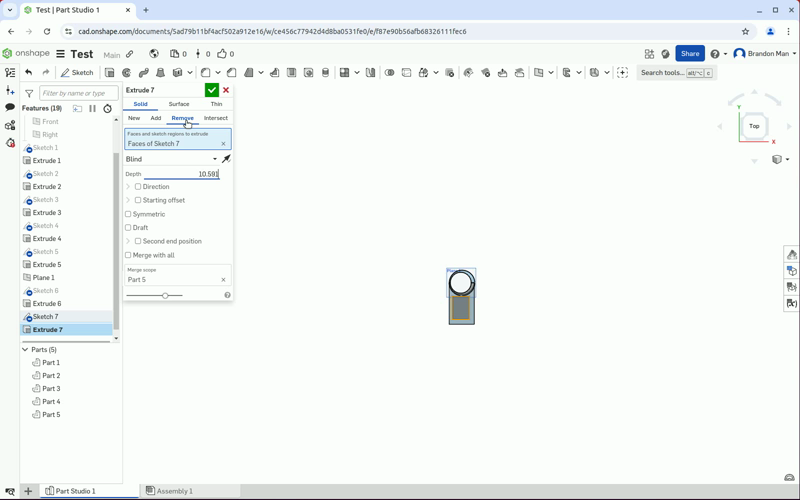
key(tab, 6)
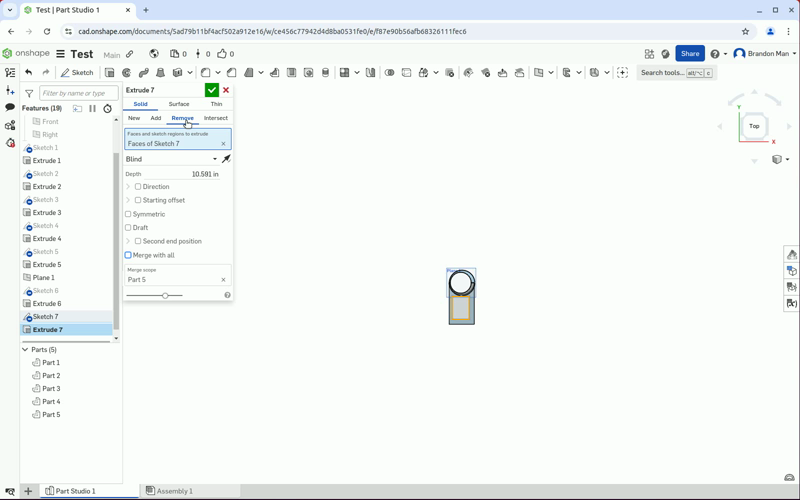
key(space)
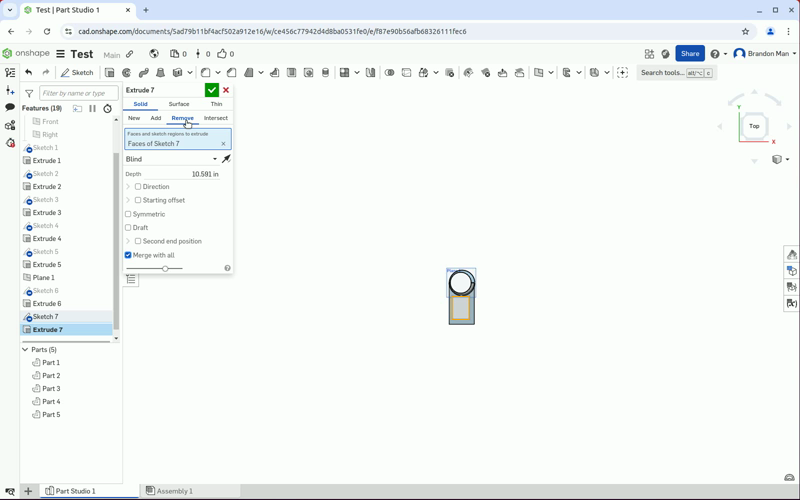
key(enter)
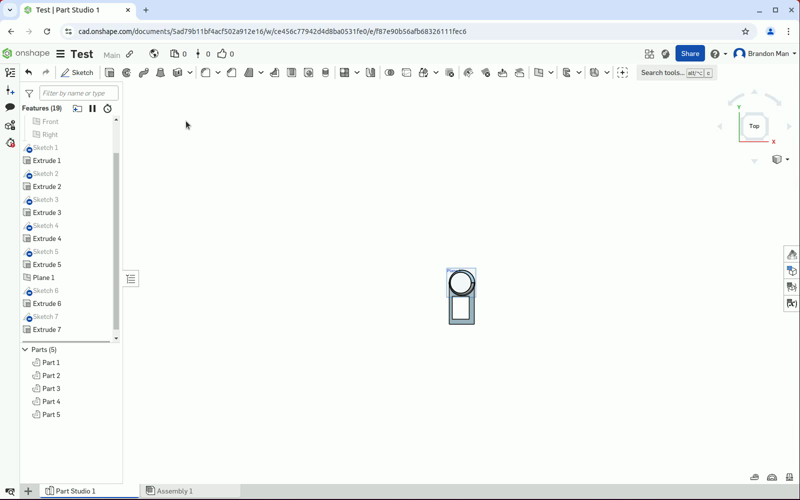
key(shift+h)
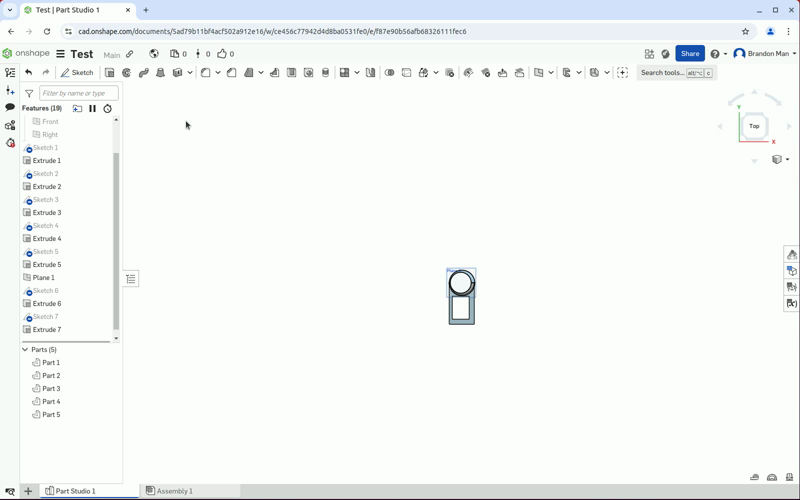
key(shift+h)
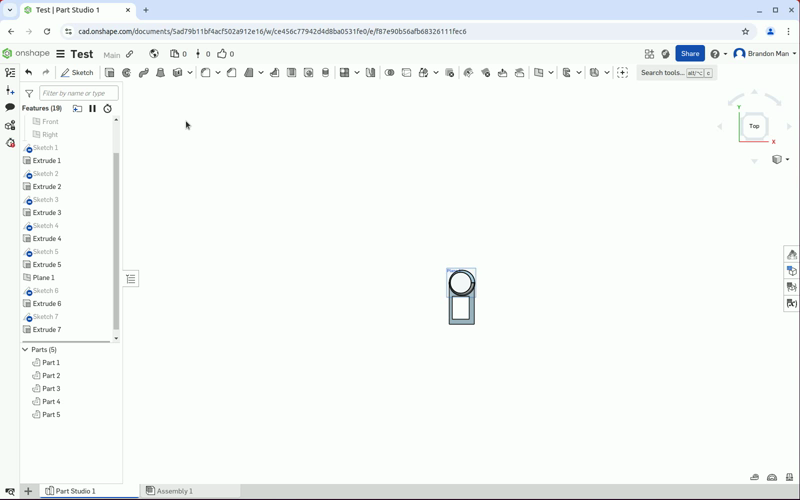
mouse_move(69, 150)
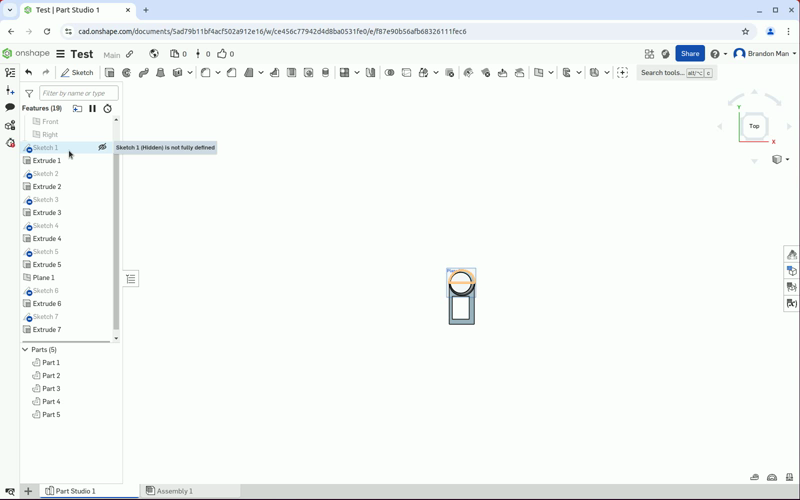
click(69, 150)
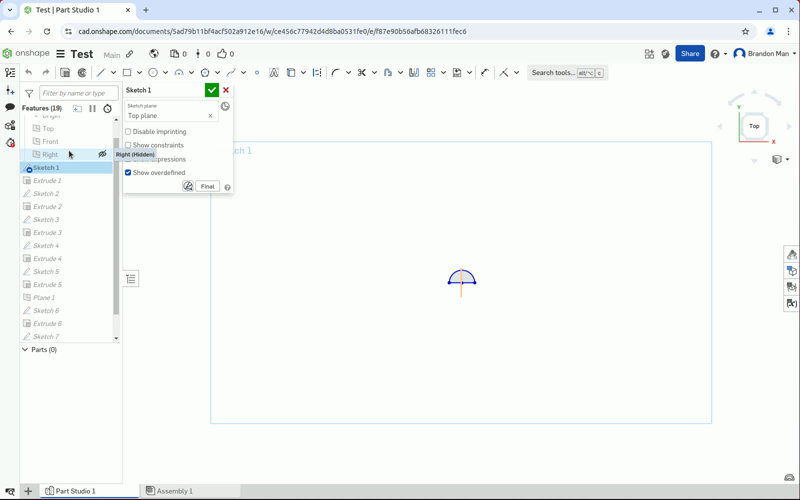
mouse_move(229, 92)
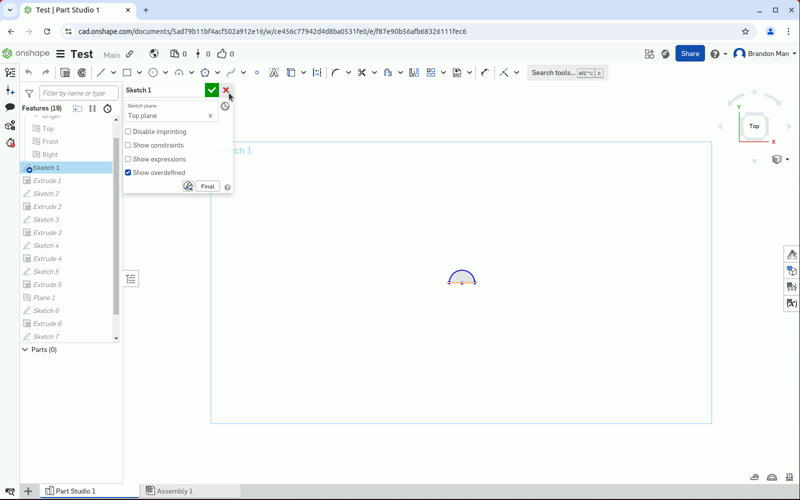
click(229, 92)
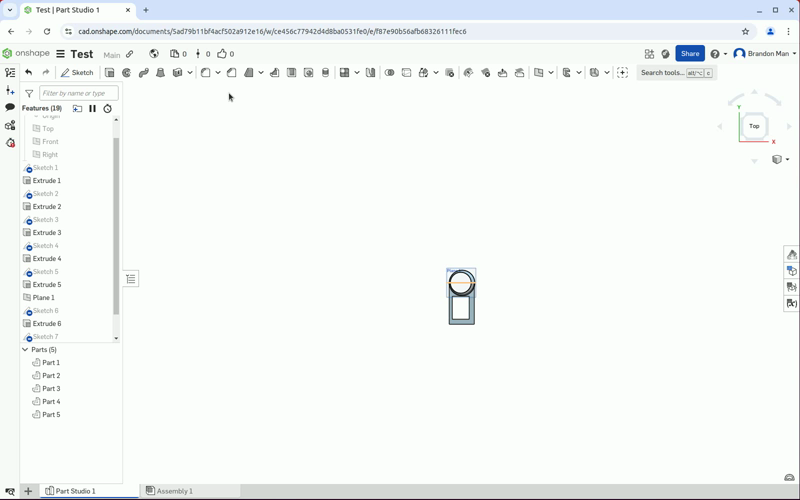
mouse_move(73, 352)
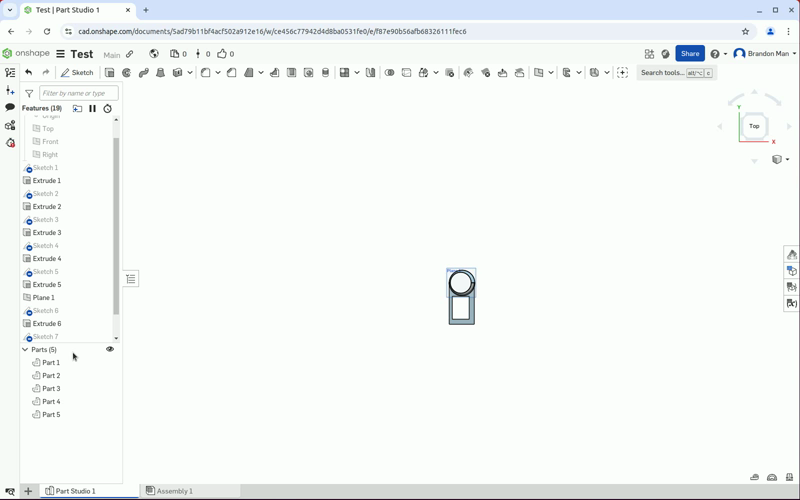
key(y)
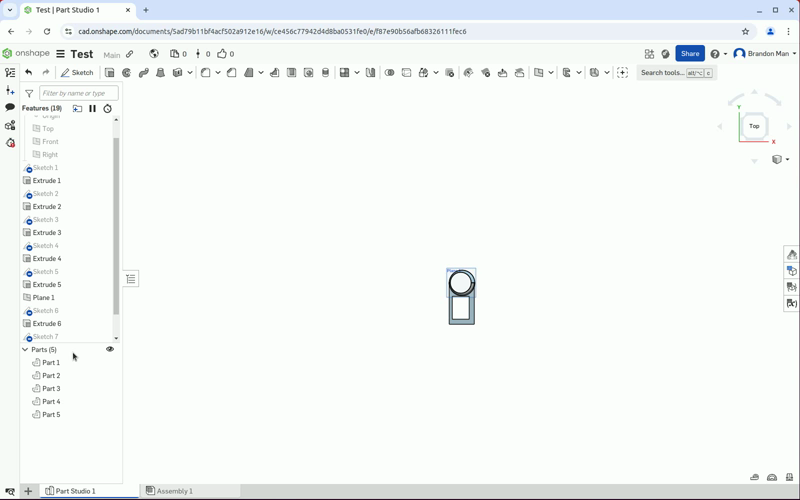
key(shift+p)
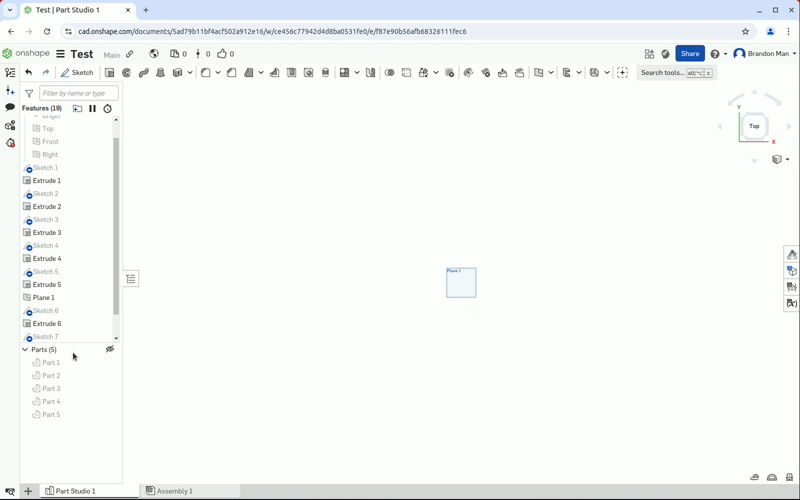
key(space)
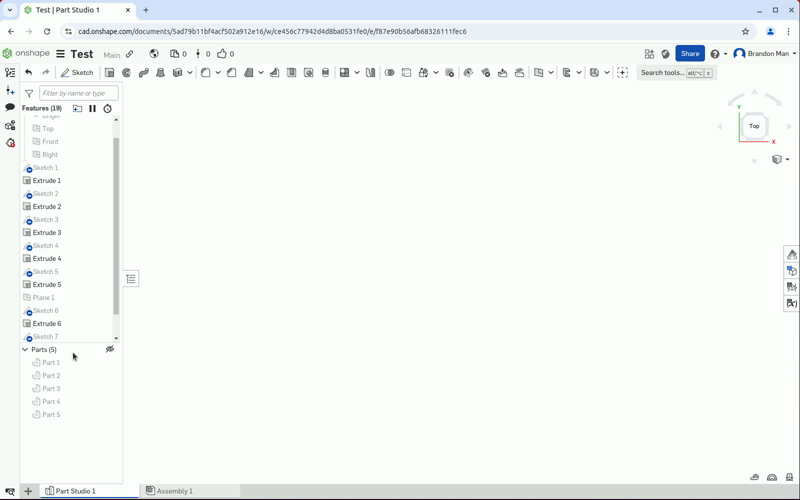
key_down(shift)
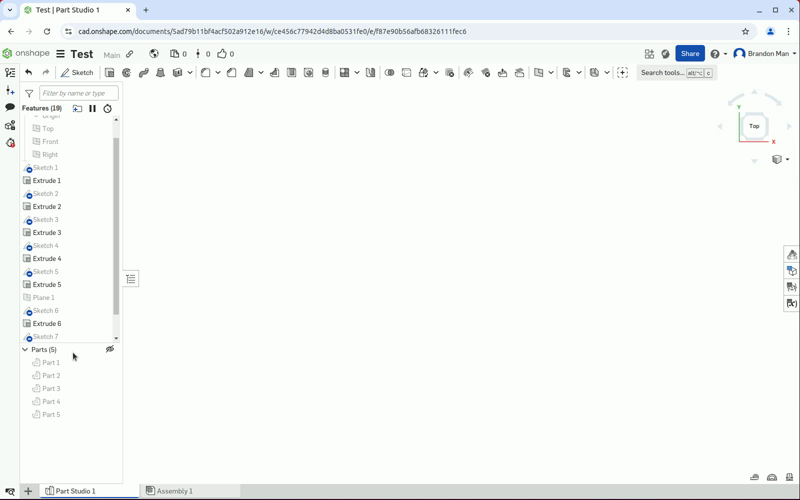
key(up)
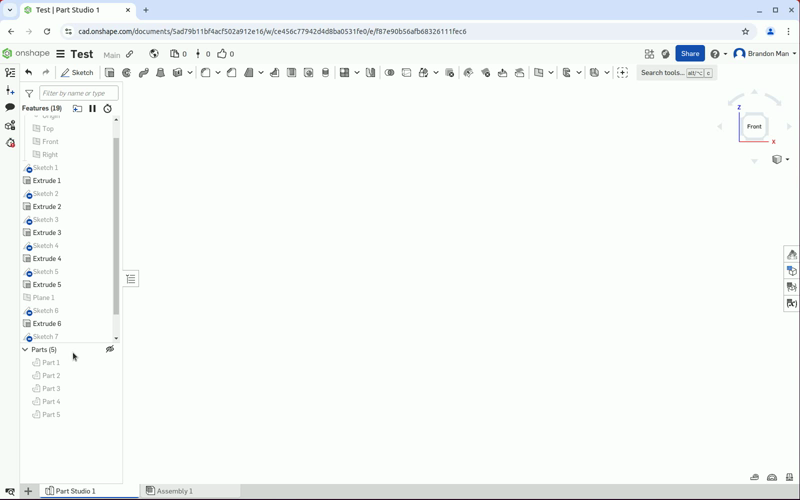
key_up(shift)
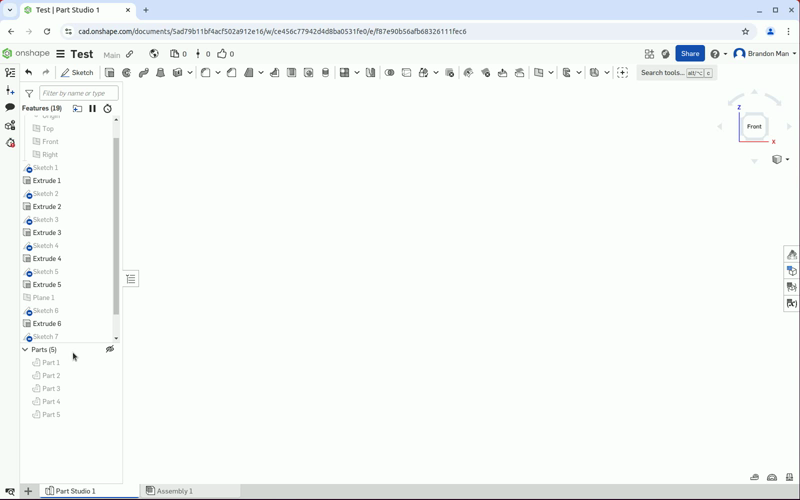
mouse_move(73, 352)
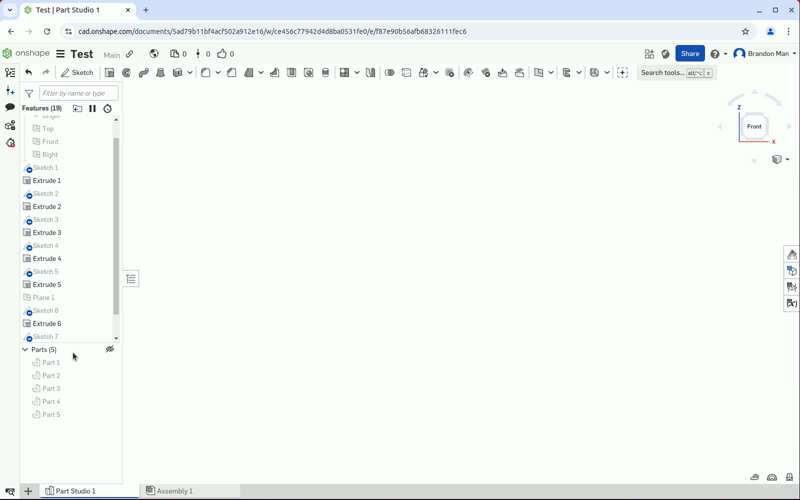
key(shift+y)
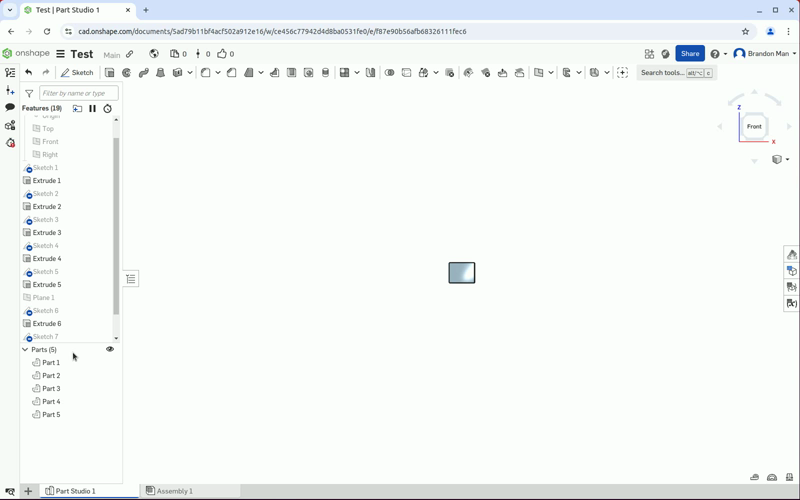
mouse_move(541, 75)
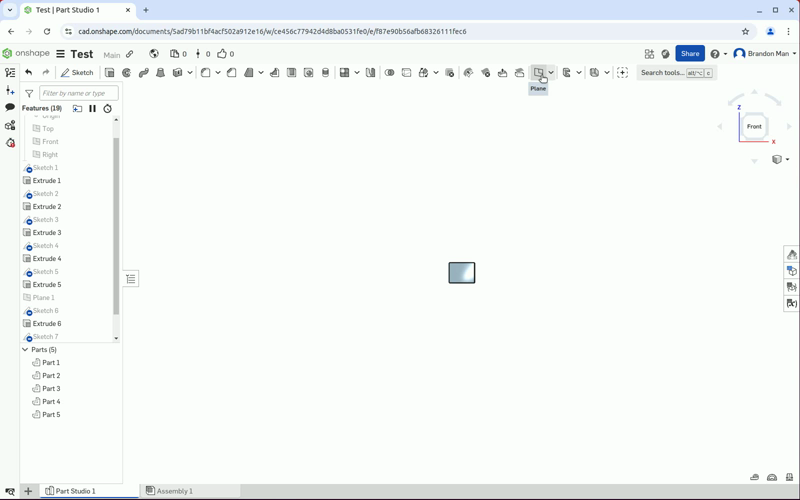
click(541, 75)
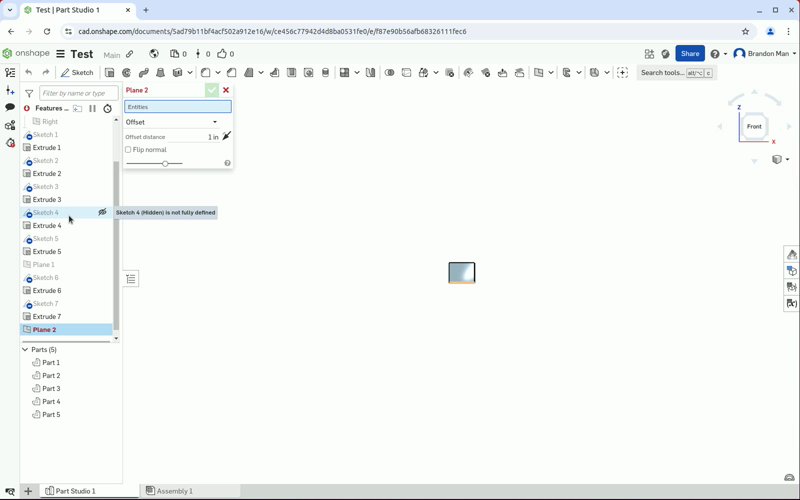
scroll(3)
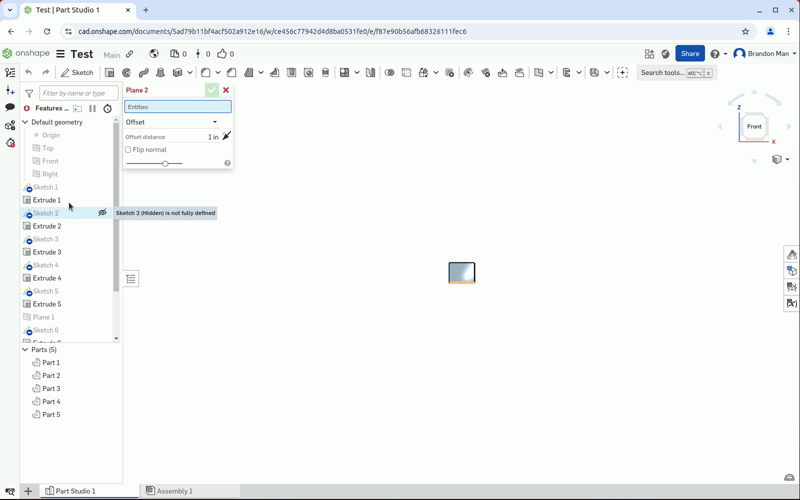
mouse_move(69, 163)
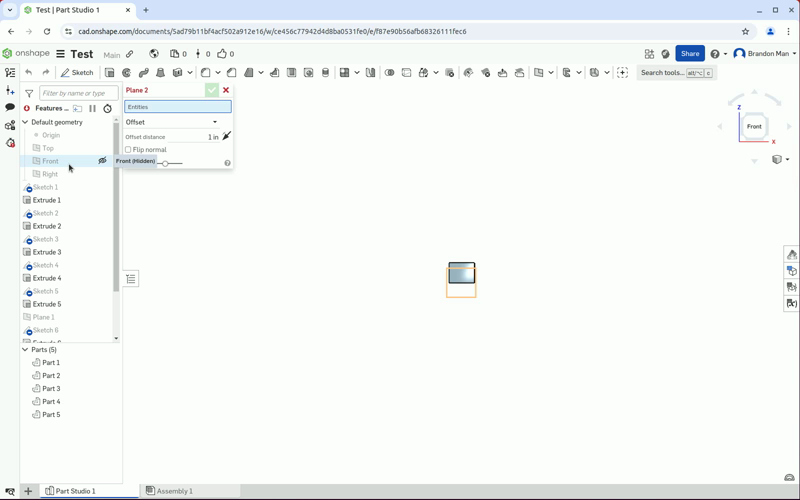
click(69, 163)
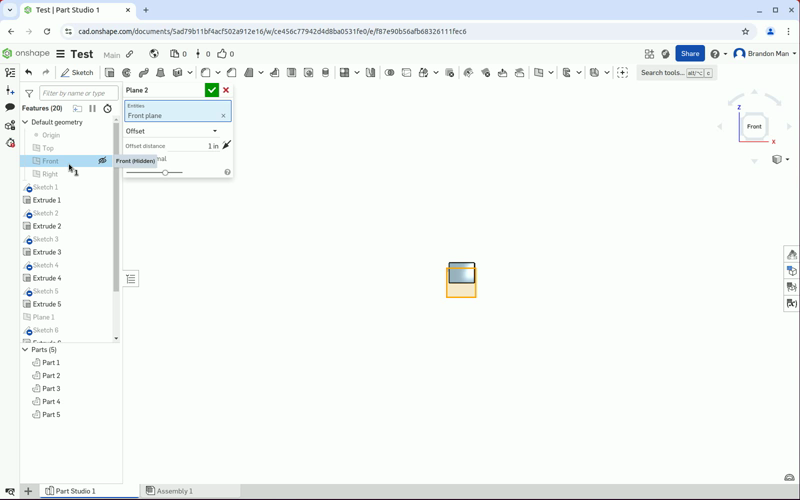
key(tab, 2)
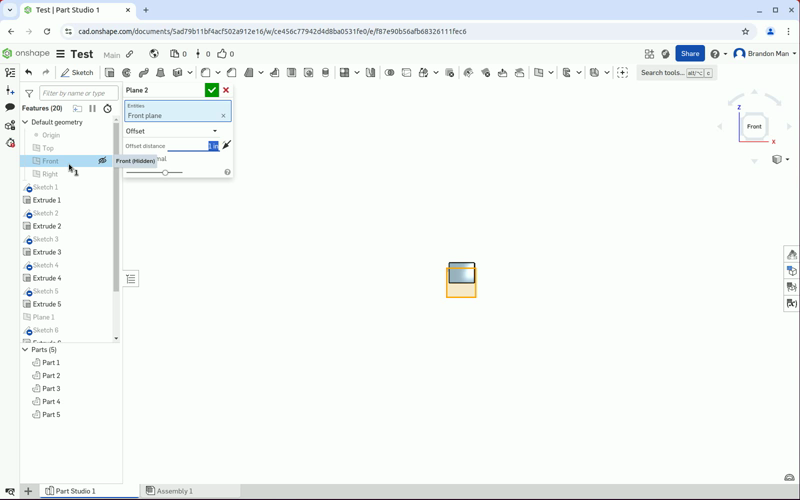
text(2.896)
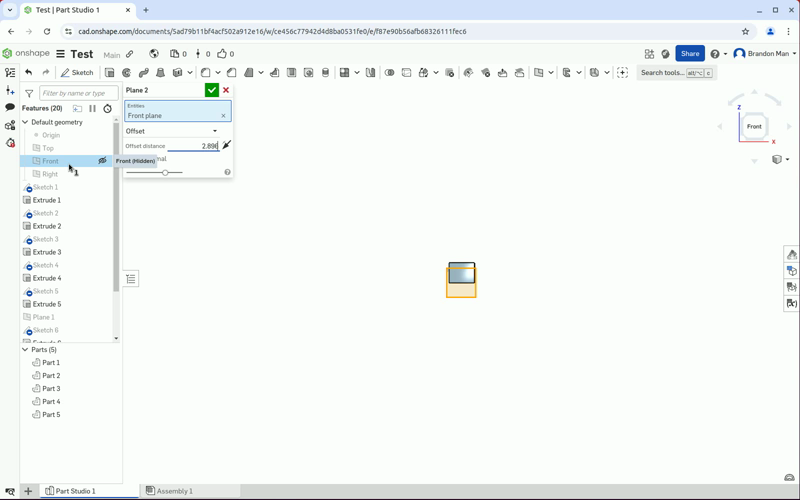
key(enter, 2)
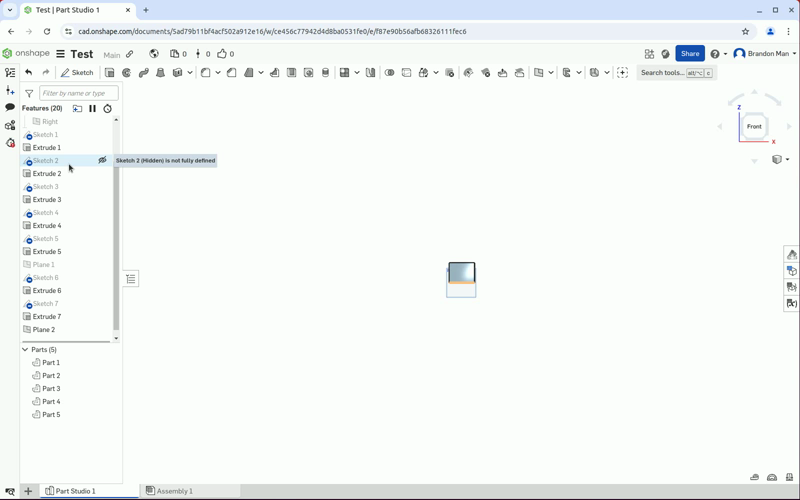
key(shift+s)
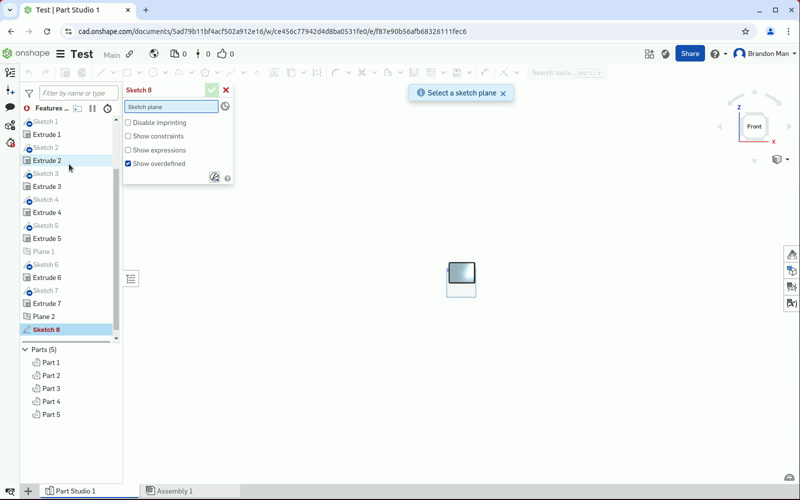
mouse_move(69, 319)
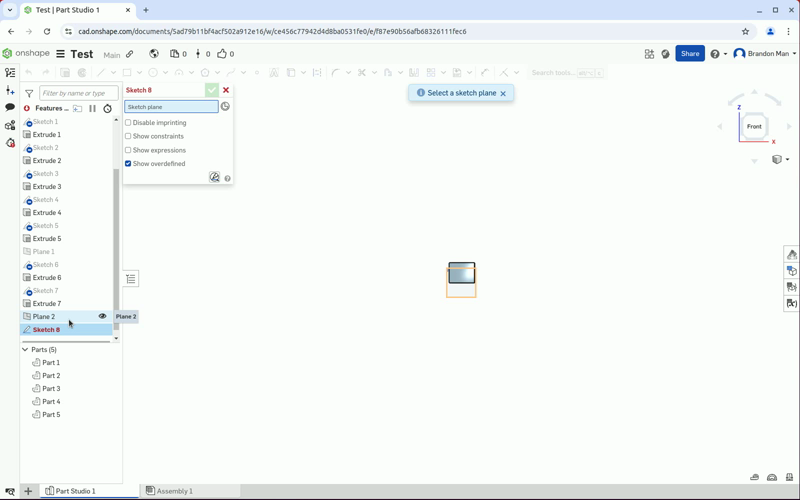
click(69, 319)
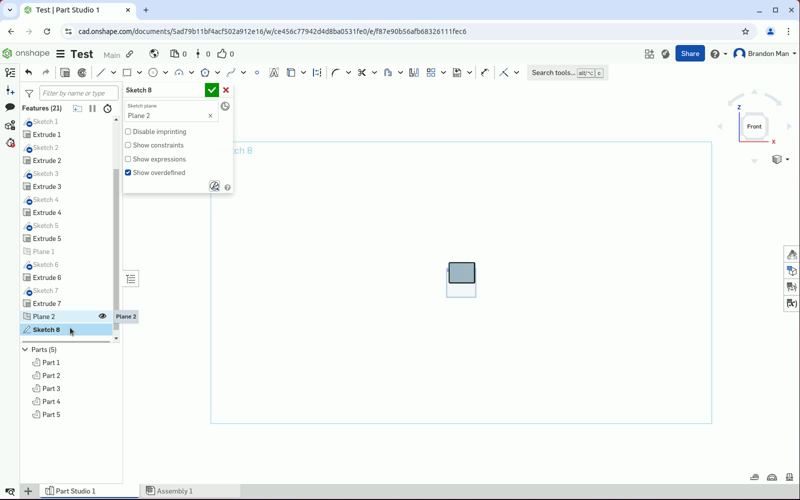
mouse_move(73, 352)
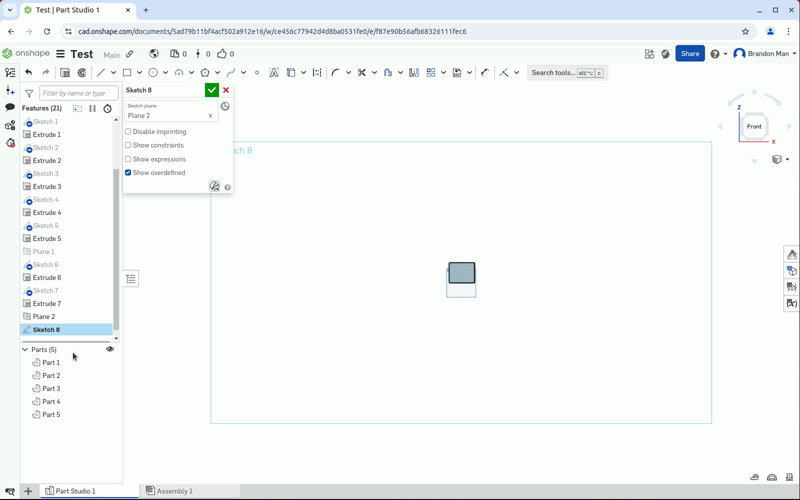
key(y)
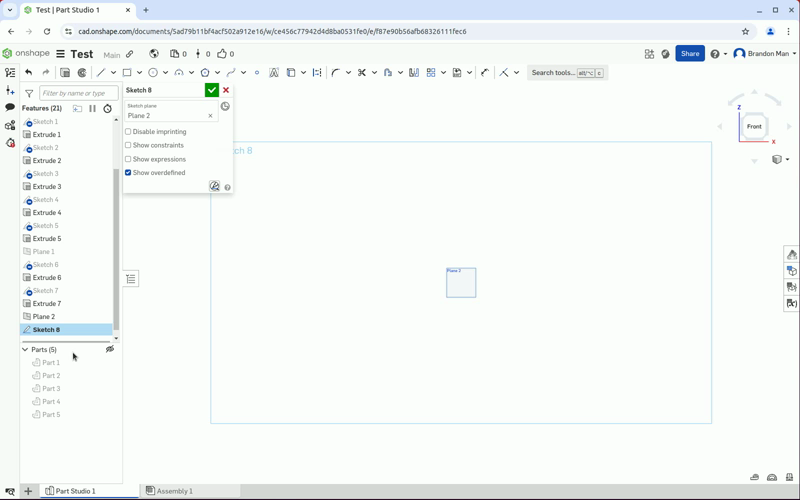
key(c)
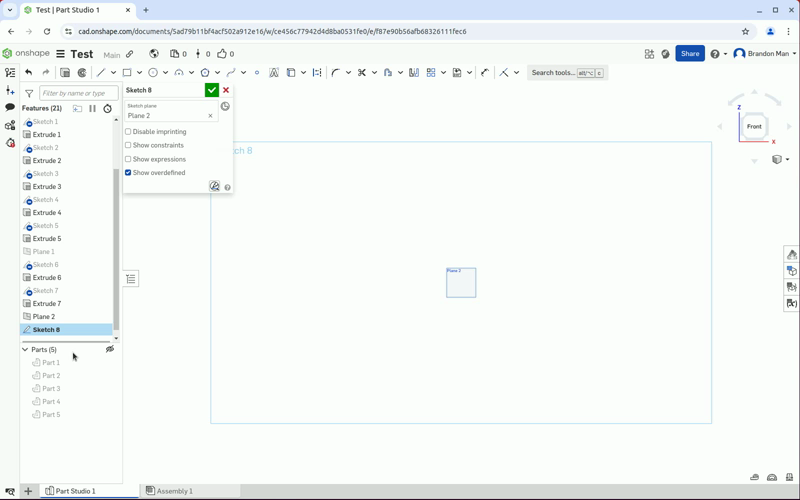
key_down(shift)
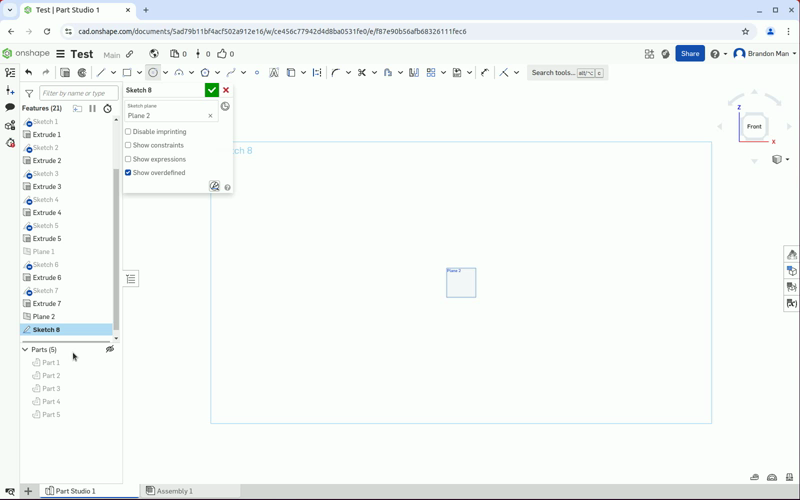
mouse_move(460, 272)
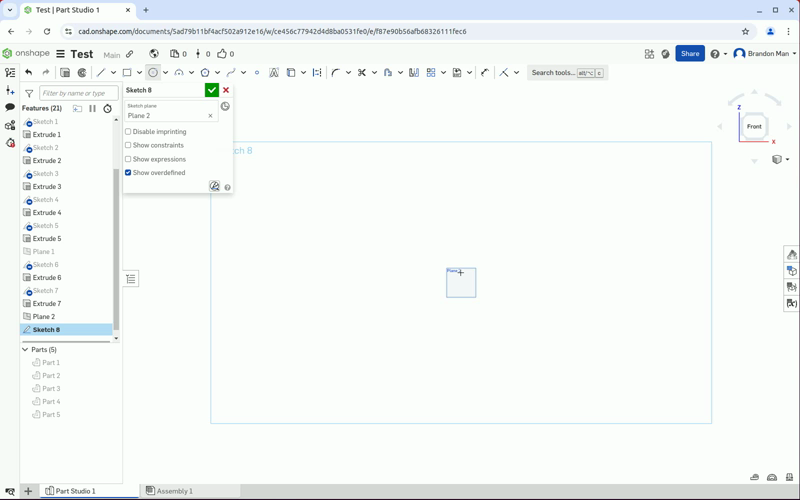
click(460, 272)
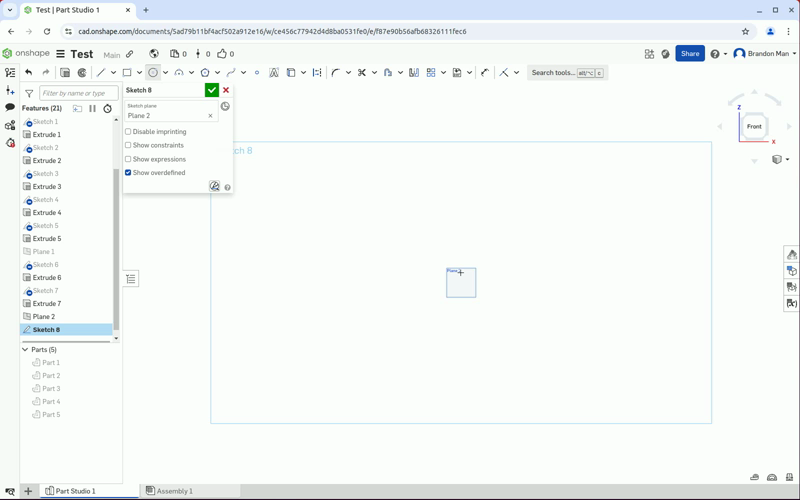
key_up(shift)
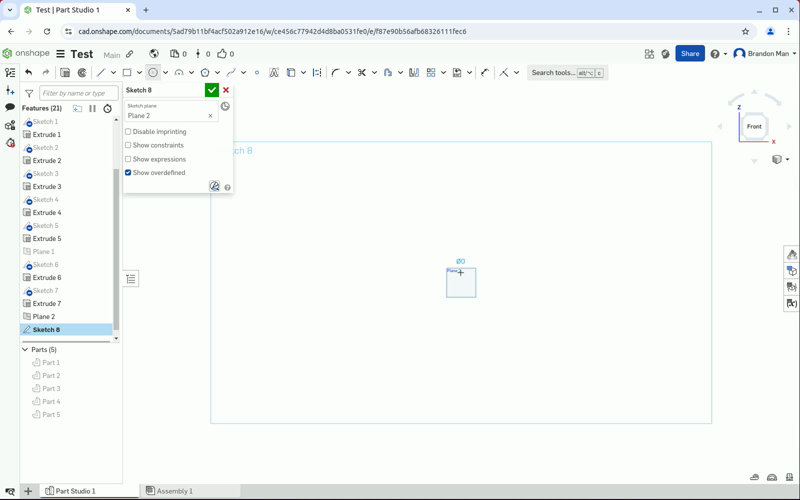
mouse_move(464, 272)
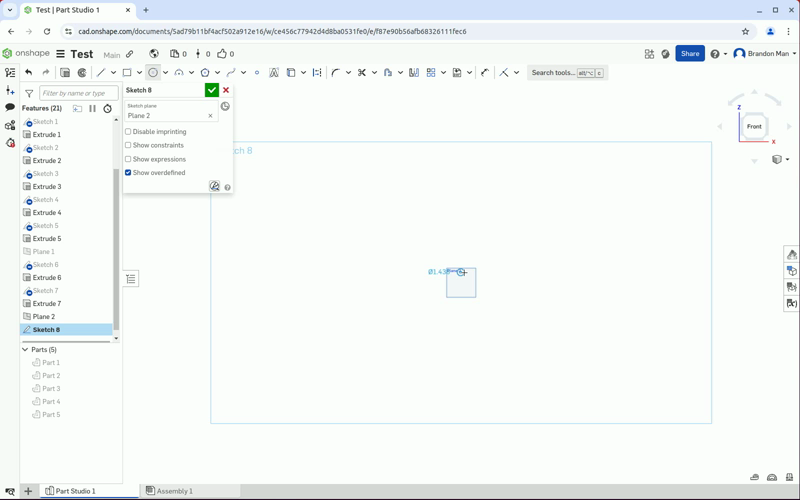
click(464, 272)
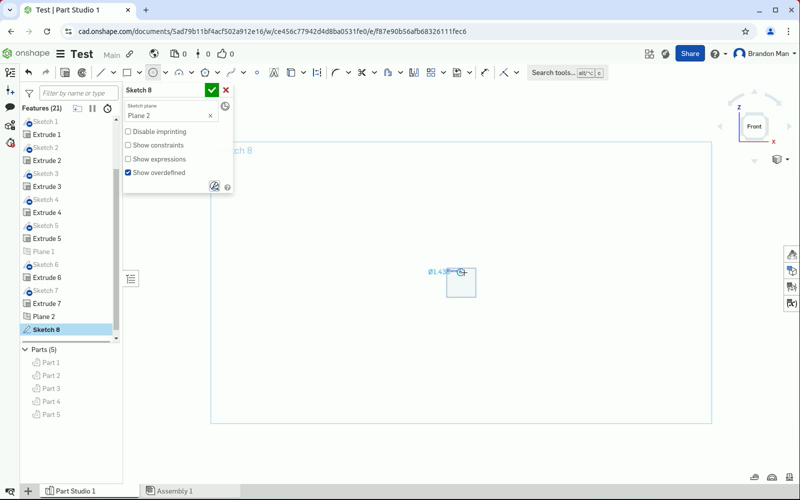
key(esc)
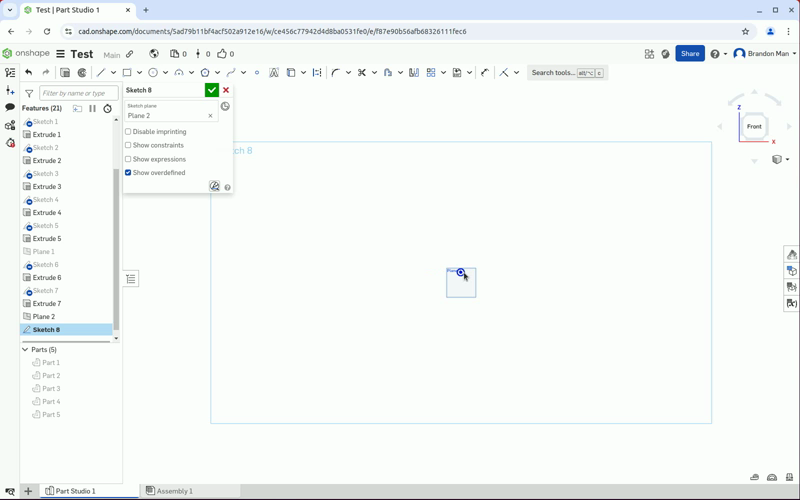
mouse_move(462, 272)
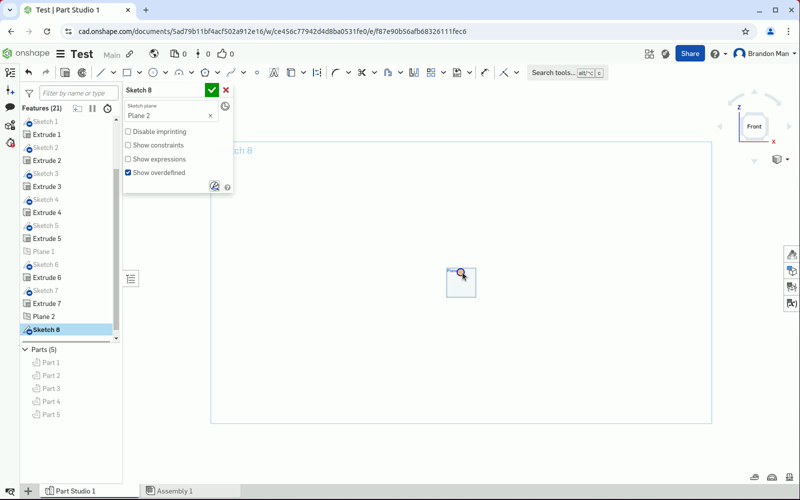
scroll(6)
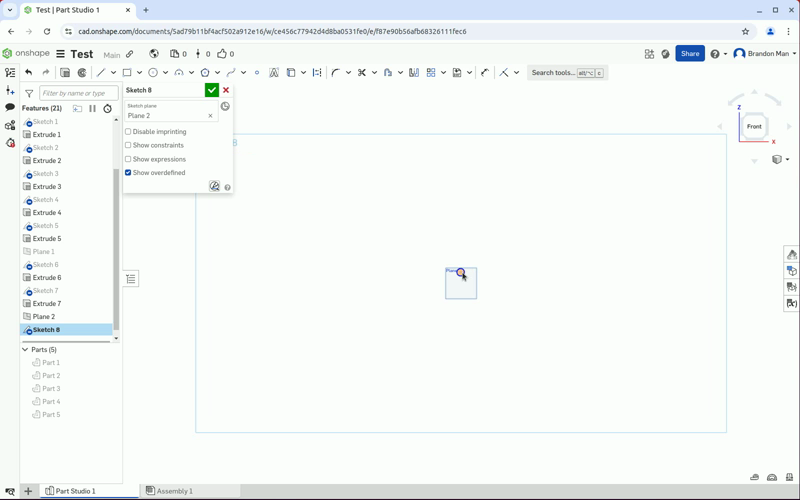
scroll(6)
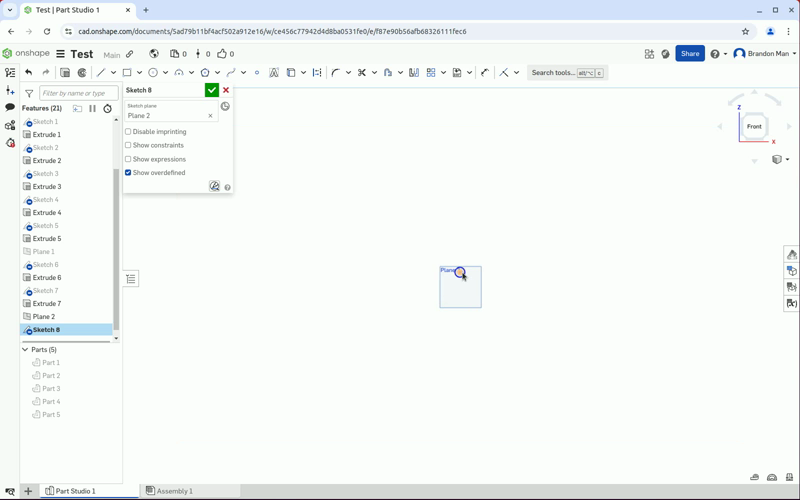
scroll(6)
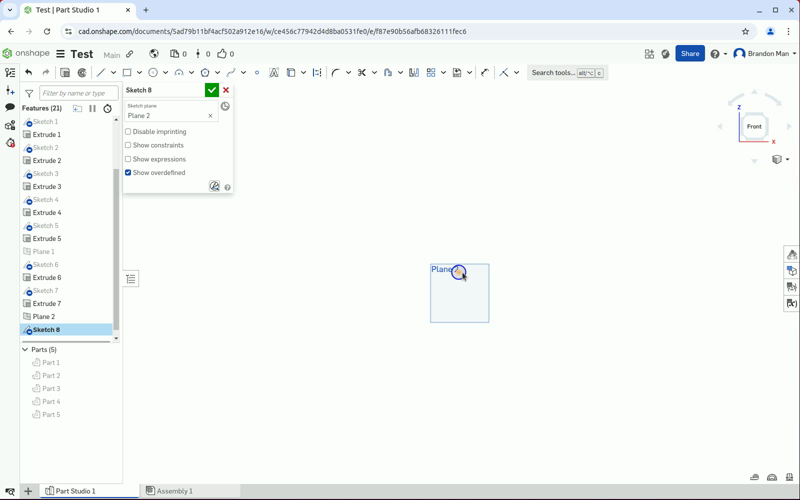
scroll(6)
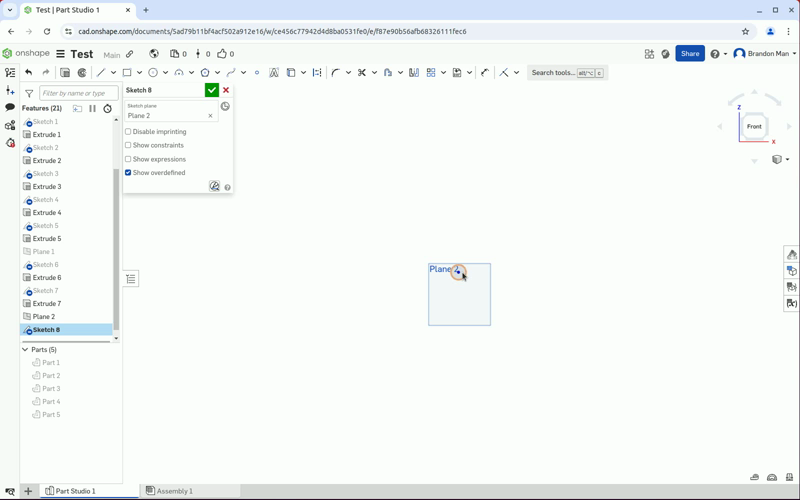
scroll(6)
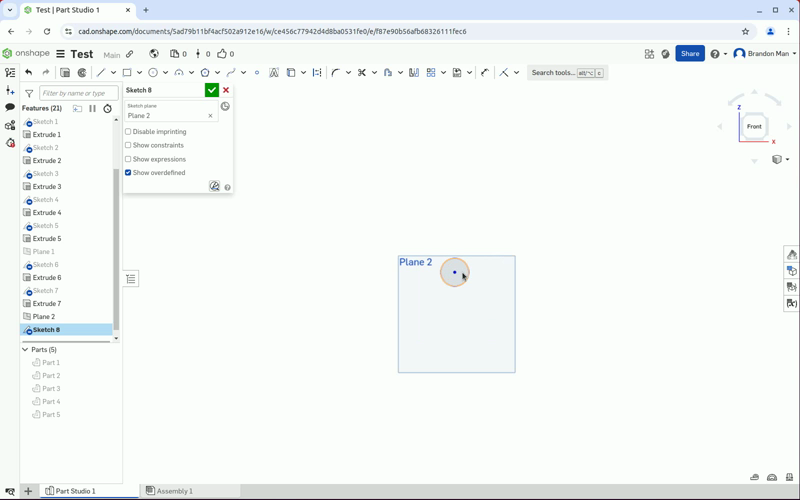
scroll(6)
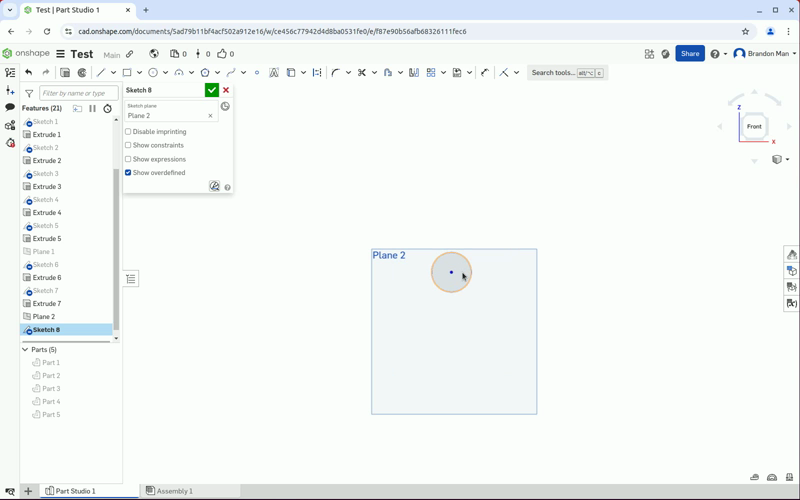
scroll(6)
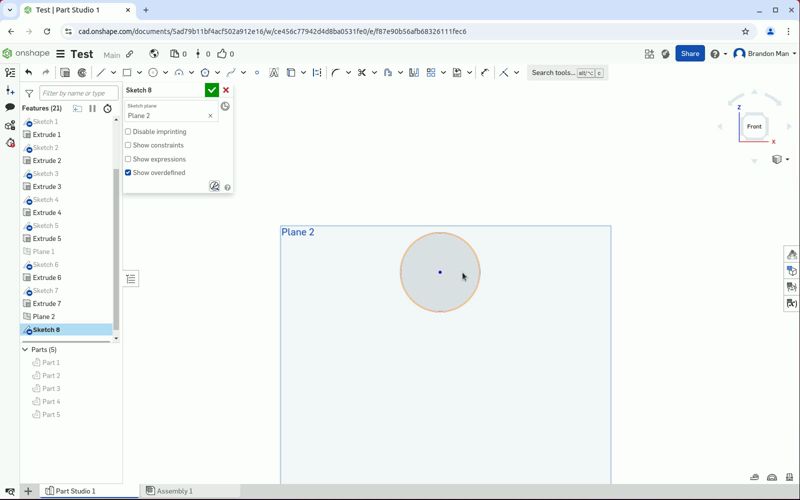
click(462, 272)
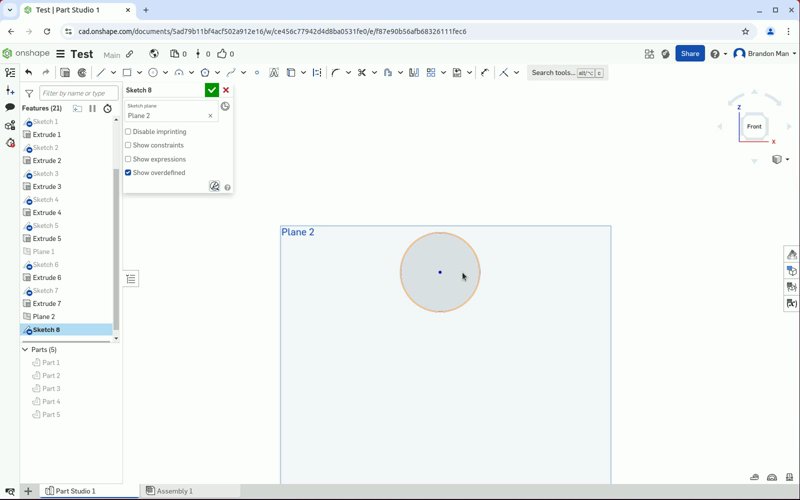
scroll(-6)
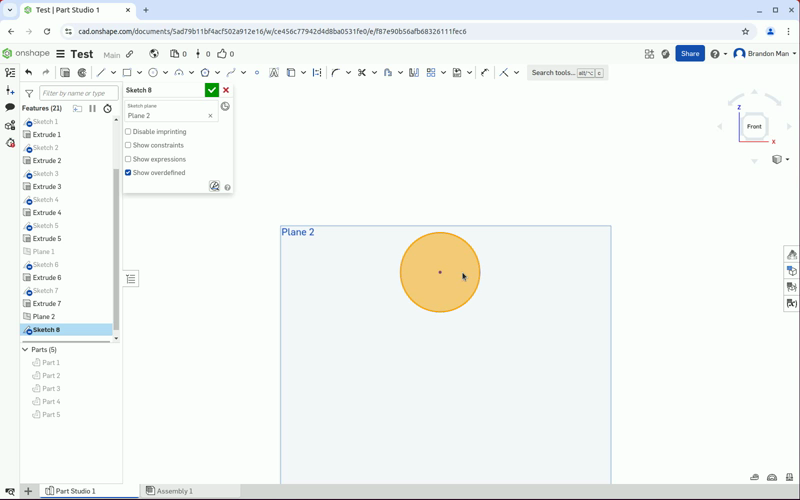
scroll(-6)
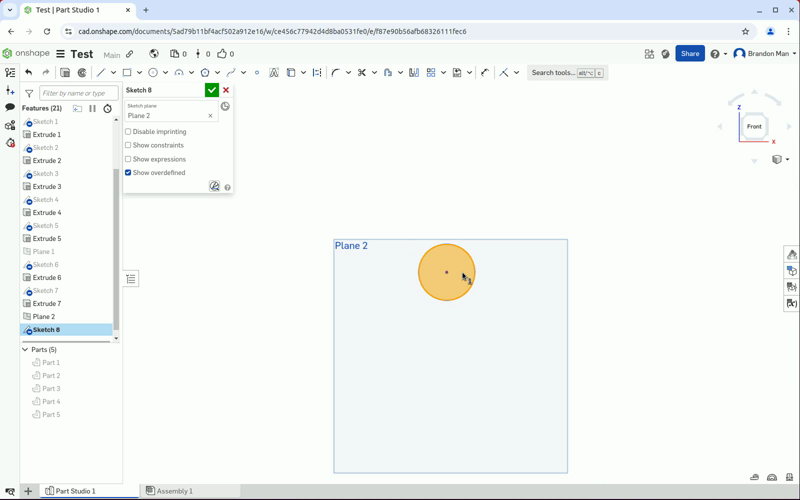
scroll(-6)
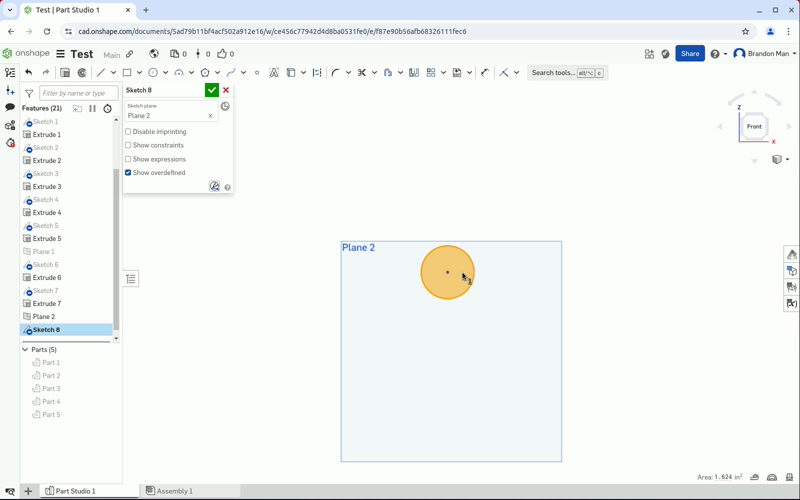
scroll(-6)
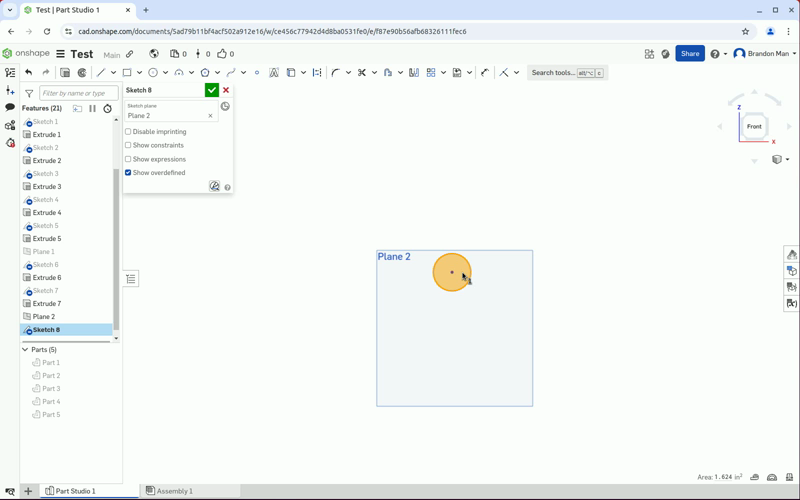
scroll(-6)
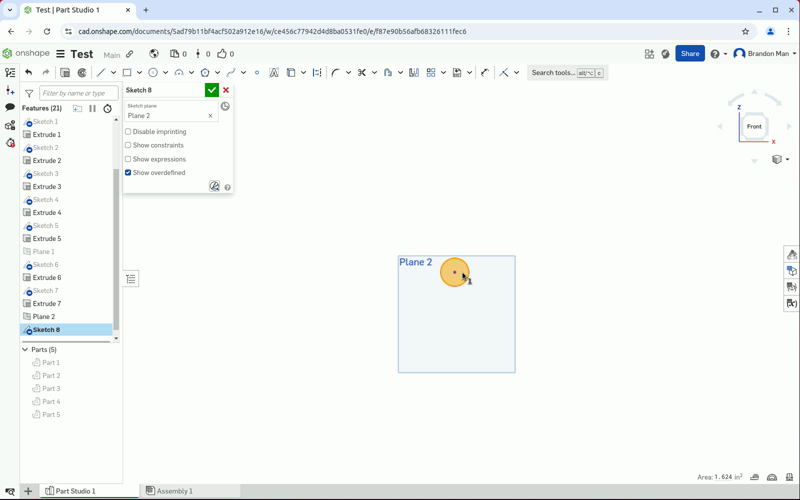
scroll(-6)
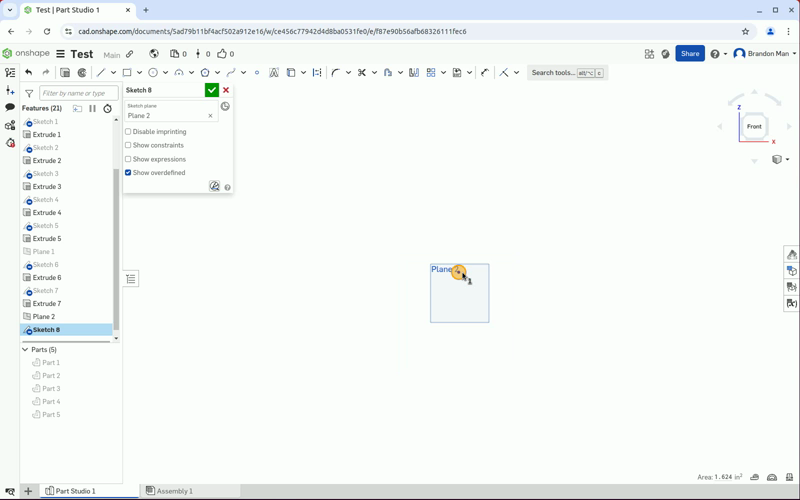
scroll(-6)
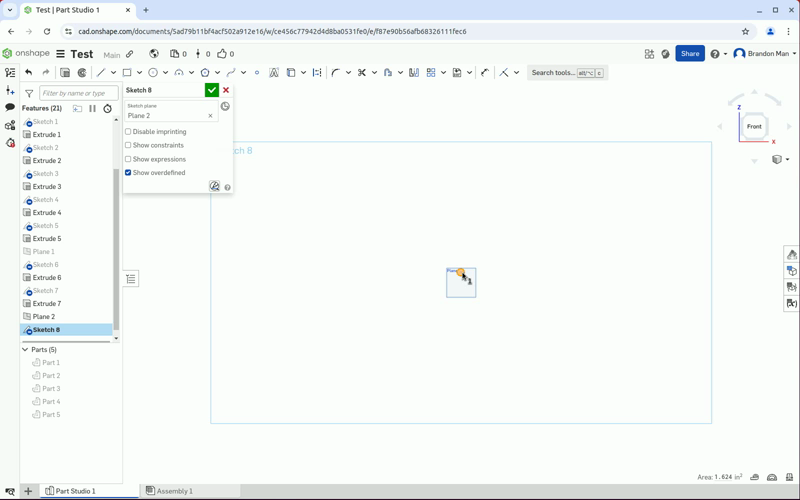
mouse_move(73, 352)
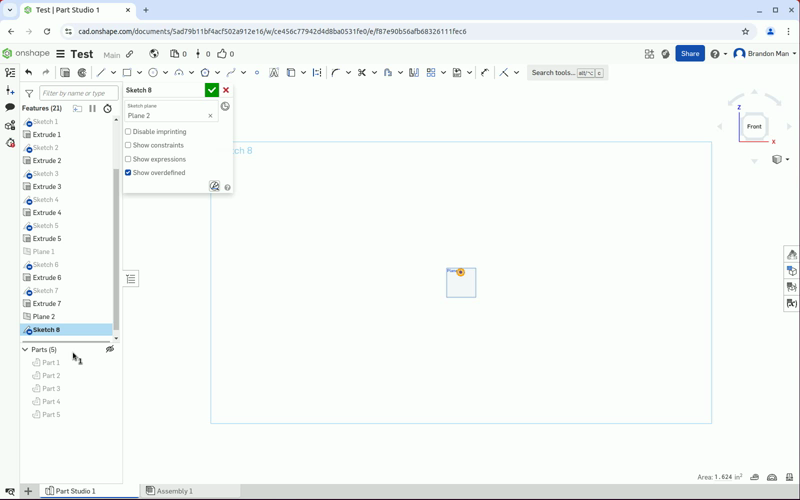
key(shift+y)
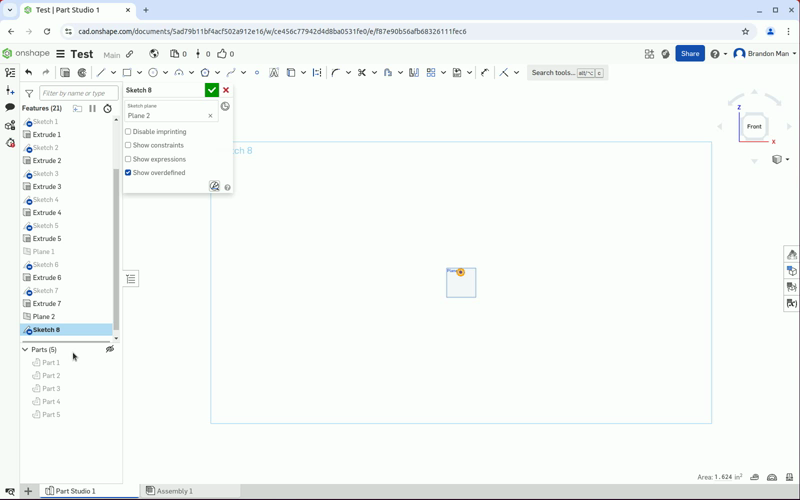
key(shift+e)
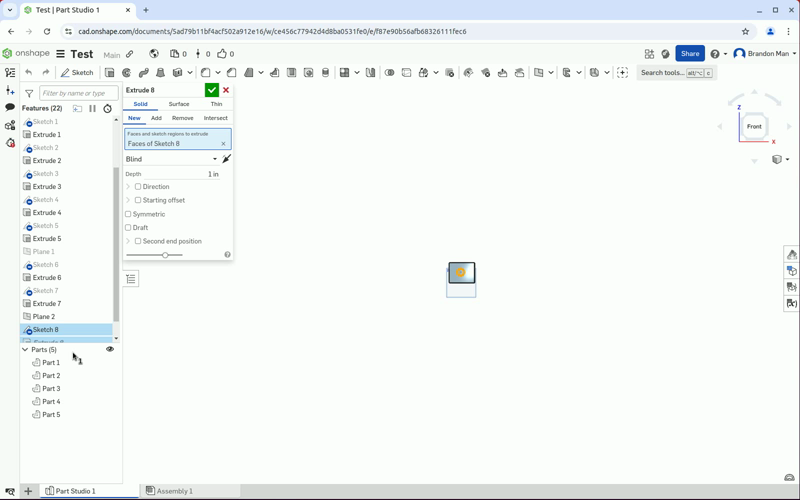
mouse_move(143, 106)
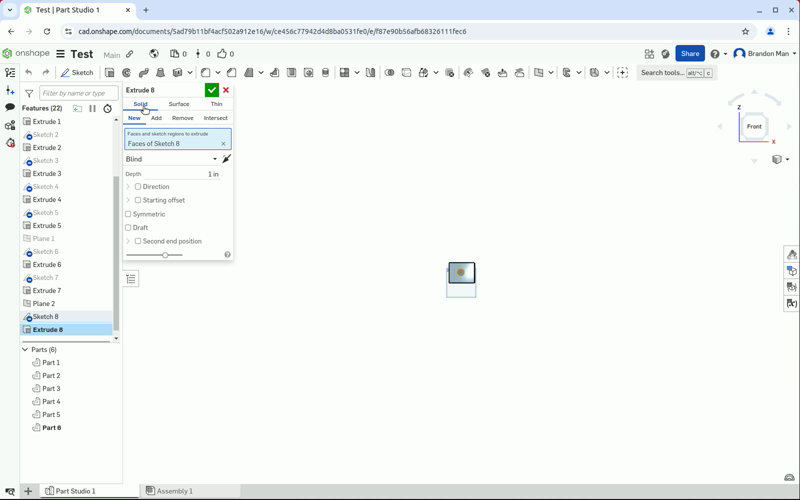
click(143, 106)
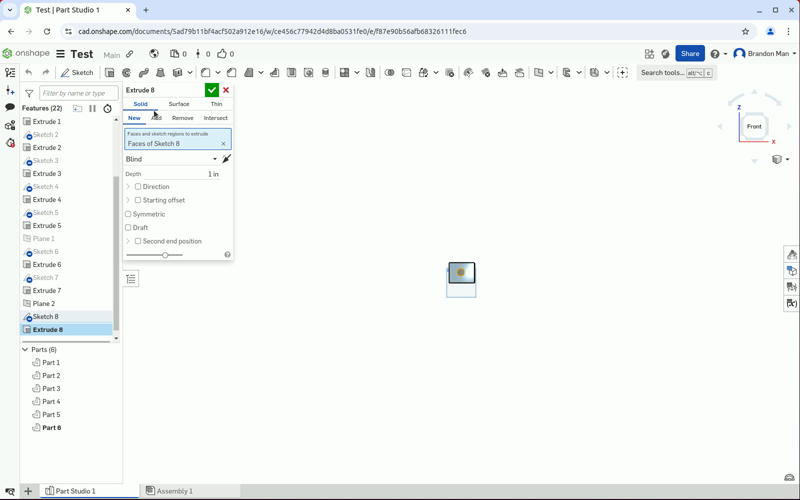
mouse_move(186, 120)
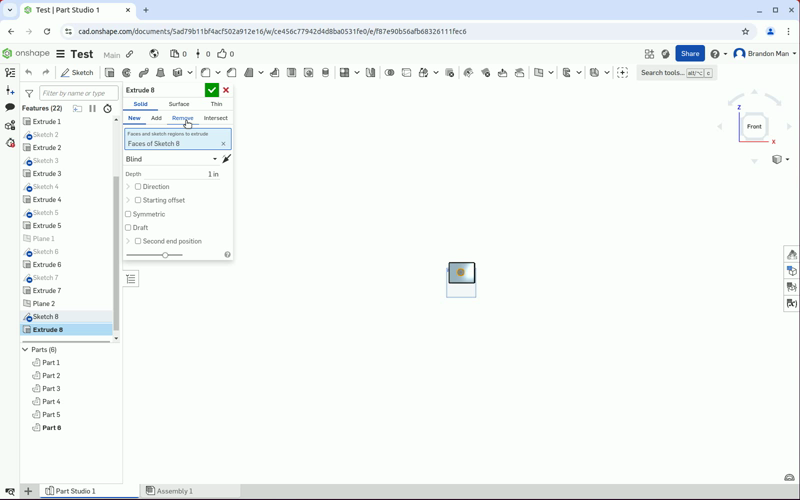
click(186, 120)
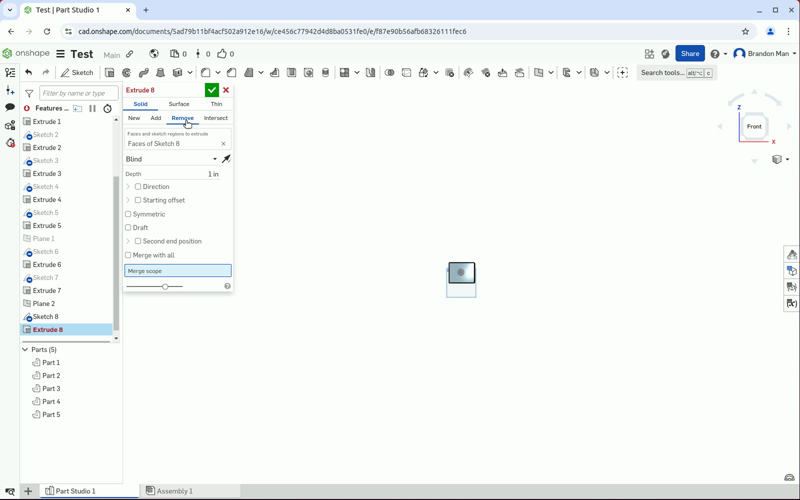
key(tab, 4)
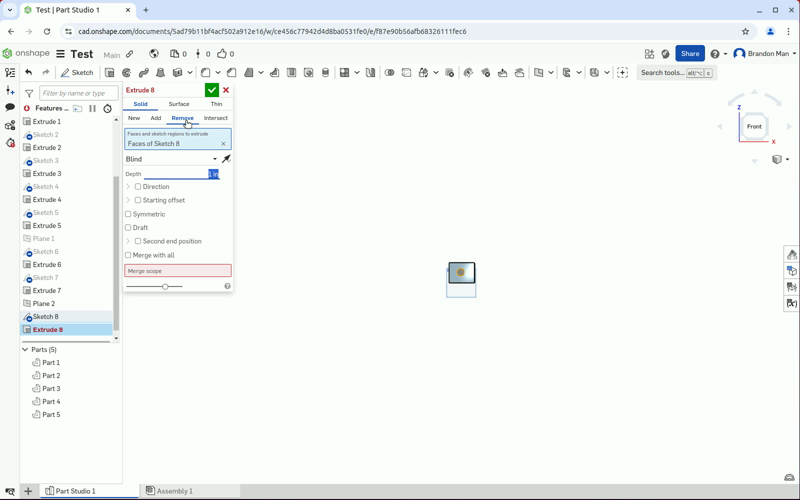
text(10.591)
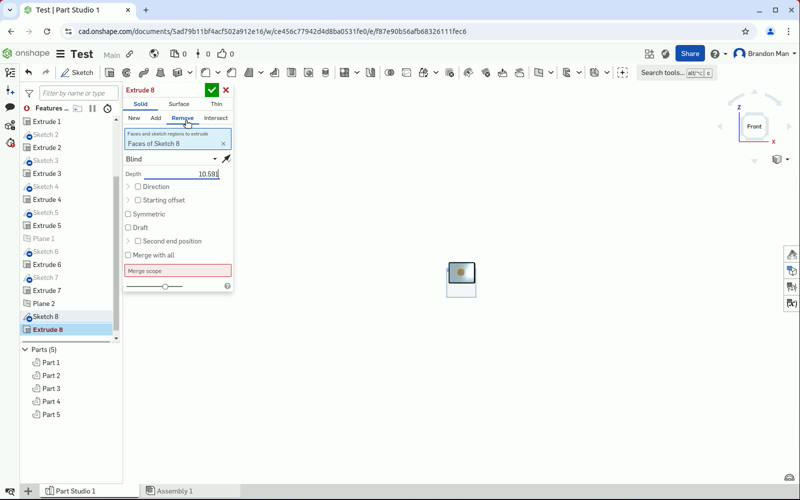
key(tab, 6)
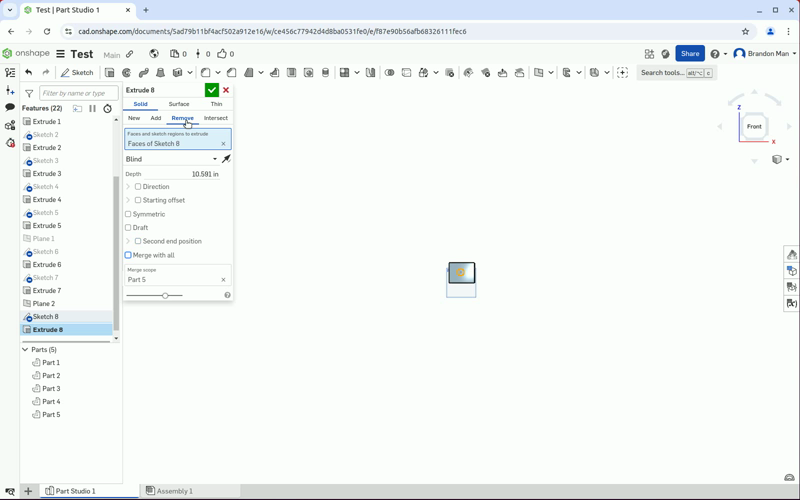
key(space)
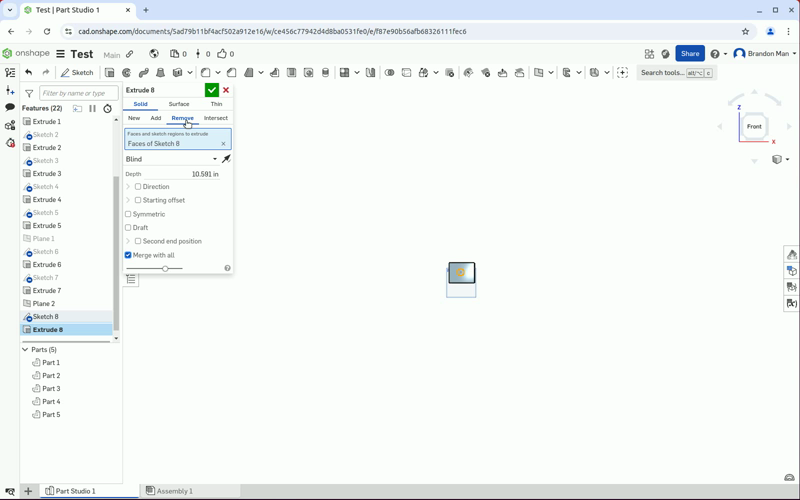
key(enter)
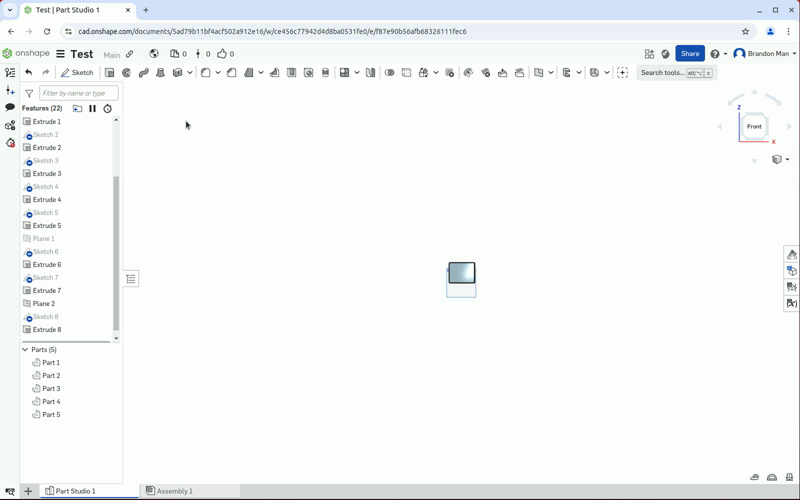
key(shift+h)
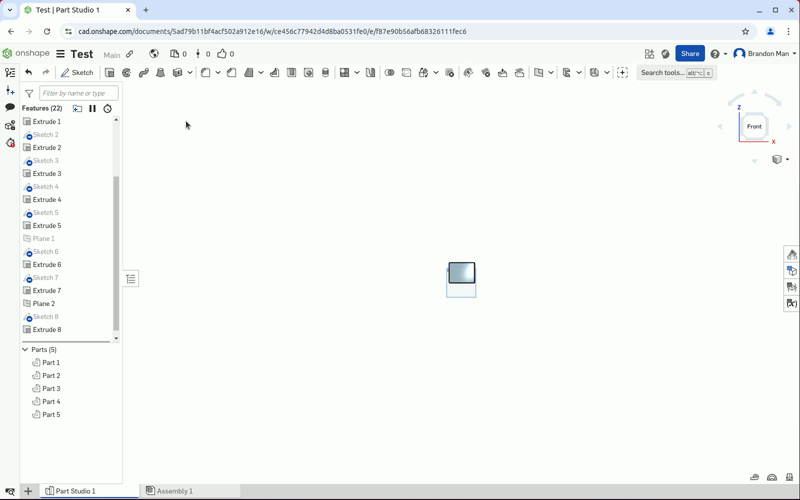
key(shift+h)
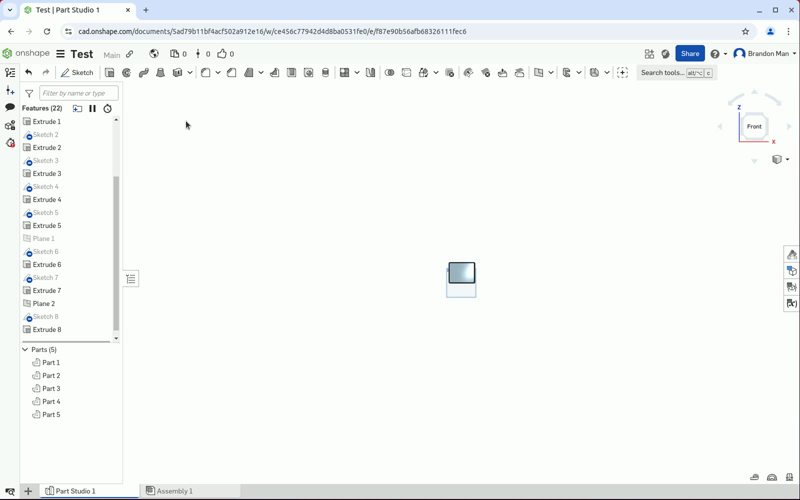
mouse_move(69, 111)
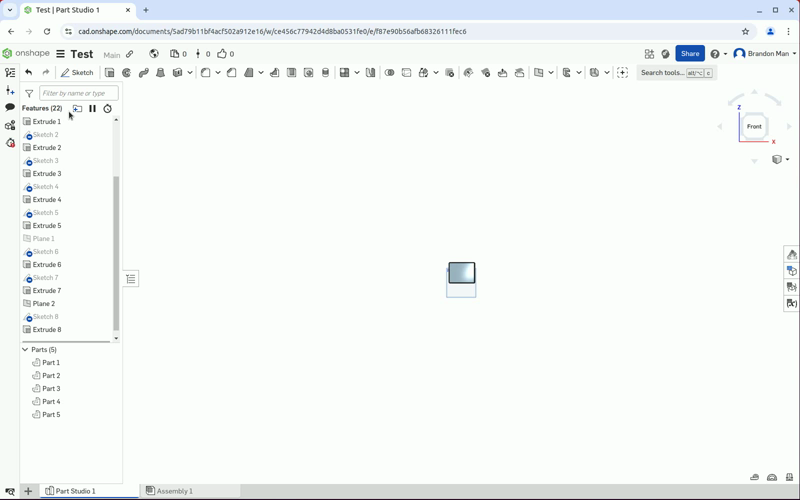
click(69, 111)
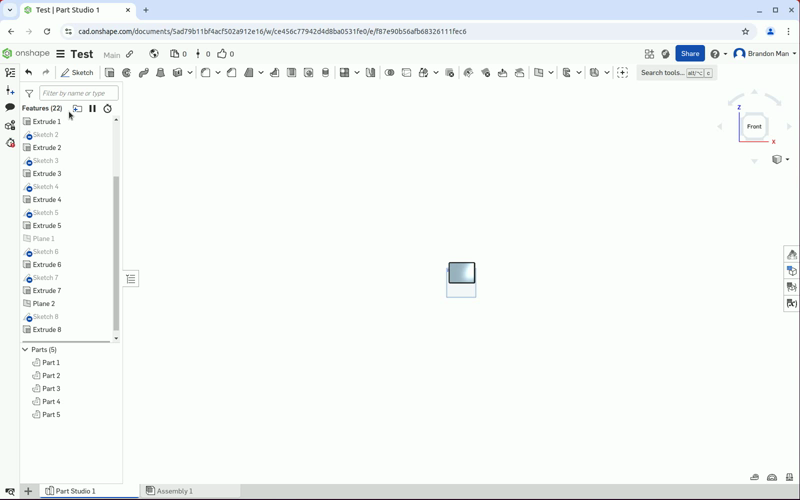
mouse_move(541, 75)
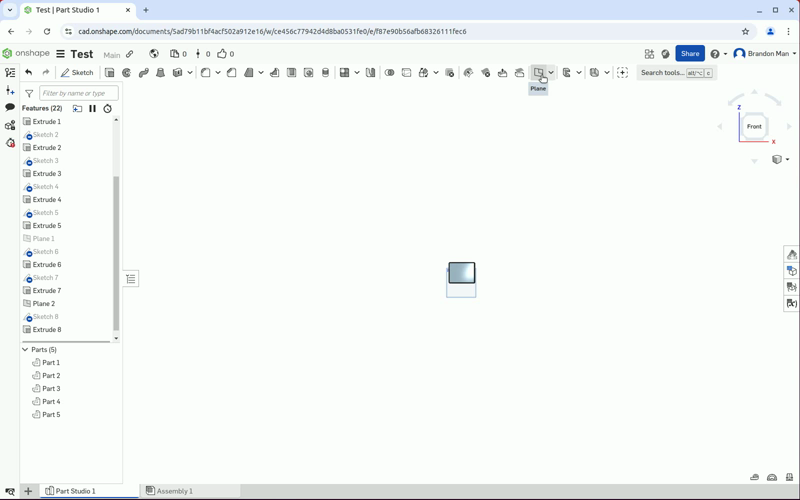
click(541, 75)
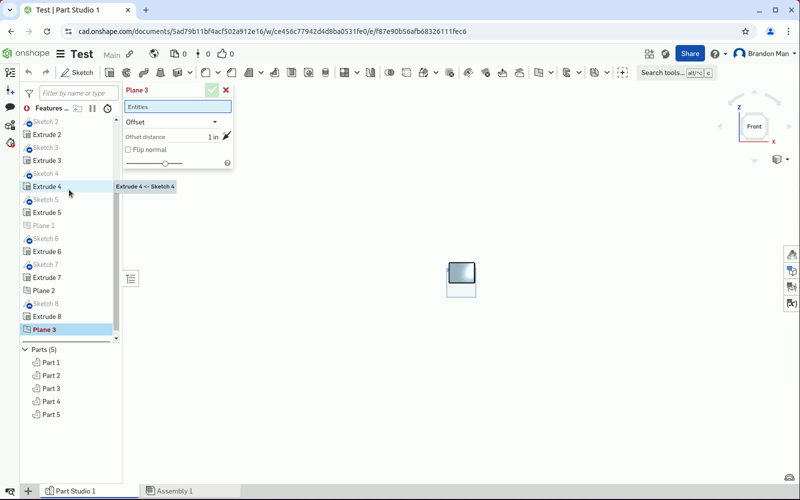
scroll(3)
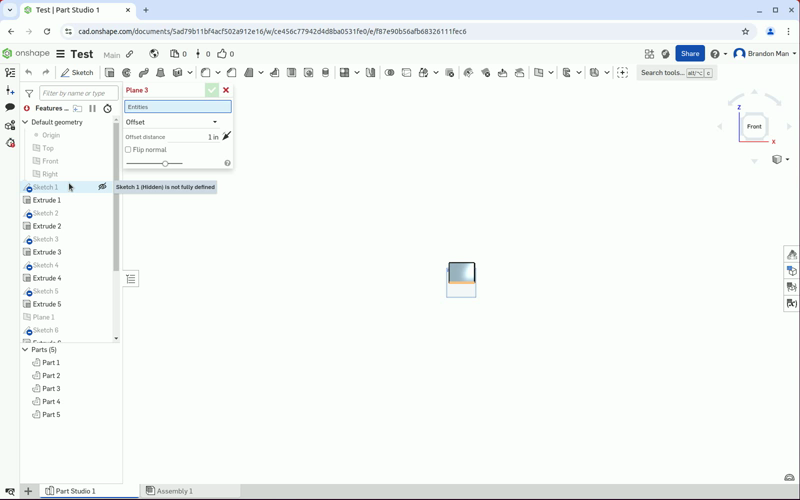
mouse_move(69, 163)
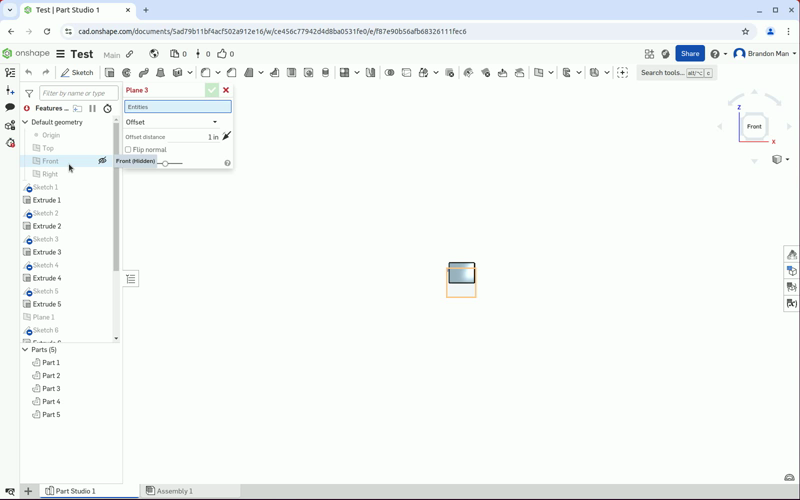
click(69, 163)
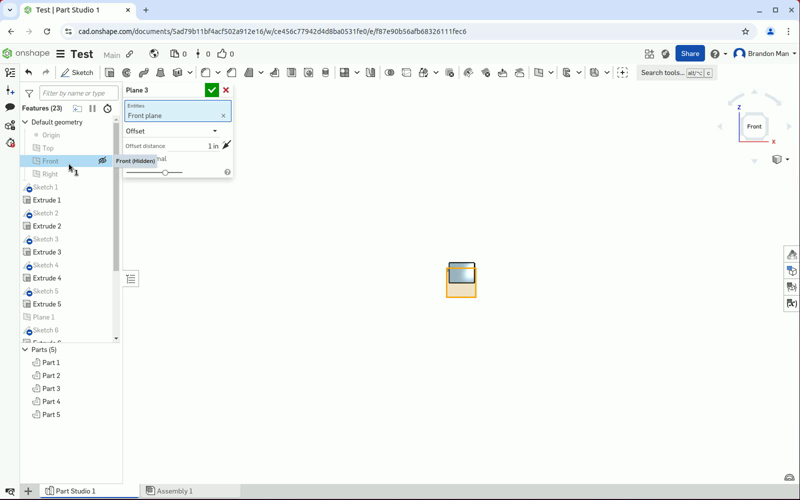
key(tab, 2)
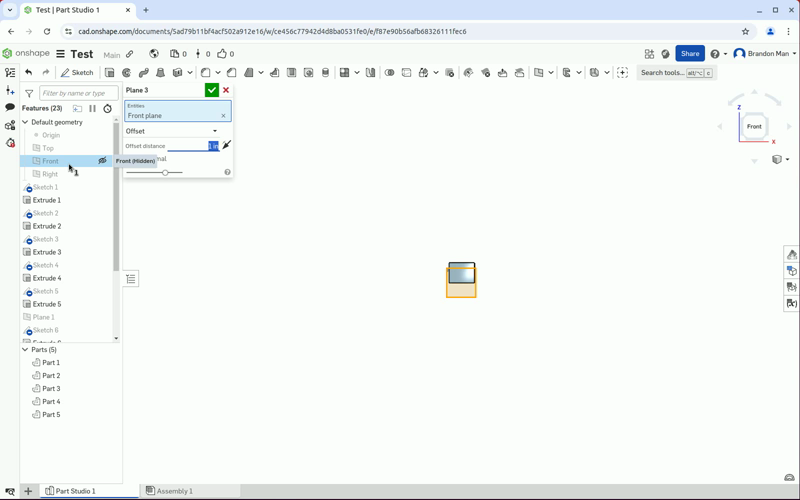
text(8.411)
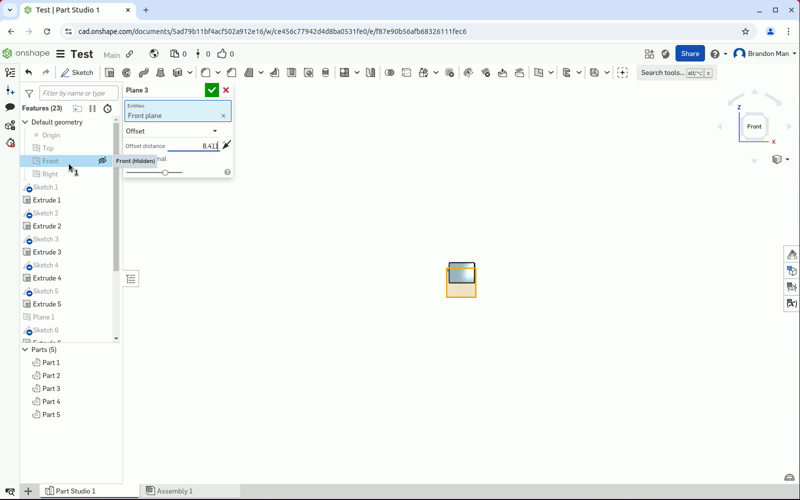
key(enter, 2)
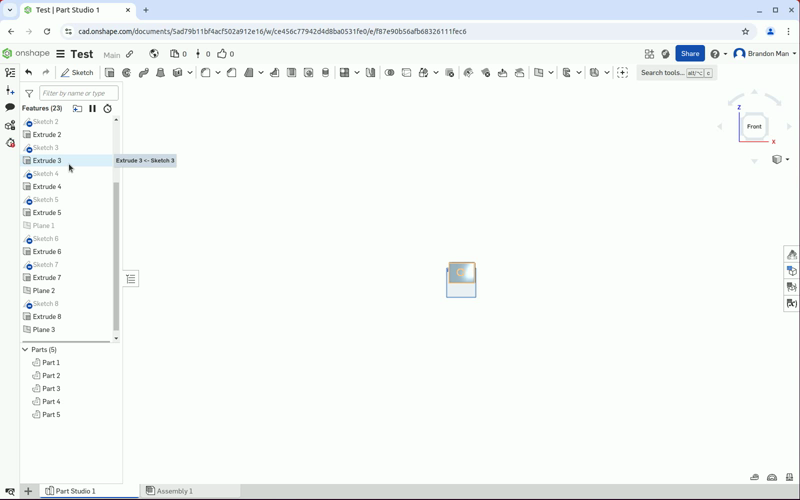
key(shift+s)
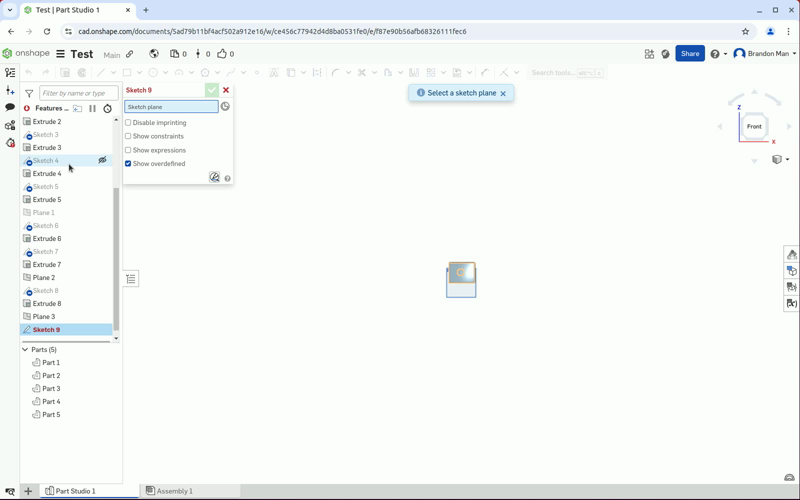
mouse_move(69, 319)
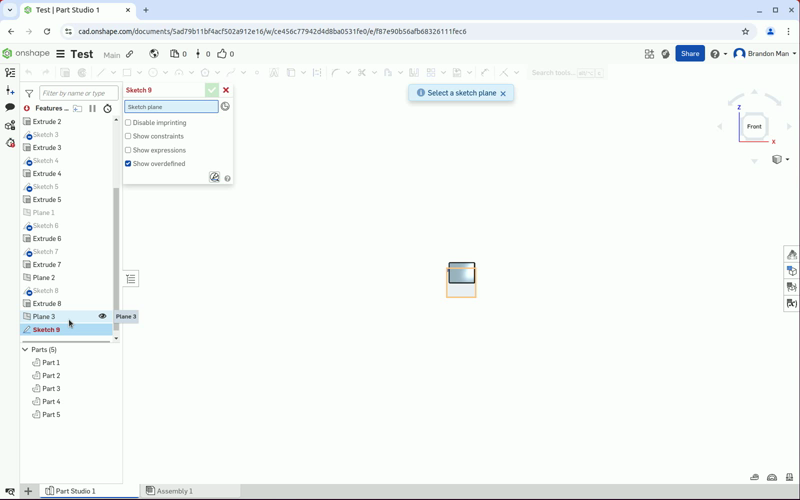
click(69, 319)
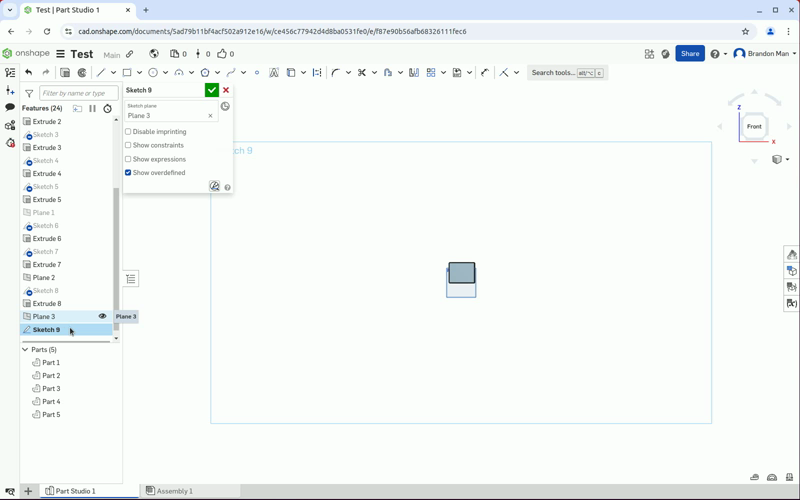
mouse_move(73, 352)
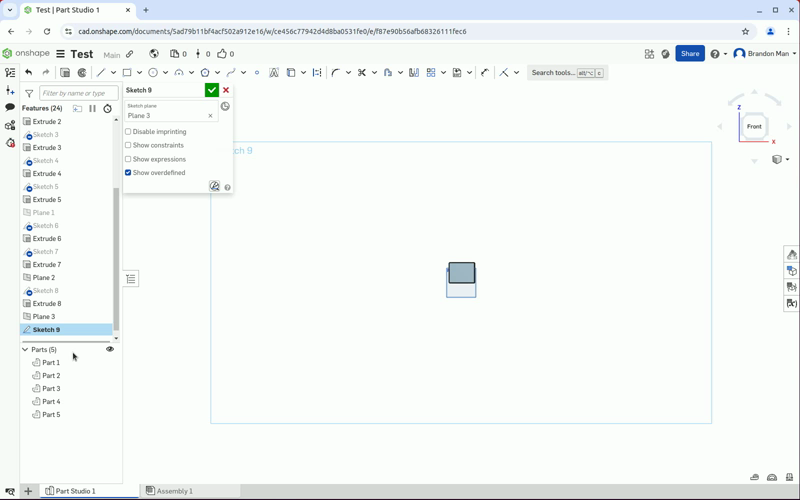
key(y)
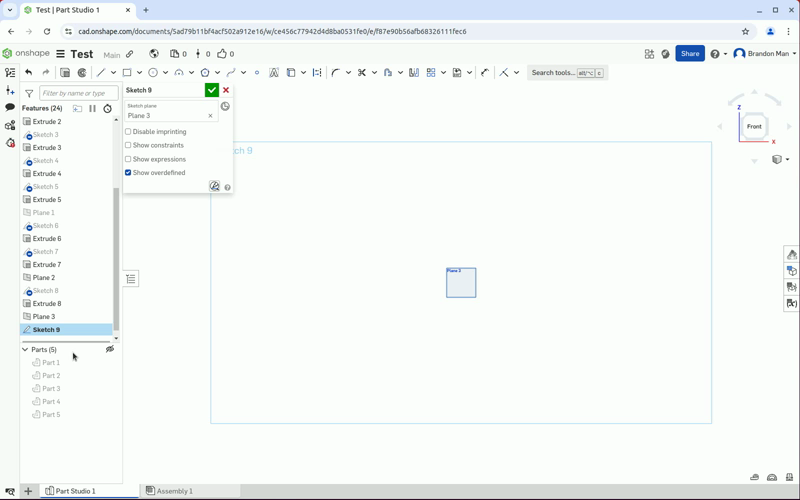
key(c)
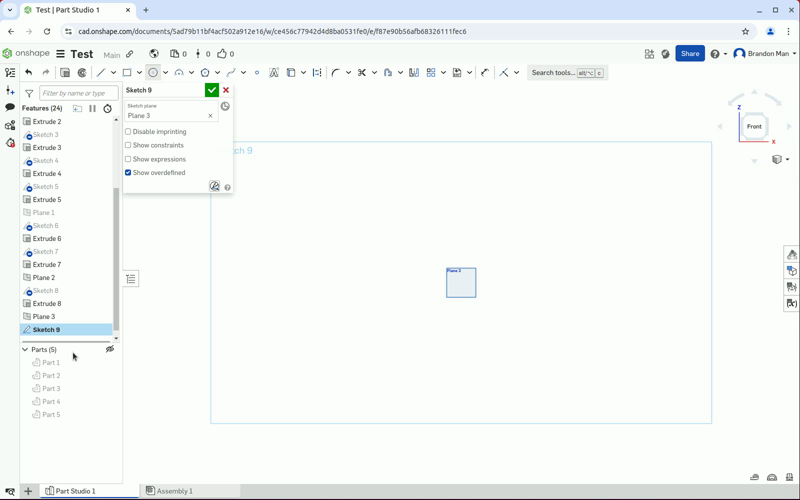
key_down(shift)
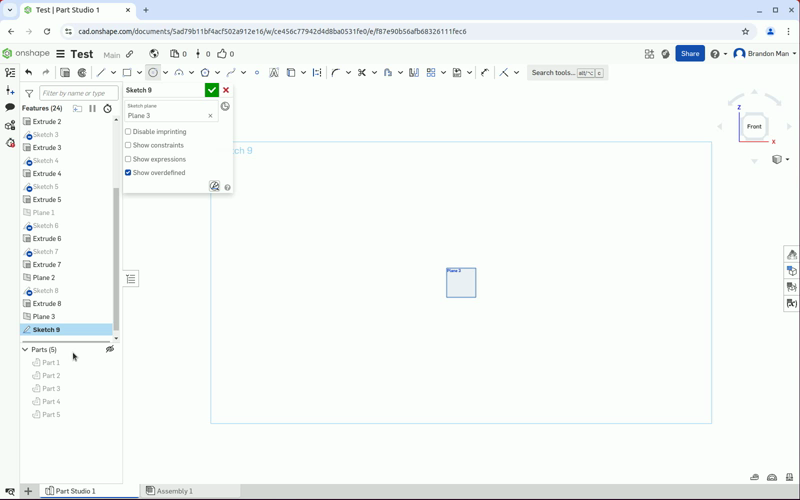
mouse_move(461, 272)
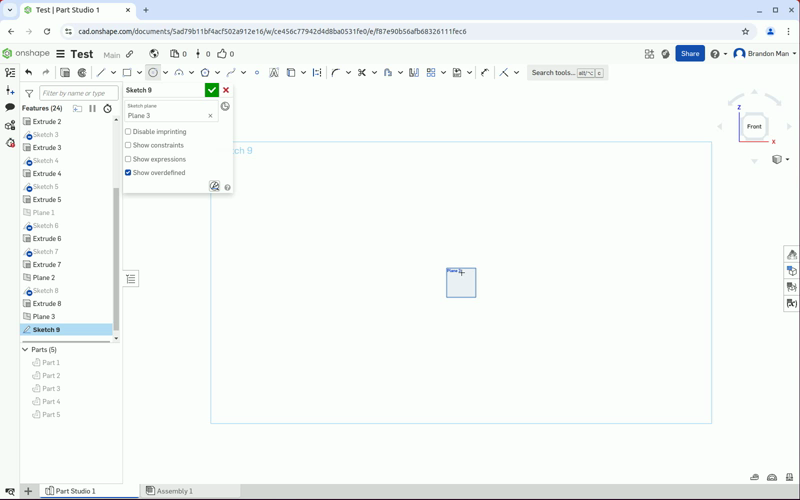
click(461, 272)
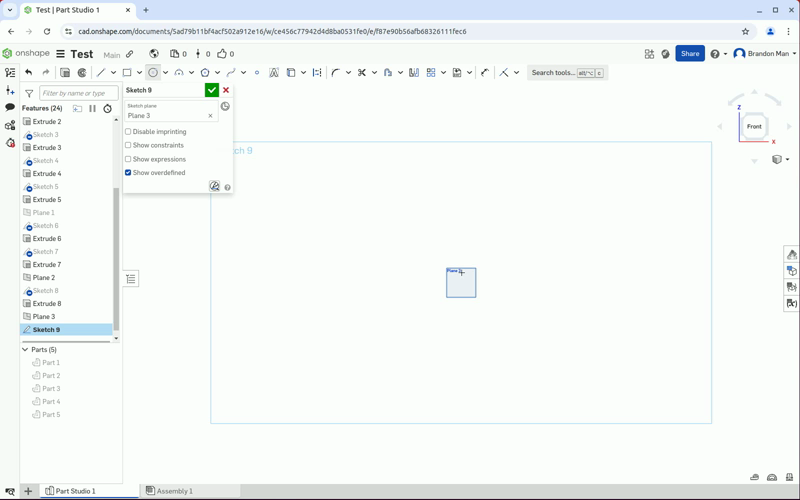
key_up(shift)
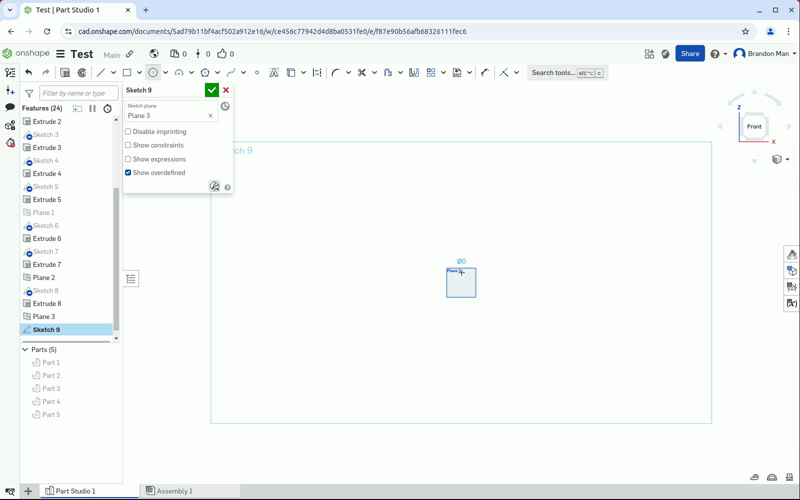
mouse_move(467, 272)
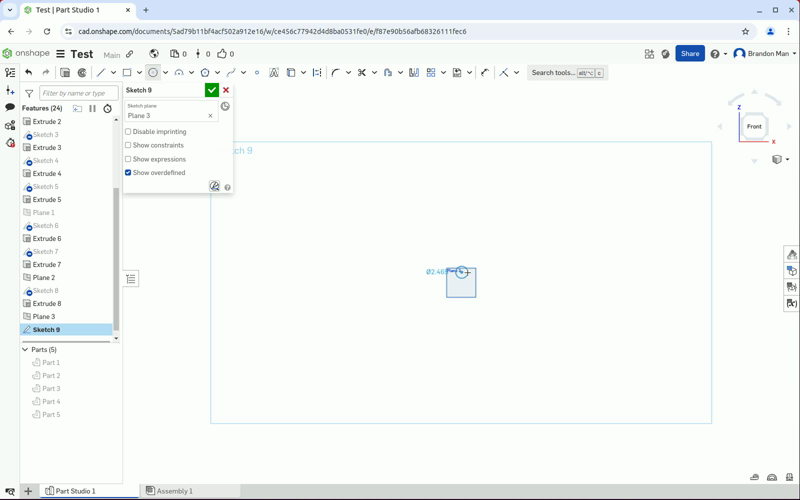
click(467, 272)
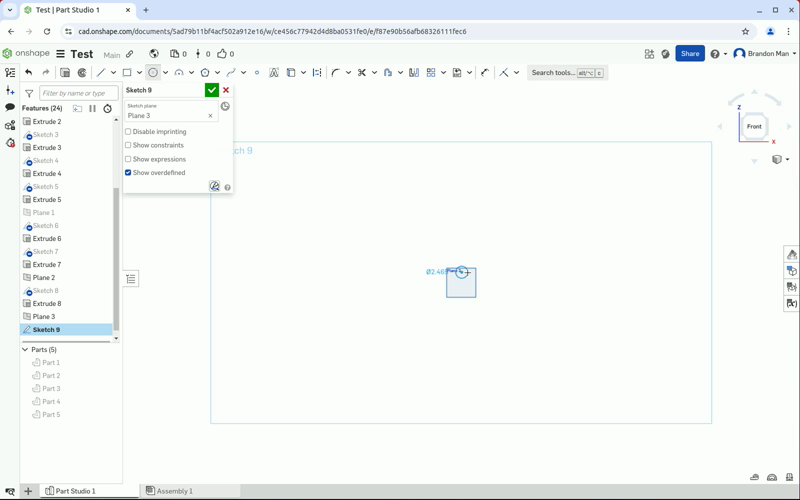
key(esc)
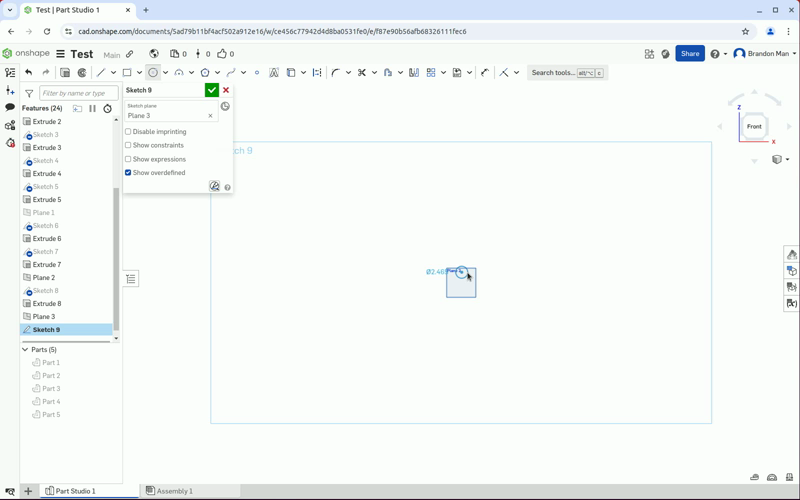
mouse_move(458, 269)
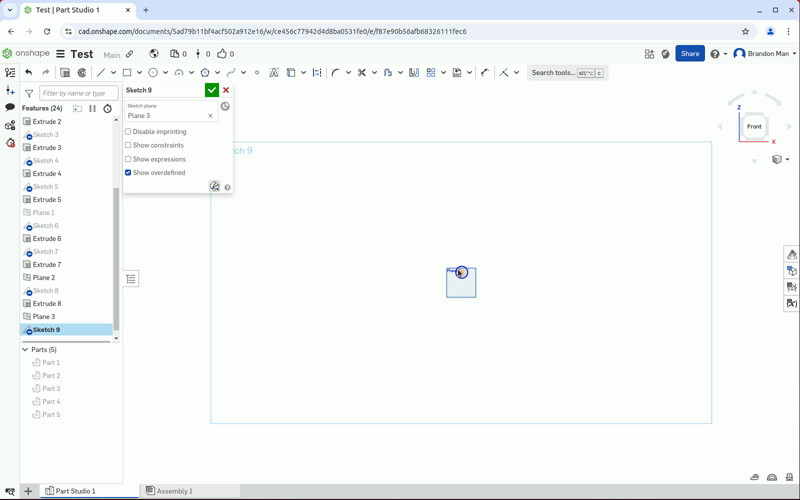
scroll(6)
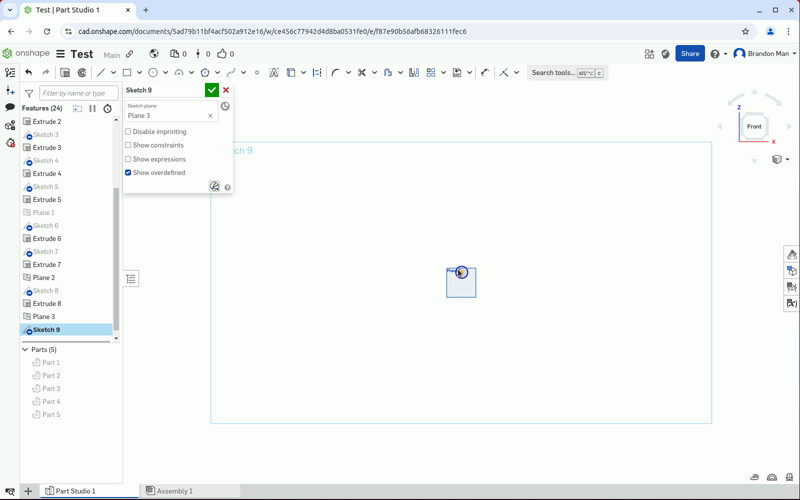
scroll(6)
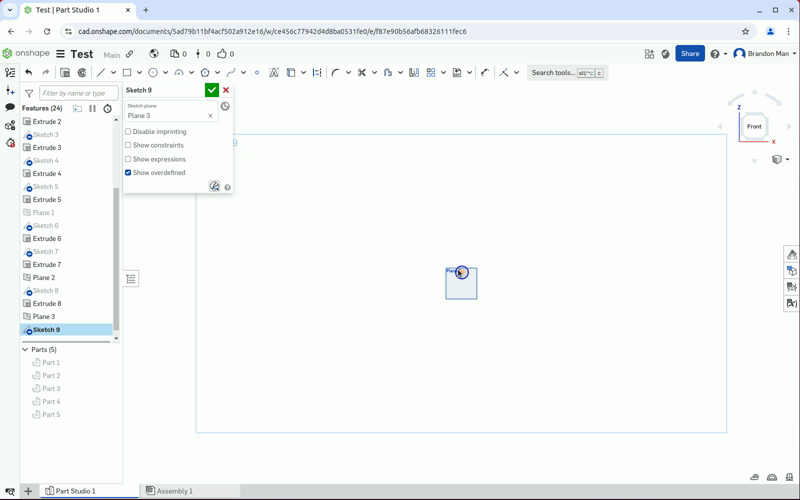
scroll(6)
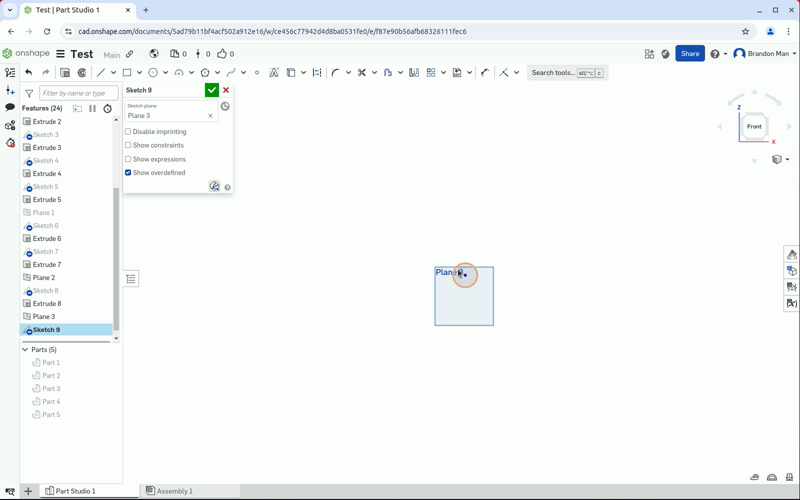
scroll(6)
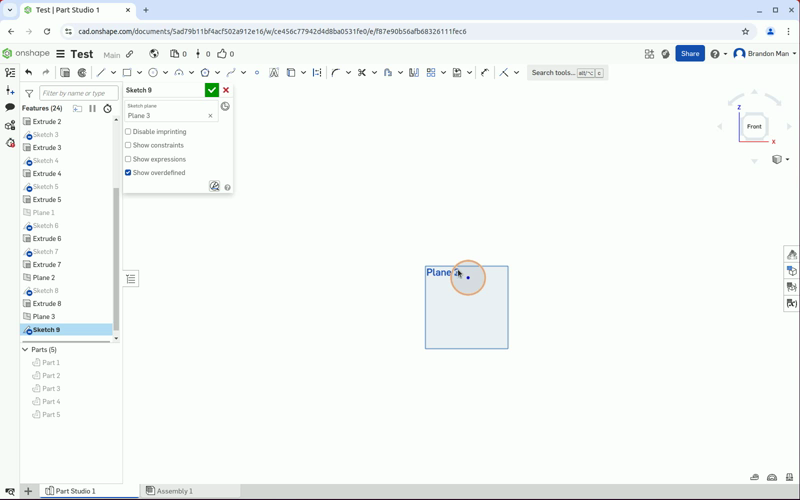
scroll(6)
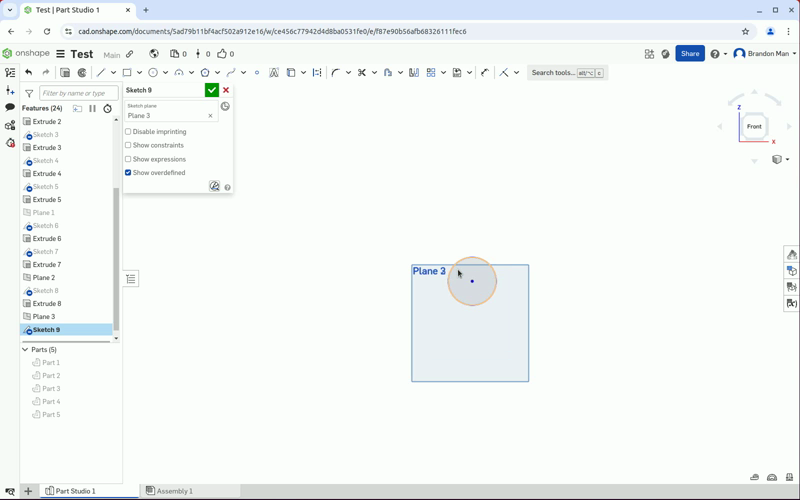
scroll(6)
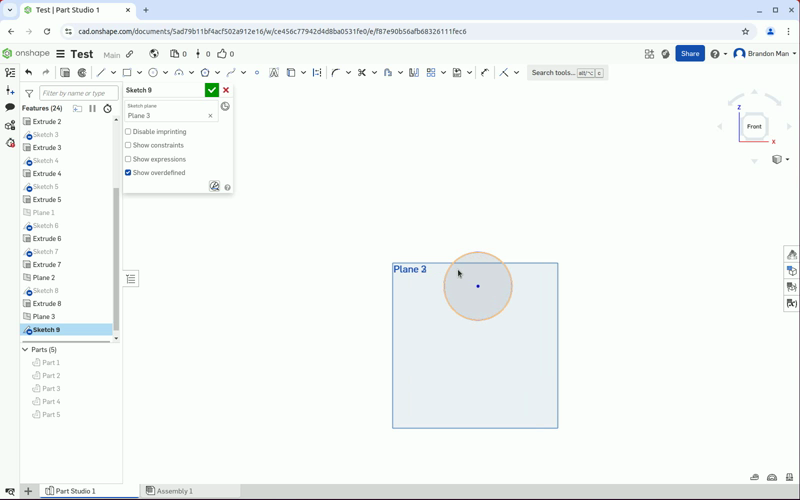
scroll(6)
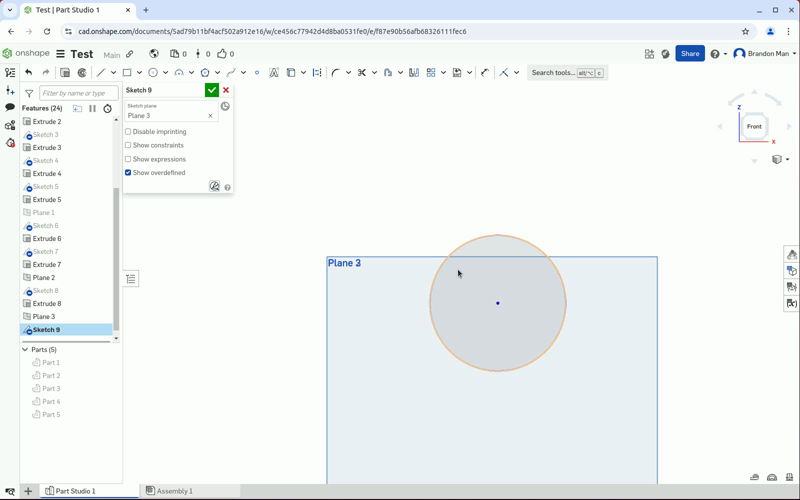
click(458, 269)
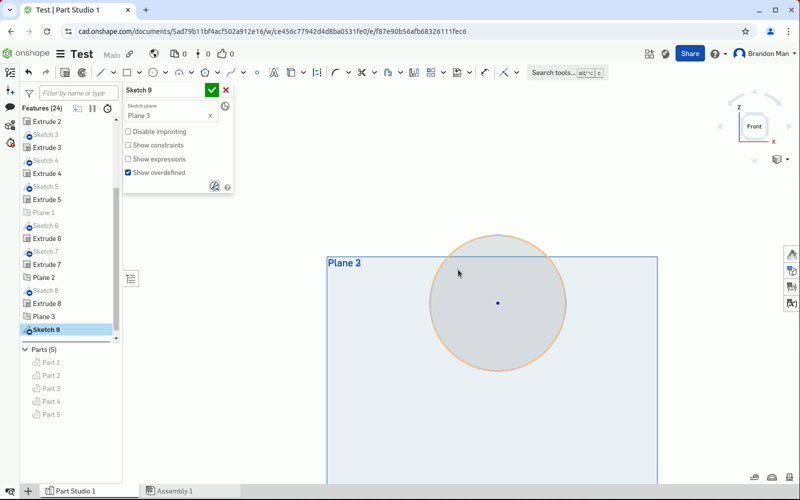
scroll(-6)
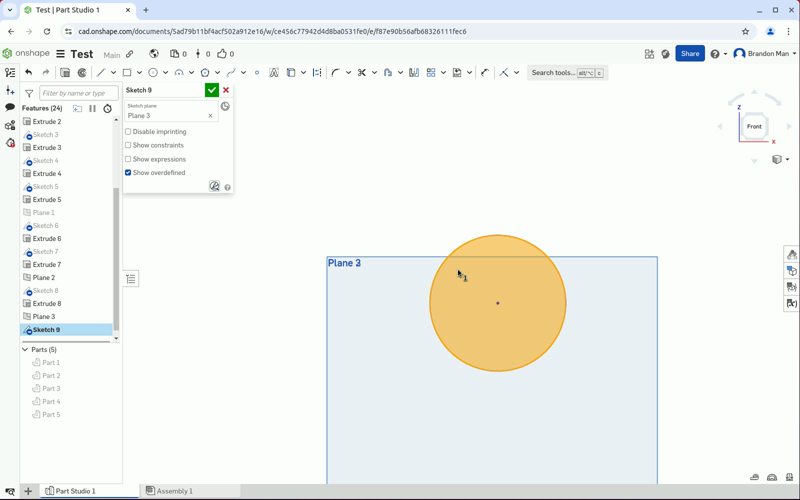
scroll(-6)
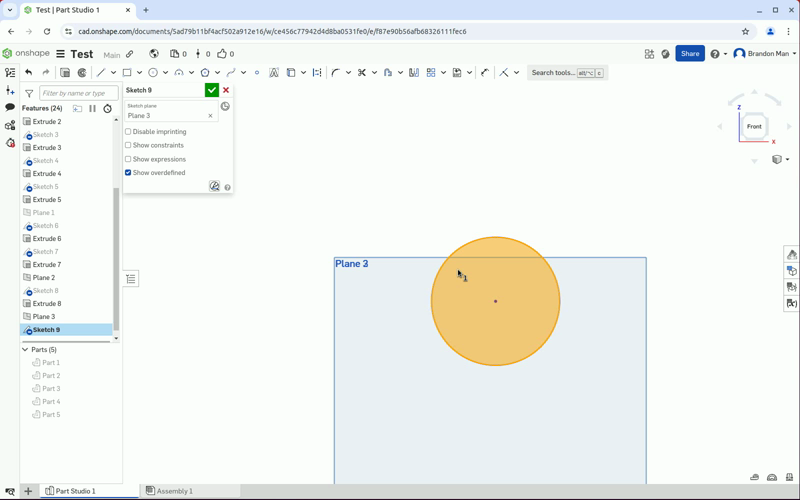
scroll(-6)
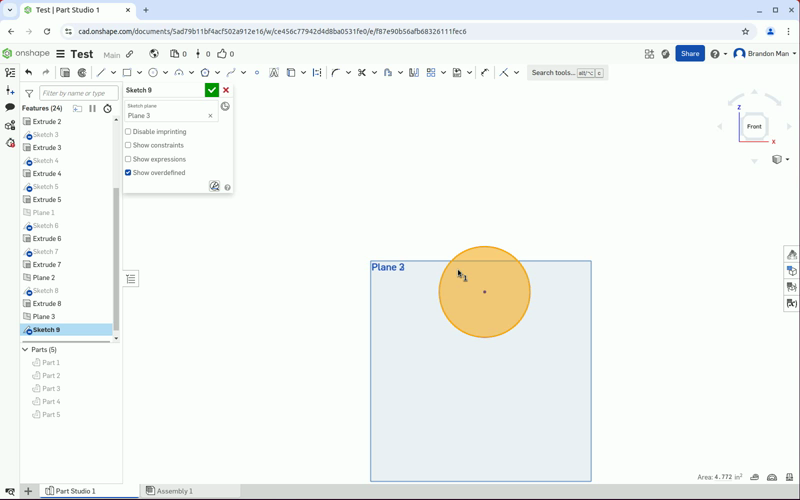
scroll(-6)
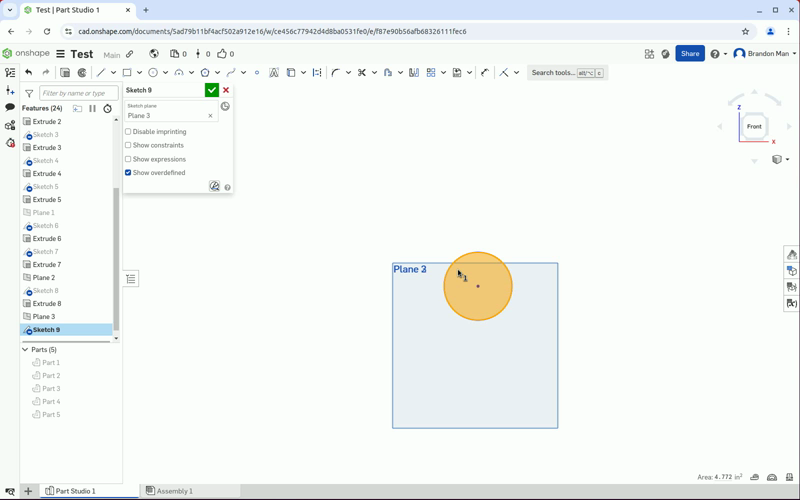
scroll(-6)
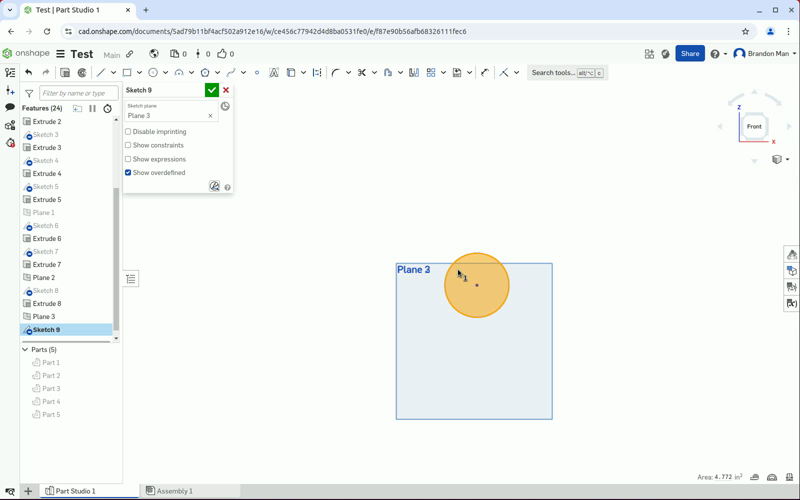
scroll(-6)
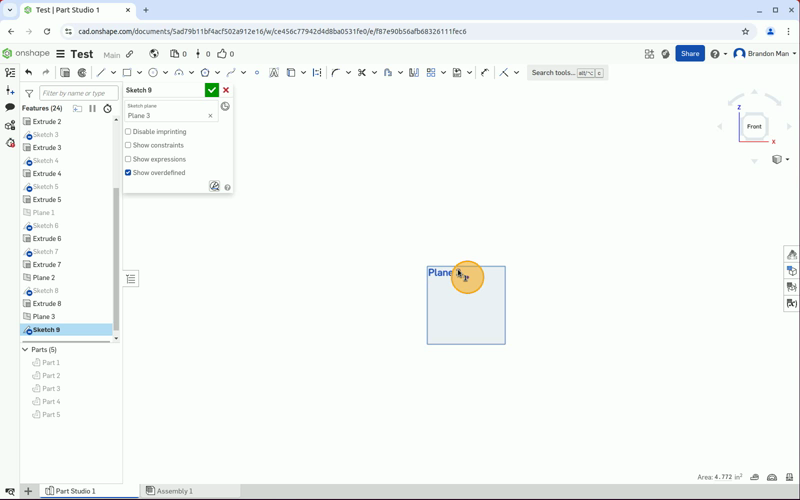
scroll(-6)
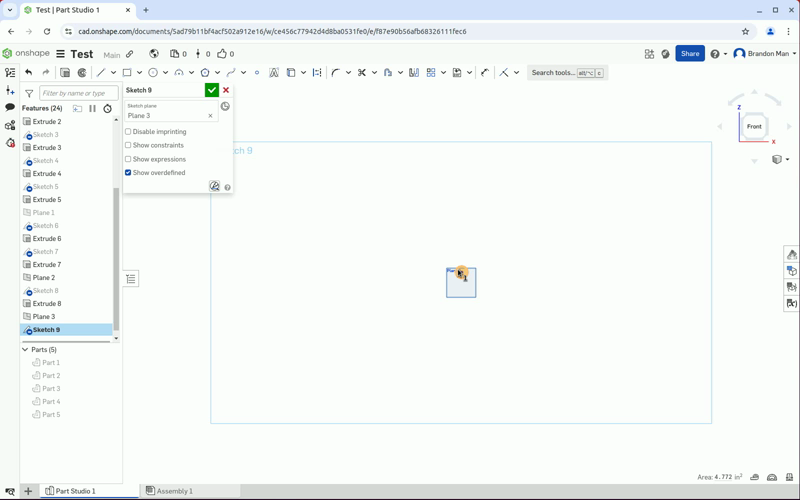
mouse_move(73, 352)
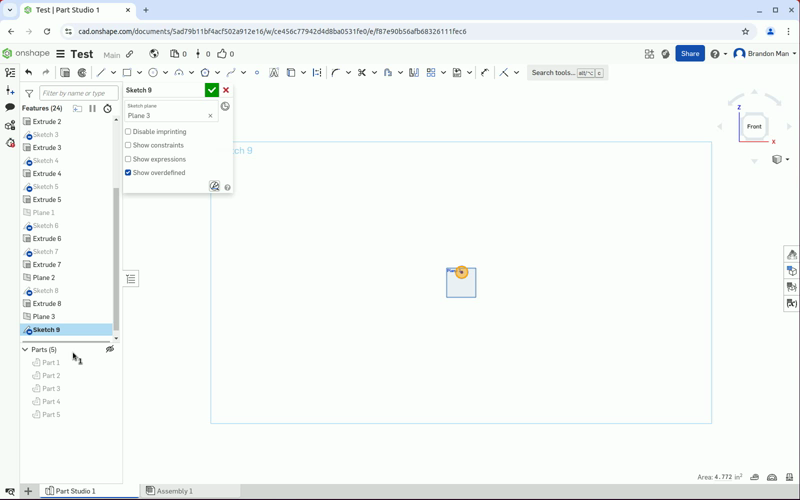
key(shift+y)
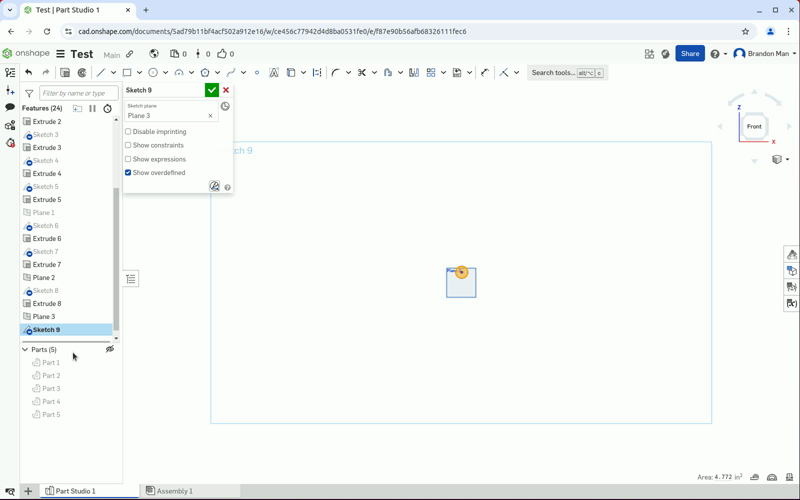
key(shift+e)
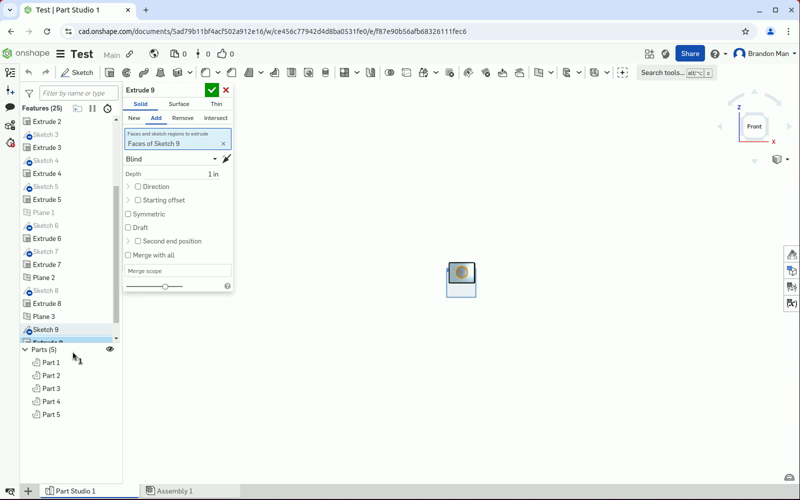
mouse_move(143, 106)
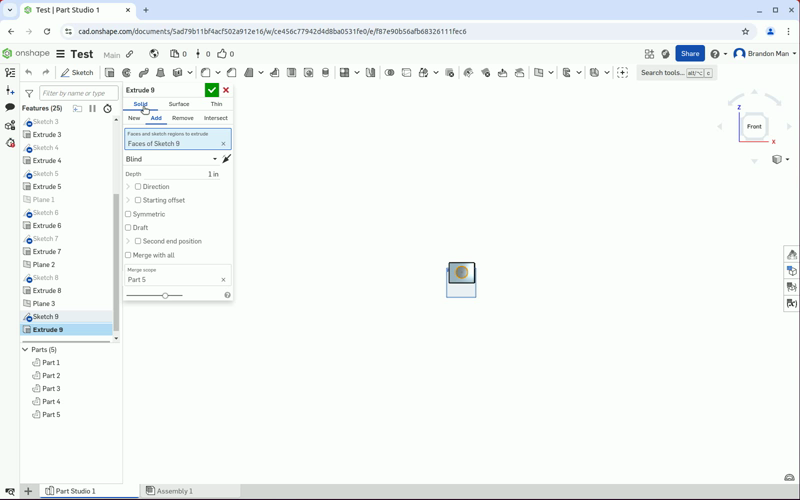
click(143, 106)
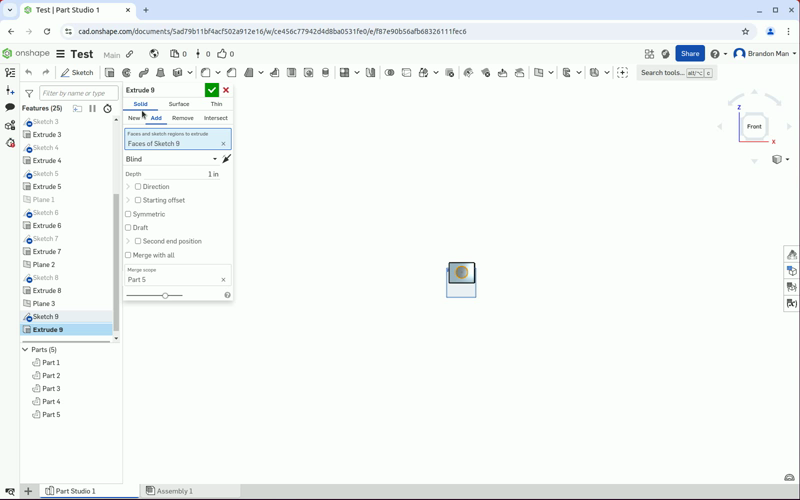
mouse_move(137, 120)
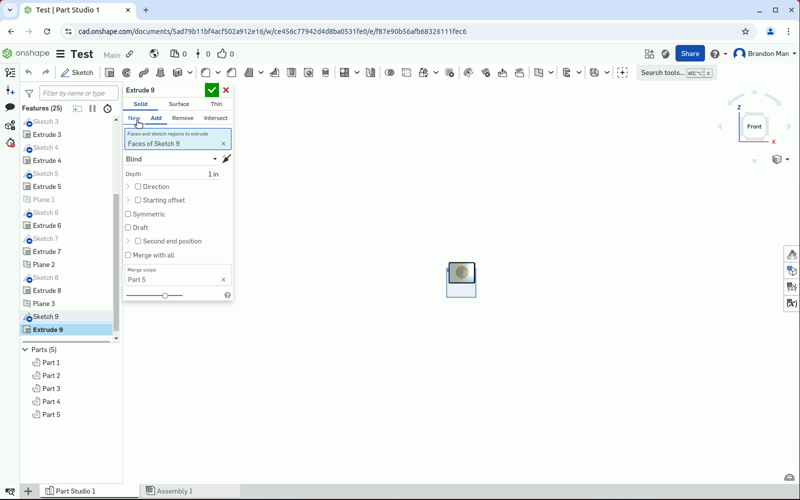
click(137, 120)
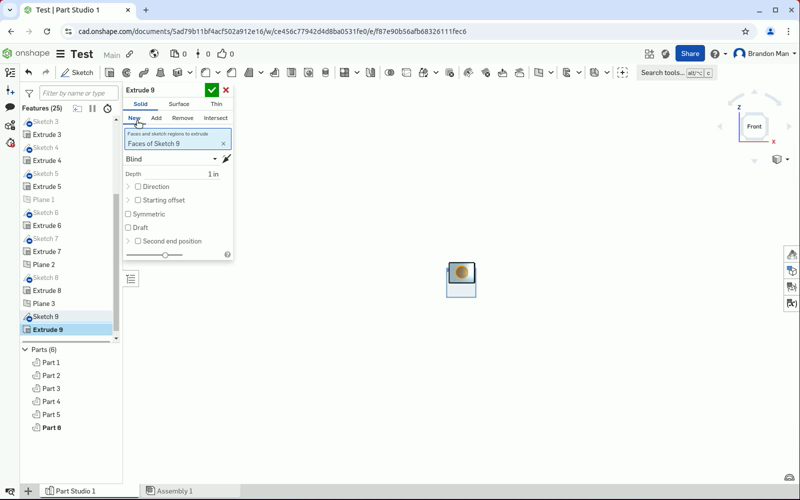
key(tab, 4)
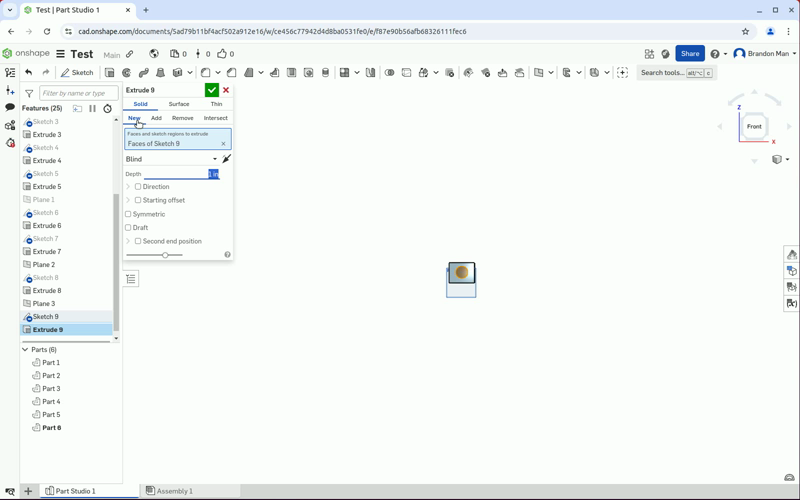
text(14.683)
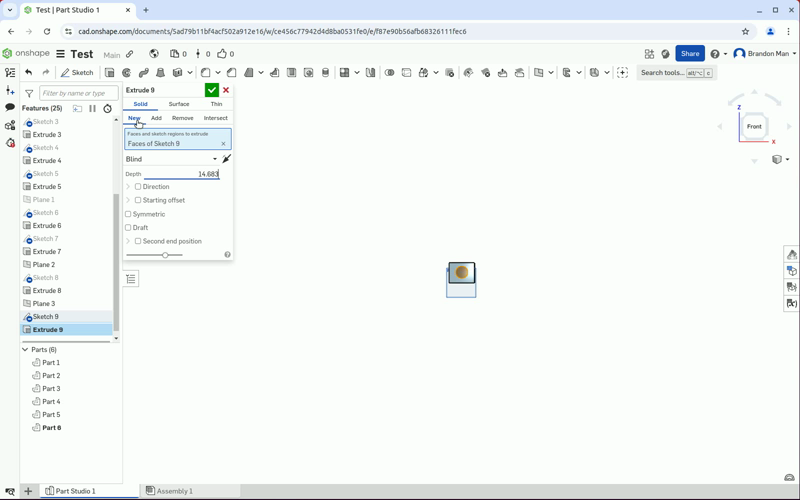
key(enter)
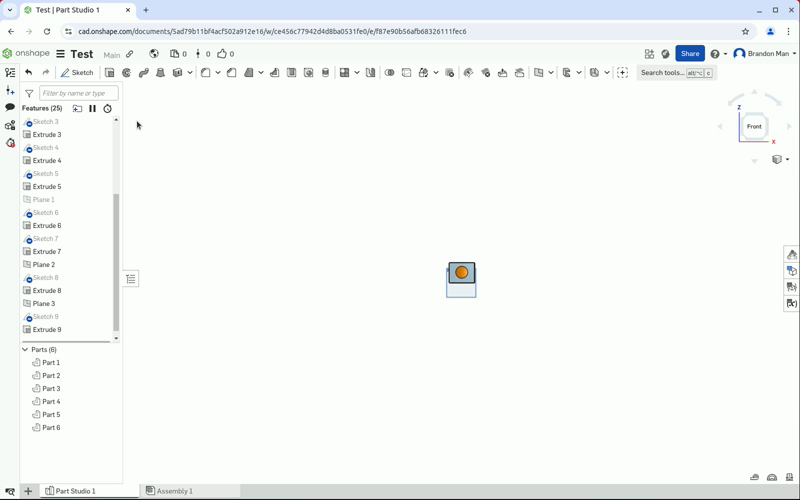
key(shift+h)
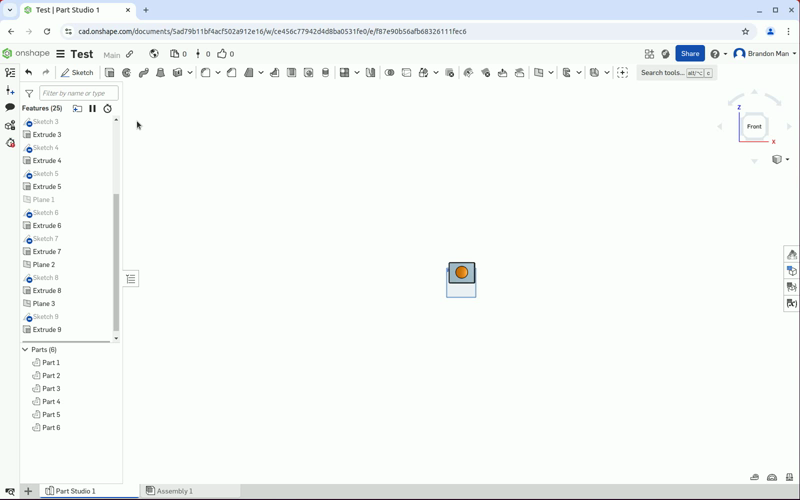
key(shift+h)
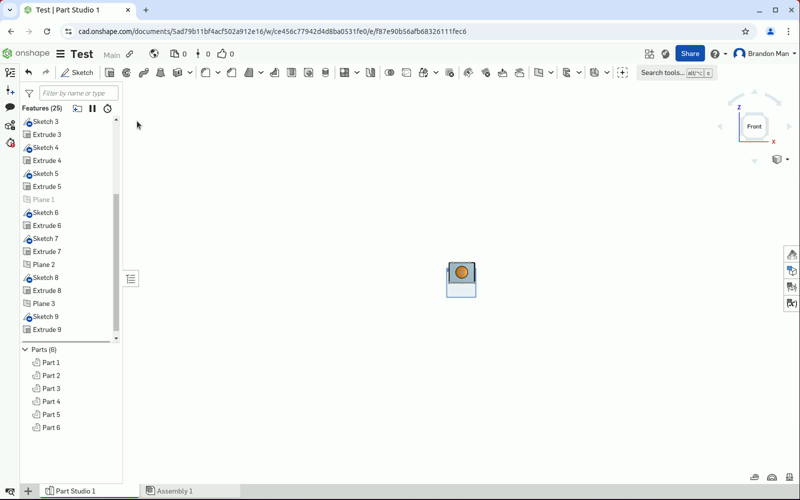
key(shift+7)
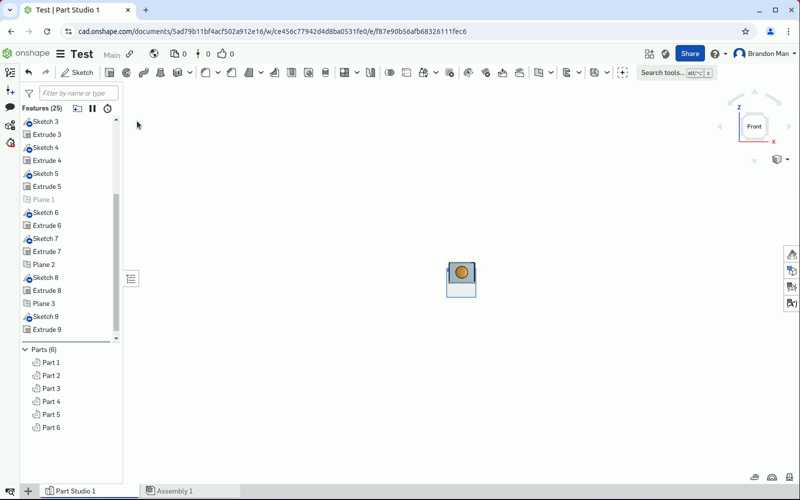
key(left, 2)
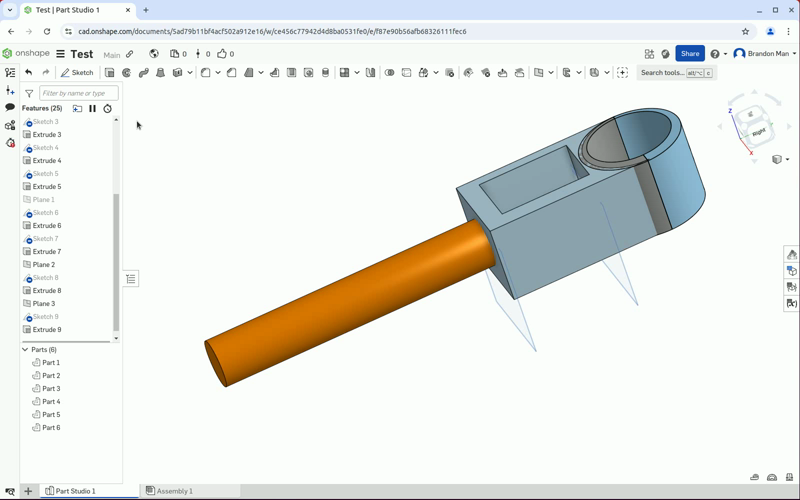
key(down, 2)
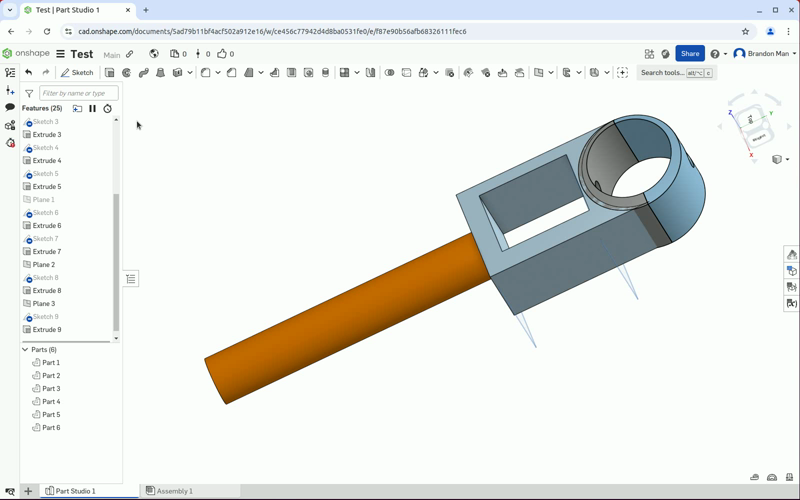
key(up, 2)
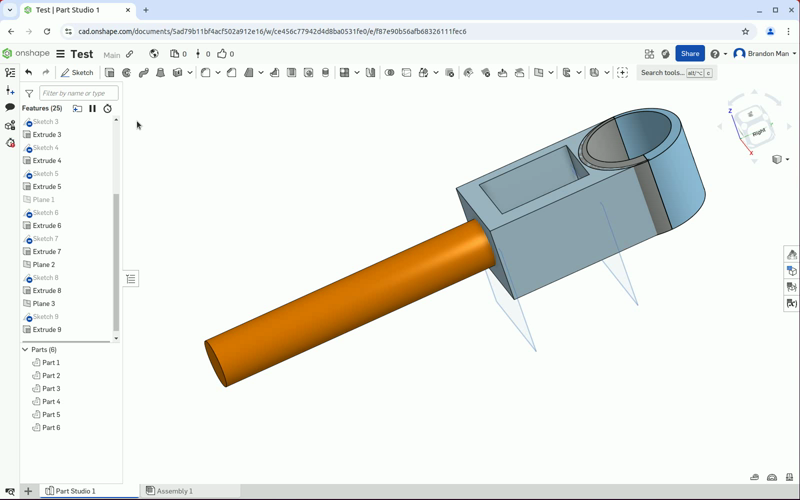
key(right, 2)
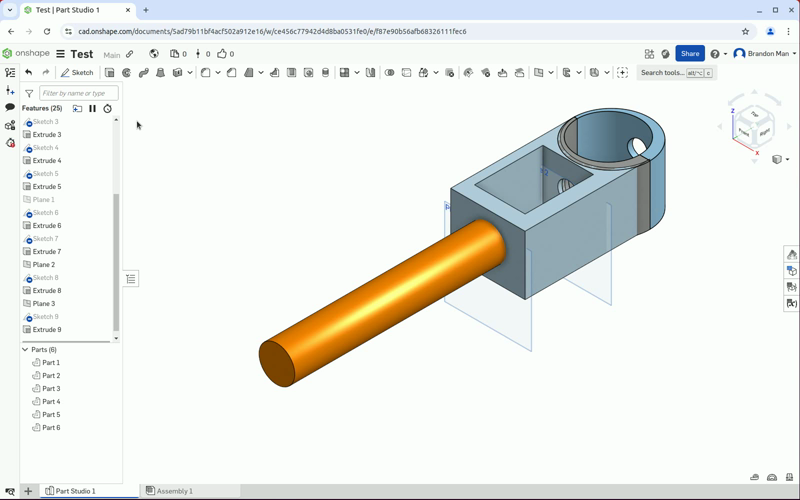
mouse_move(69, 72)
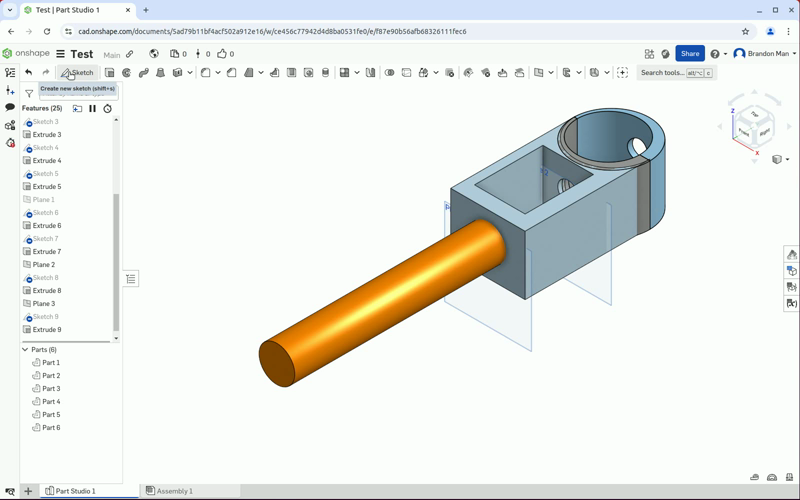
click(69, 72)